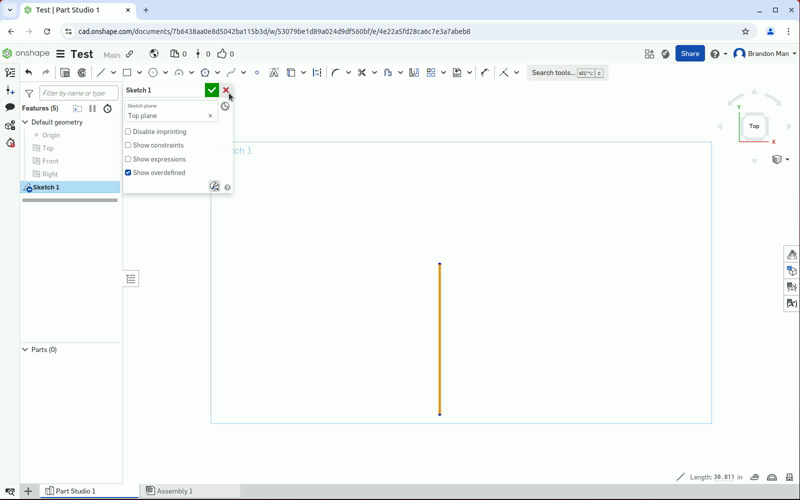
key(shift+h)
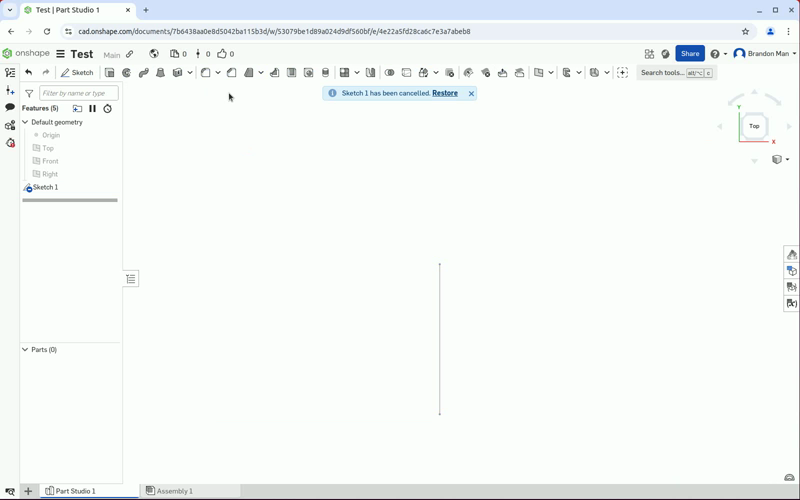
key(shift+s)
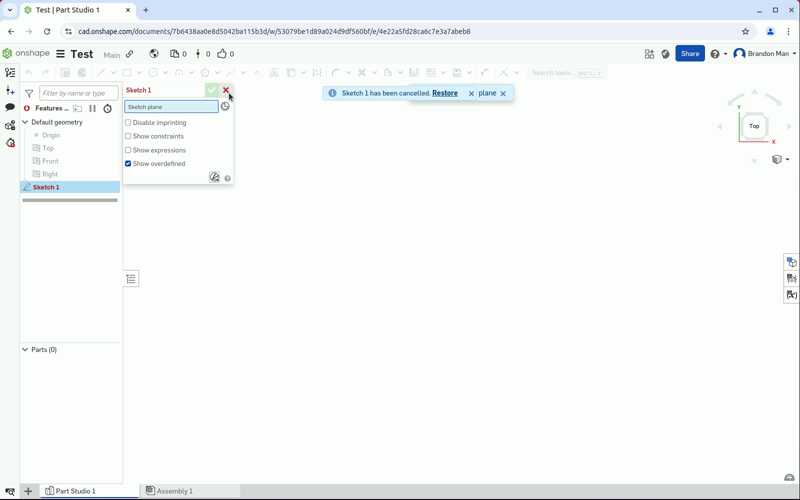
mouse_move(73, 150)
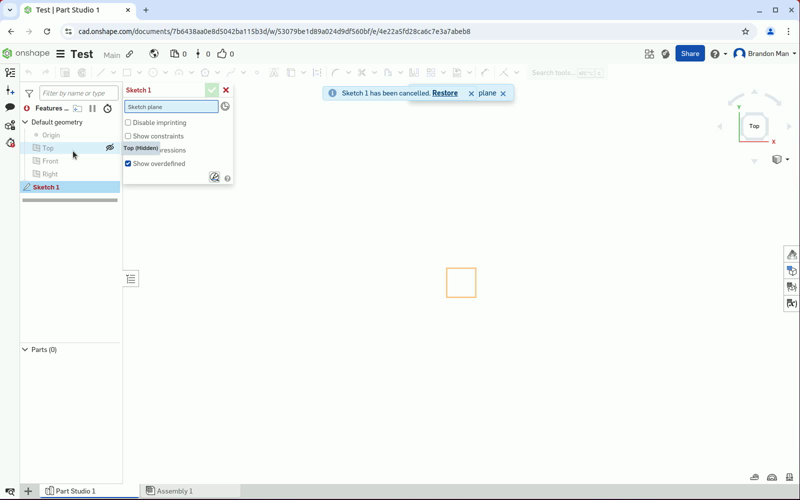
click(73, 150)
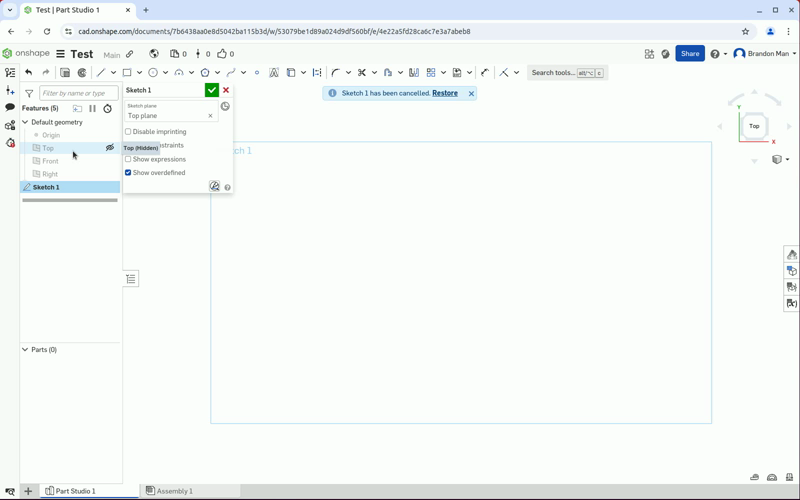
mouse_move(73, 352)
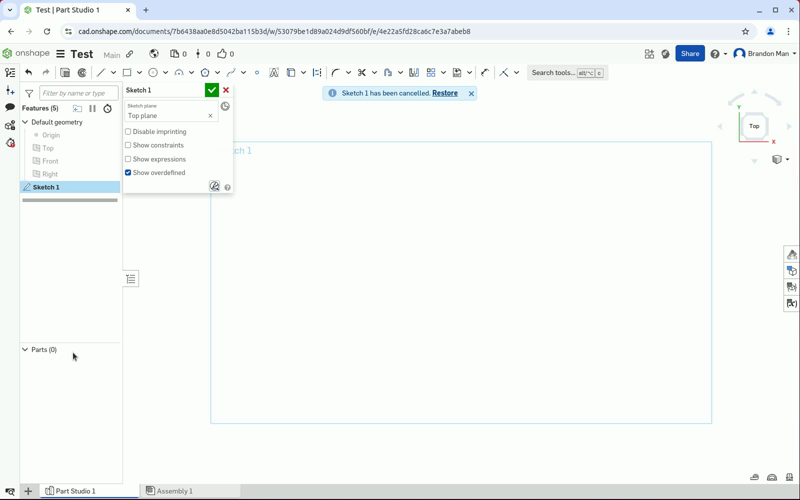
key(y)
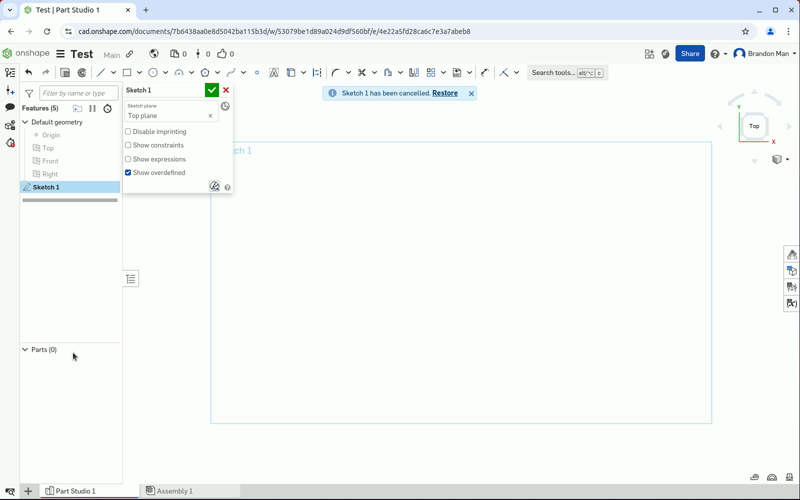
key(l)
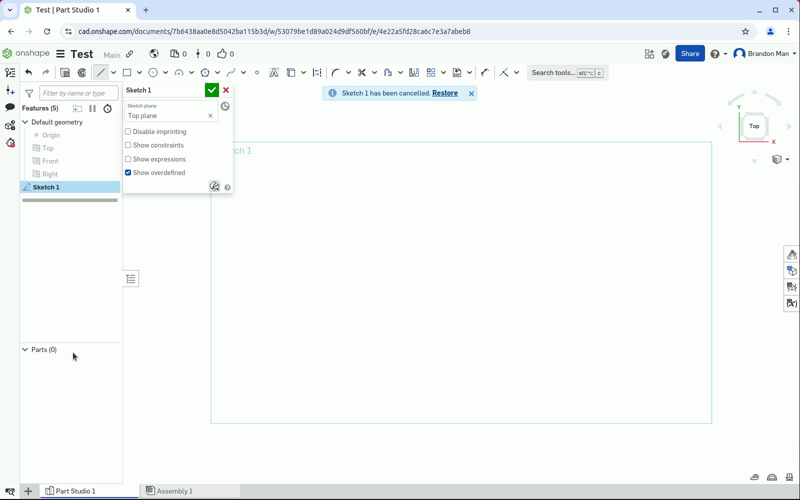
key_down(shift)
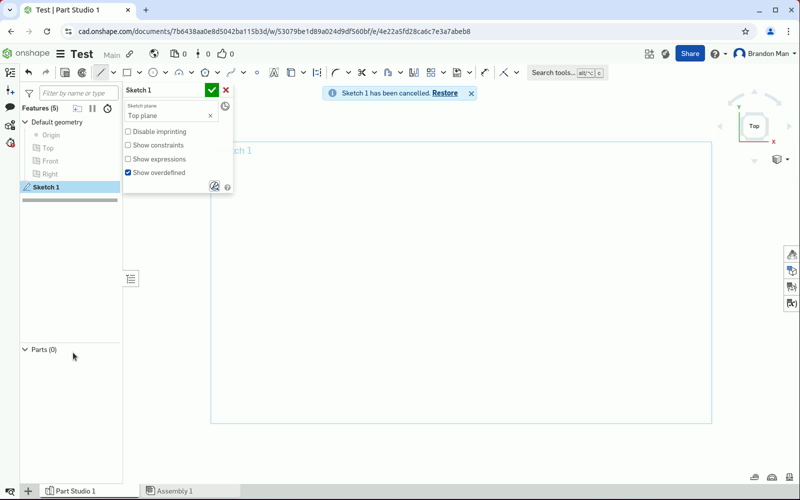
mouse_move(348, 299)
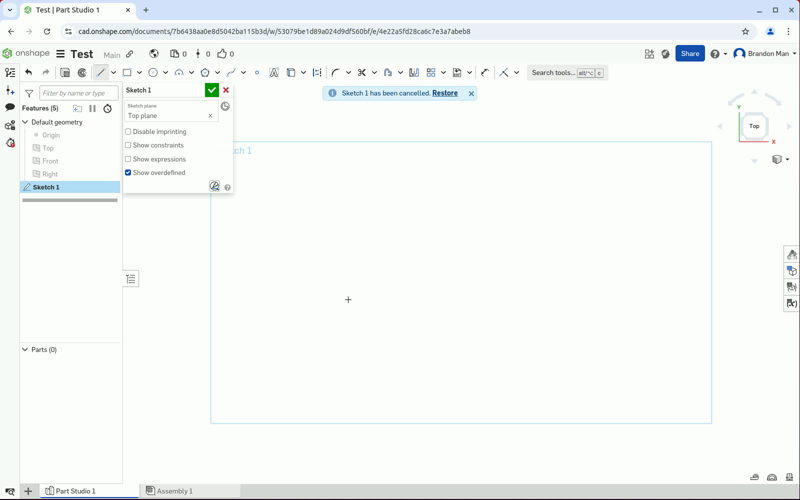
click(348, 299)
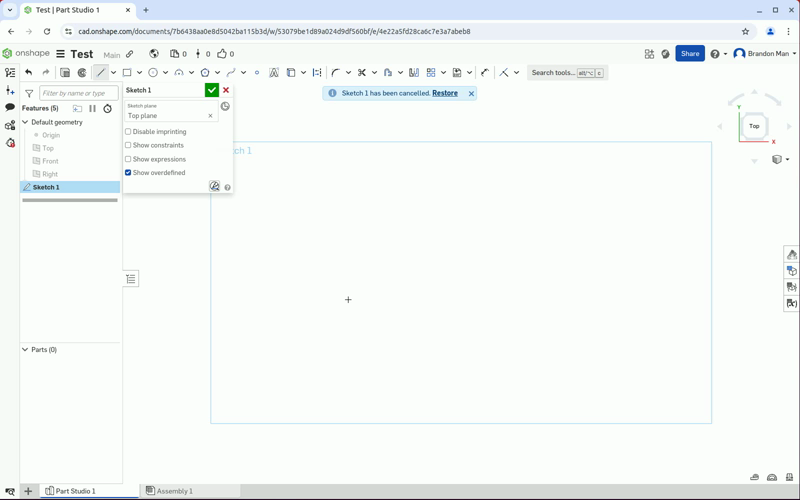
key_up(shift)
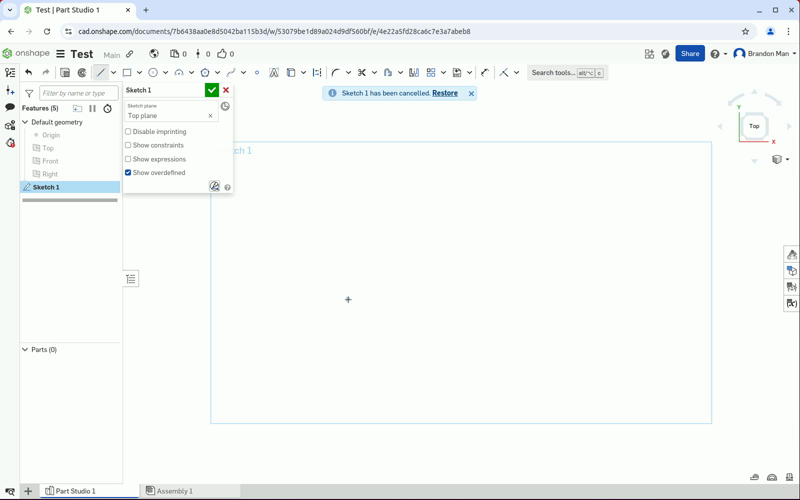
key_down(shift)
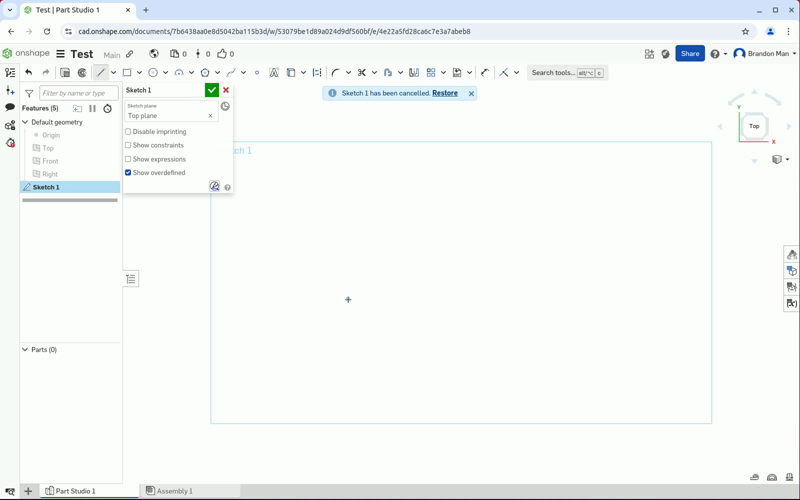
mouse_move(572, 299)
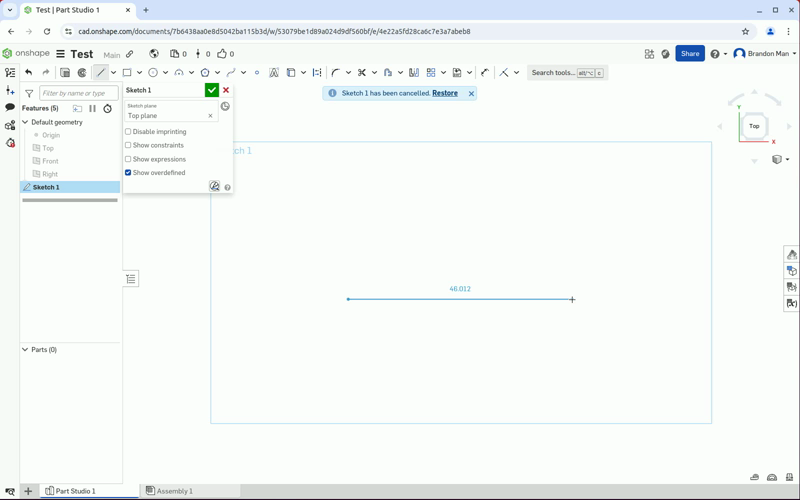
click(572, 299)
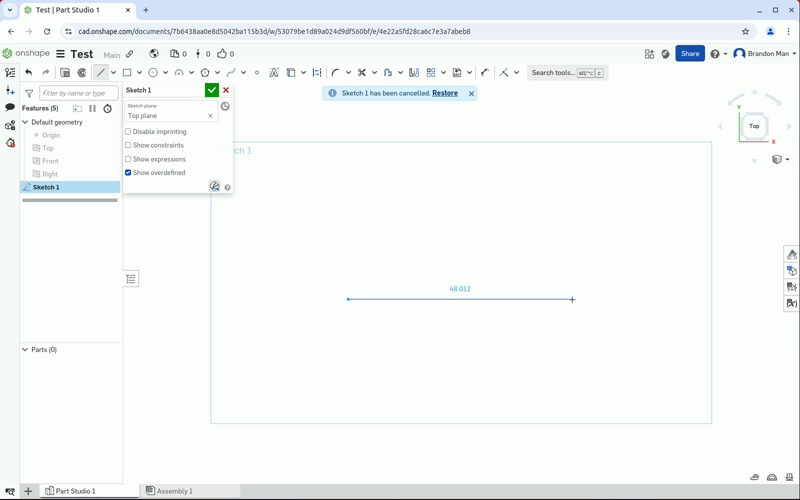
key_up(shift)
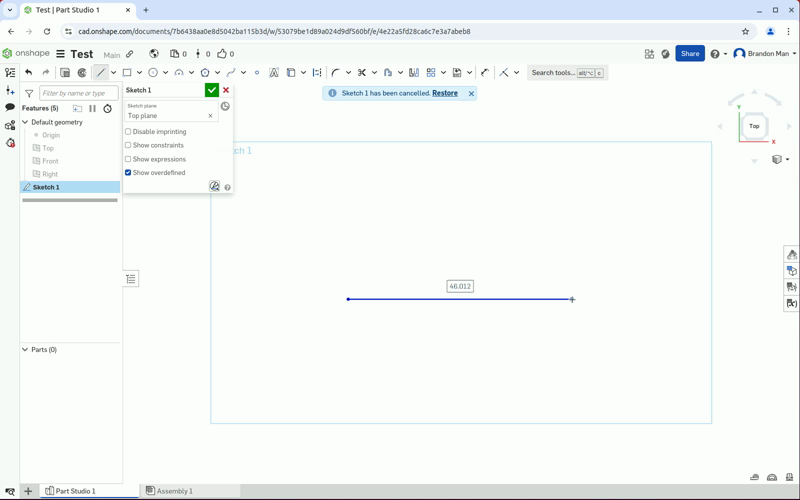
key_down(shift)
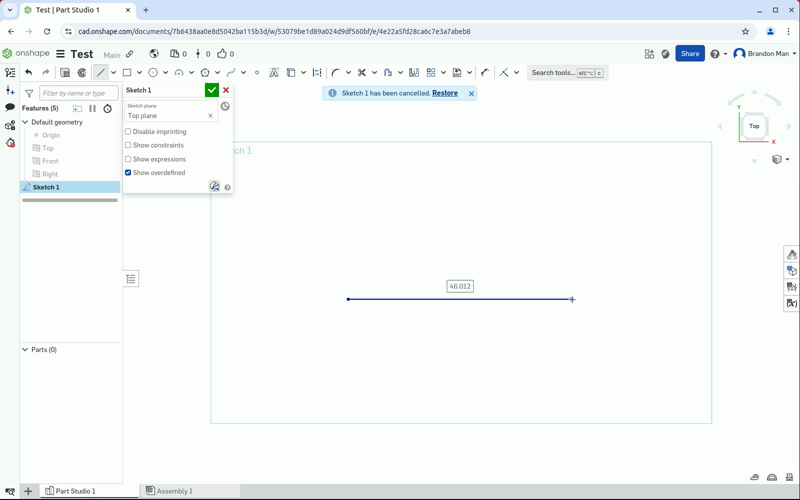
mouse_move(589, 299)
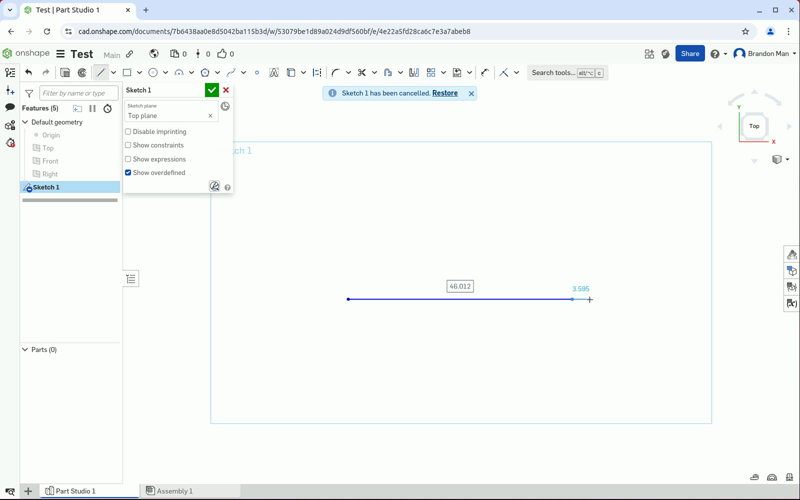
mouse_move(572, 266)
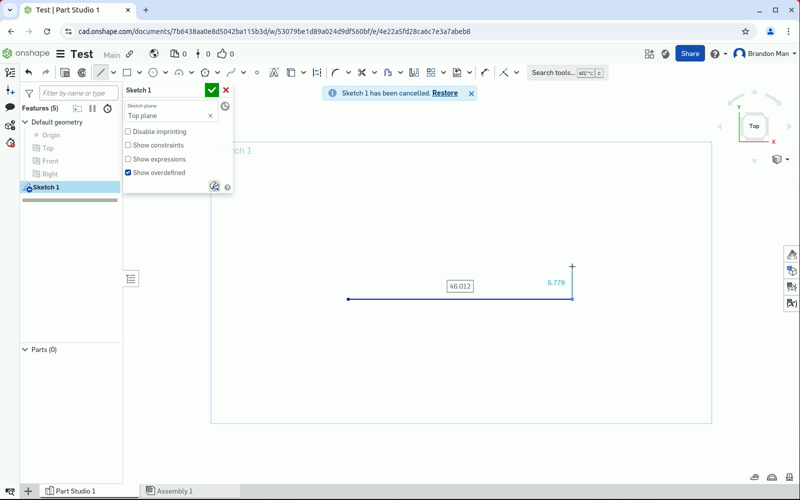
click(572, 266)
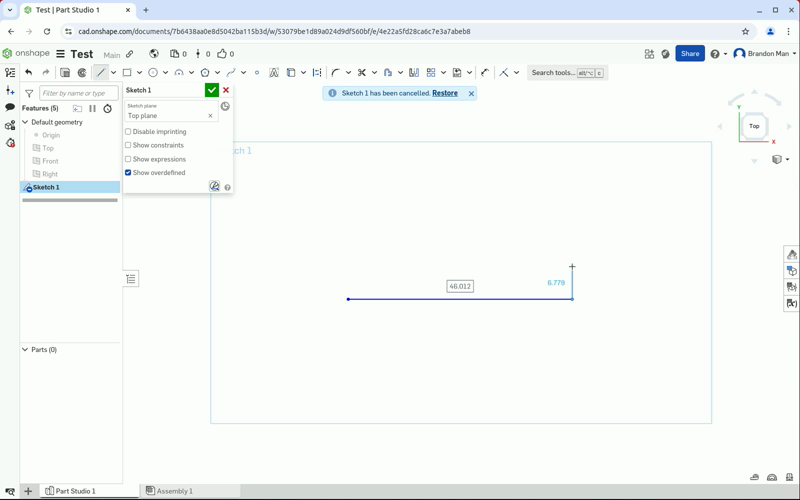
key_up(shift)
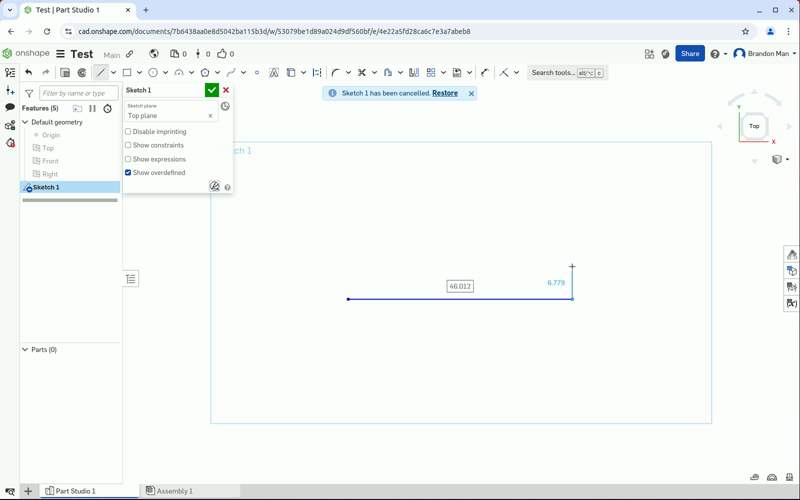
key_down(shift)
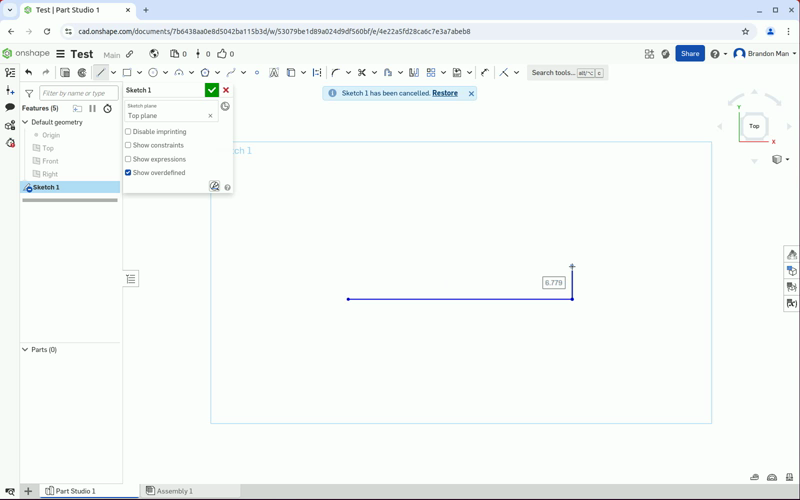
mouse_move(348, 266)
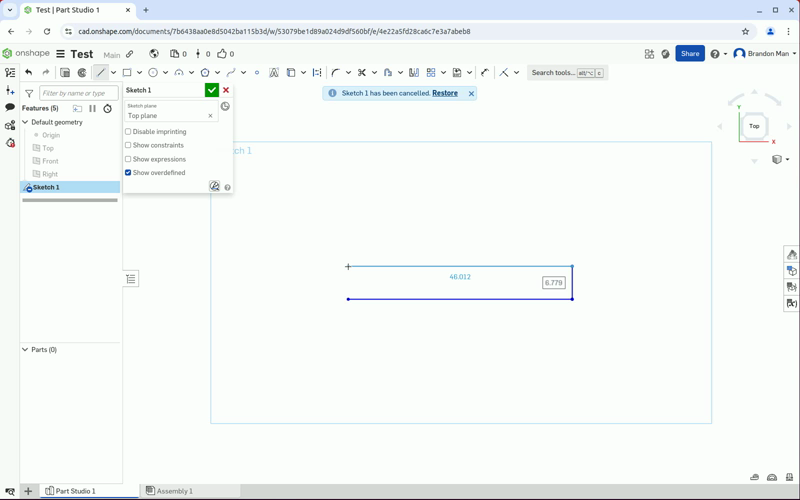
click(348, 266)
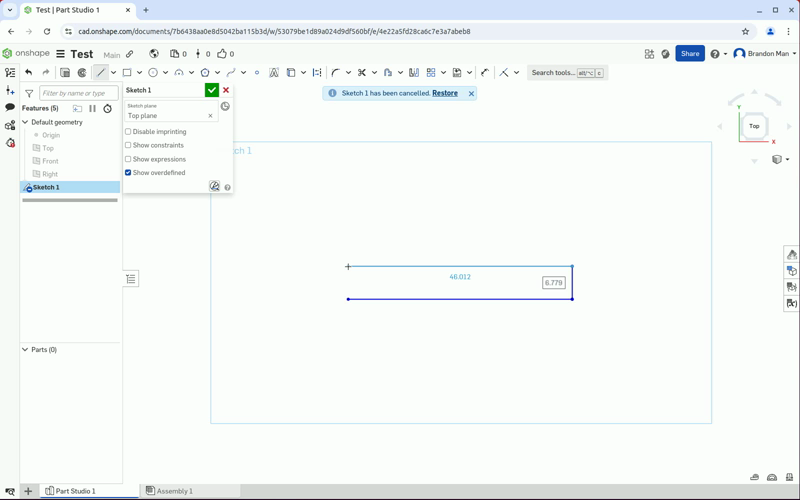
key_up(shift)
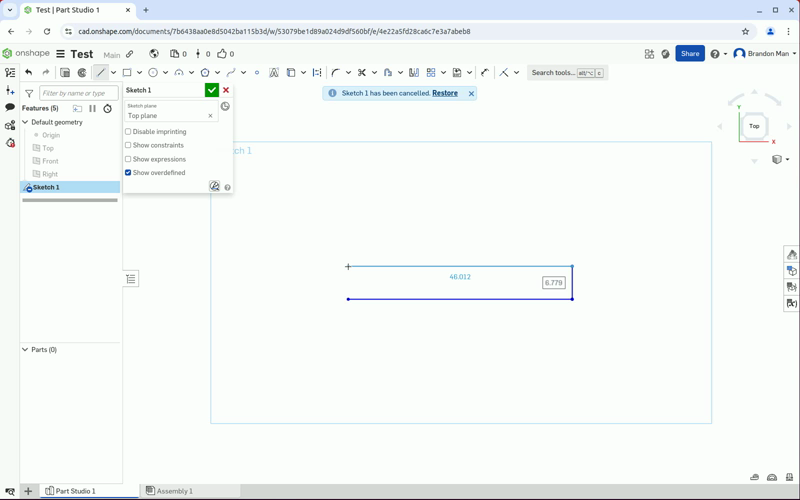
mouse_move(378, 266)
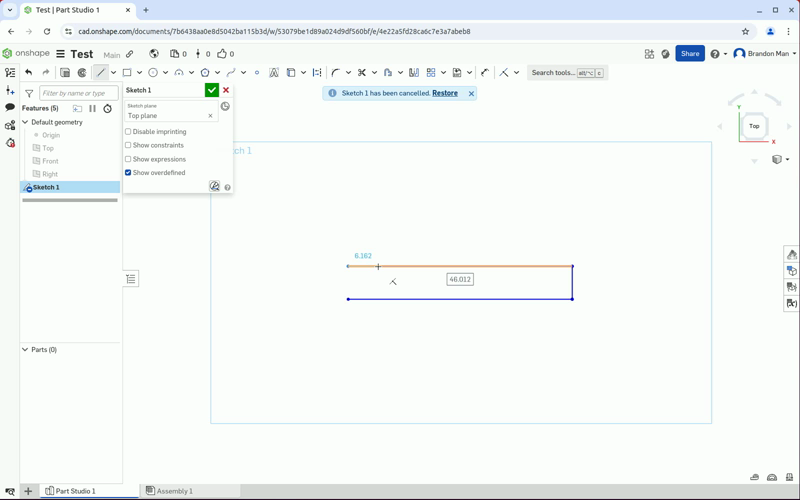
key_down(shift)
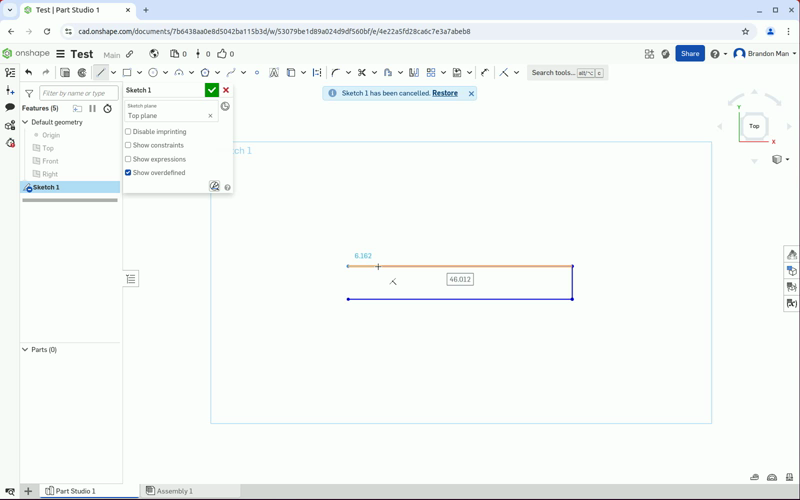
mouse_move(348, 299)
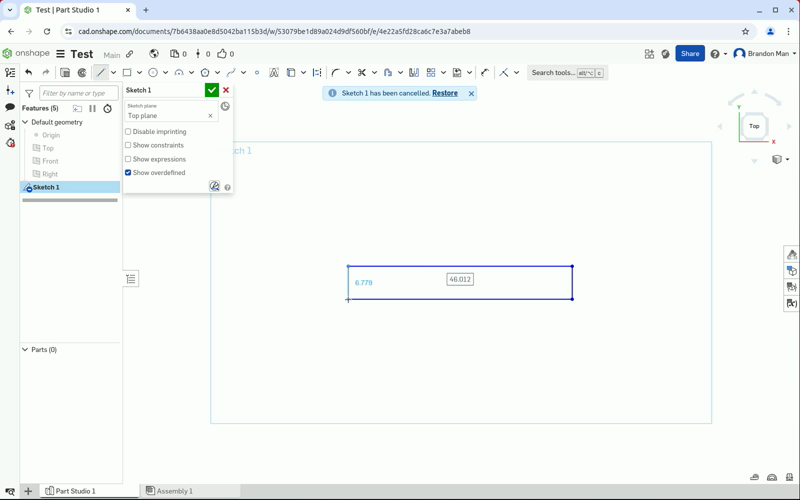
key_up(shift)
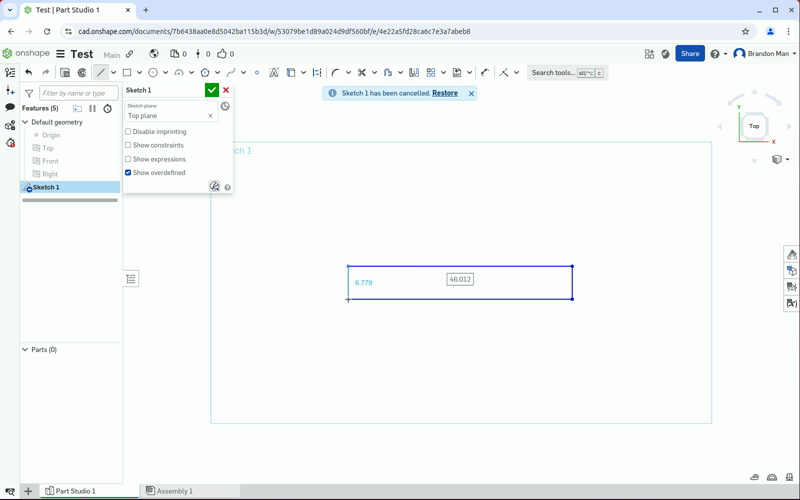
click(348, 299)
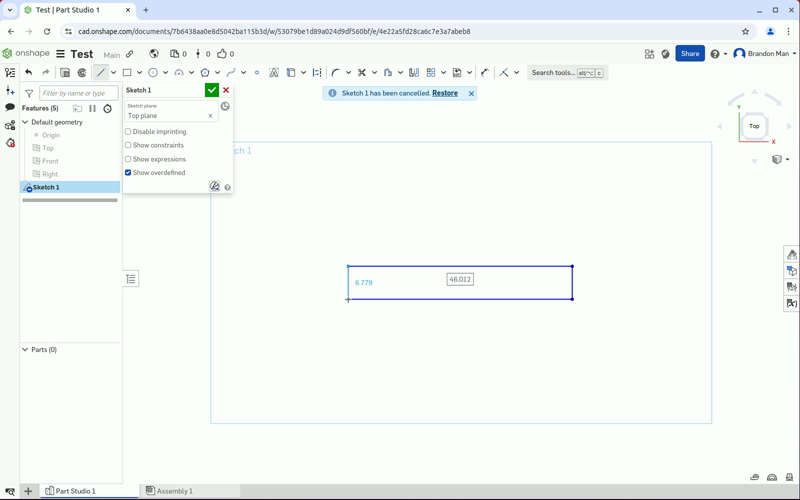
key(esc)
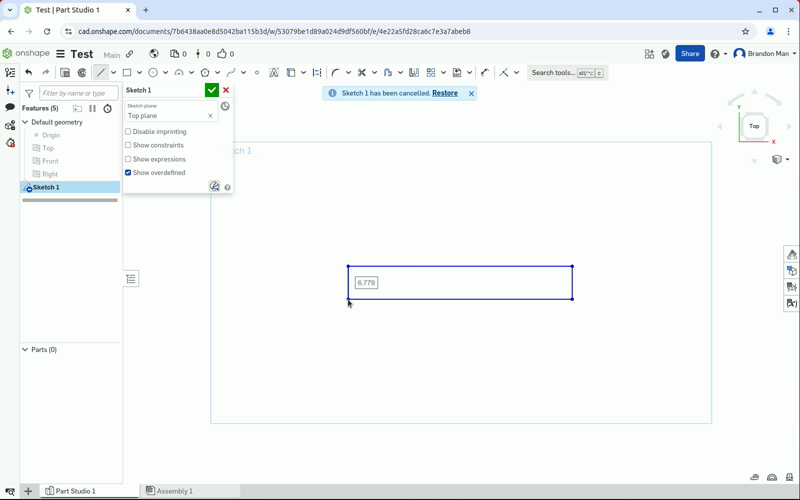
key(c)
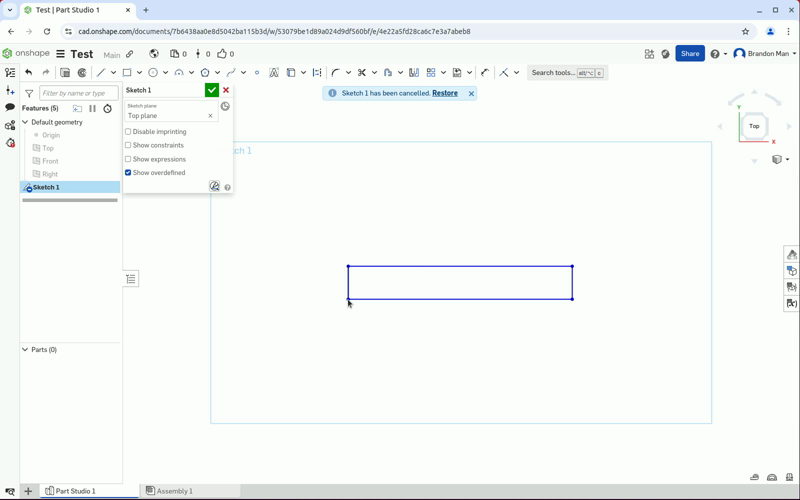
key_down(shift)
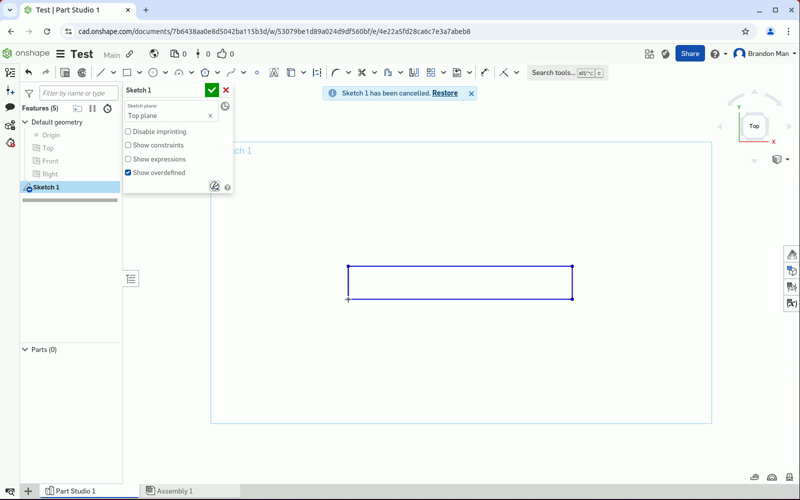
mouse_move(381, 282)
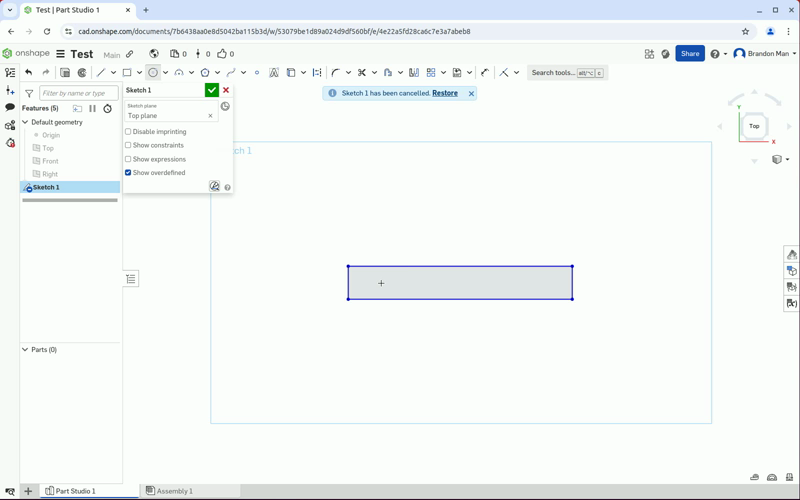
click(381, 282)
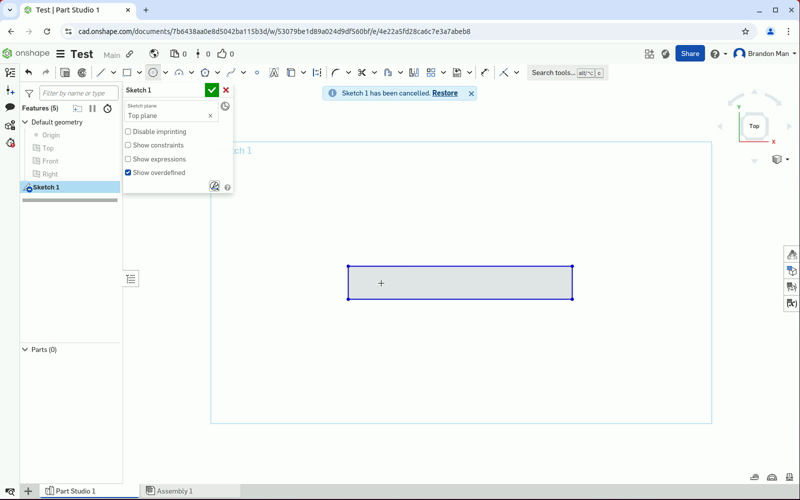
key_up(shift)
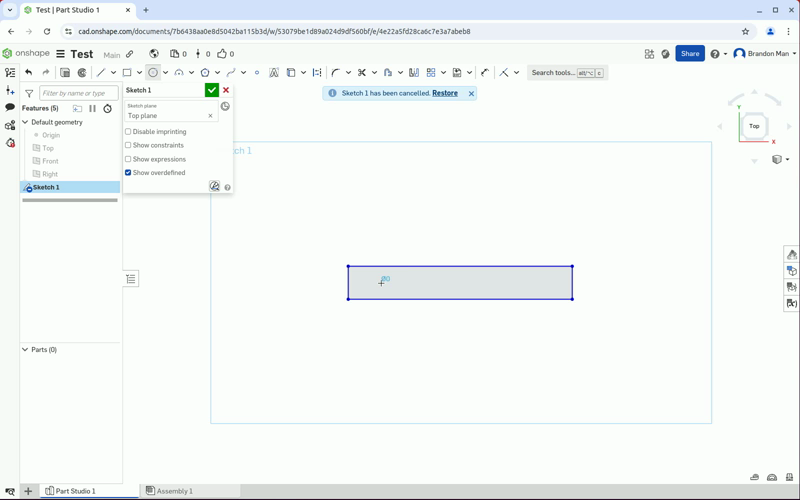
mouse_move(392, 282)
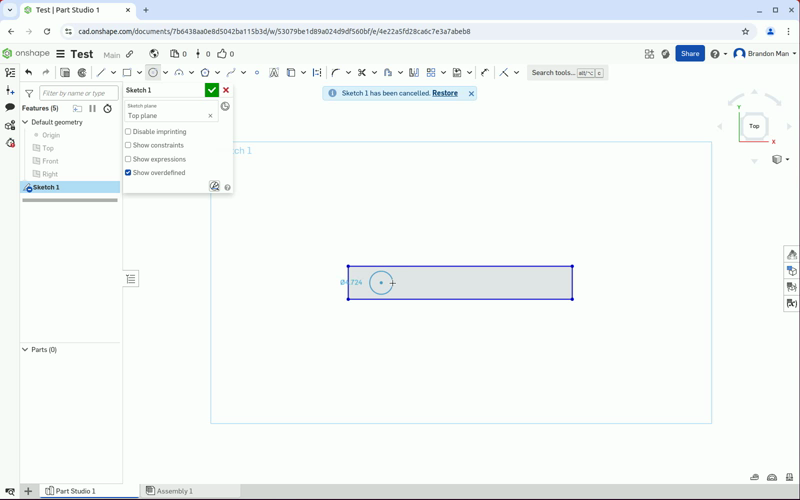
click(392, 282)
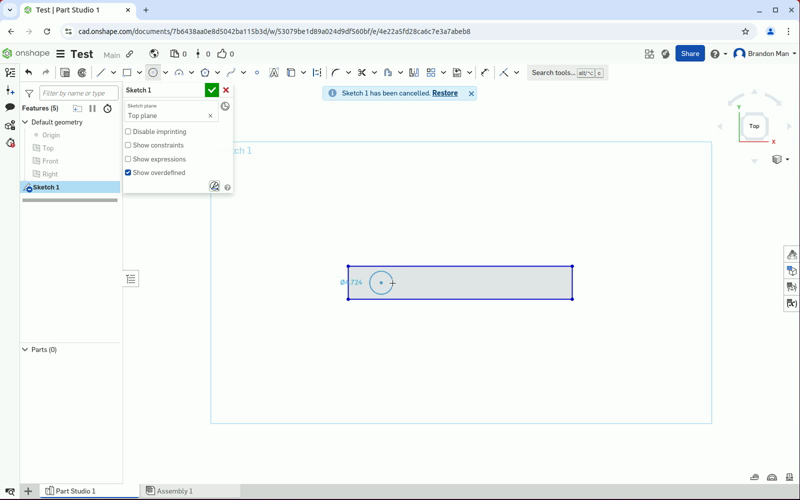
key(esc)
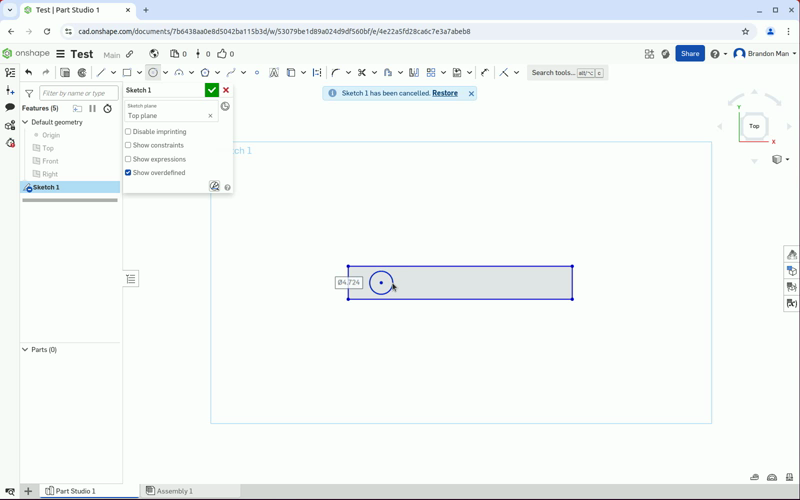
key(c)
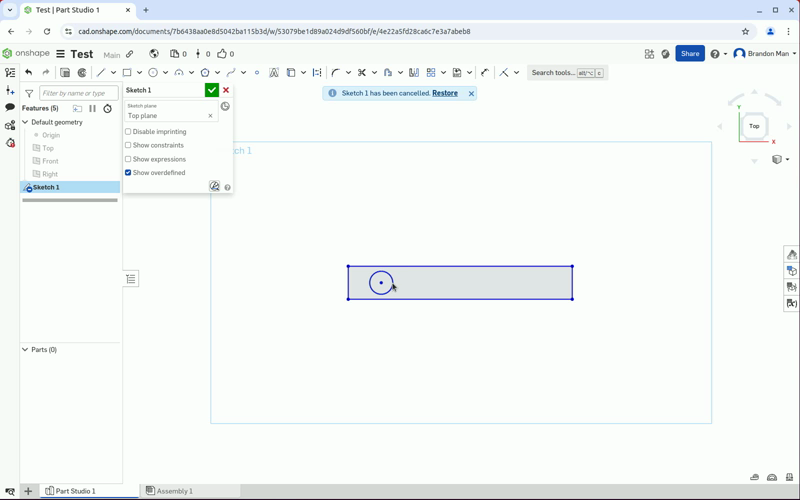
key_down(shift)
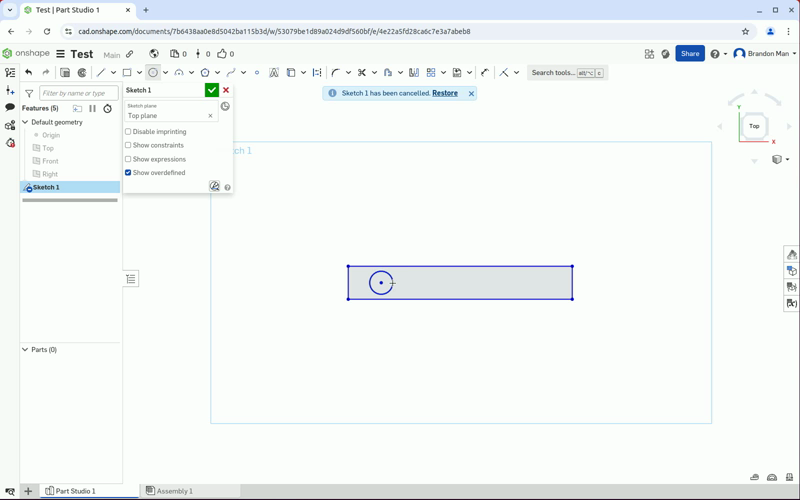
mouse_move(407, 282)
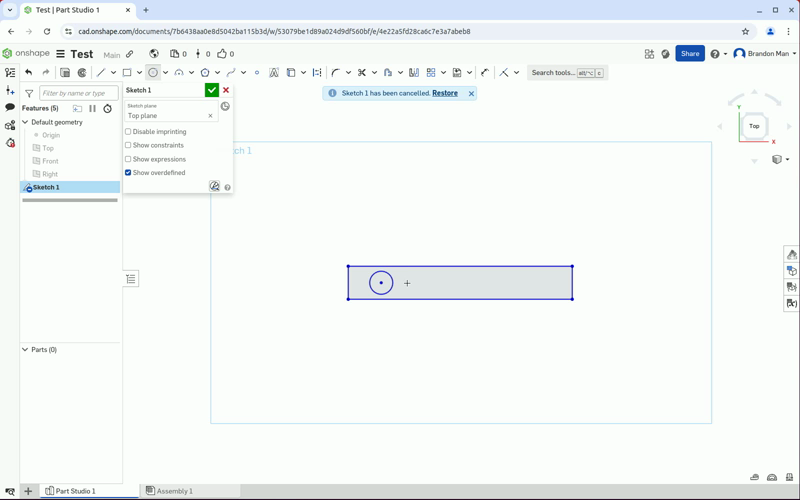
click(407, 282)
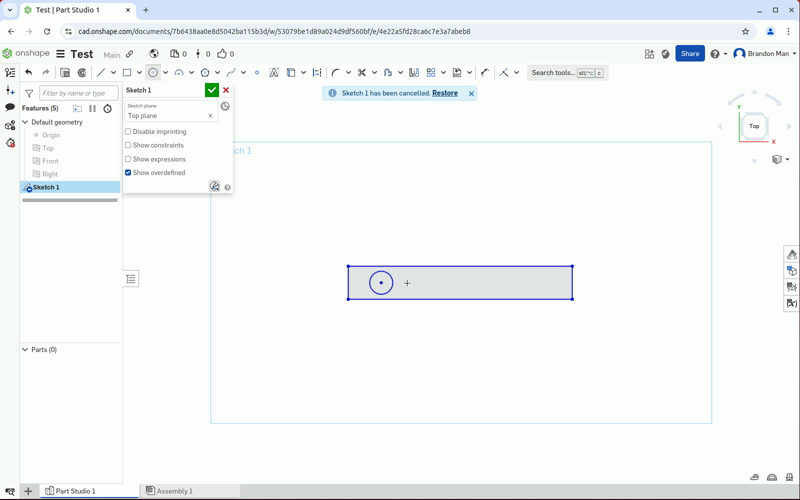
key_up(shift)
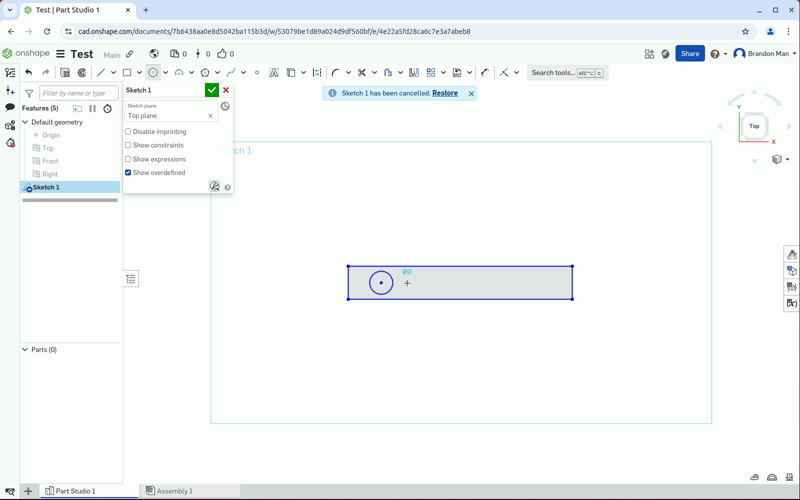
mouse_move(411, 282)
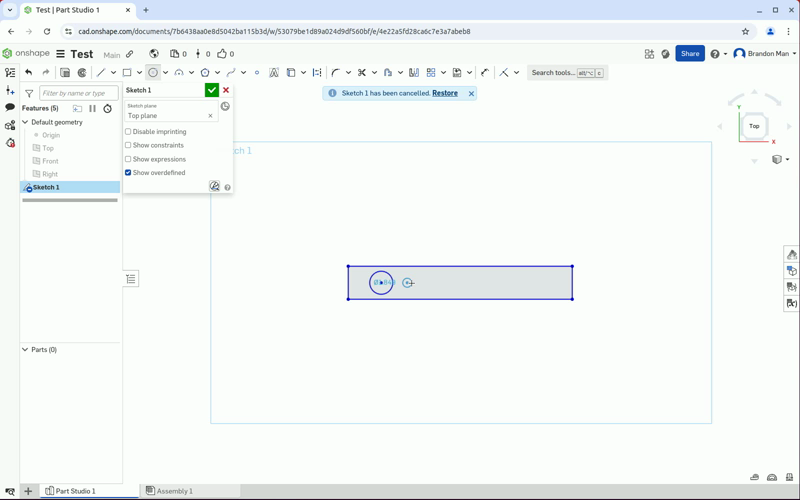
click(411, 282)
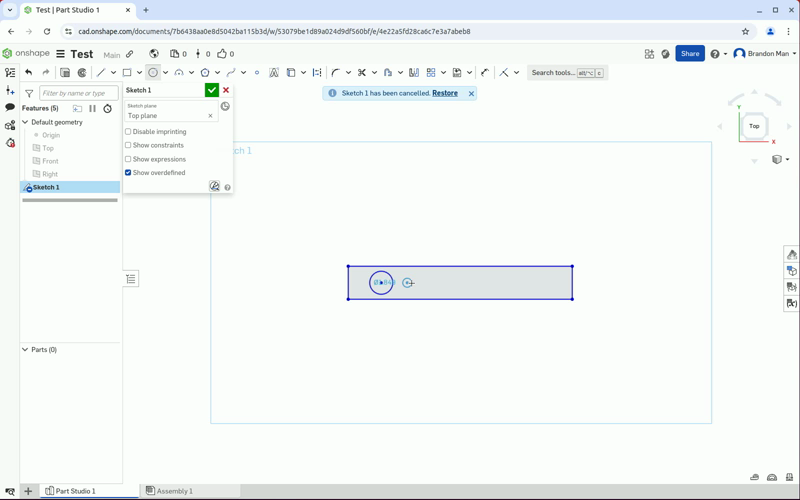
key(esc)
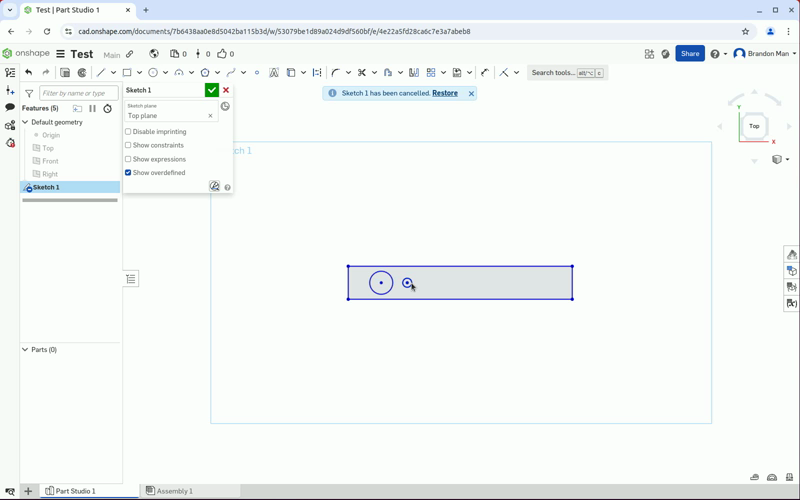
key(c)
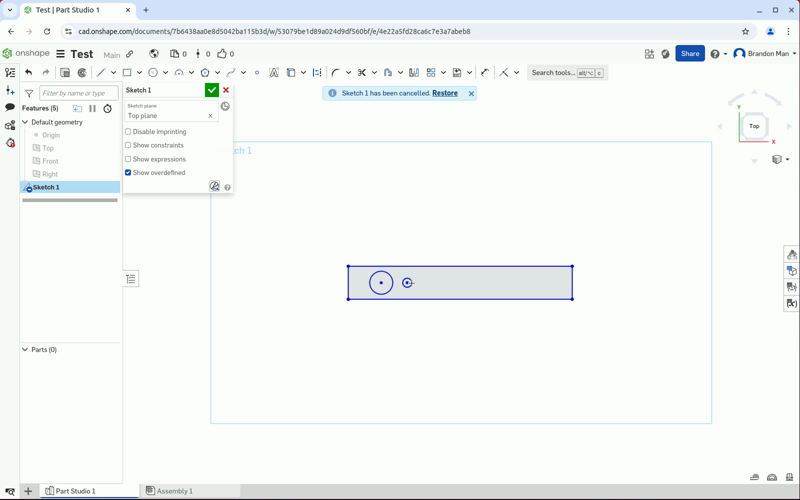
key_down(shift)
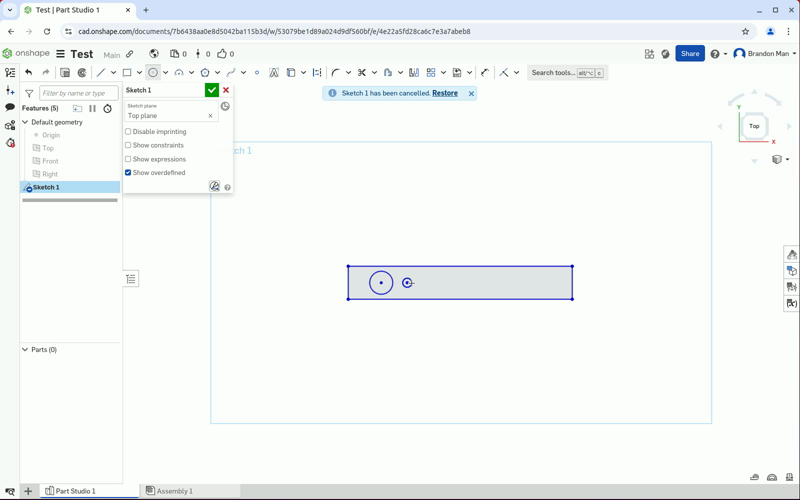
mouse_move(513, 282)
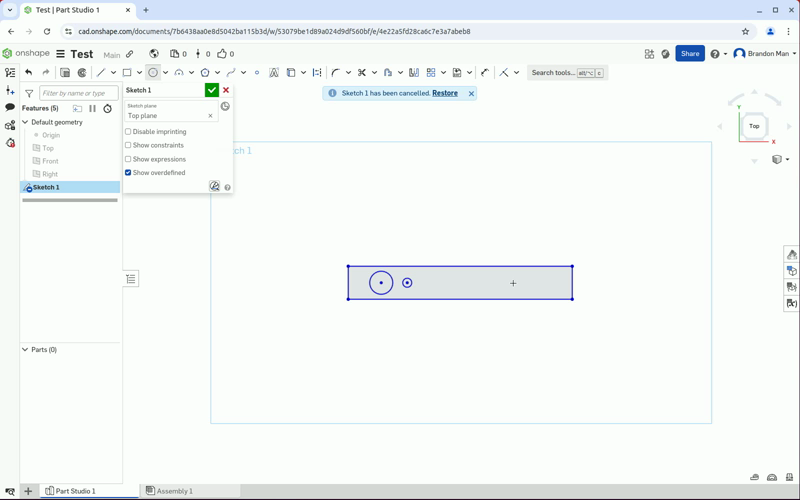
click(513, 282)
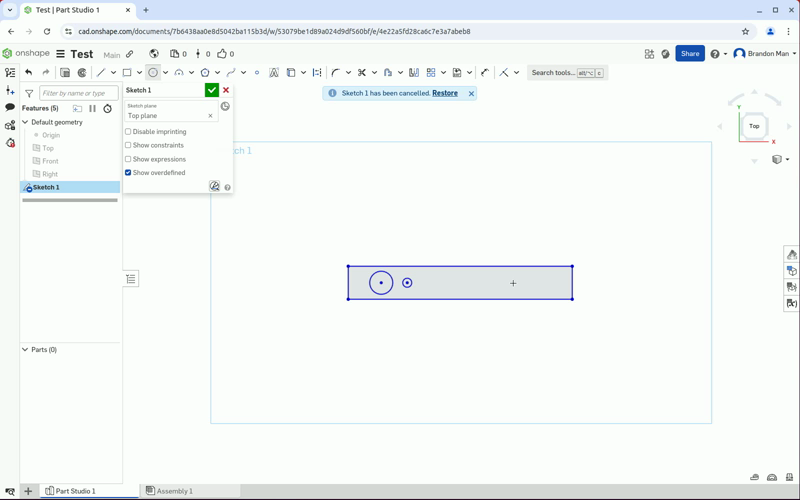
key_up(shift)
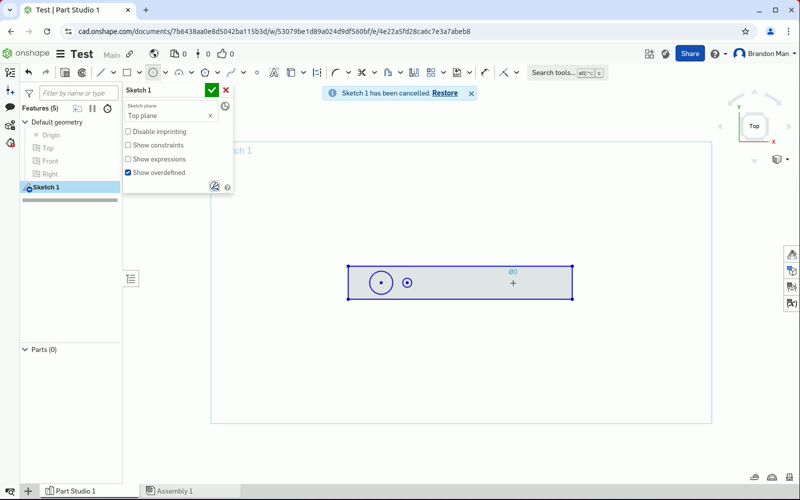
mouse_move(518, 282)
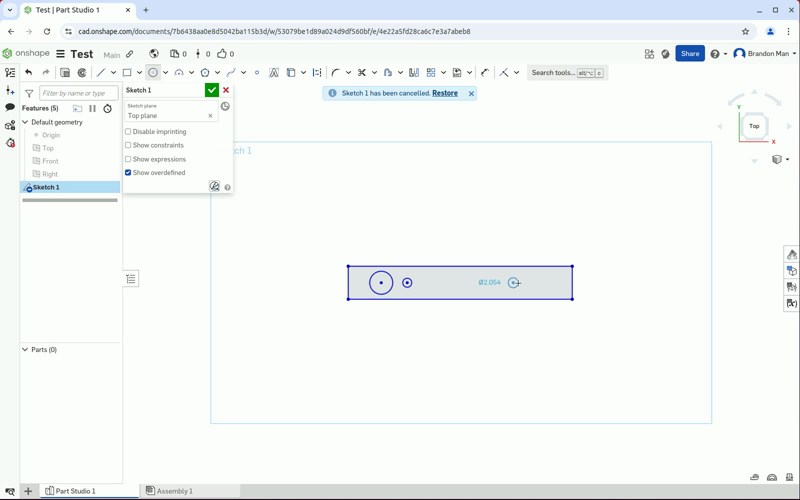
click(518, 282)
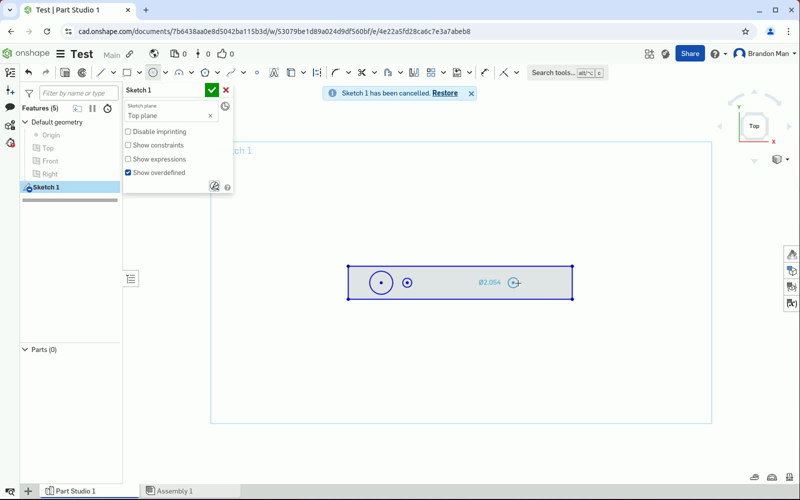
key(esc)
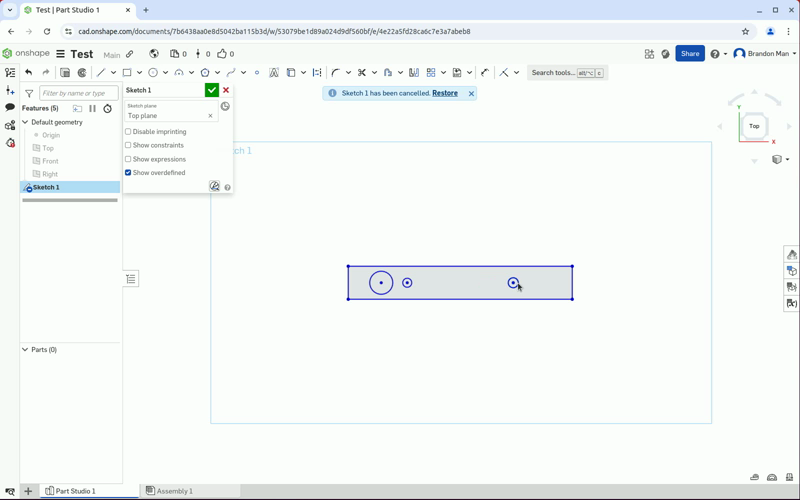
key(c)
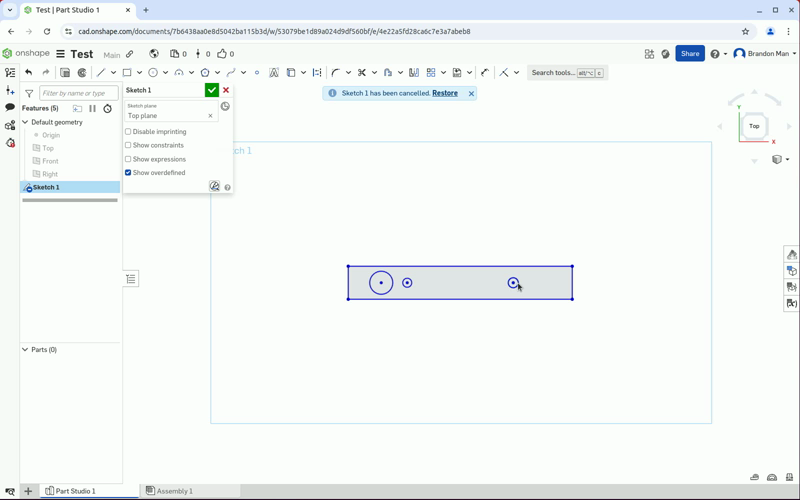
key_down(shift)
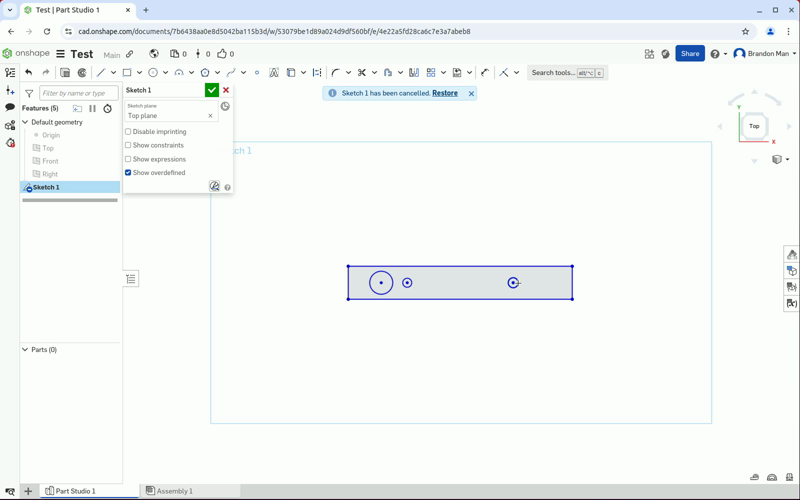
mouse_move(539, 282)
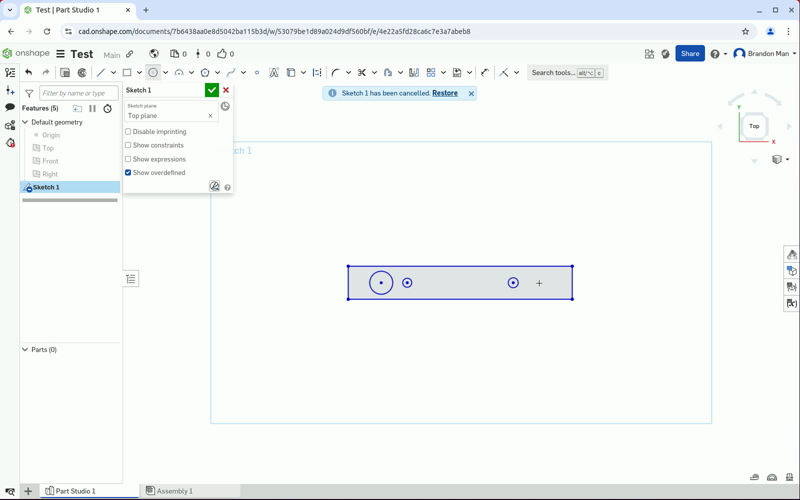
click(539, 282)
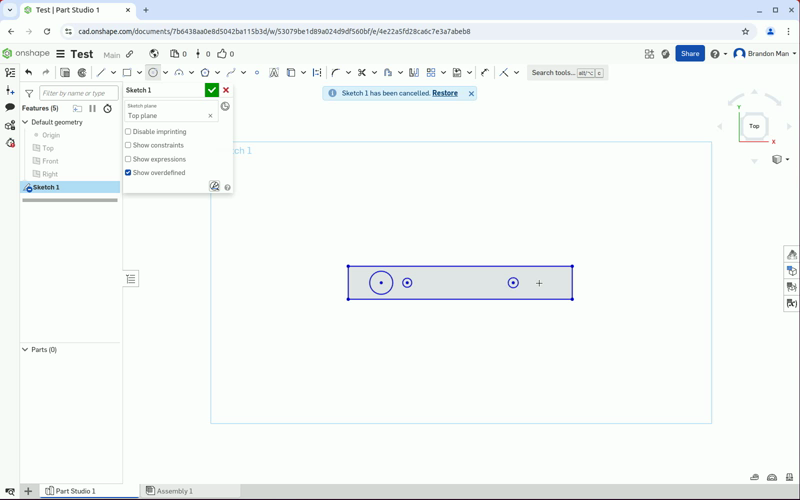
key_up(shift)
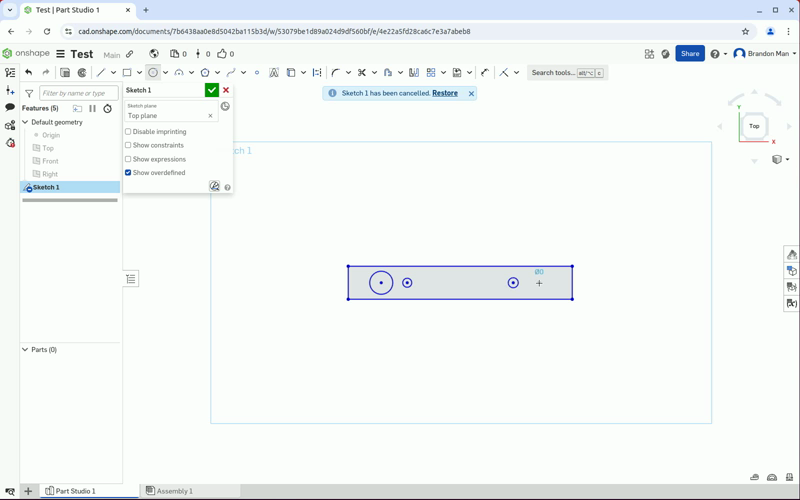
mouse_move(550, 282)
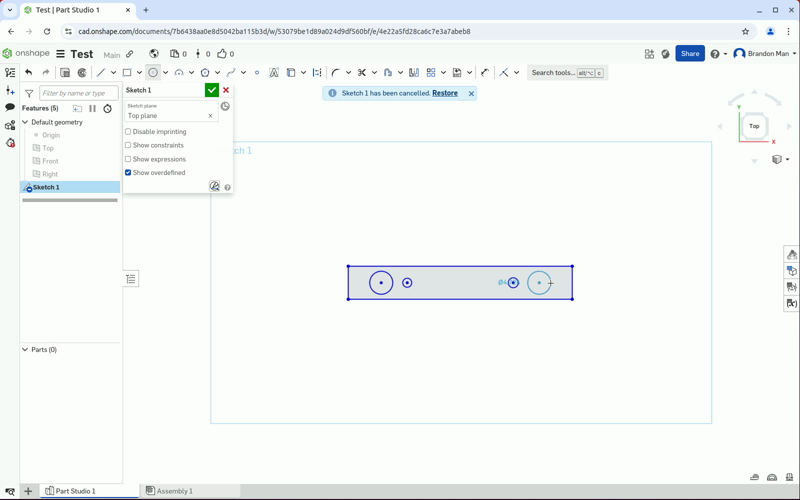
click(550, 282)
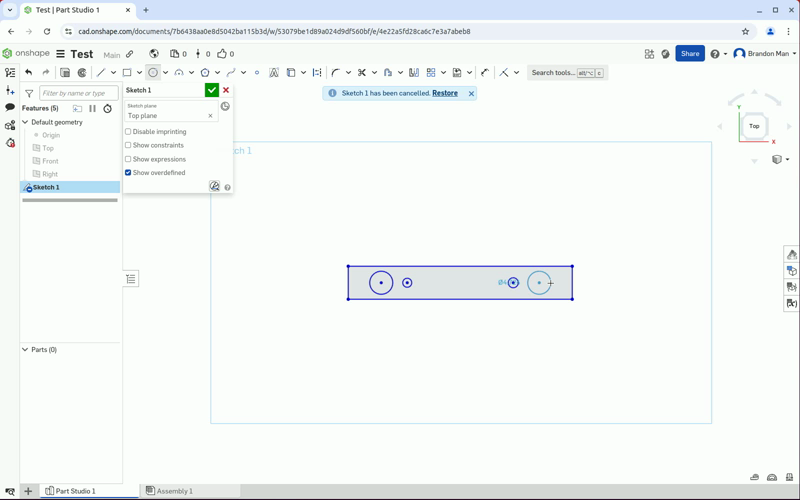
key(esc)
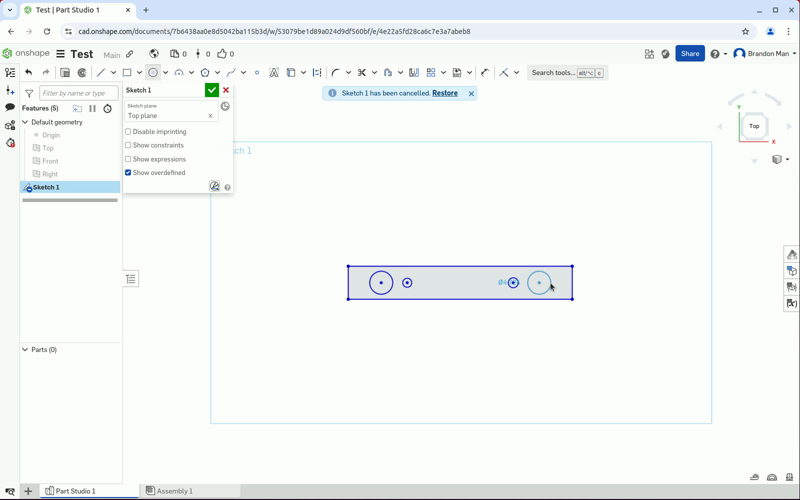
mouse_move(416, 270)
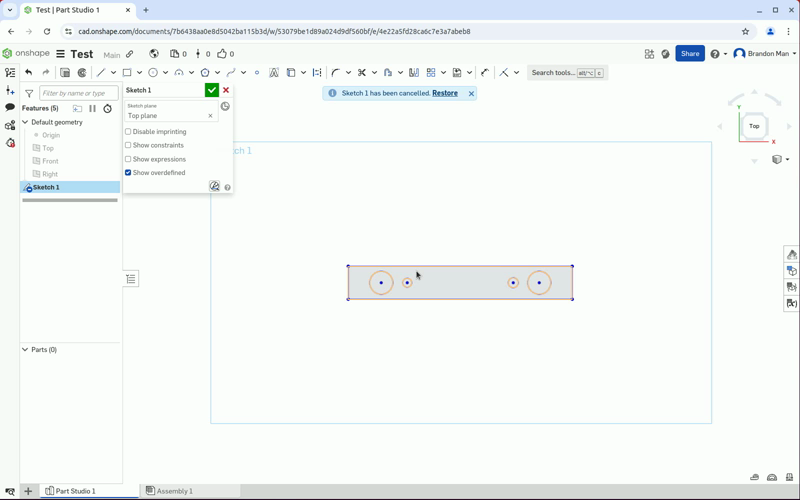
click(416, 270)
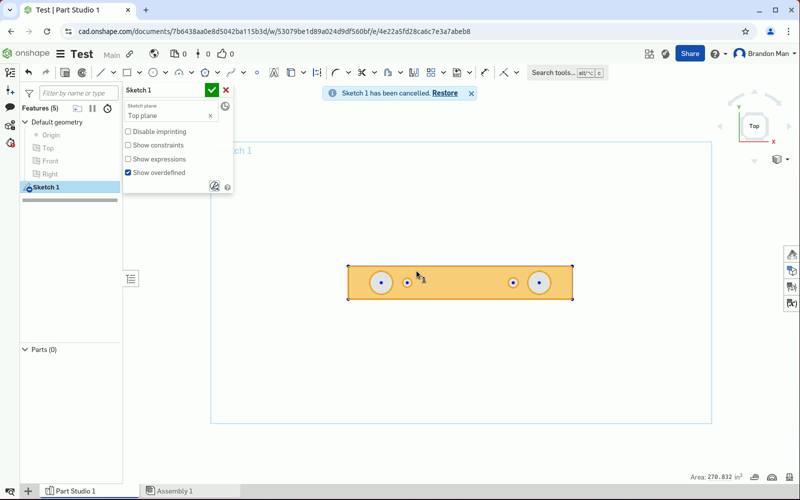
mouse_move(73, 352)
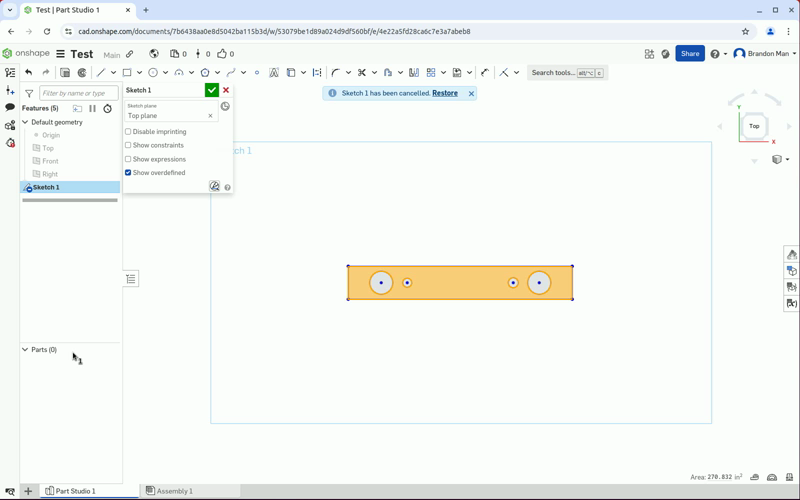
key(shift+y)
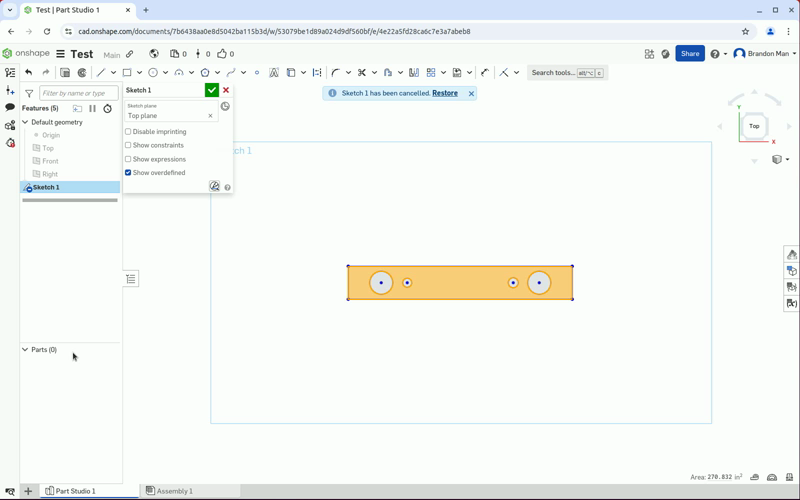
key(shift+e)
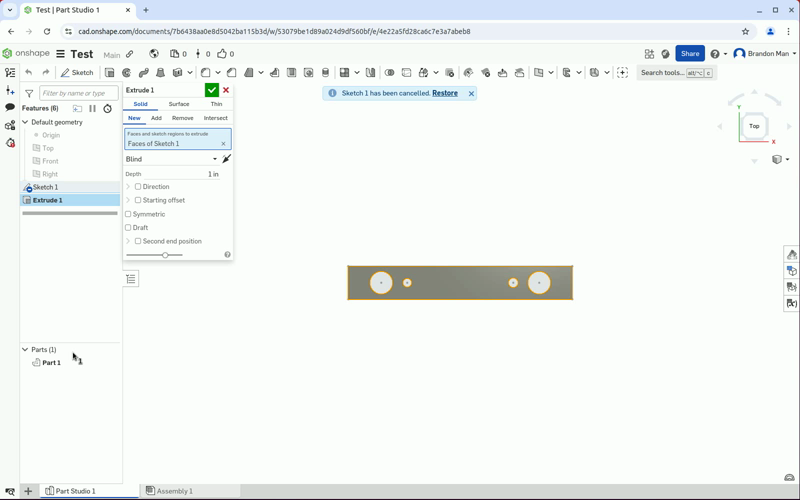
mouse_move(143, 106)
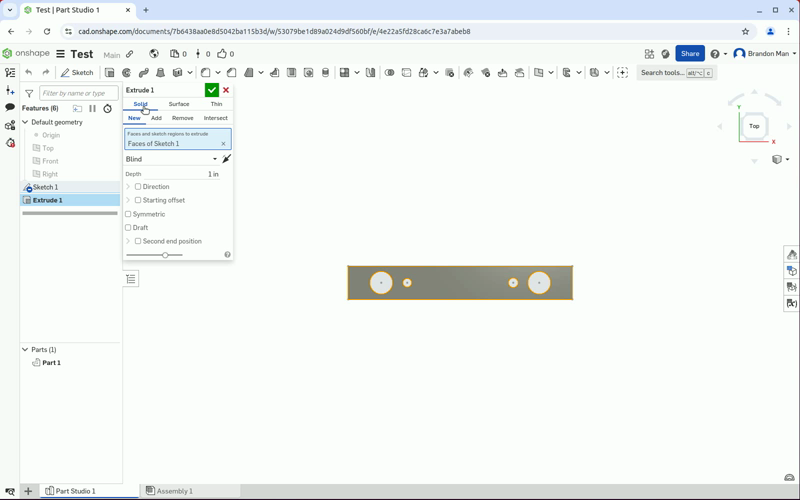
click(143, 106)
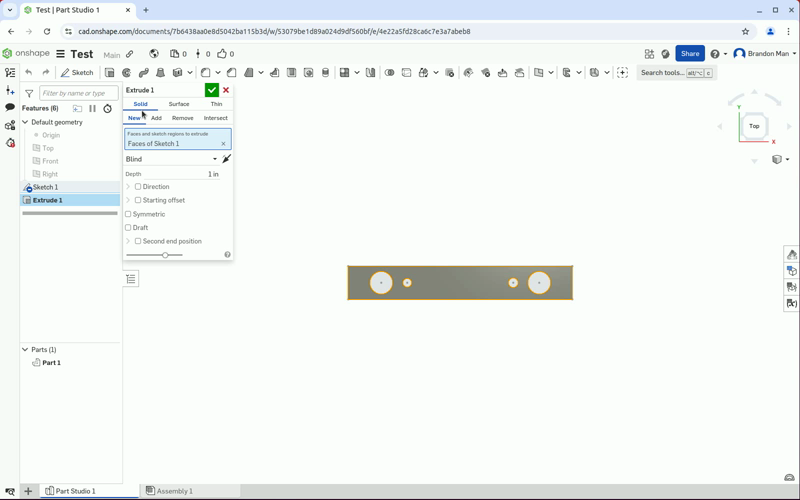
mouse_move(137, 120)
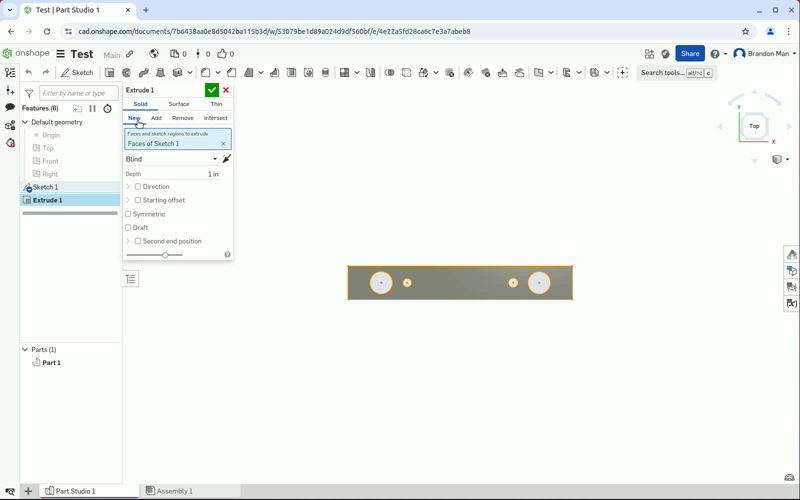
click(137, 120)
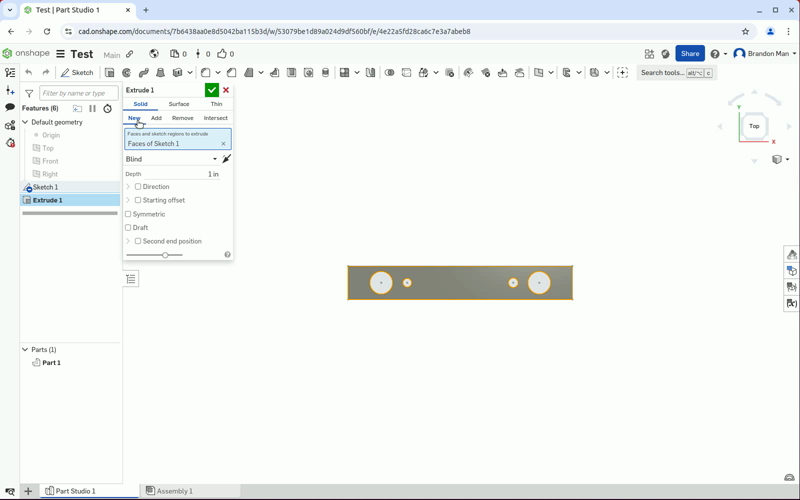
key(tab, 4)
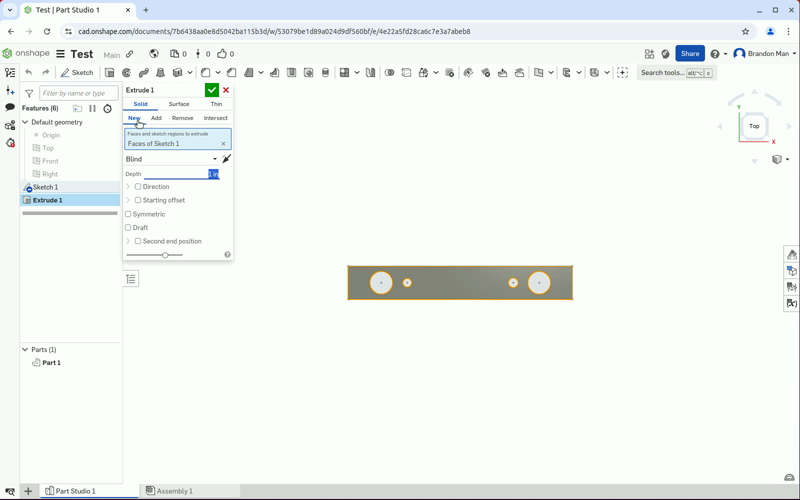
text(4.333)
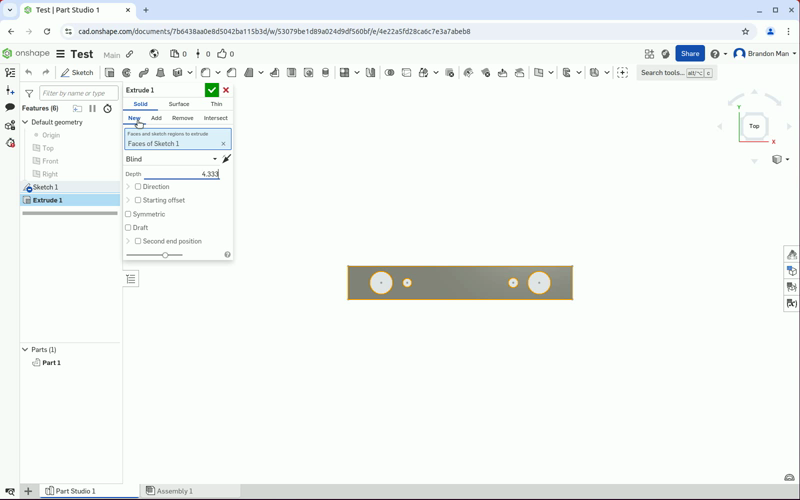
key(enter)
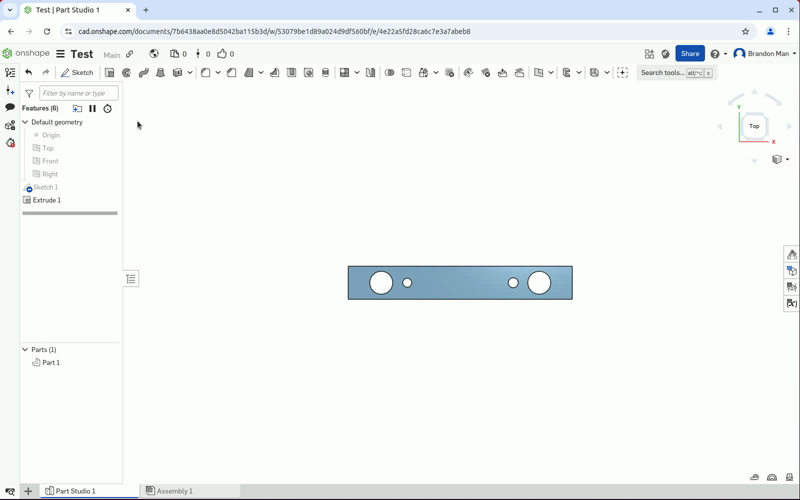
key(shift+h)
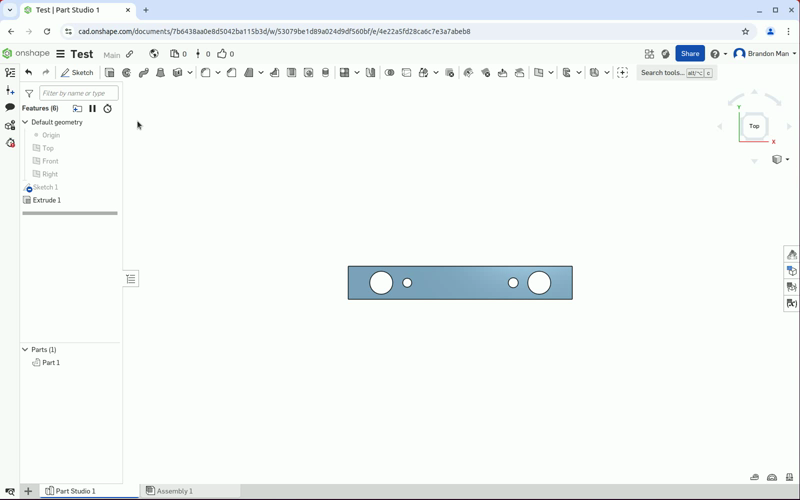
key(shift+h)
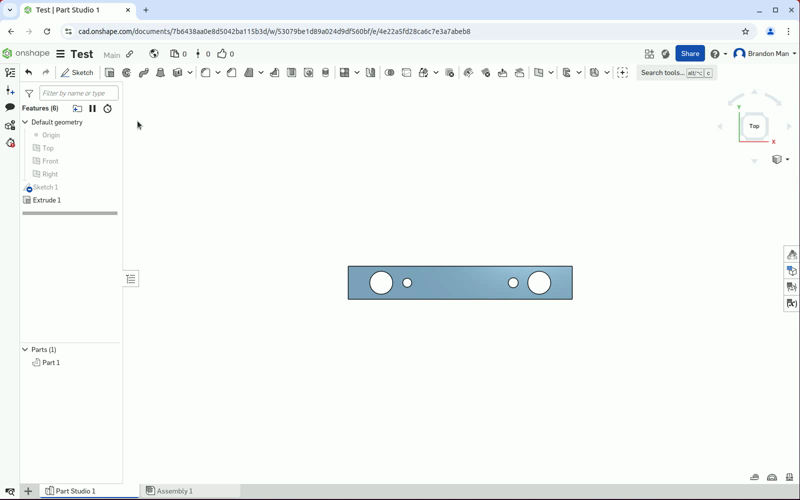
mouse_move(73, 189)
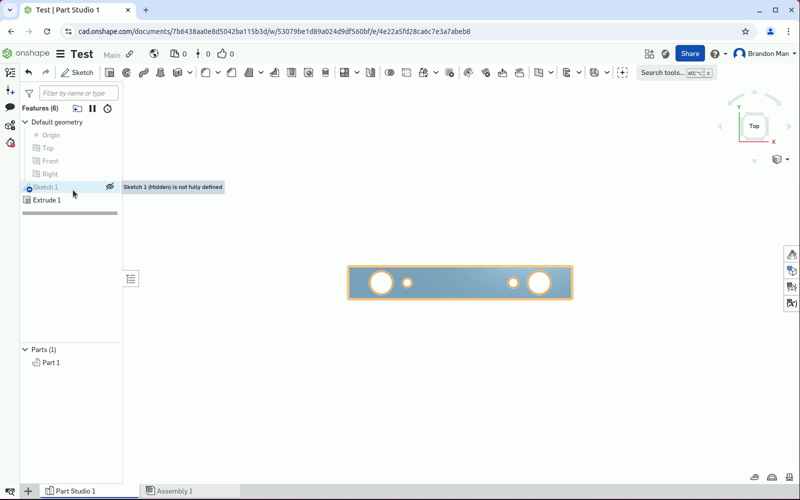
click(73, 189)
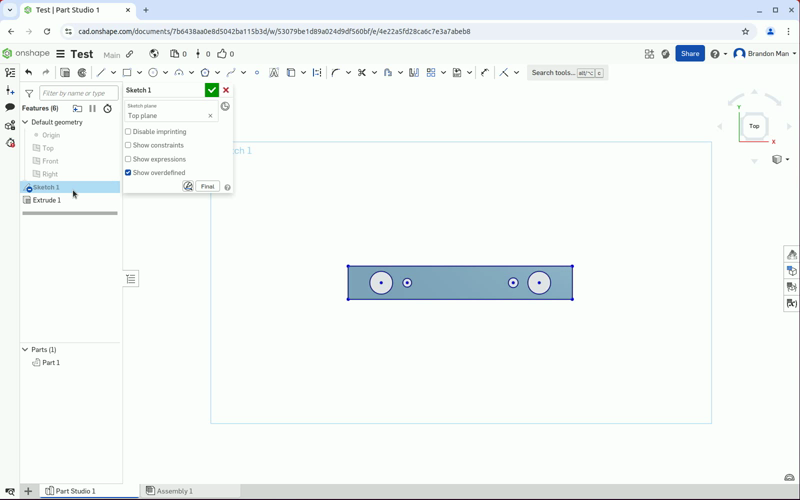
mouse_move(229, 92)
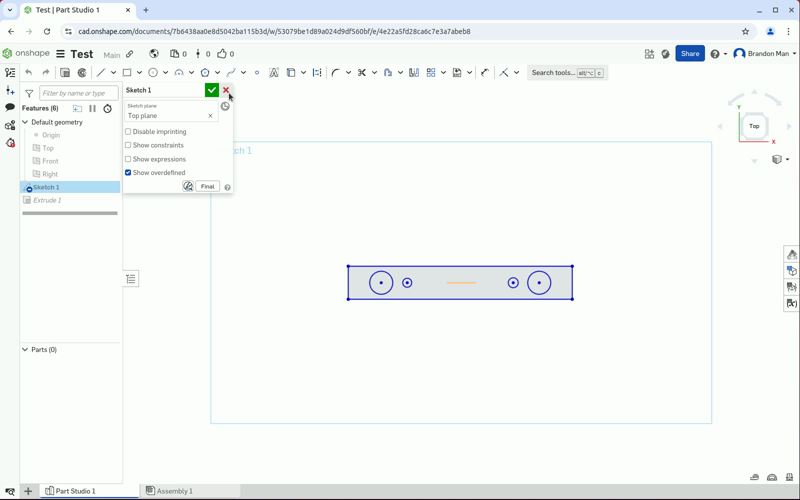
click(229, 92)
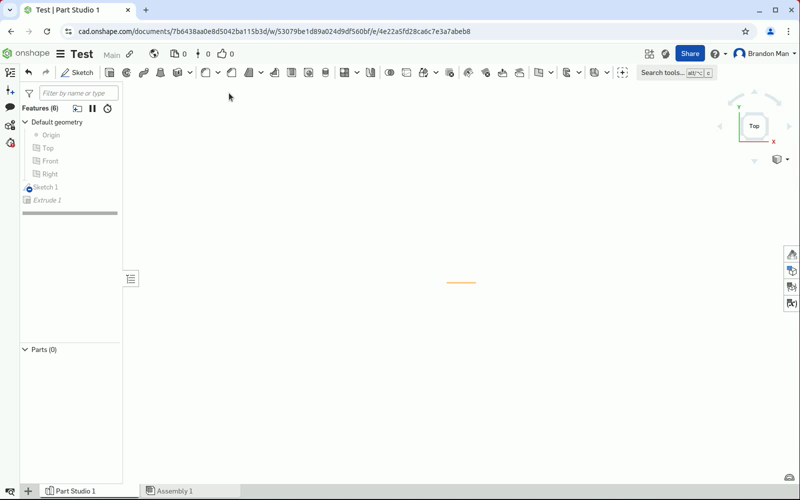
mouse_move(73, 352)
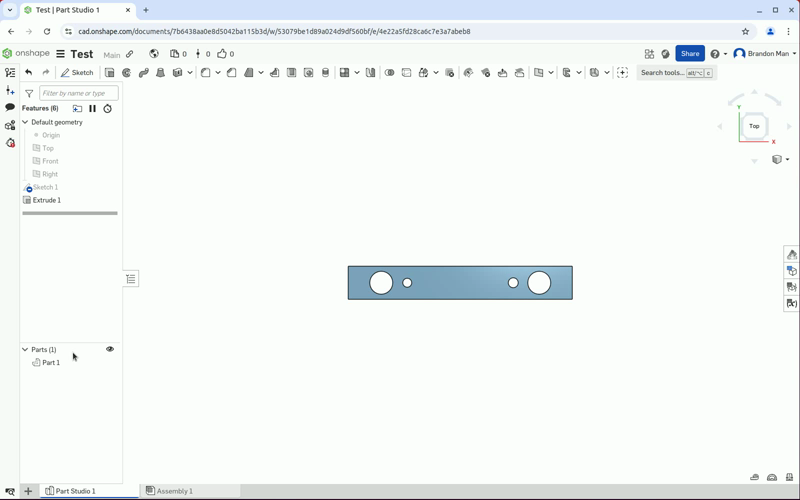
key(y)
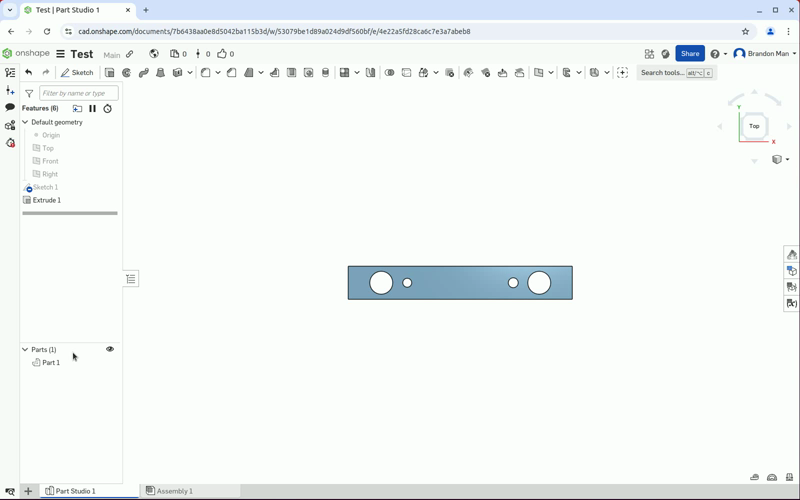
key(shift+p)
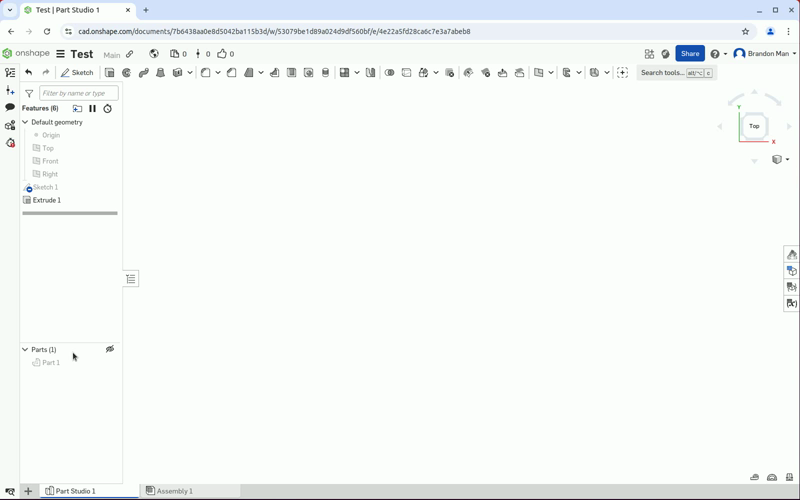
key(space)
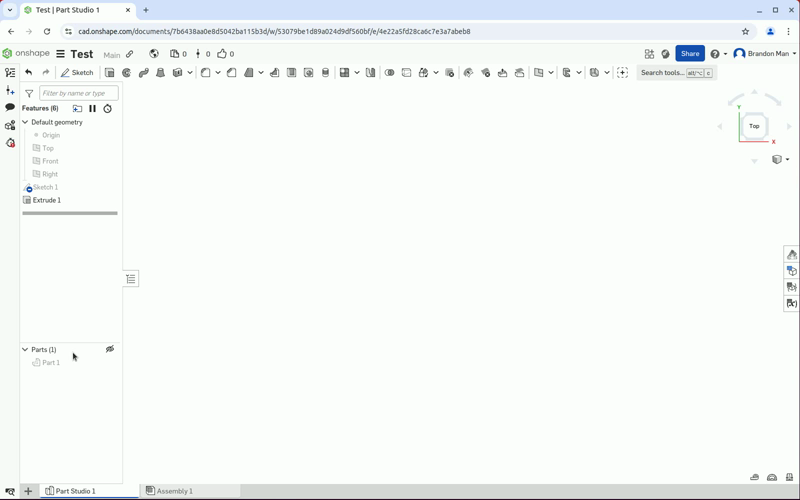
key_down(shift)
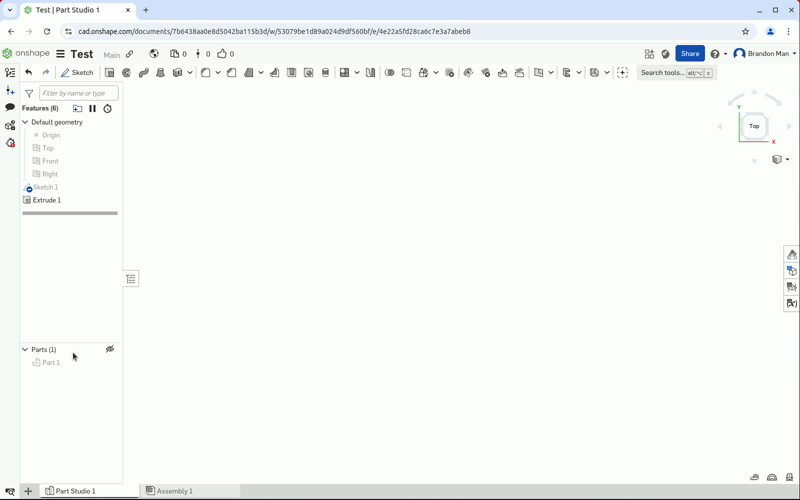
key(up)
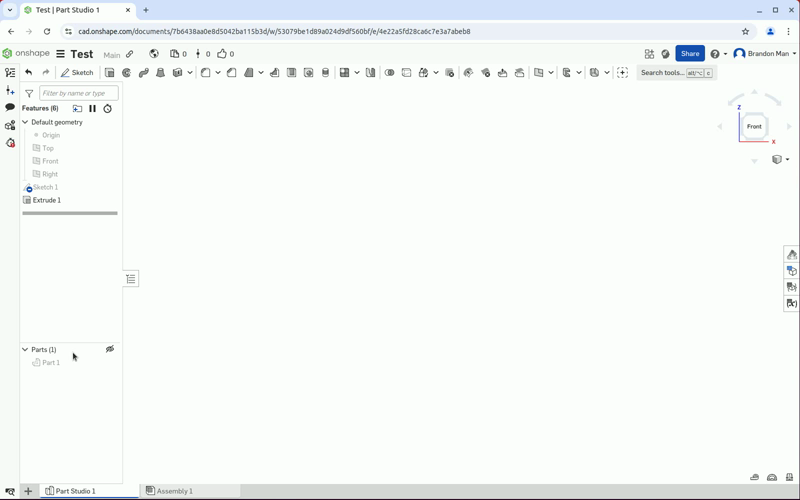
key_up(shift)
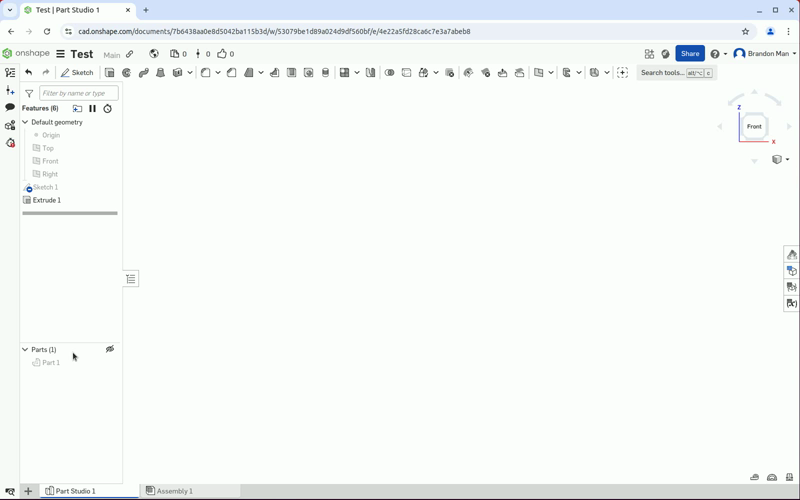
mouse_move(73, 352)
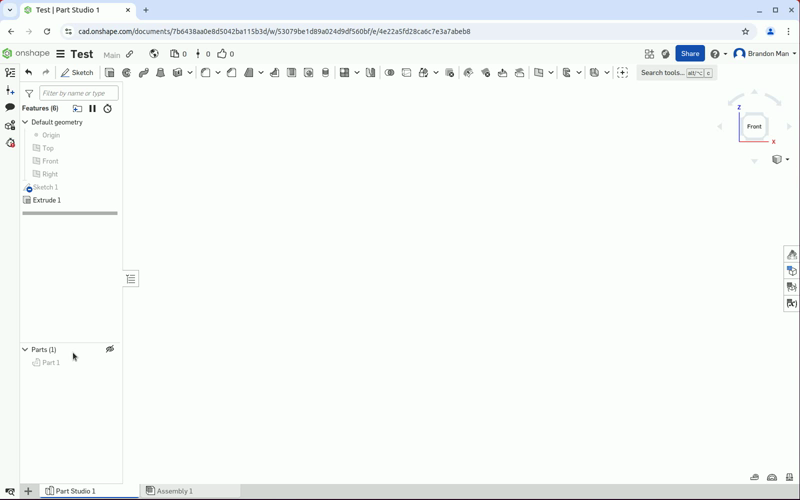
key(shift+y)
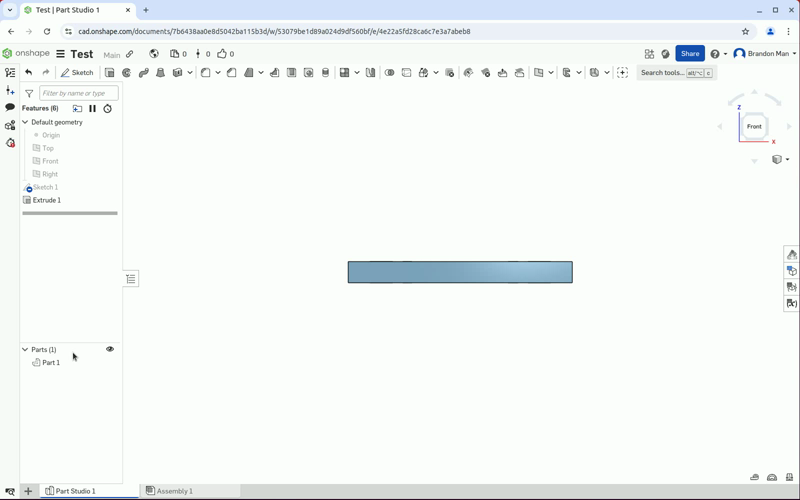
mouse_move(541, 75)
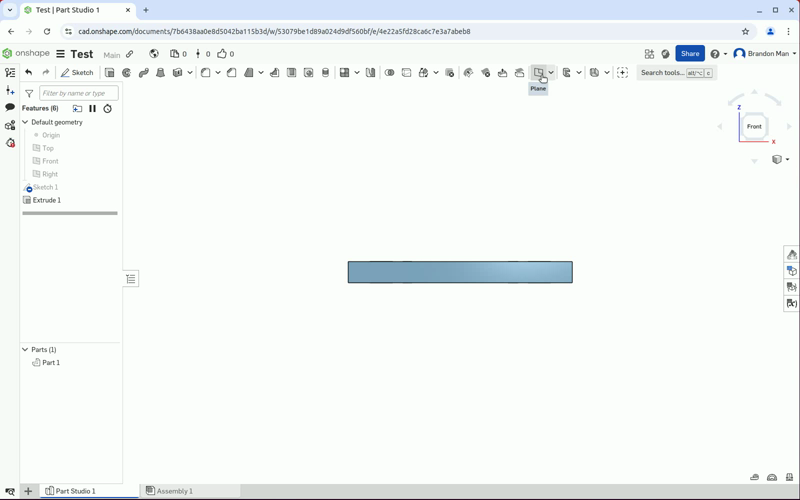
click(541, 75)
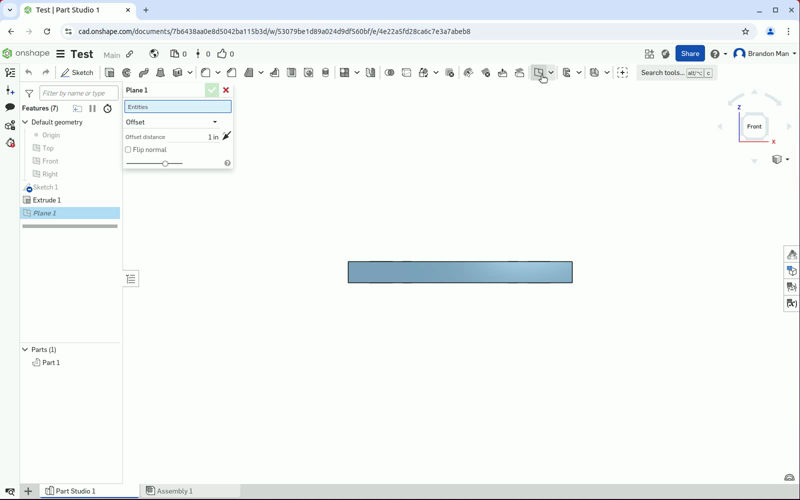
mouse_move(73, 163)
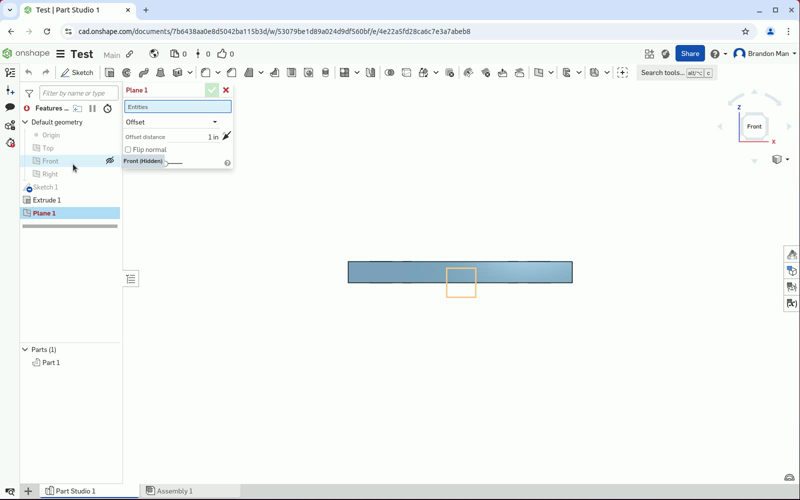
click(73, 163)
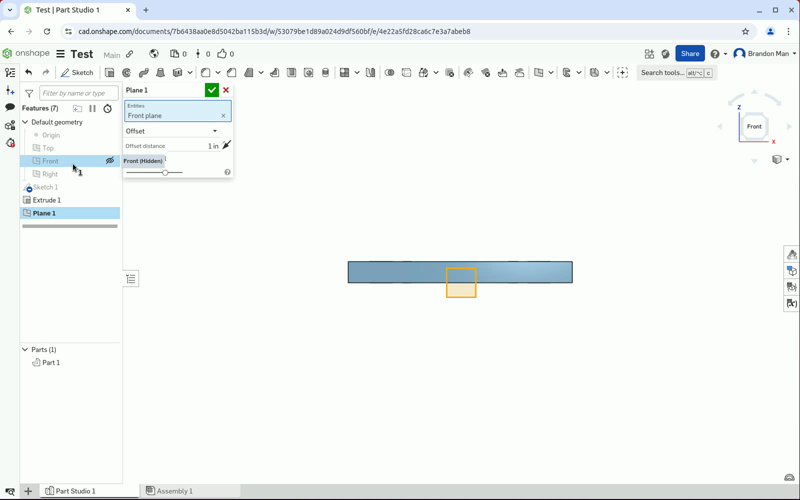
key(tab, 2)
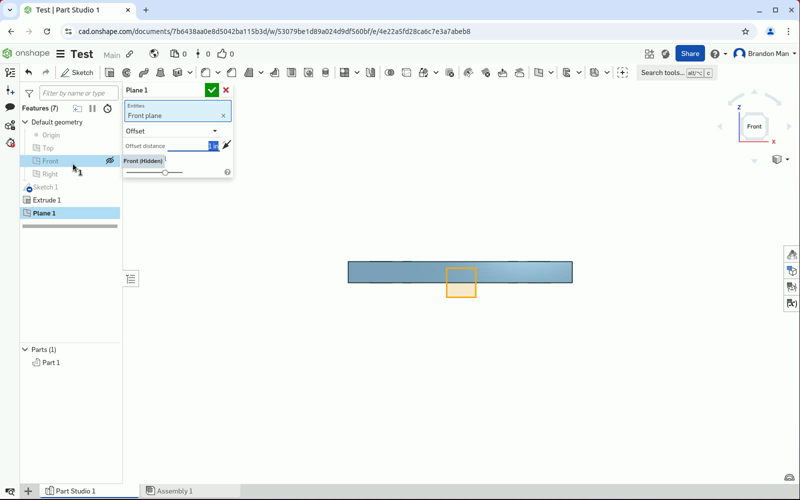
text(3.358)
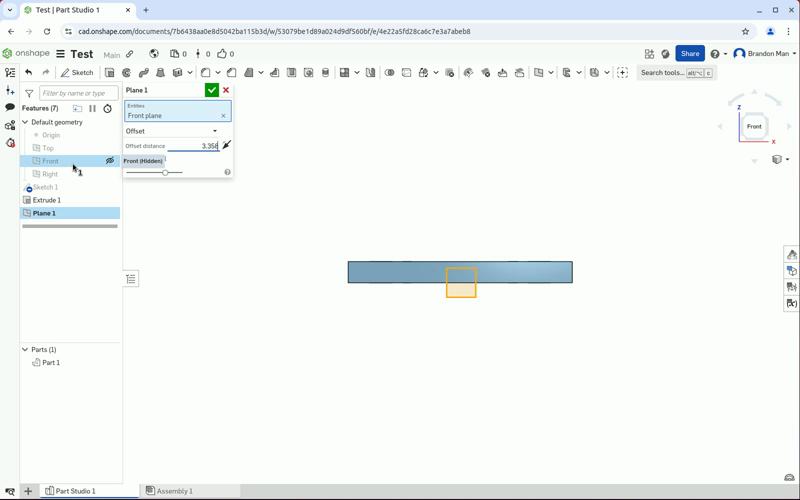
key(enter, 2)
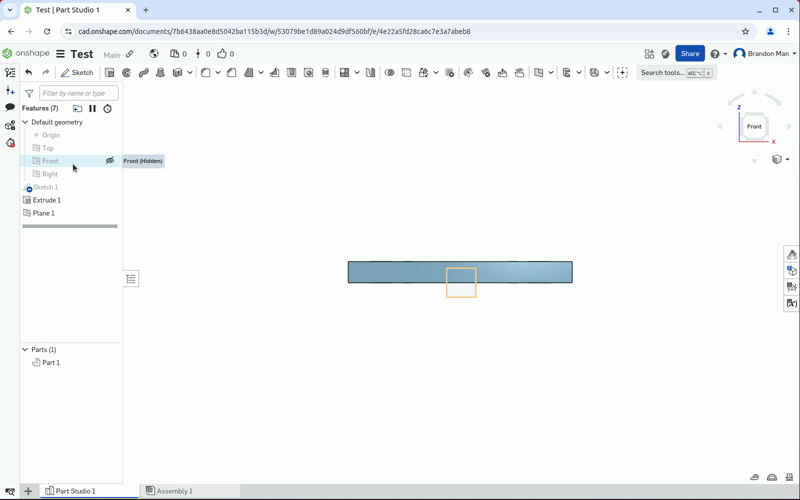
key(shift+s)
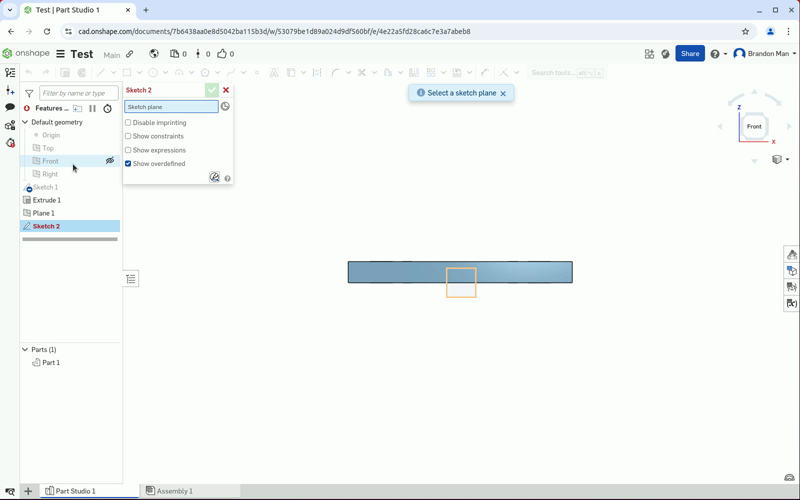
mouse_move(73, 215)
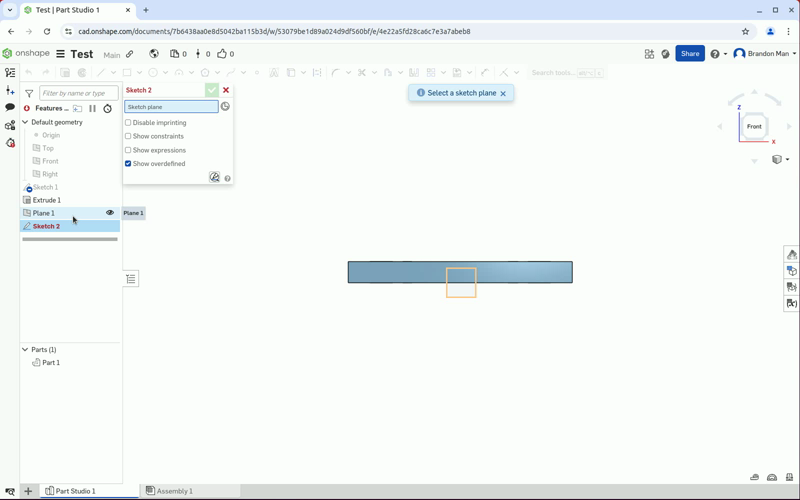
click(73, 215)
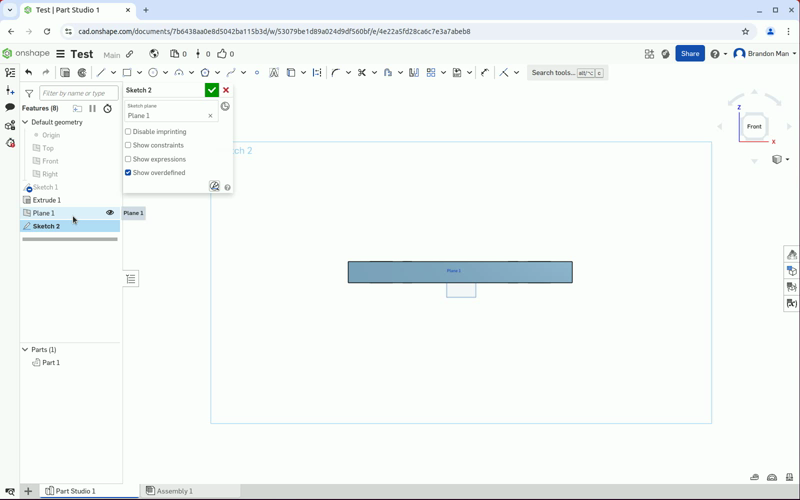
mouse_move(73, 352)
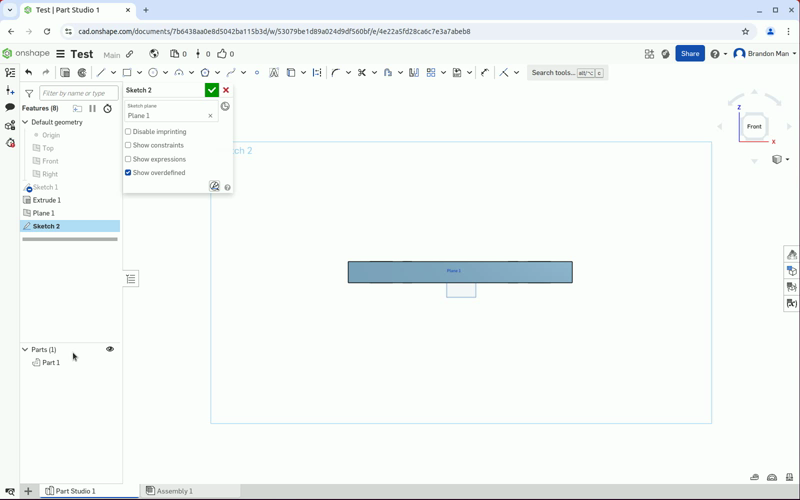
key(y)
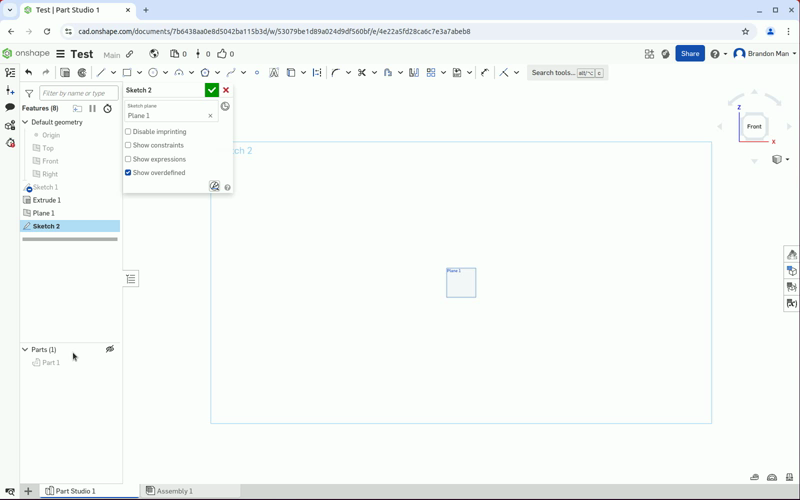
key(c)
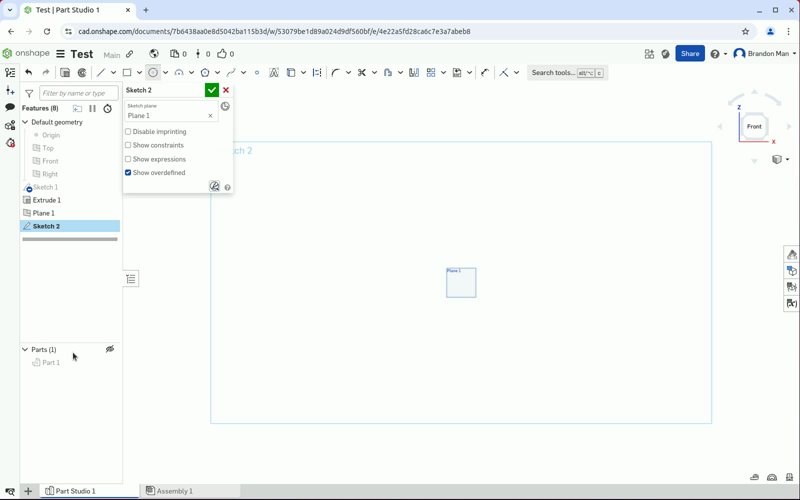
key_down(shift)
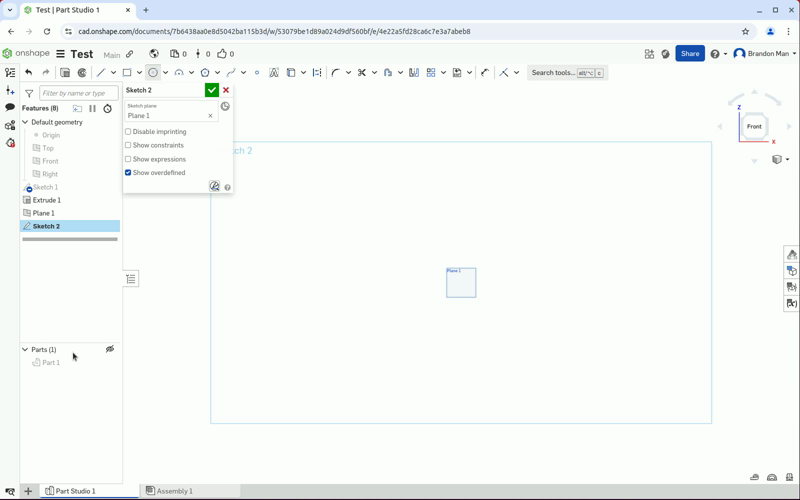
mouse_move(366, 271)
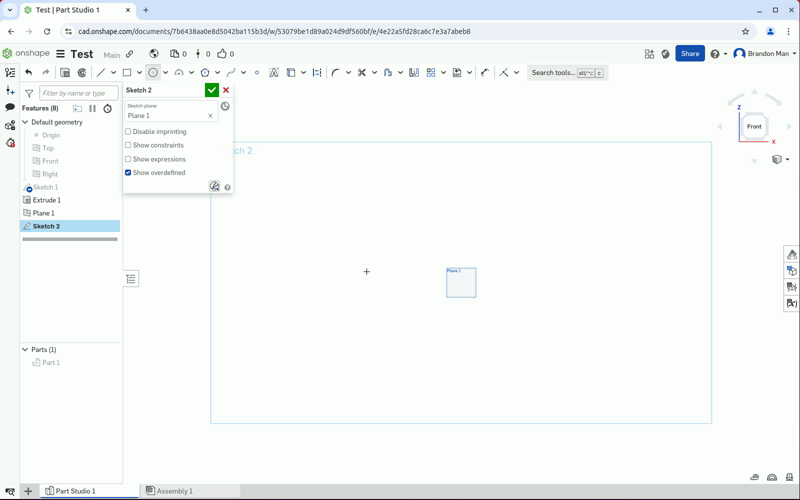
click(366, 271)
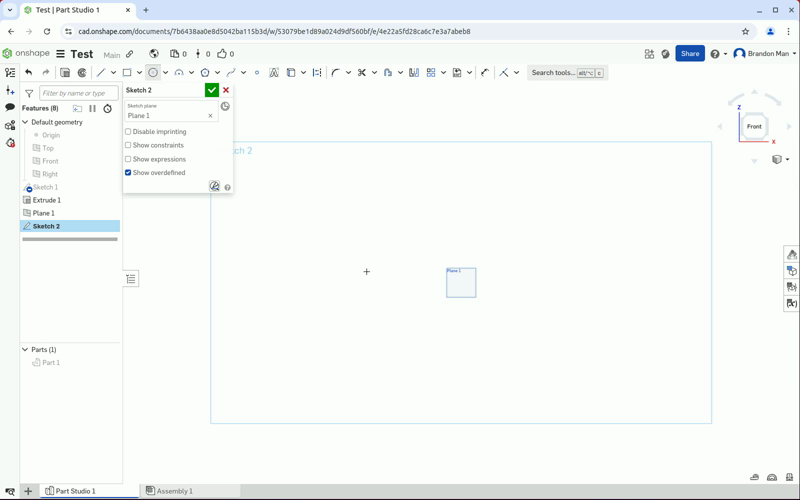
key_up(shift)
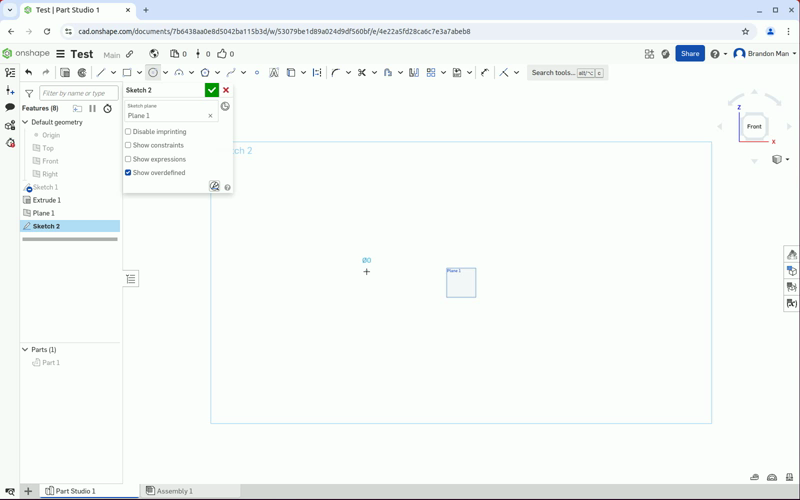
mouse_move(369, 271)
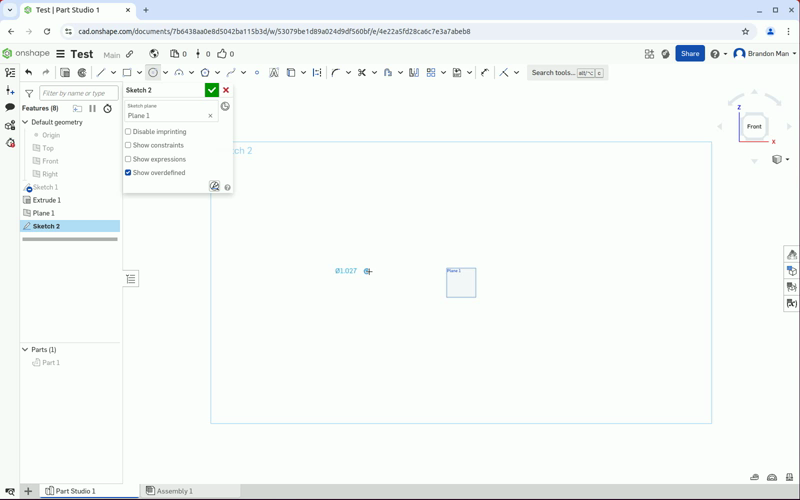
scroll(6)
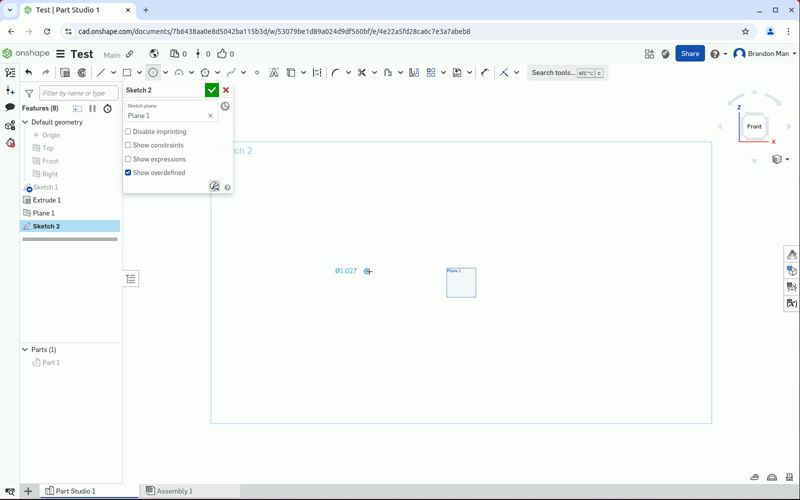
scroll(6)
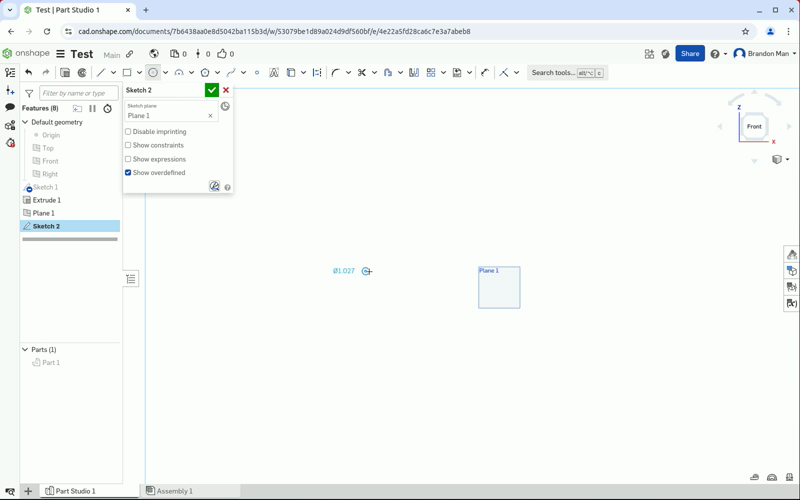
scroll(6)
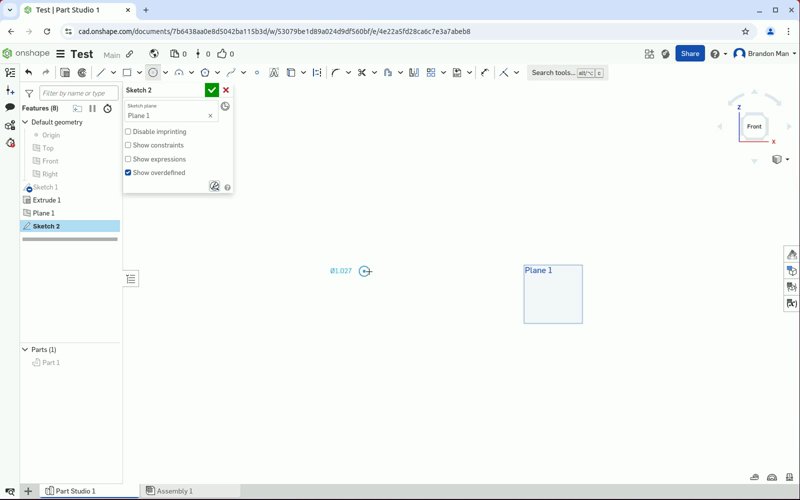
scroll(6)
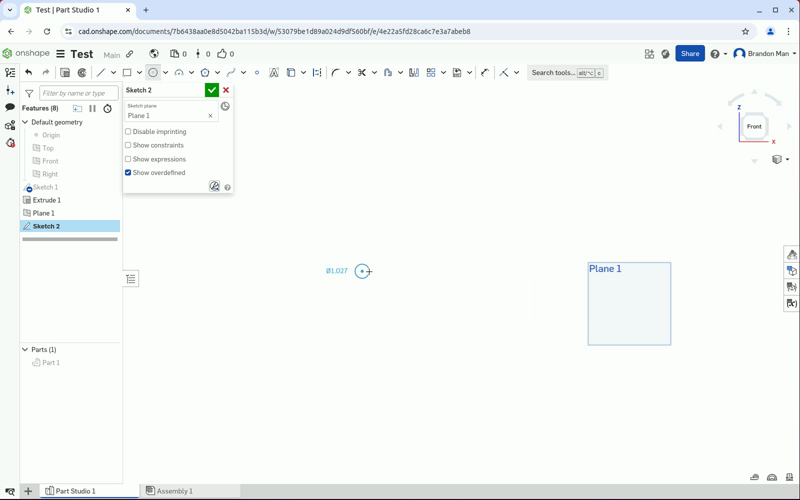
scroll(6)
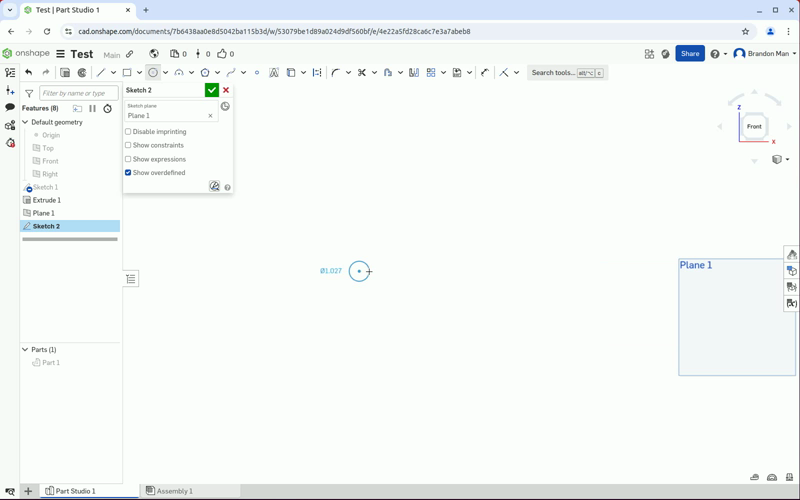
scroll(6)
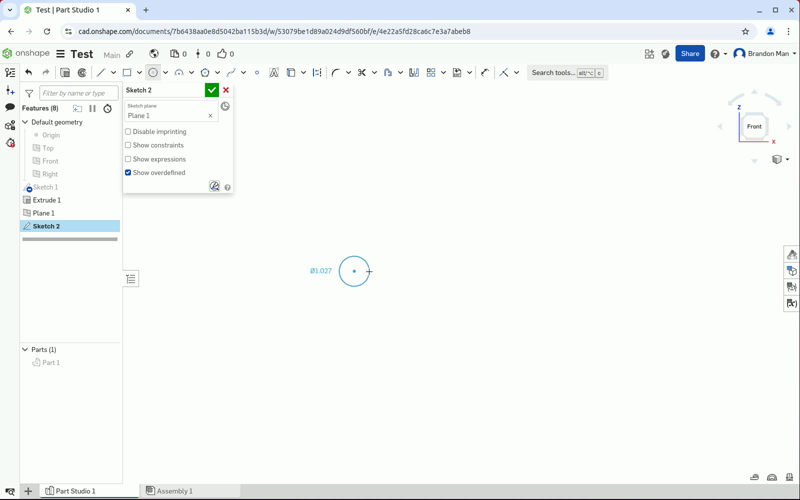
scroll(6)
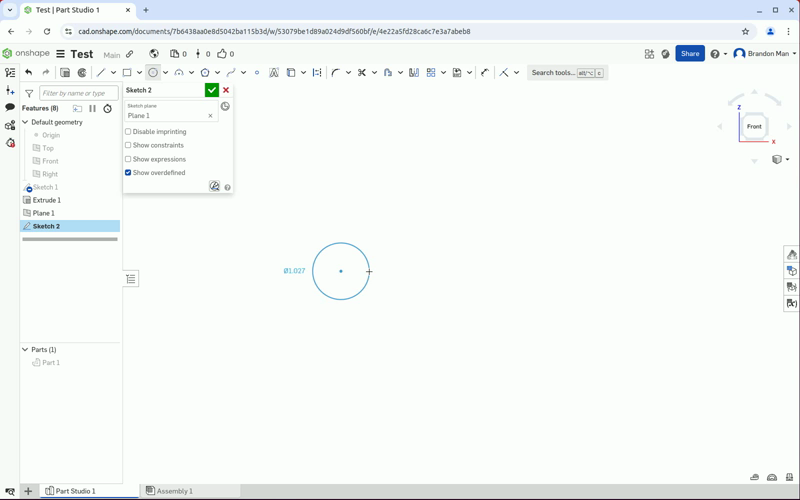
click(369, 271)
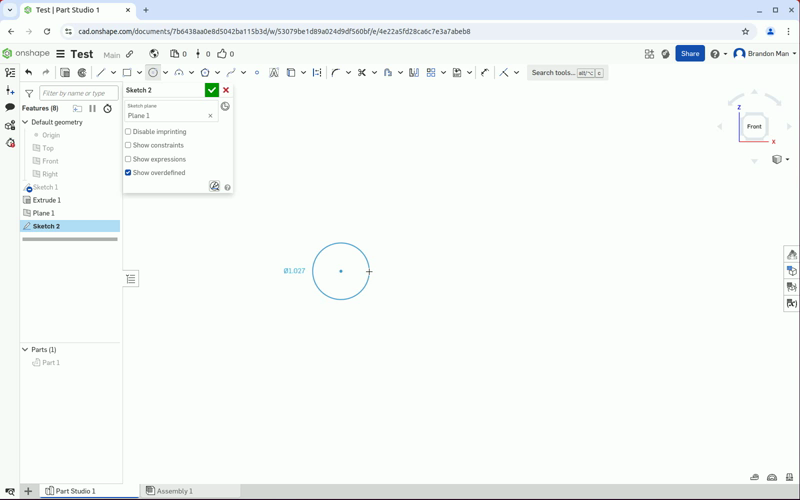
scroll(-6)
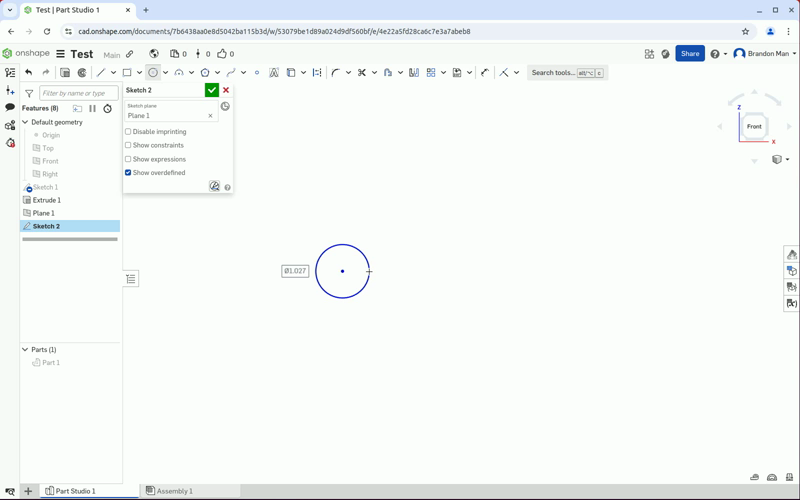
scroll(-6)
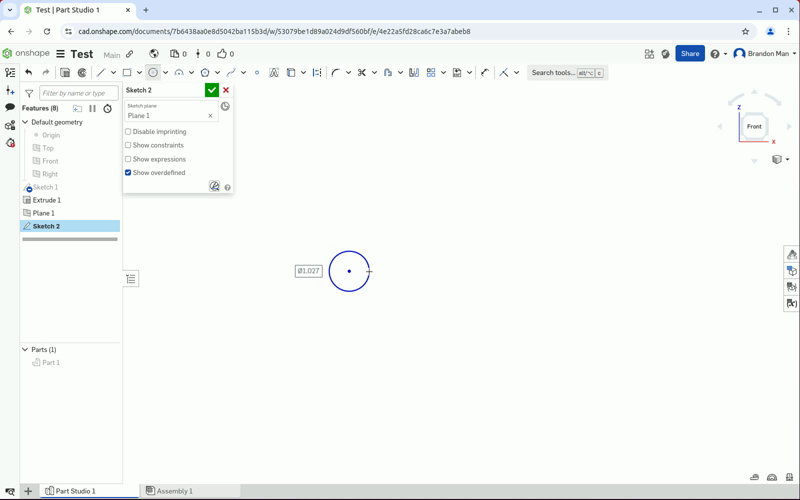
scroll(-6)
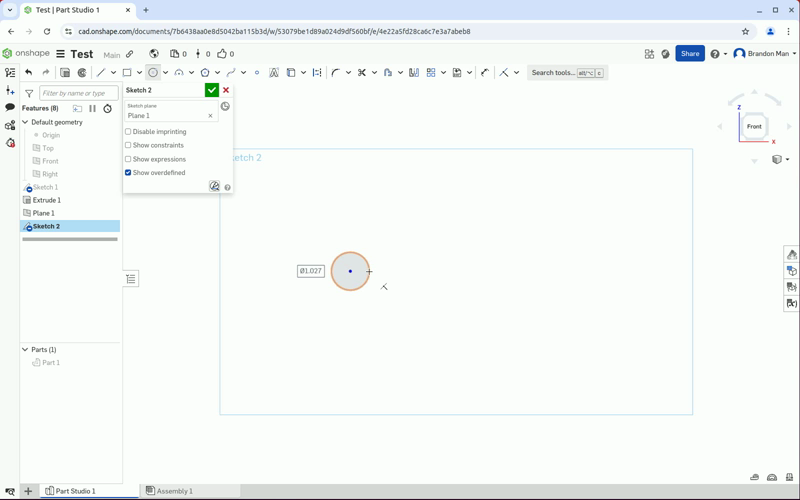
scroll(-6)
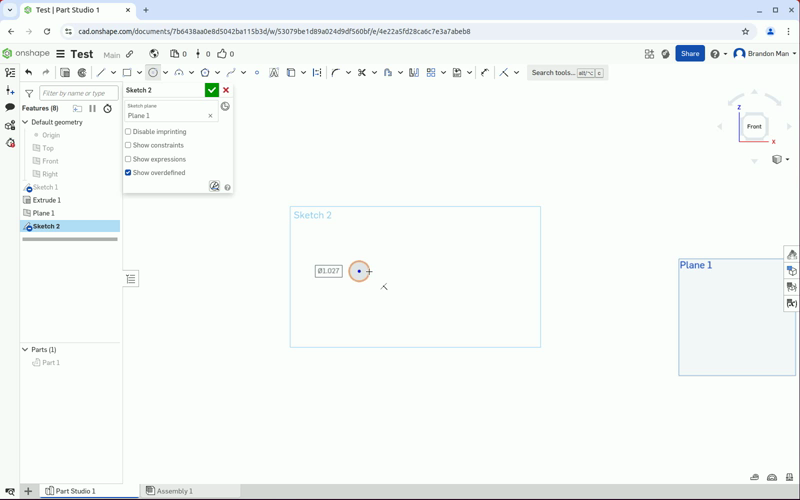
scroll(-6)
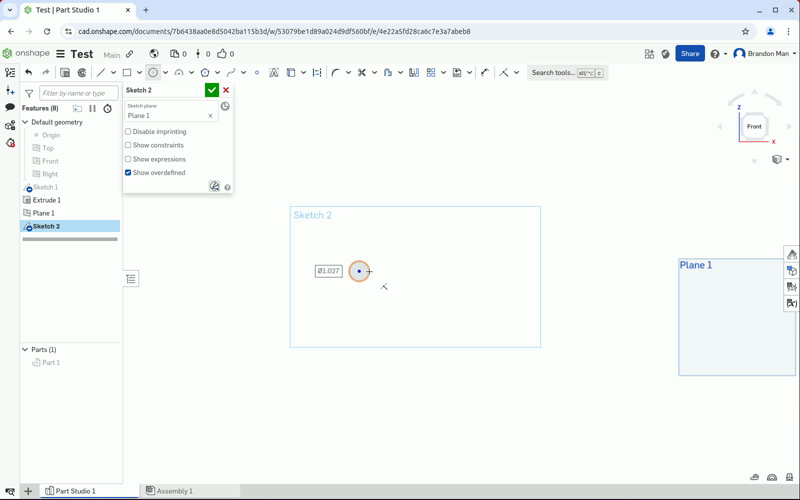
scroll(-6)
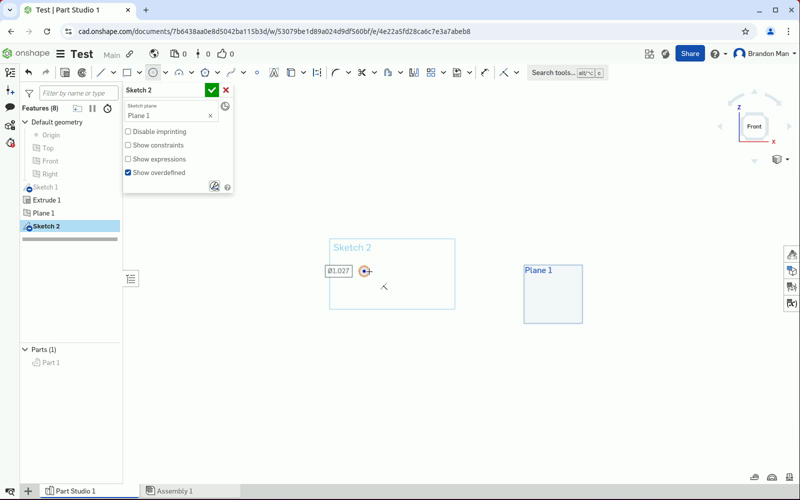
scroll(-6)
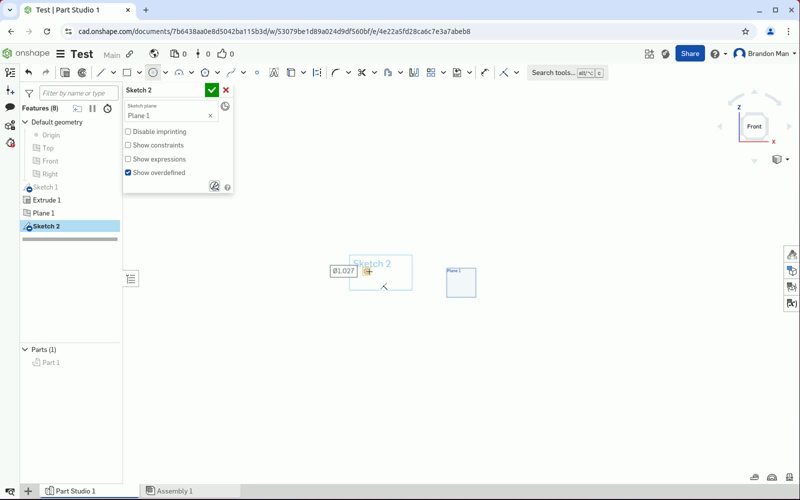
key(esc)
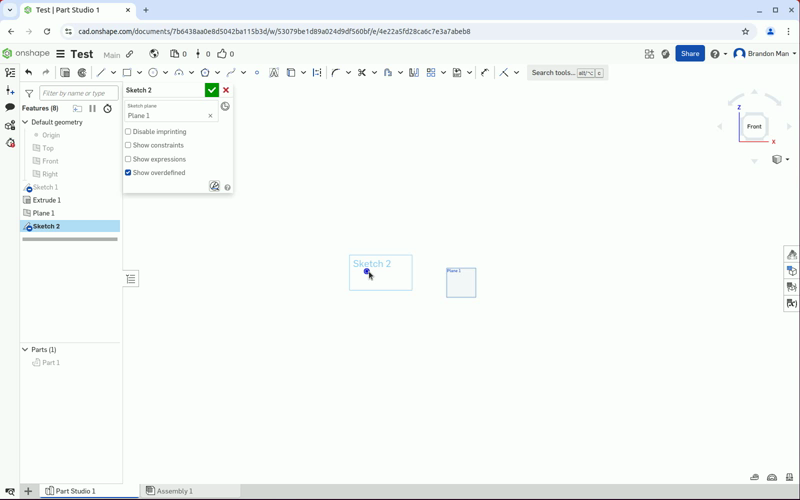
mouse_move(368, 272)
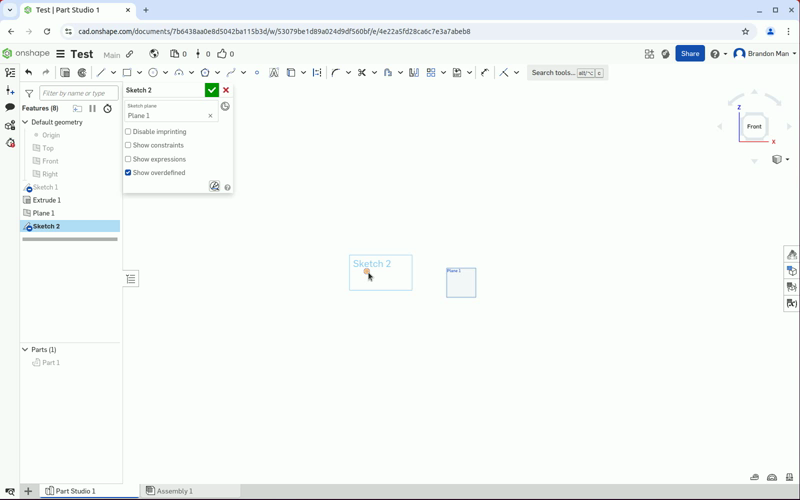
scroll(6)
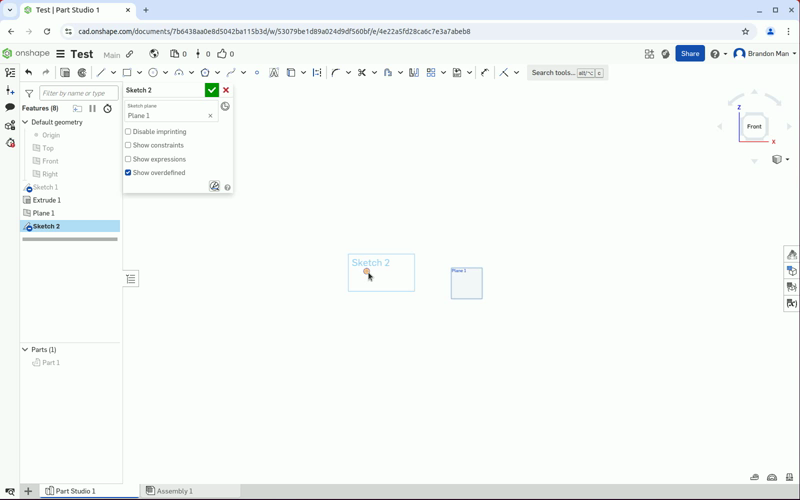
scroll(6)
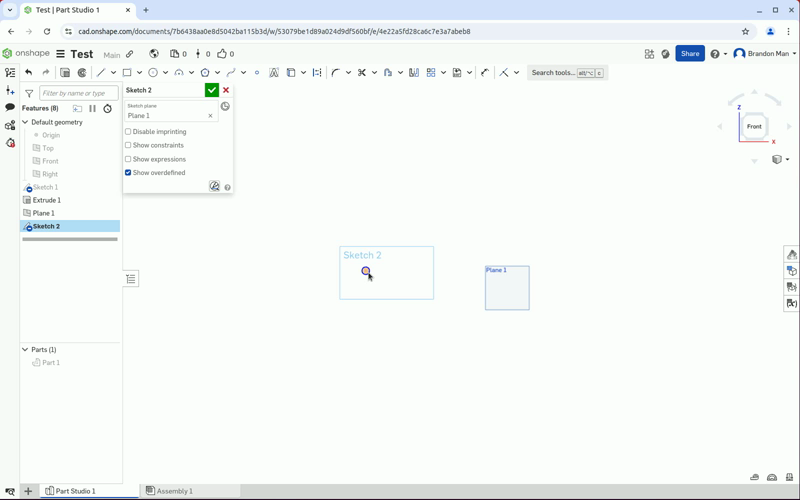
scroll(6)
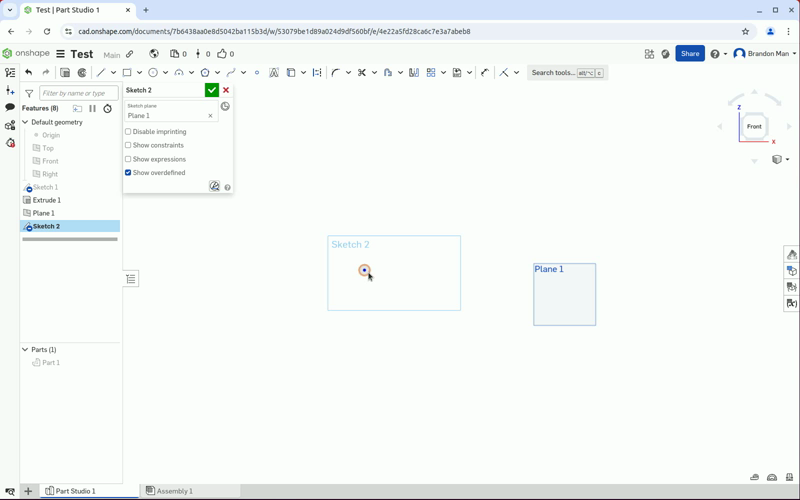
scroll(6)
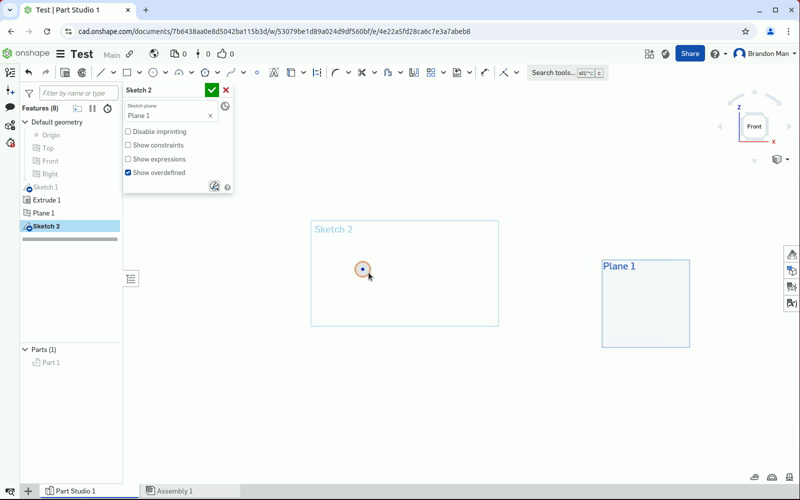
scroll(6)
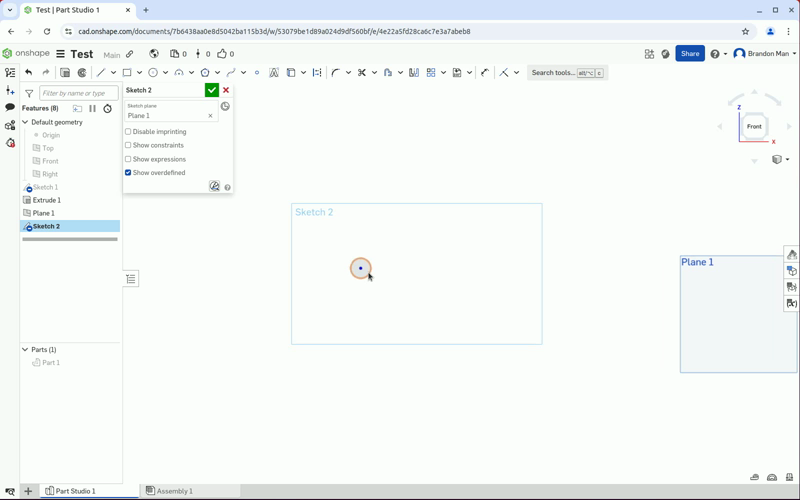
scroll(6)
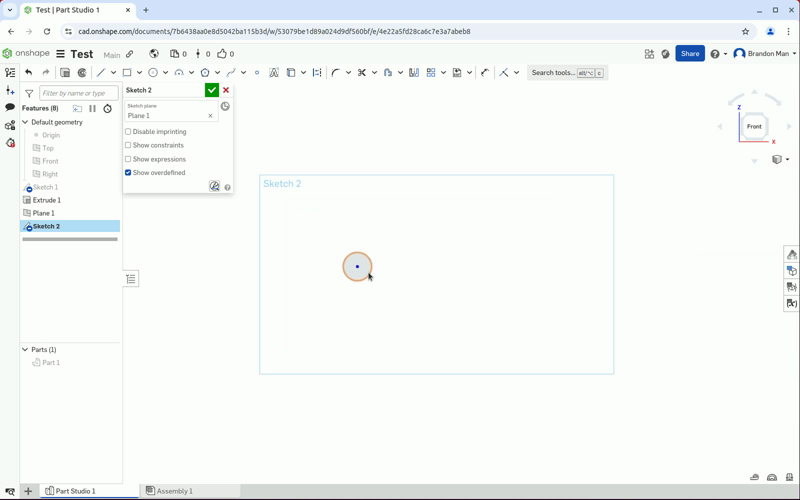
scroll(6)
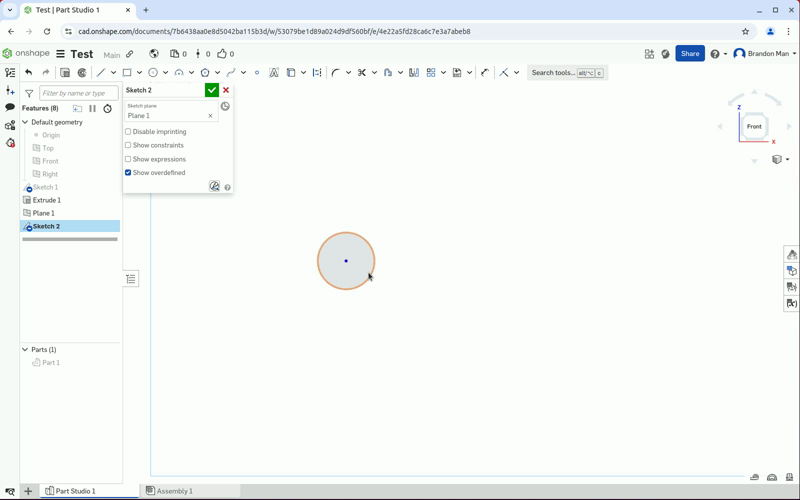
click(368, 272)
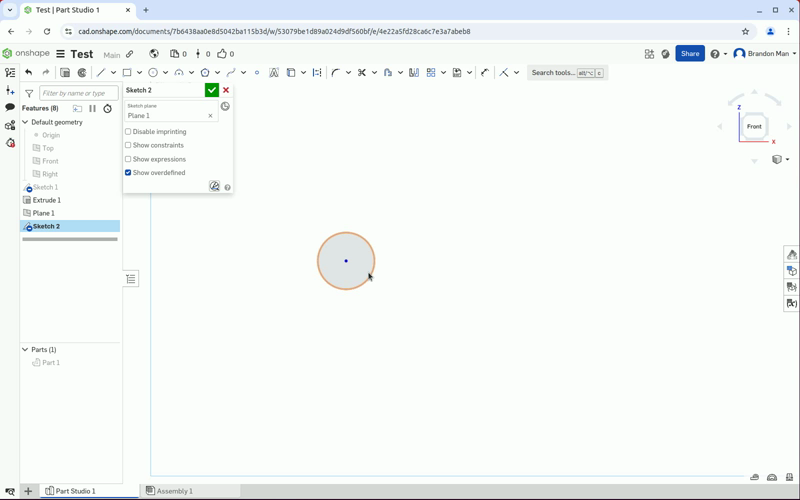
scroll(-6)
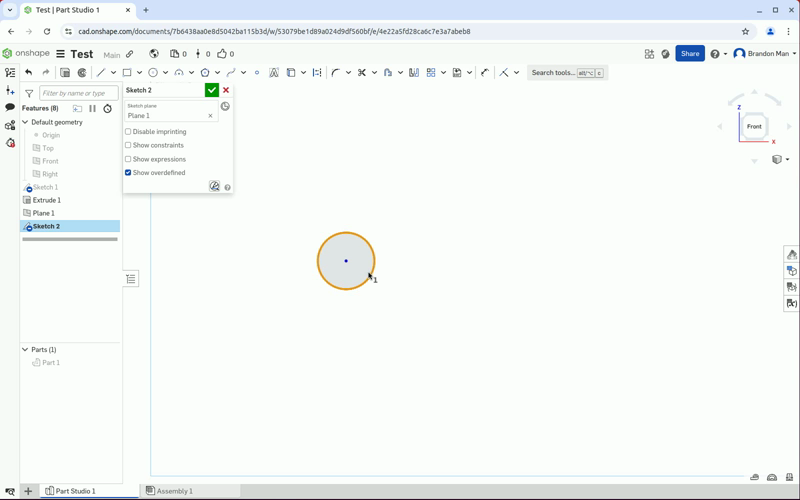
scroll(-6)
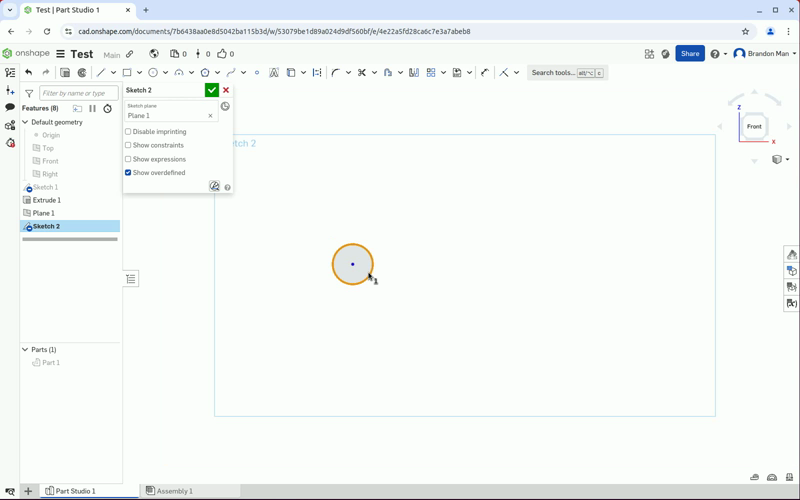
scroll(-6)
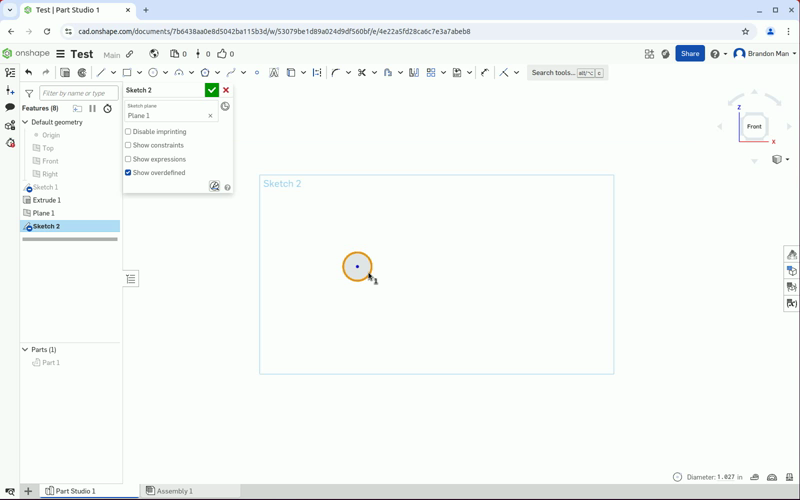
scroll(-6)
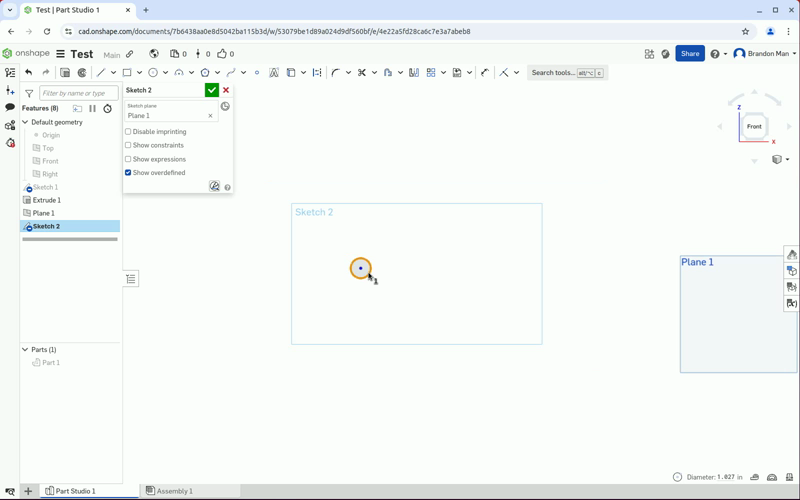
scroll(-6)
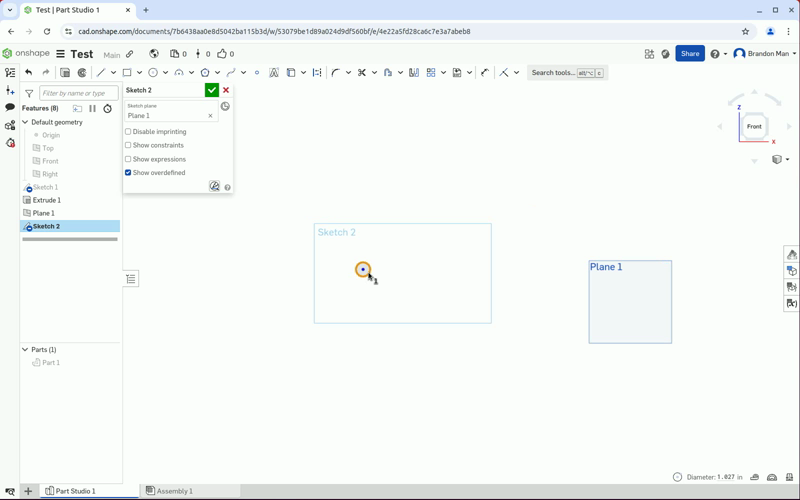
scroll(-6)
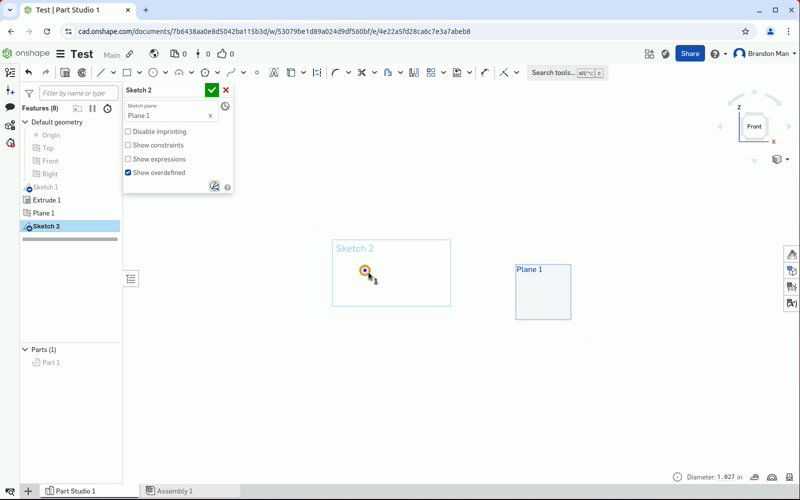
scroll(-6)
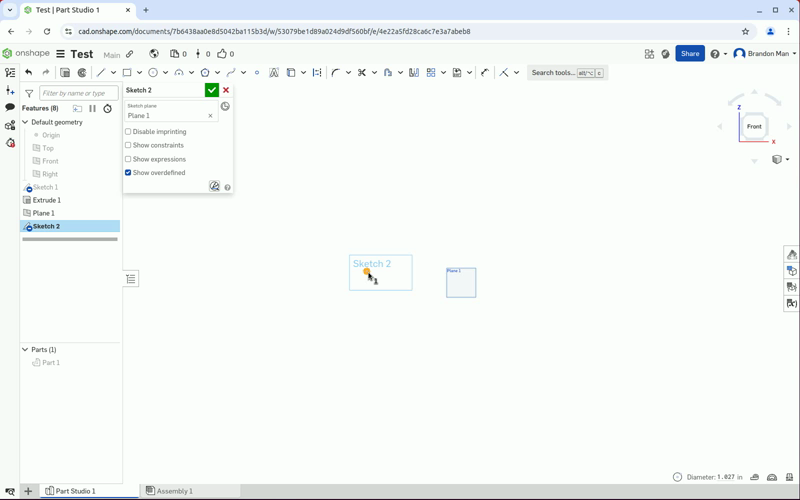
mouse_move(73, 352)
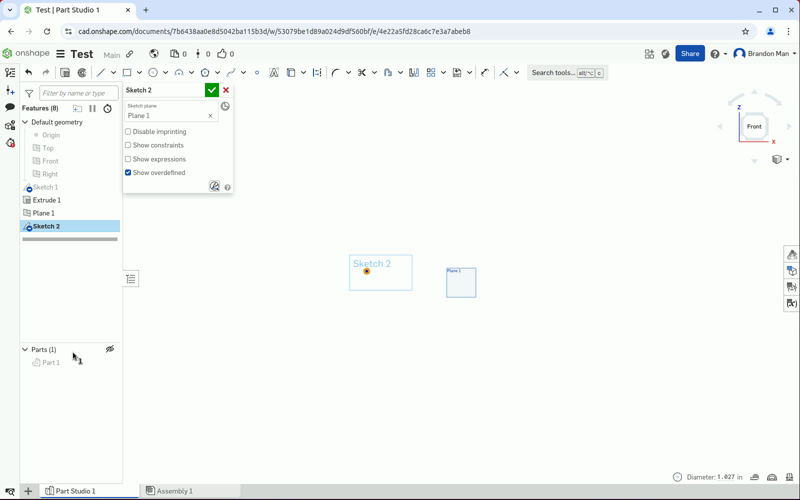
key(shift+y)
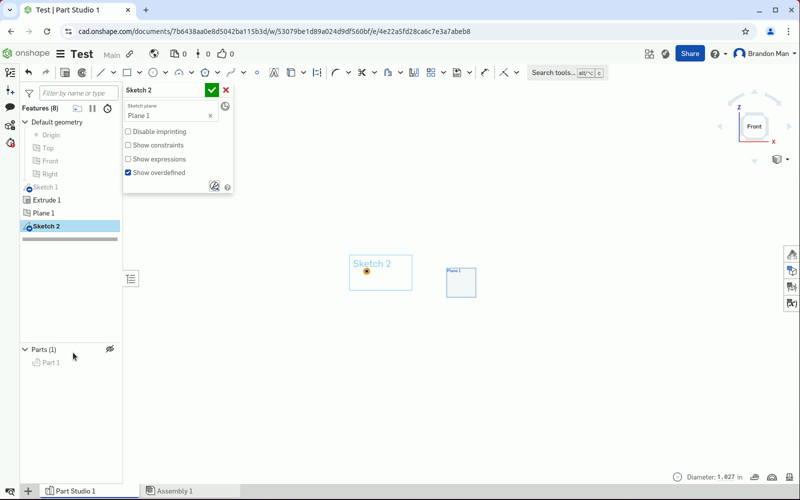
key(shift+e)
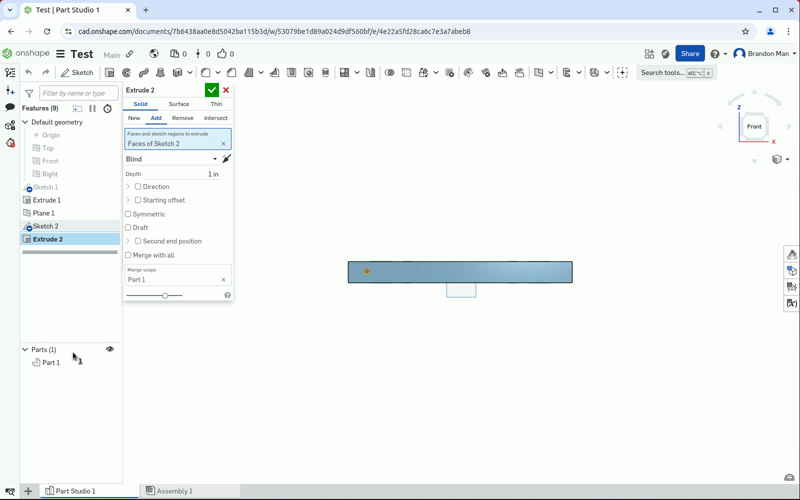
mouse_move(143, 106)
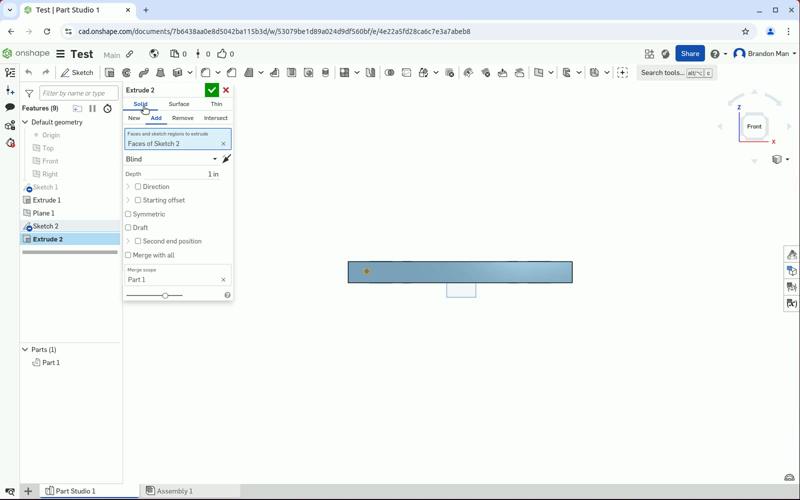
click(143, 106)
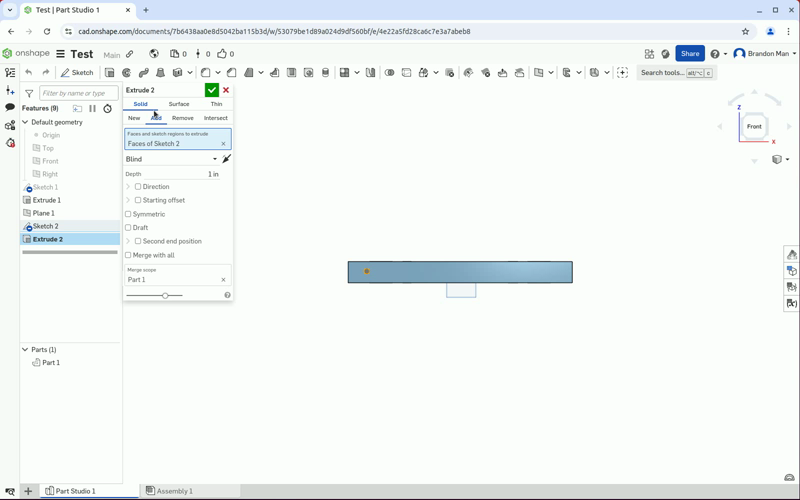
mouse_move(186, 120)
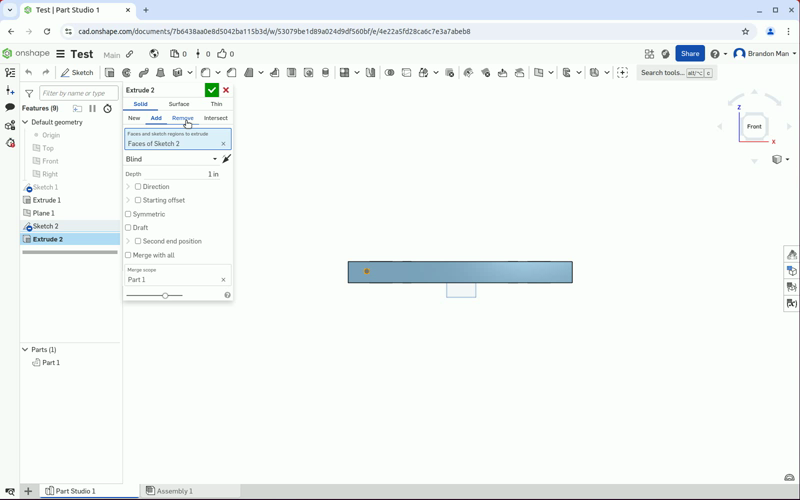
click(186, 120)
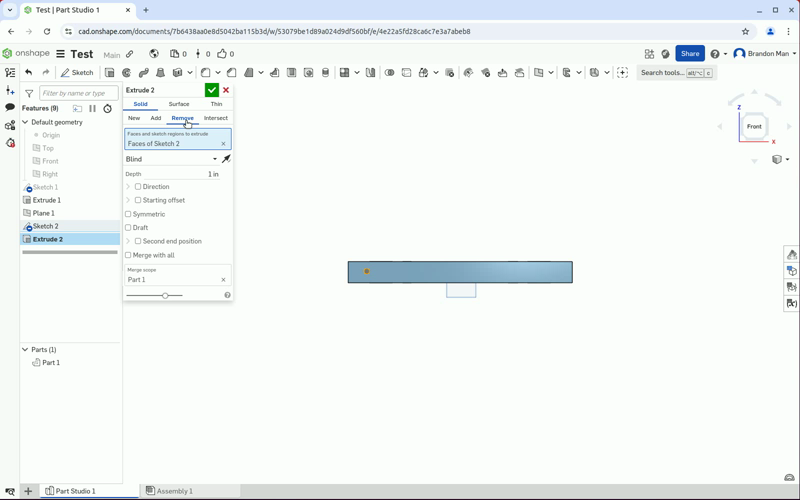
key(tab, 4)
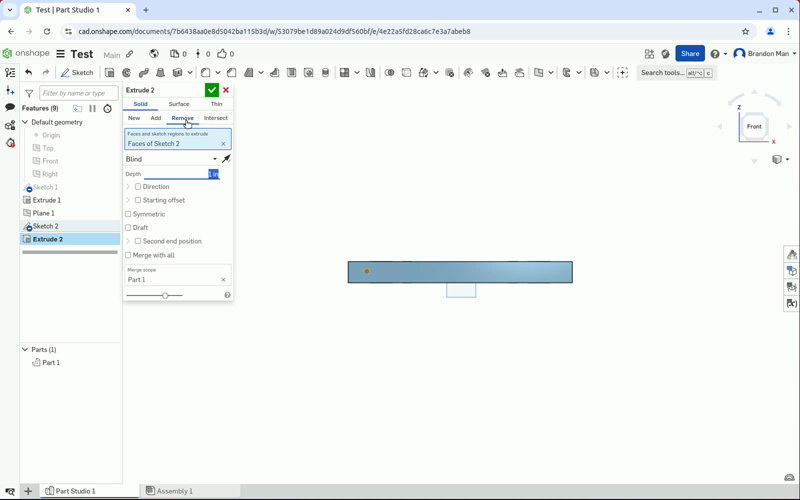
text(11.073)
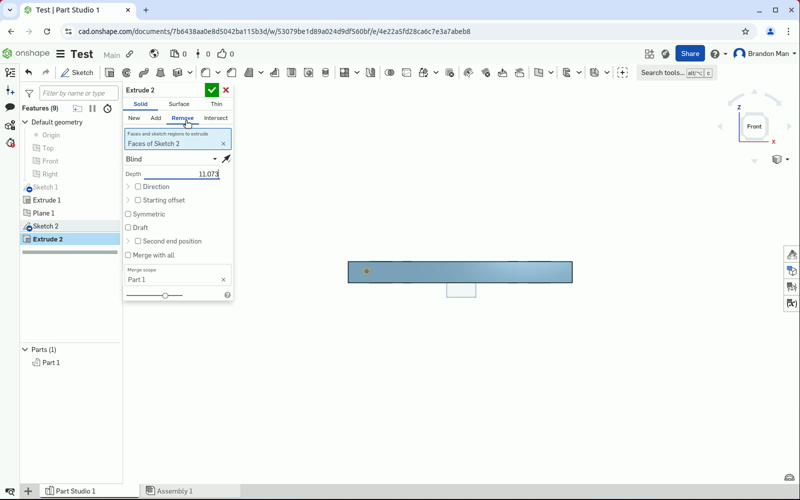
key(tab, 6)
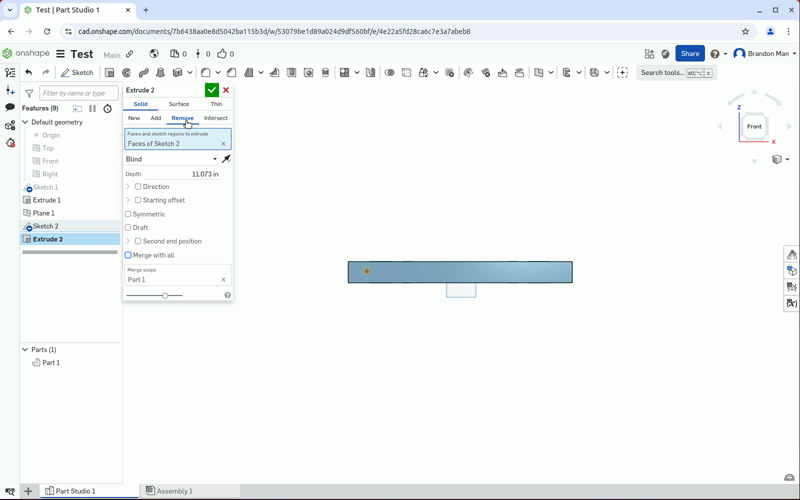
key(space)
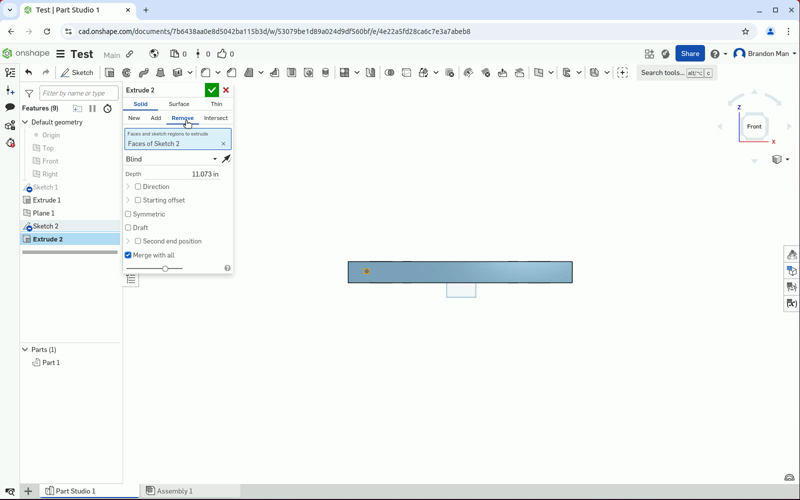
key(enter)
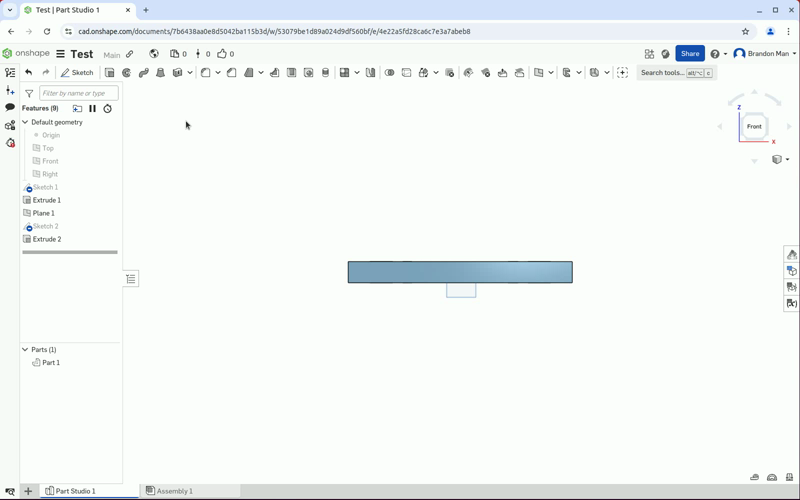
key(shift+h)
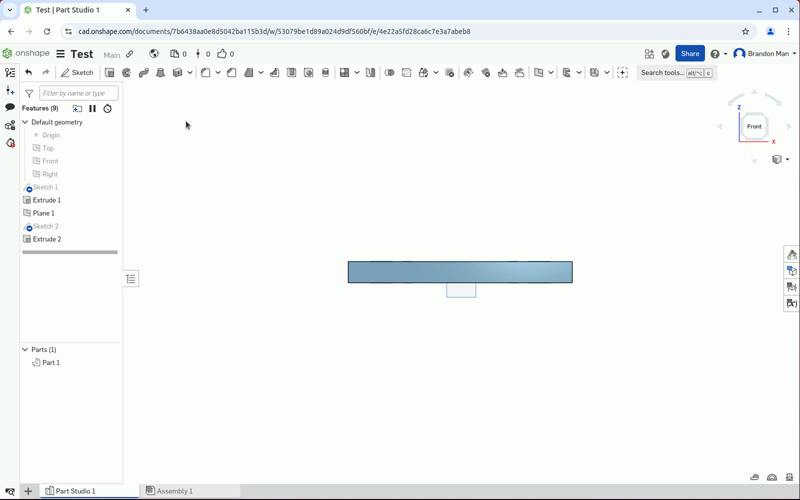
key(shift+h)
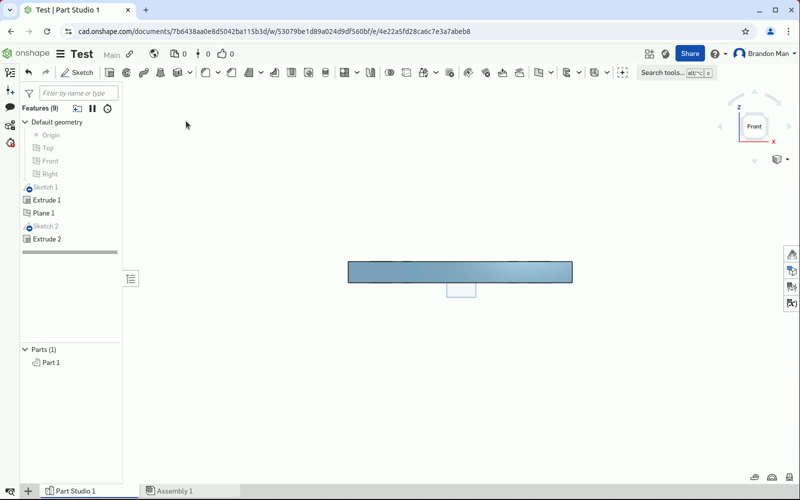
mouse_move(73, 189)
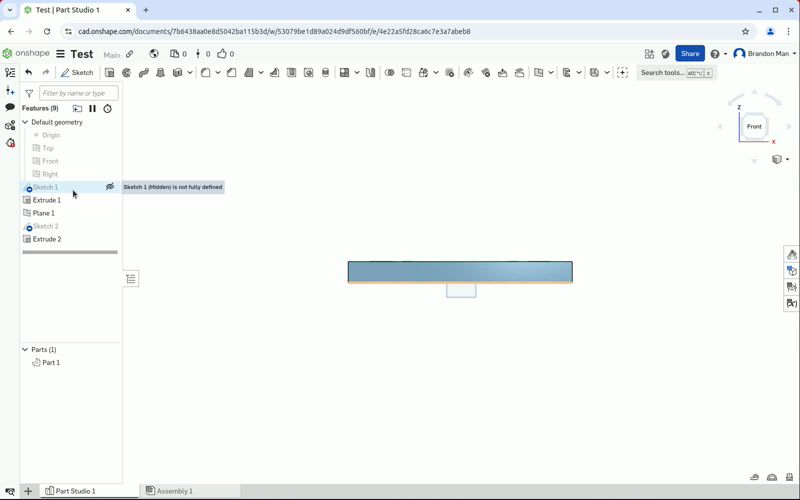
click(73, 189)
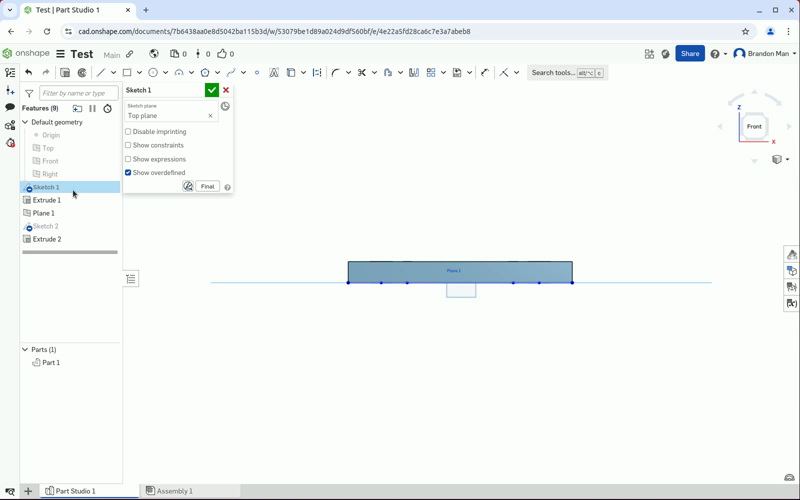
mouse_move(229, 92)
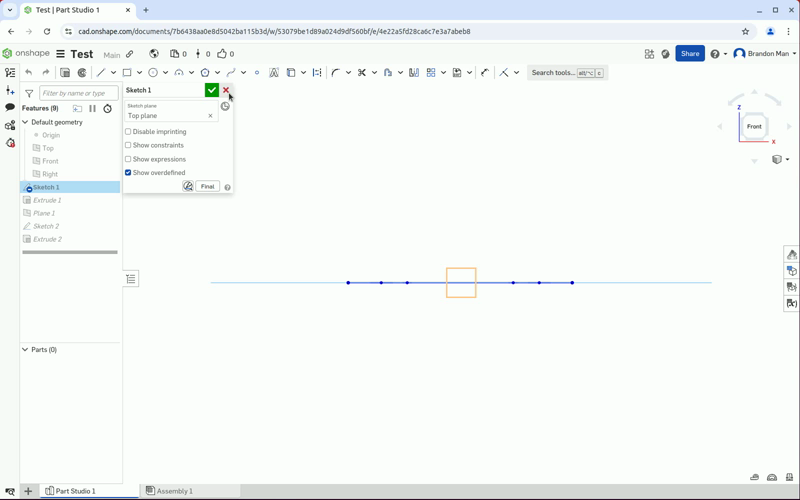
click(229, 92)
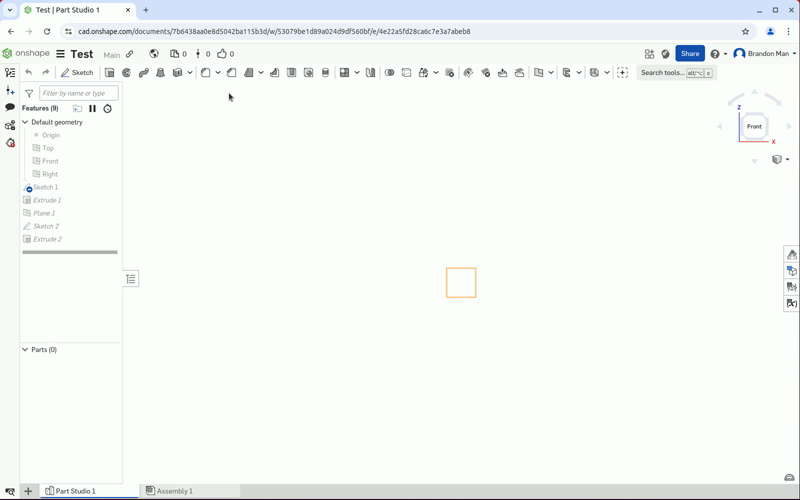
key(shift+s)
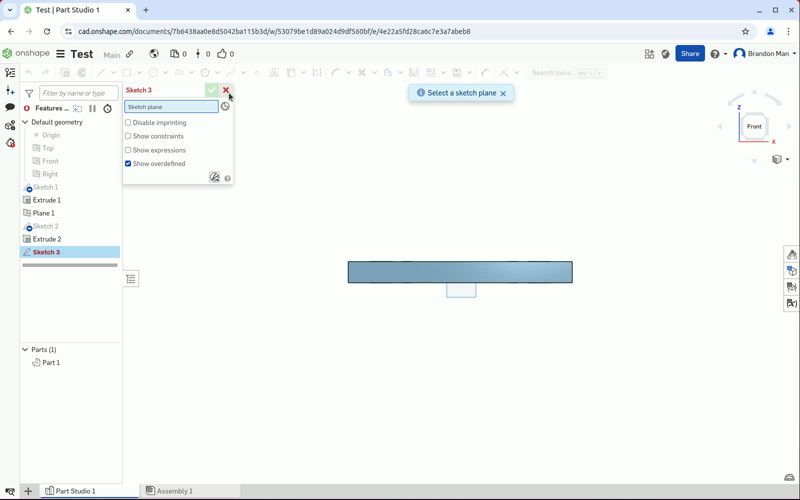
mouse_move(73, 215)
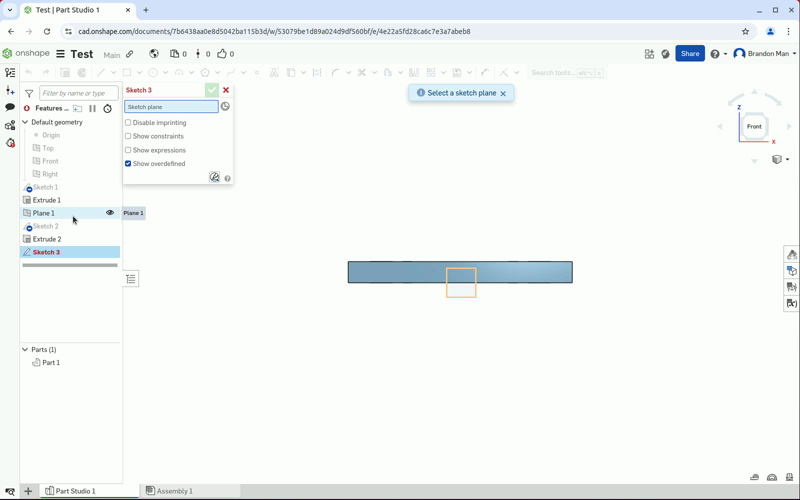
click(73, 215)
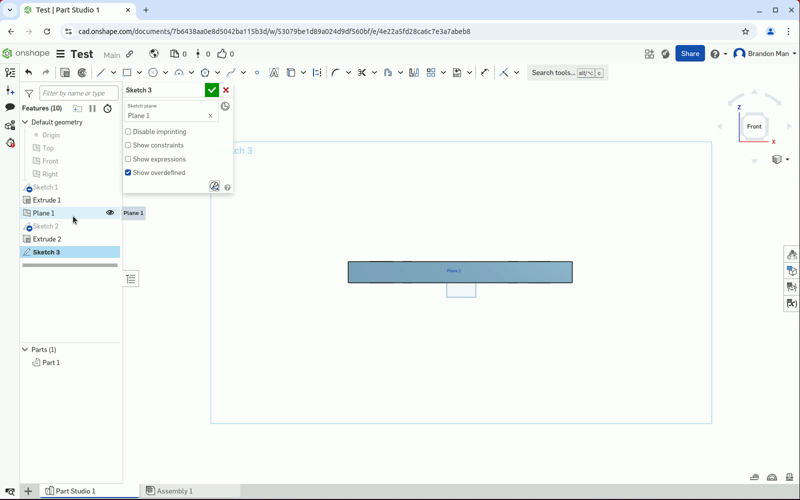
mouse_move(73, 352)
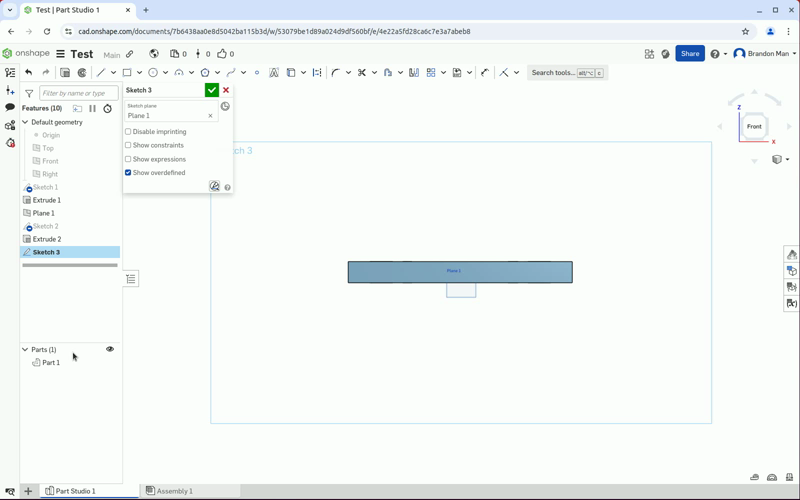
key(y)
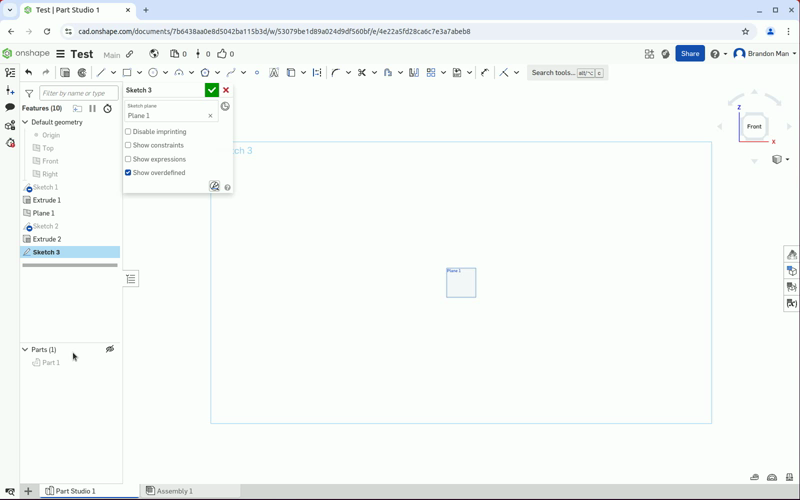
key(c)
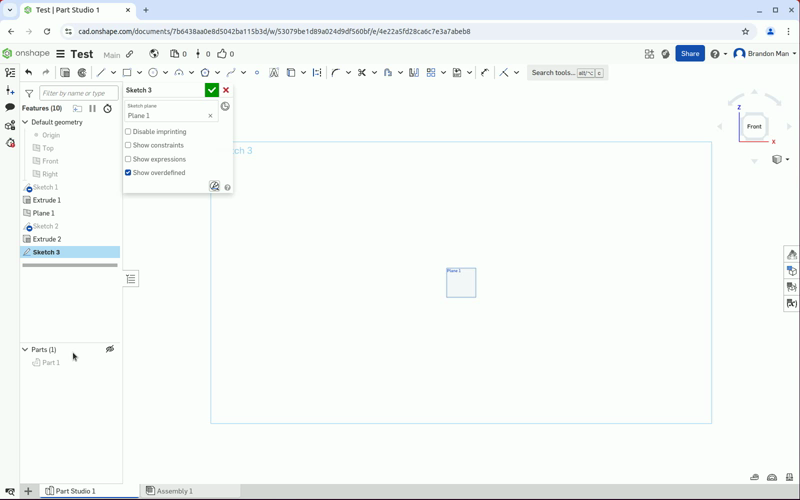
key_down(shift)
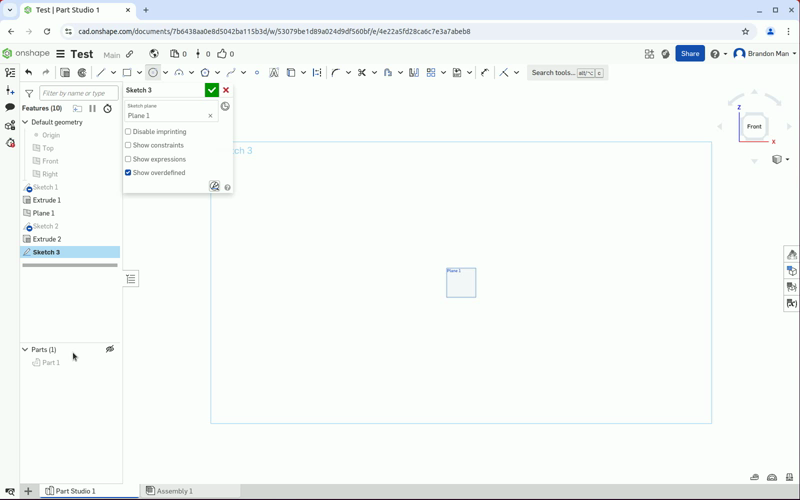
mouse_move(393, 271)
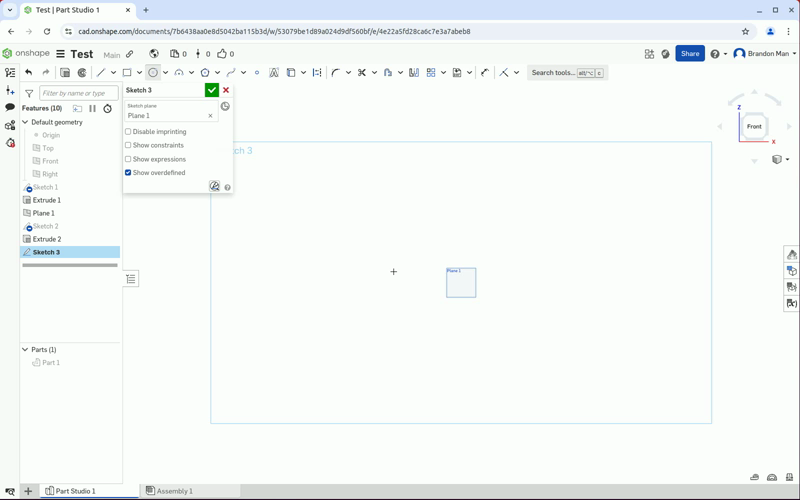
click(393, 271)
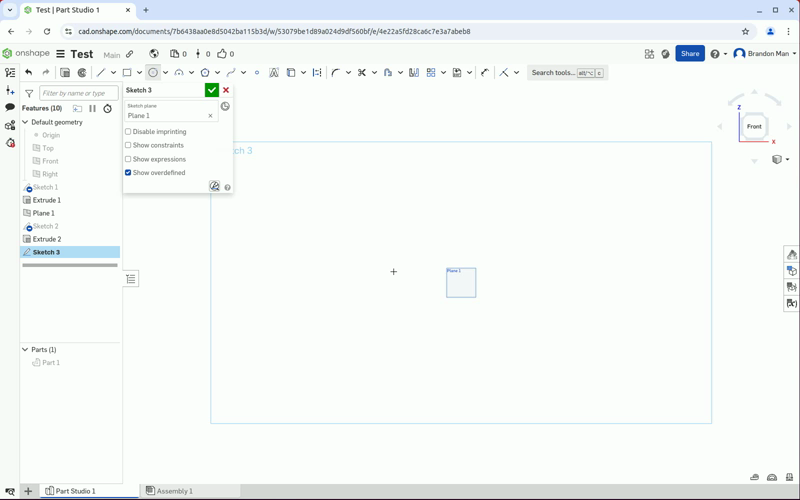
key_up(shift)
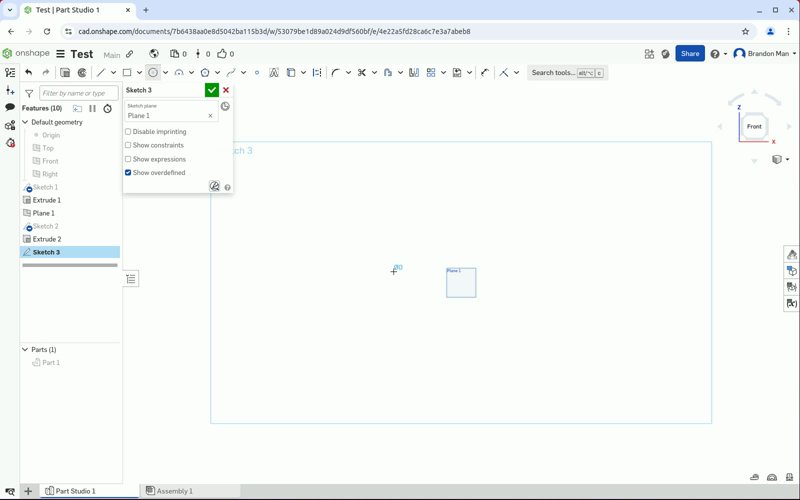
mouse_move(396, 271)
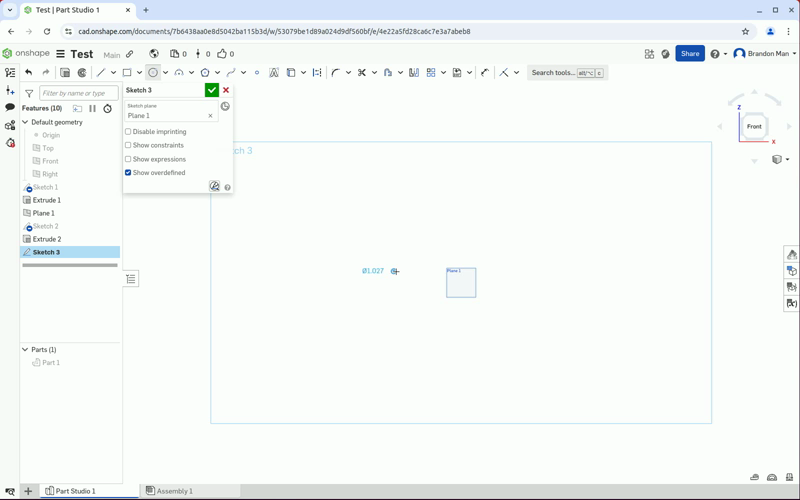
scroll(6)
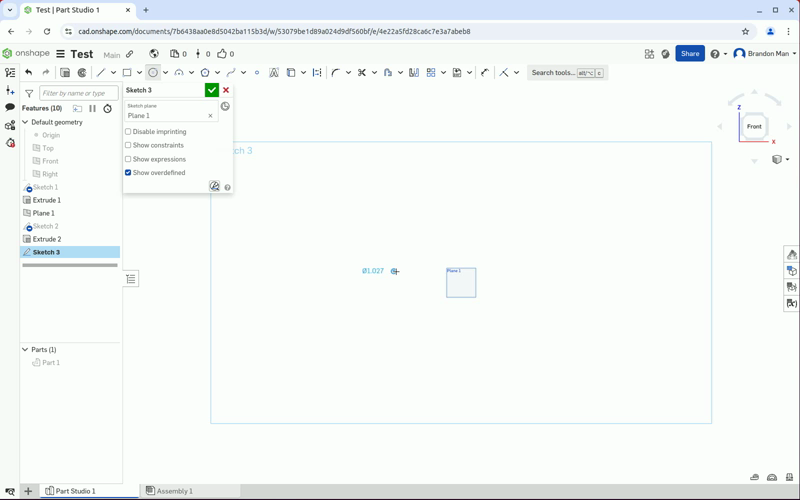
scroll(6)
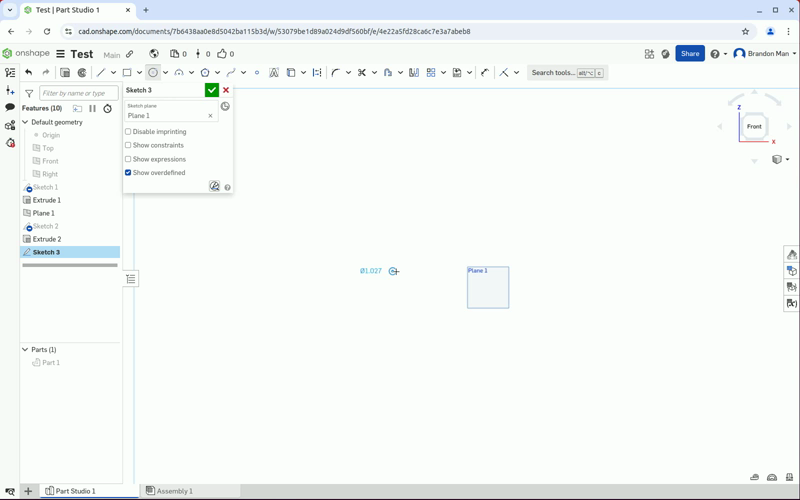
scroll(6)
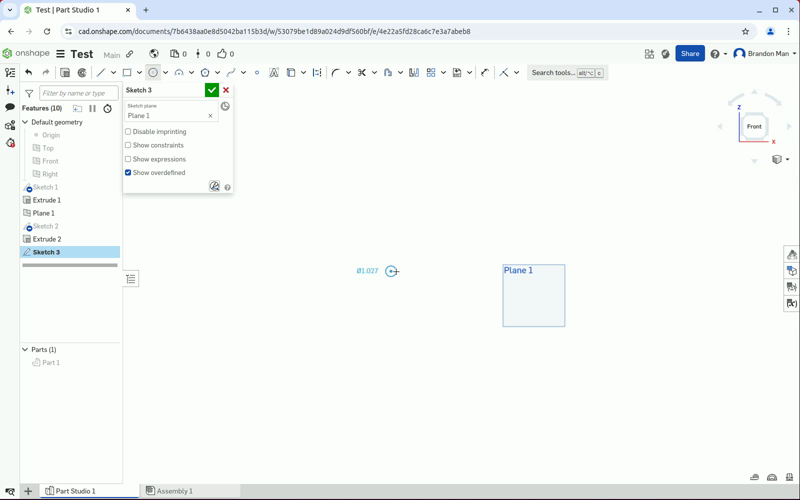
scroll(6)
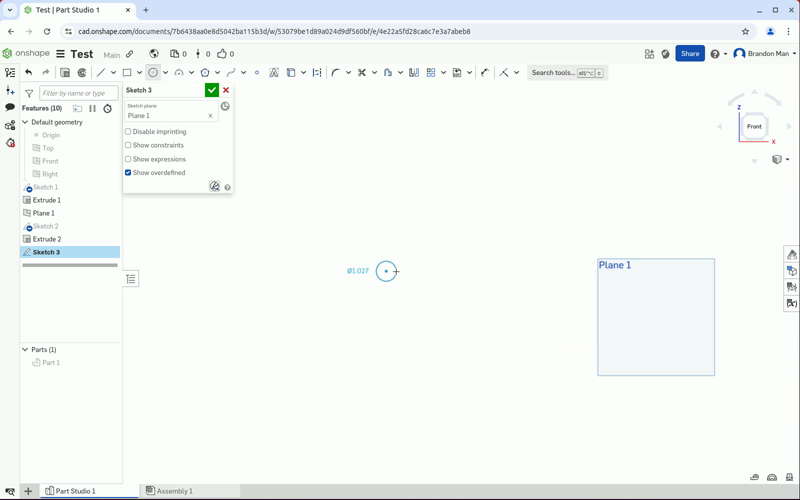
scroll(6)
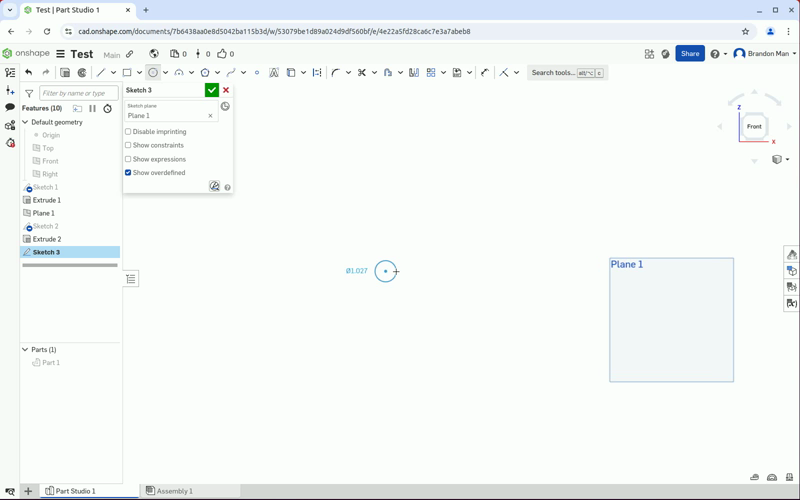
scroll(6)
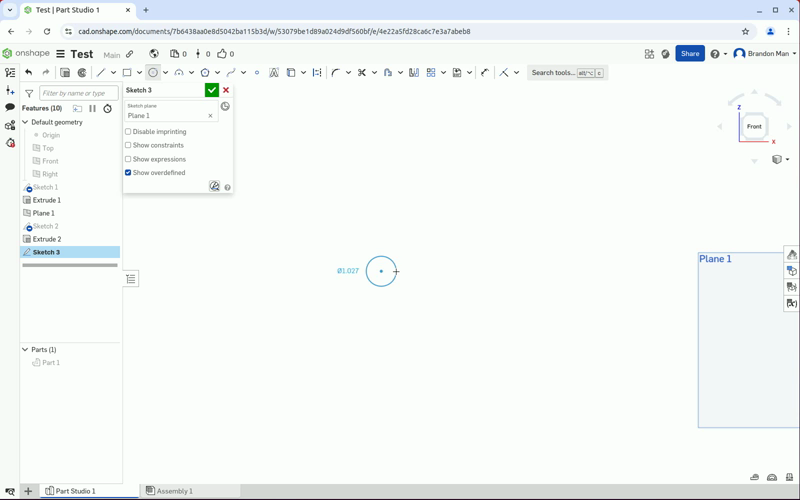
scroll(6)
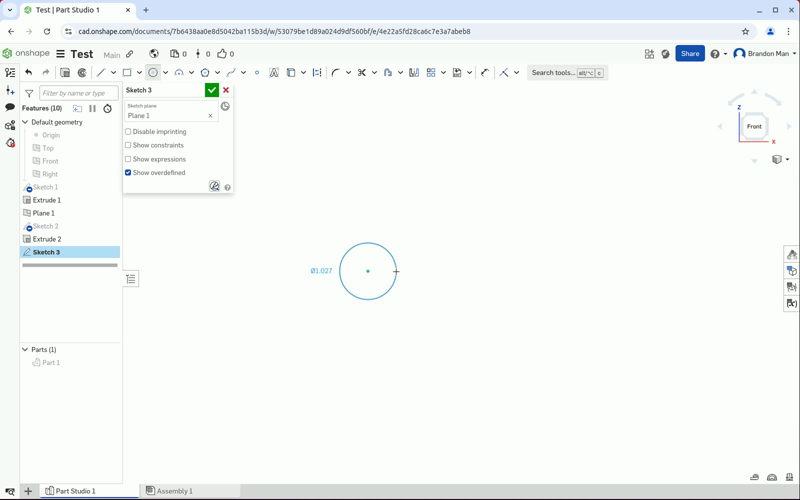
click(396, 271)
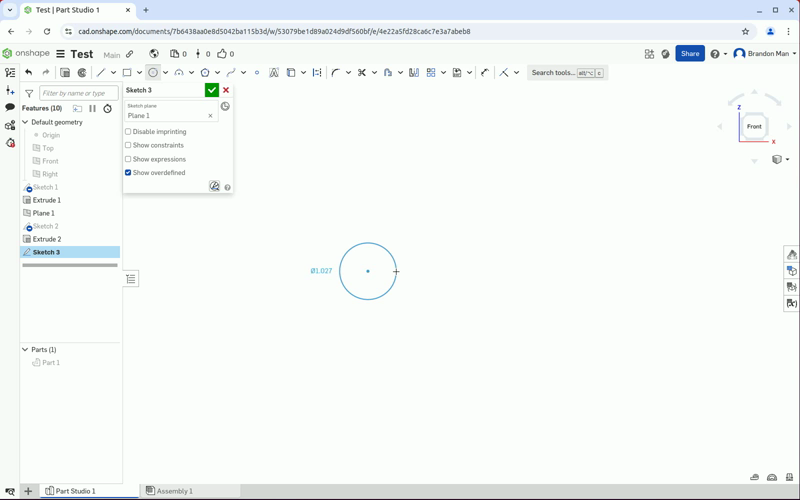
scroll(-6)
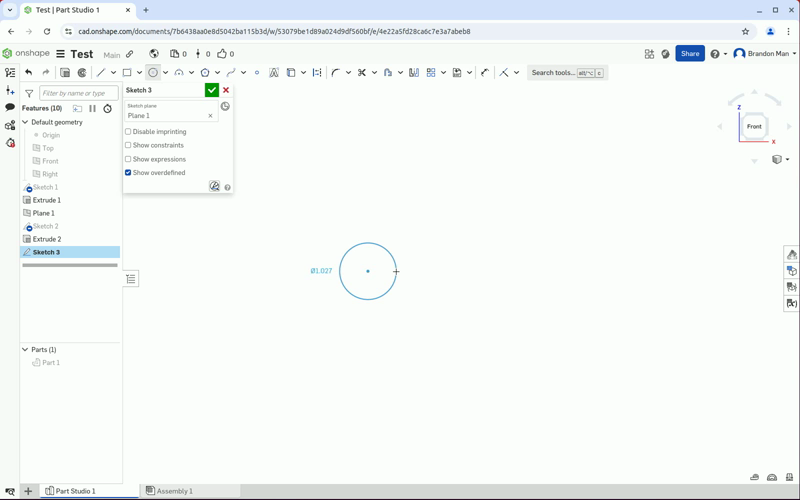
scroll(-6)
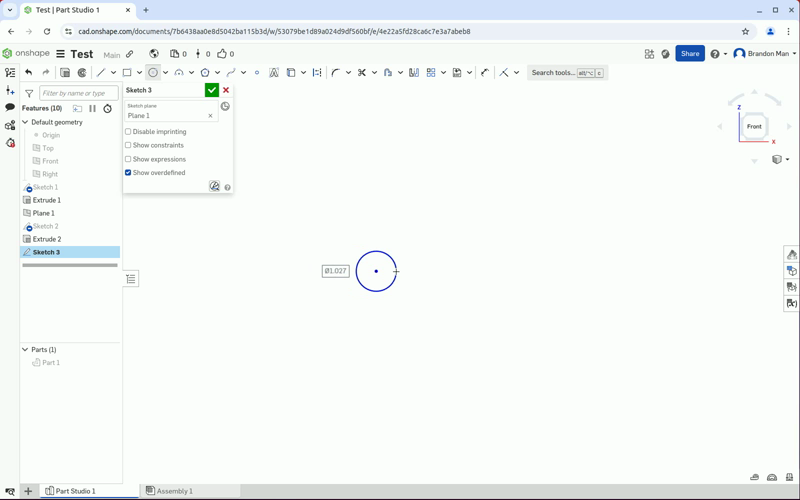
scroll(-6)
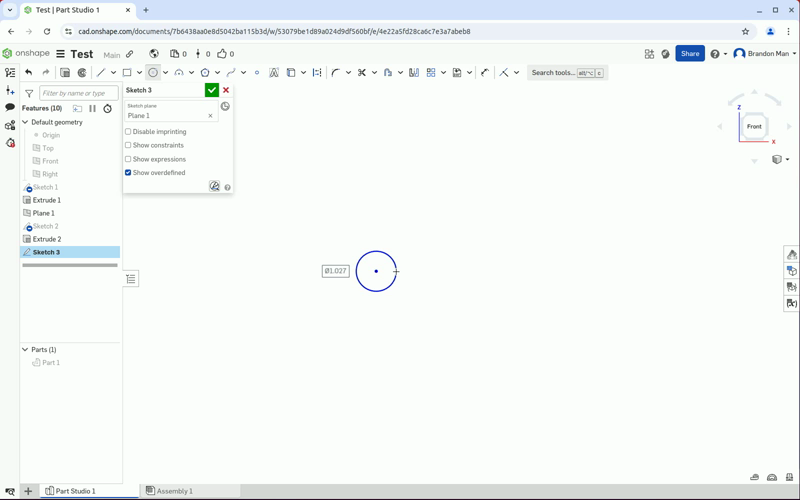
scroll(-6)
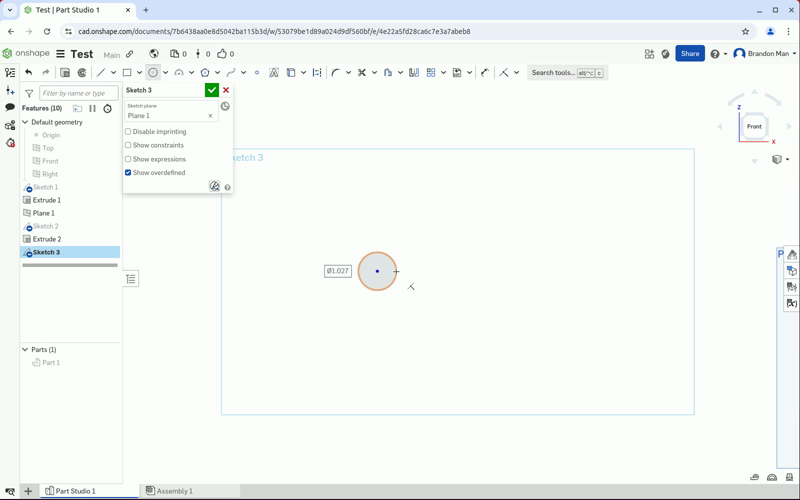
scroll(-6)
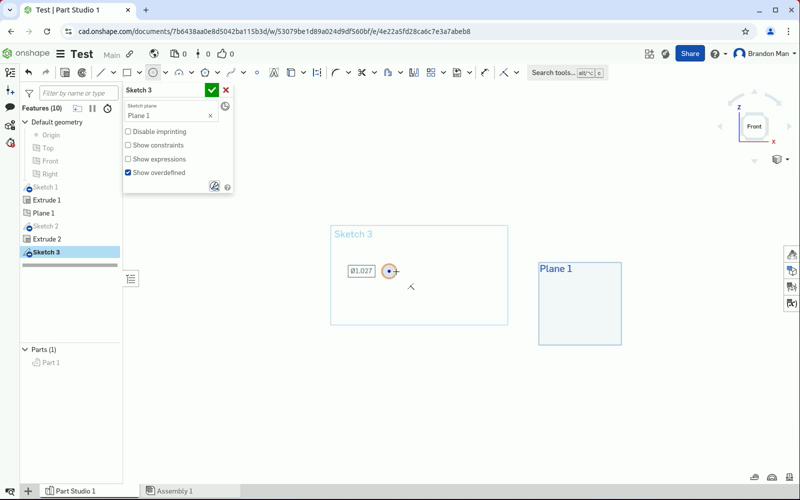
scroll(-6)
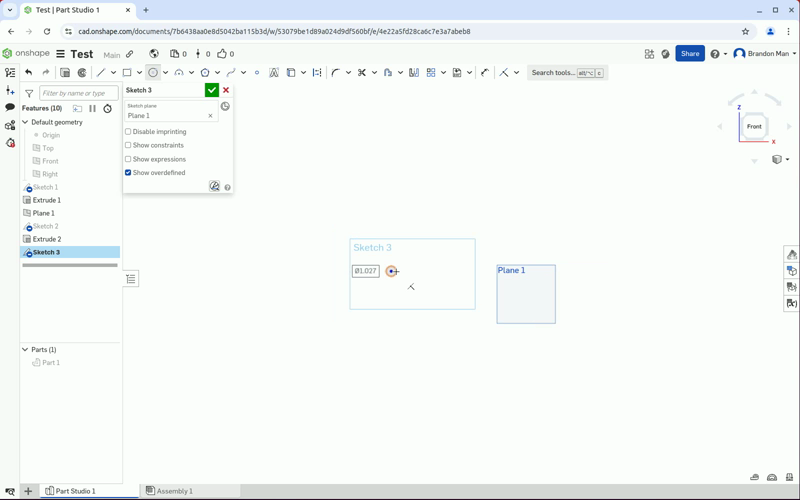
scroll(-6)
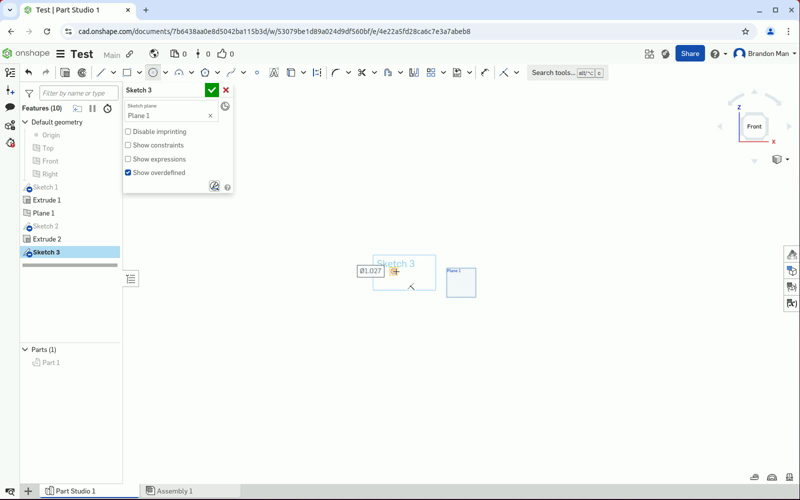
key(esc)
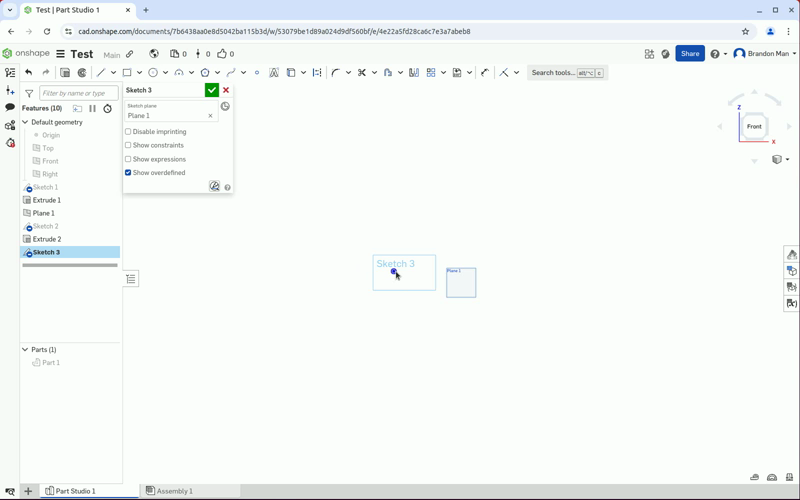
mouse_move(393, 270)
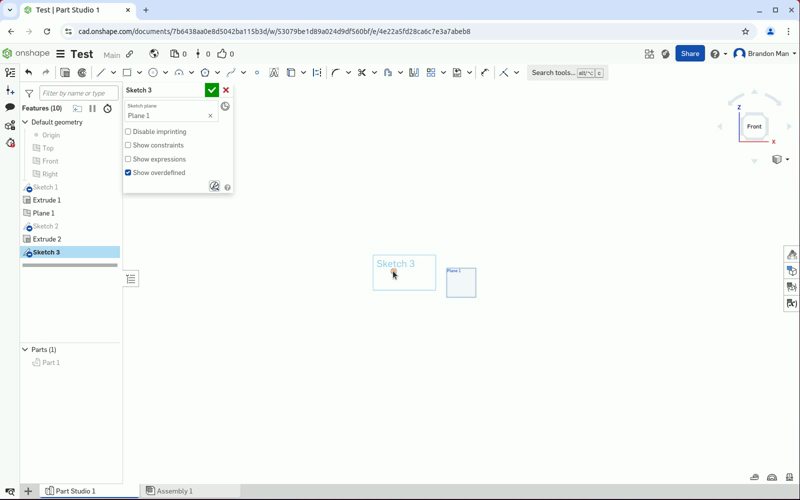
scroll(6)
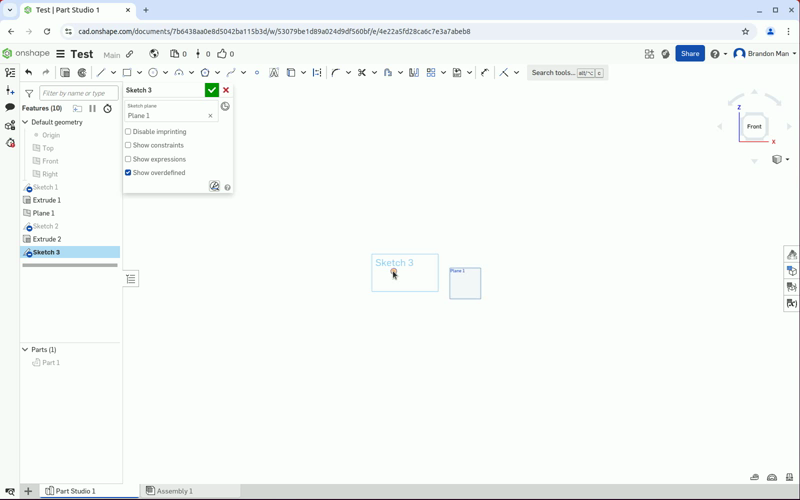
scroll(6)
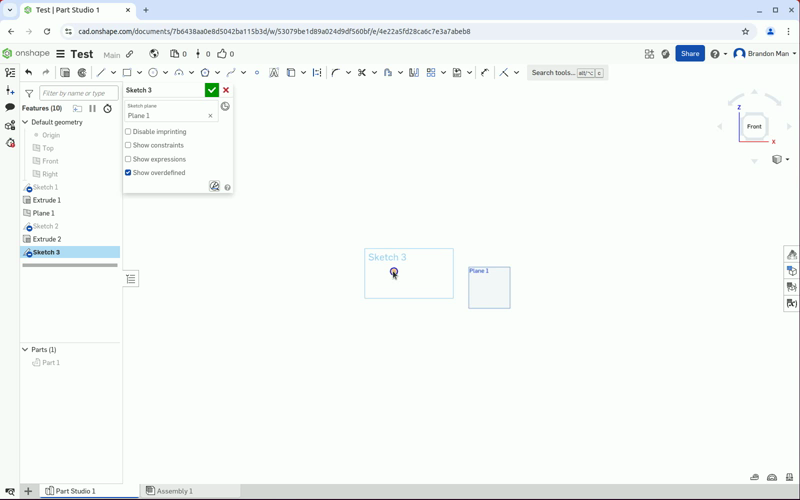
scroll(6)
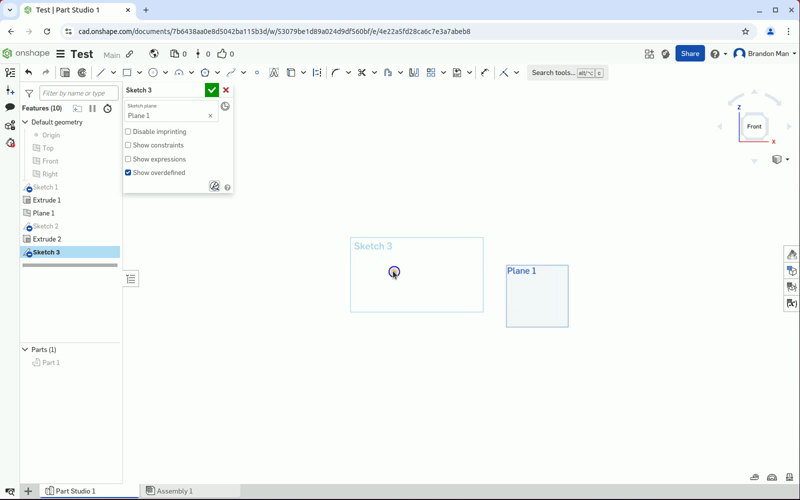
scroll(6)
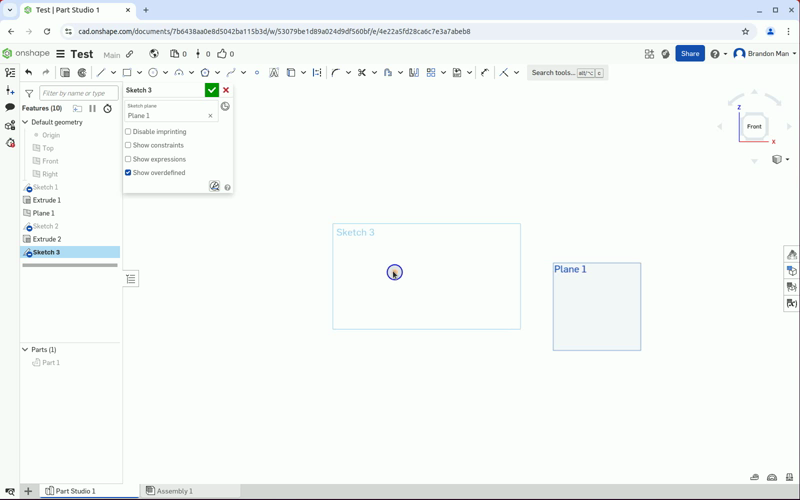
scroll(6)
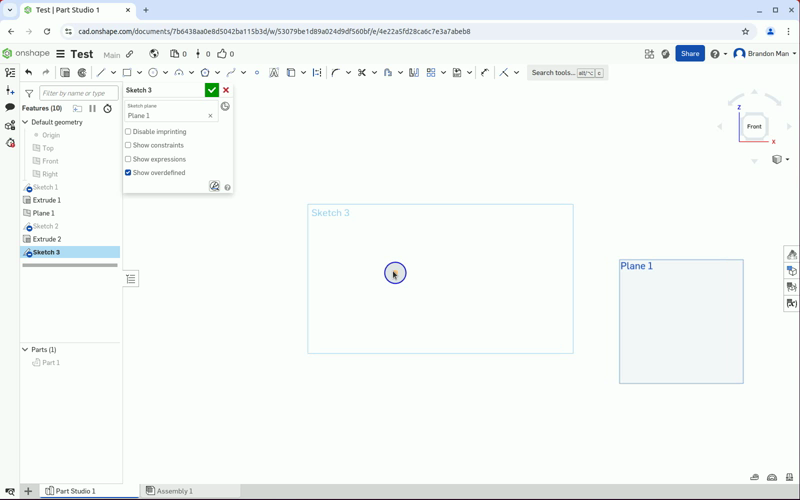
scroll(6)
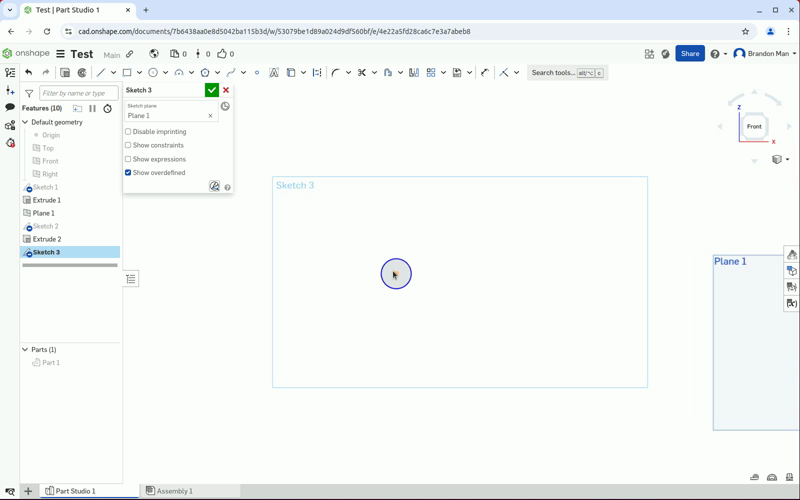
scroll(6)
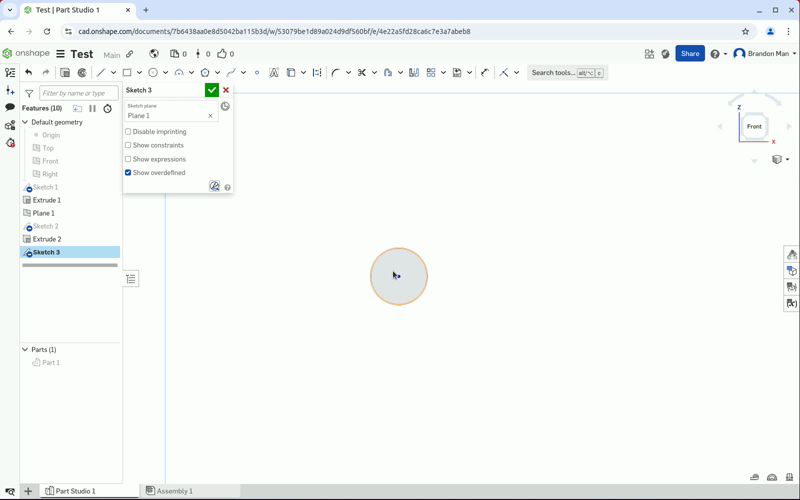
click(393, 270)
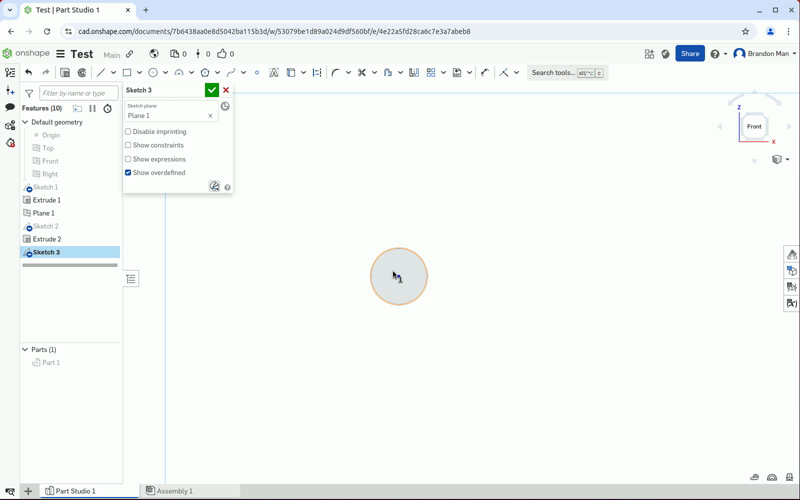
scroll(-6)
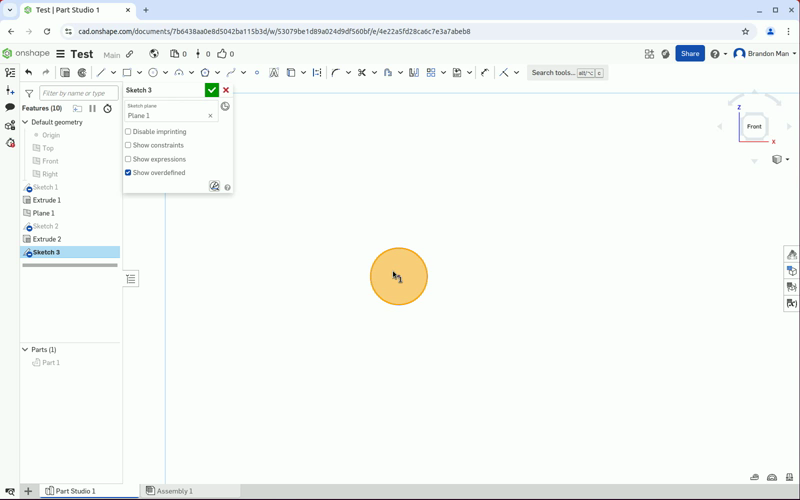
scroll(-6)
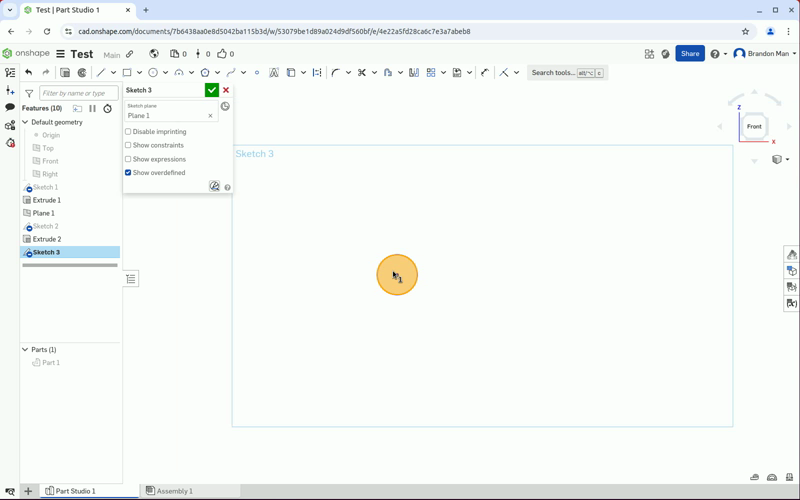
scroll(-6)
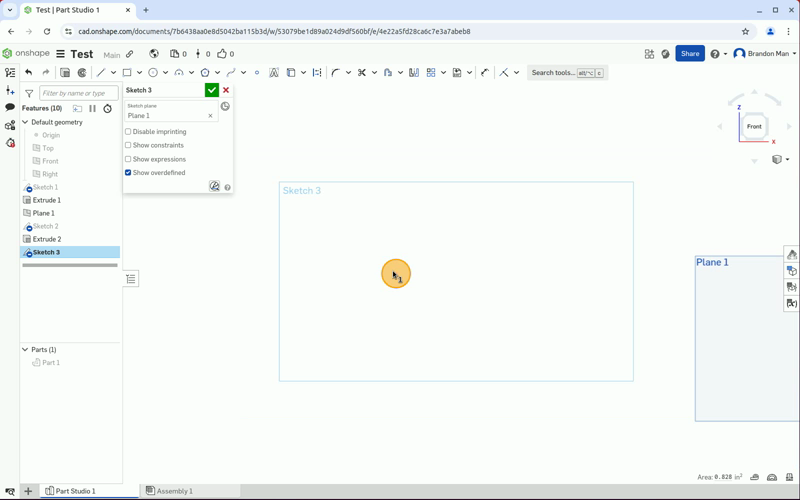
scroll(-6)
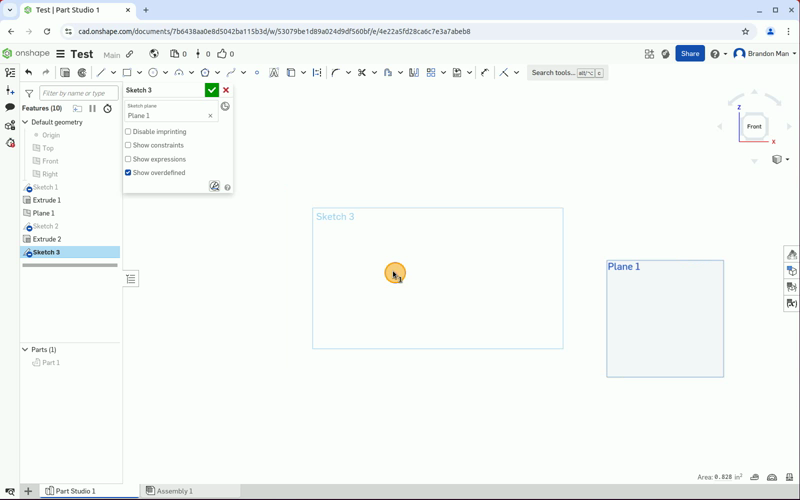
scroll(-6)
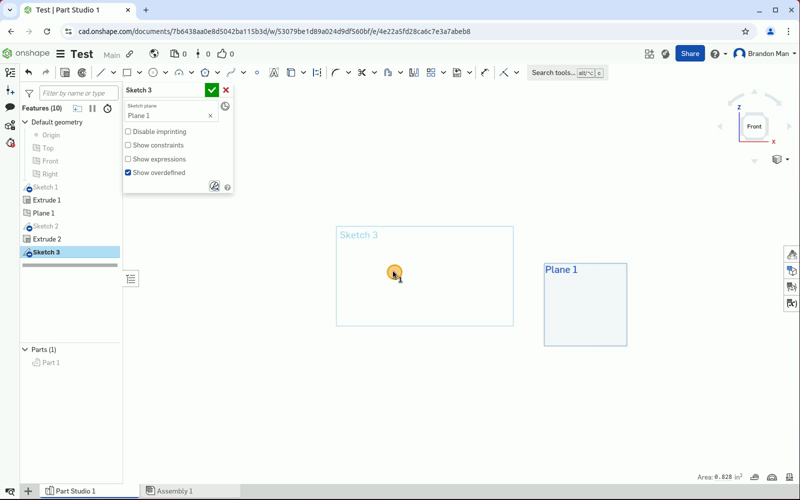
scroll(-6)
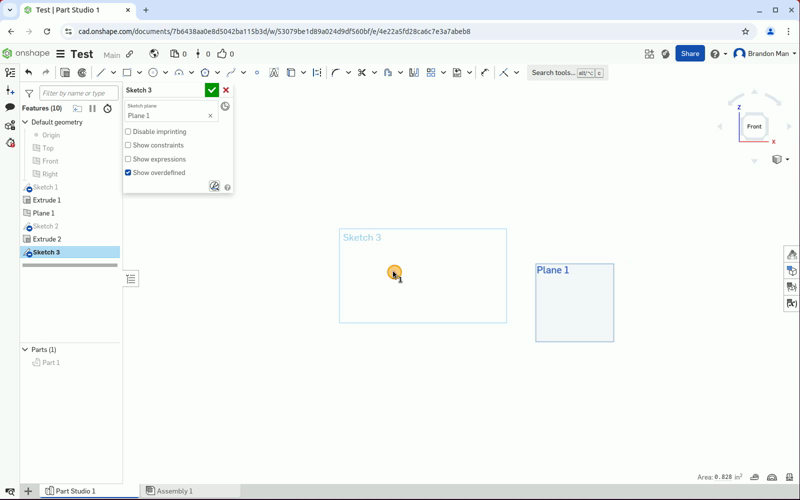
scroll(-6)
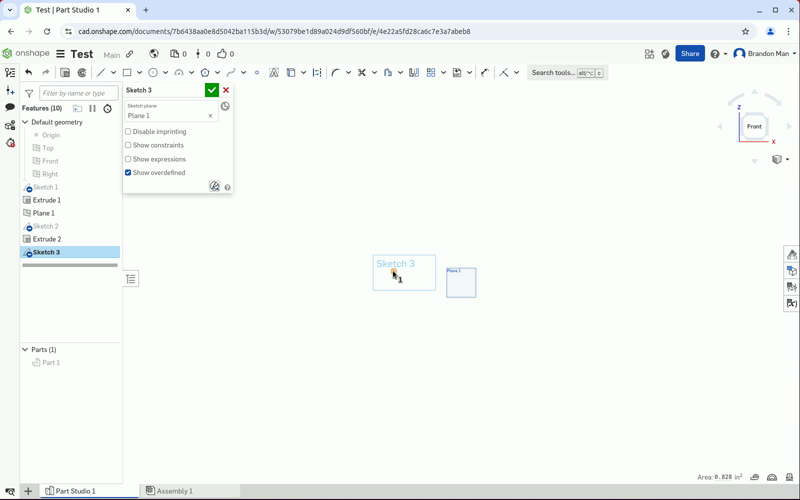
mouse_move(73, 352)
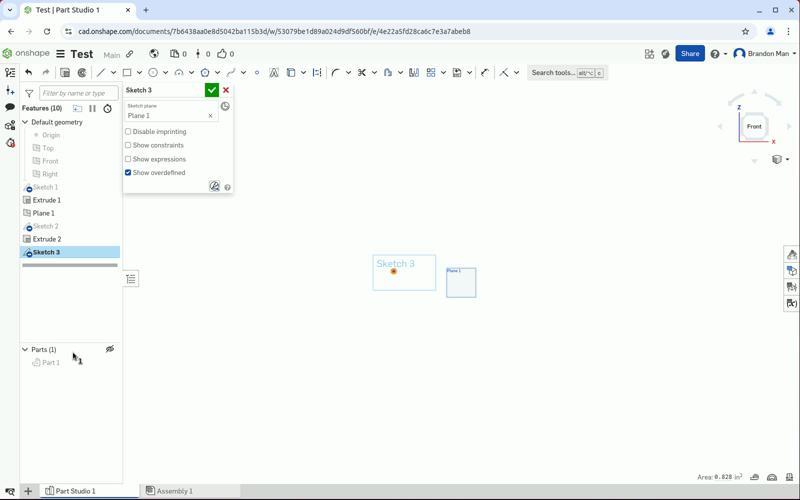
key(shift+y)
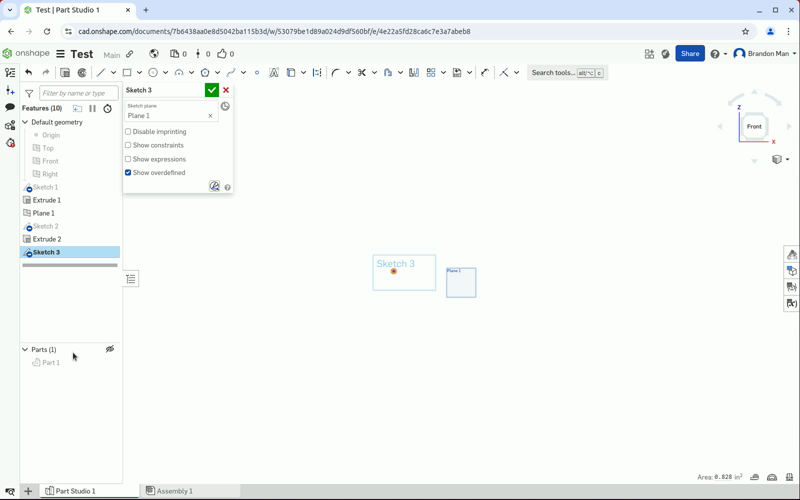
key(shift+e)
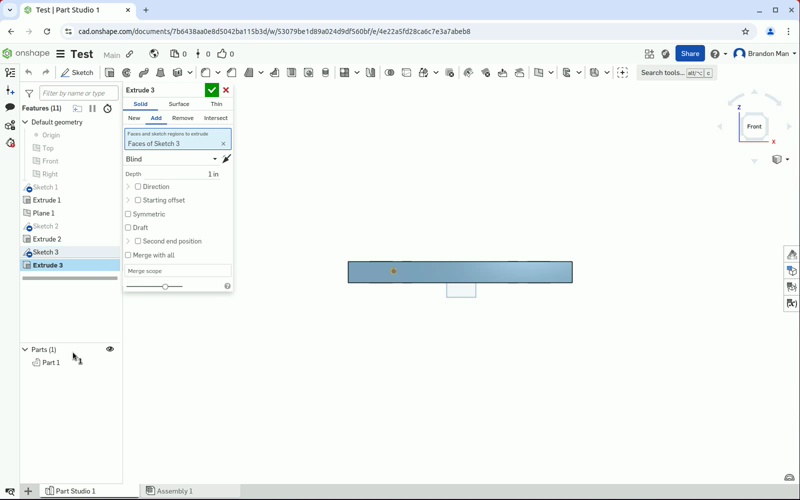
mouse_move(143, 106)
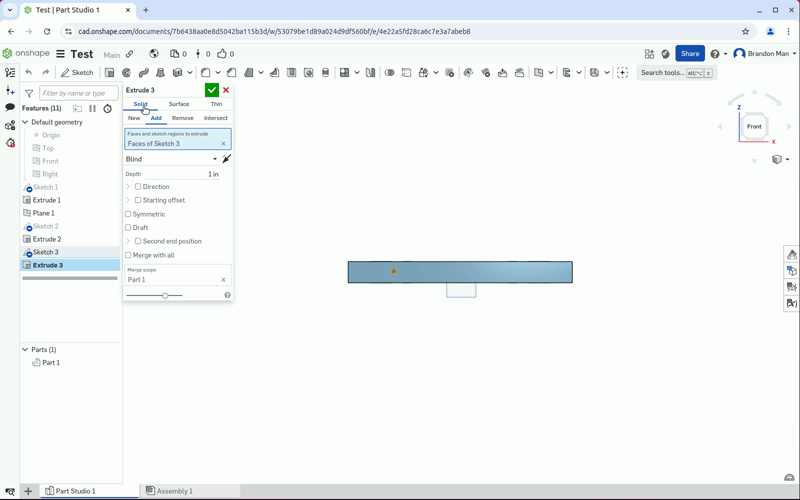
click(143, 106)
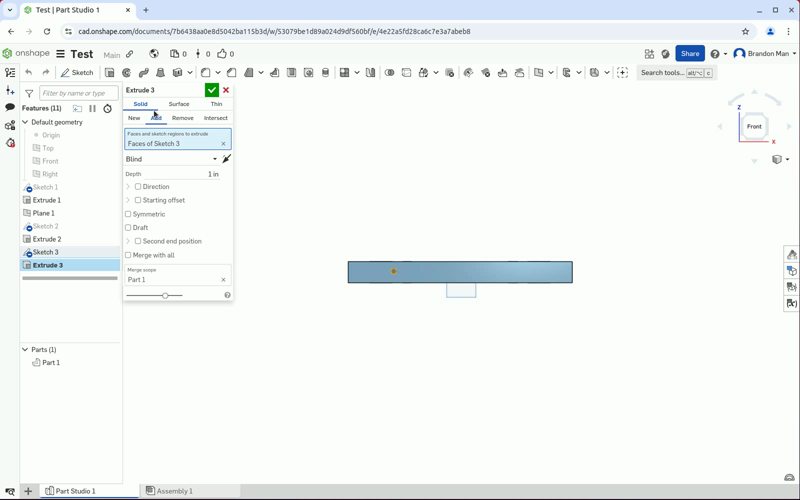
mouse_move(186, 120)
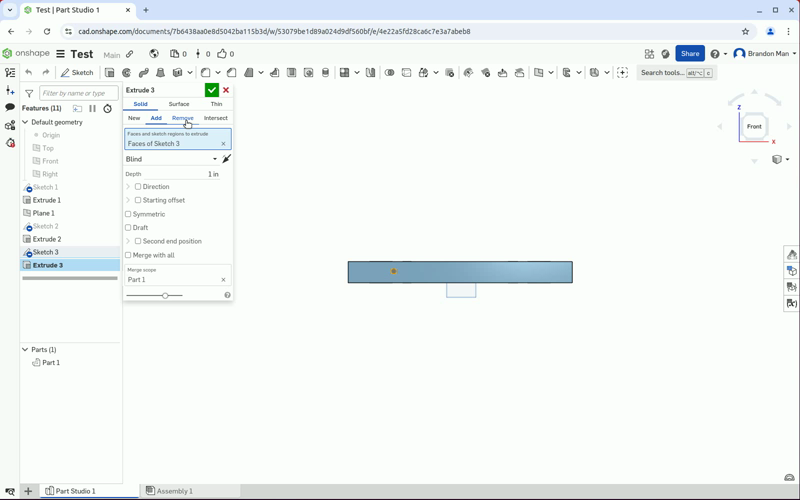
click(186, 120)
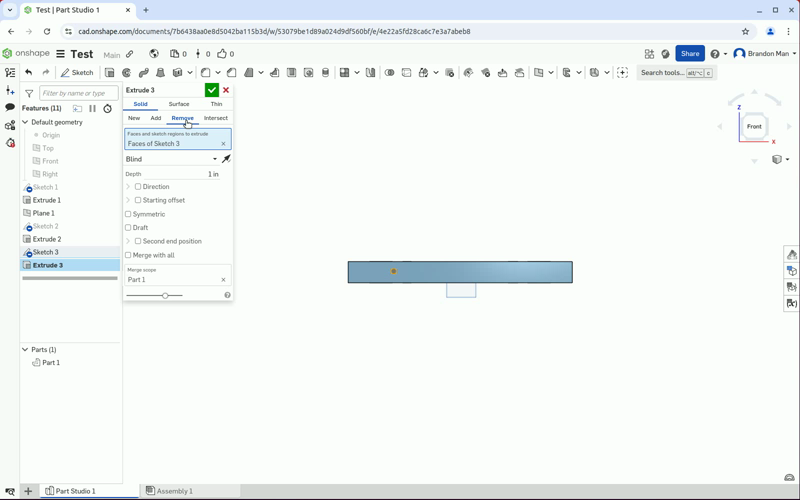
key(tab, 4)
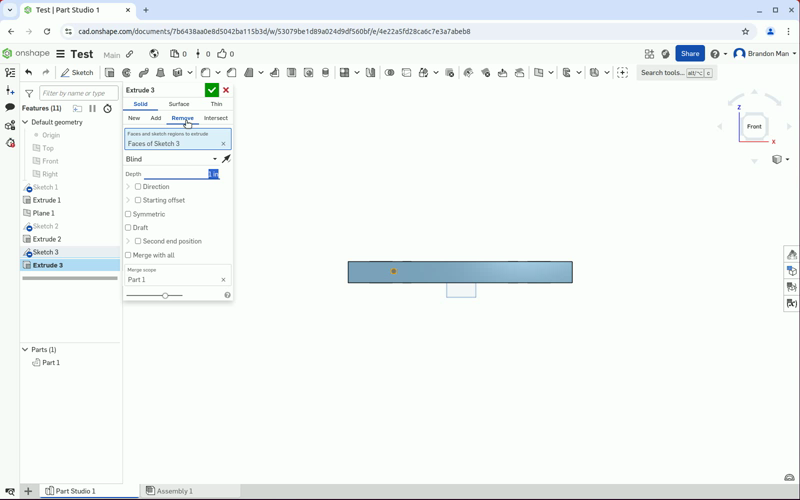
text(11.073)
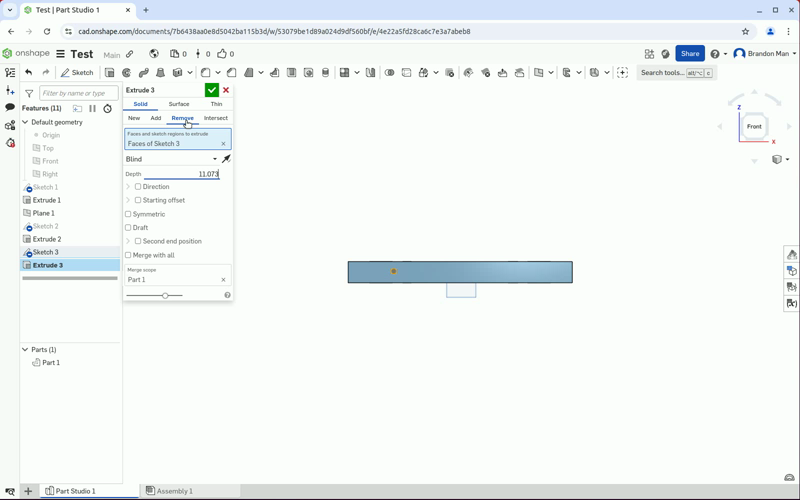
key(tab, 6)
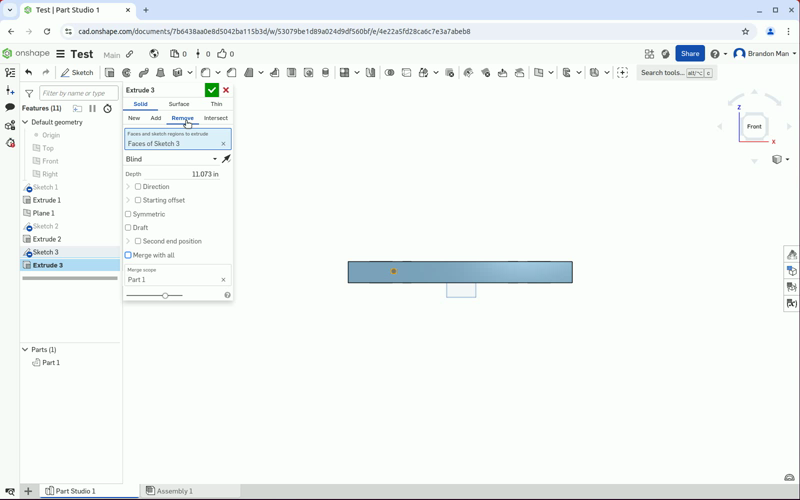
key(space)
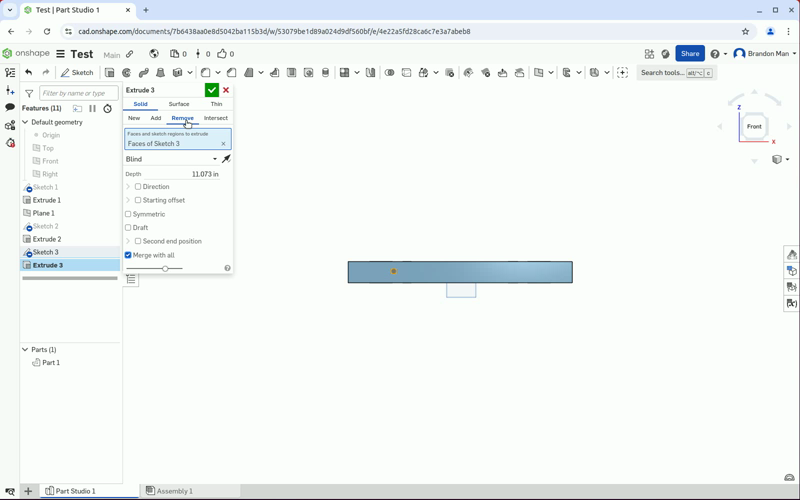
key(enter)
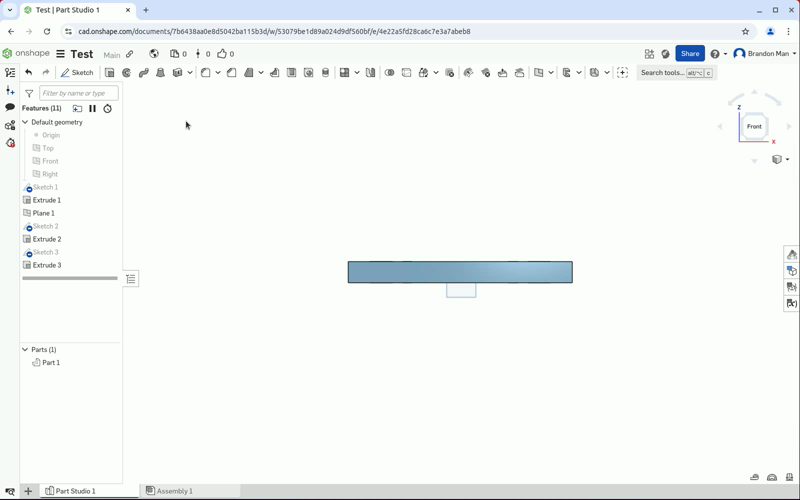
key(shift+h)
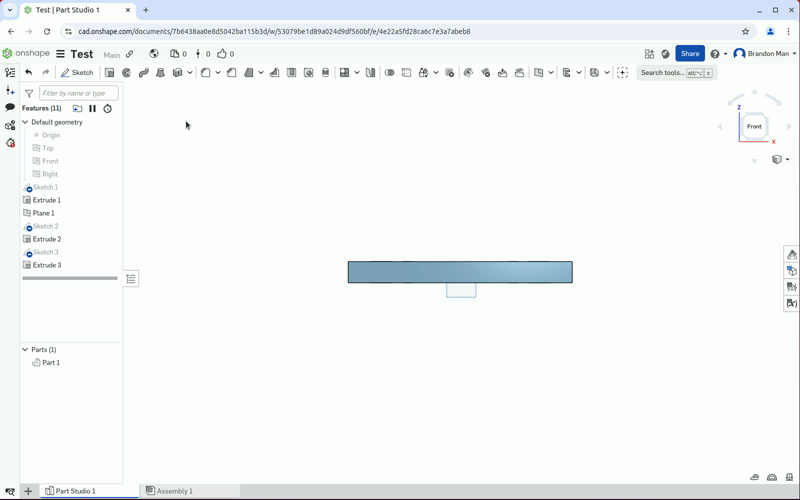
key(shift+h)
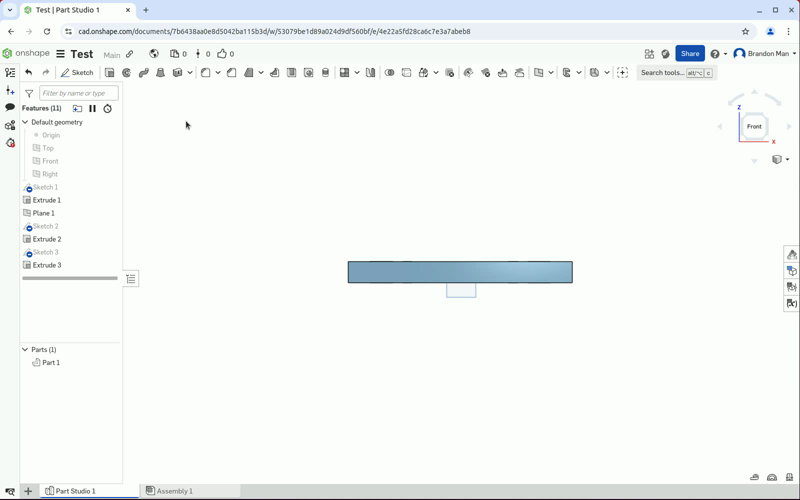
mouse_move(73, 189)
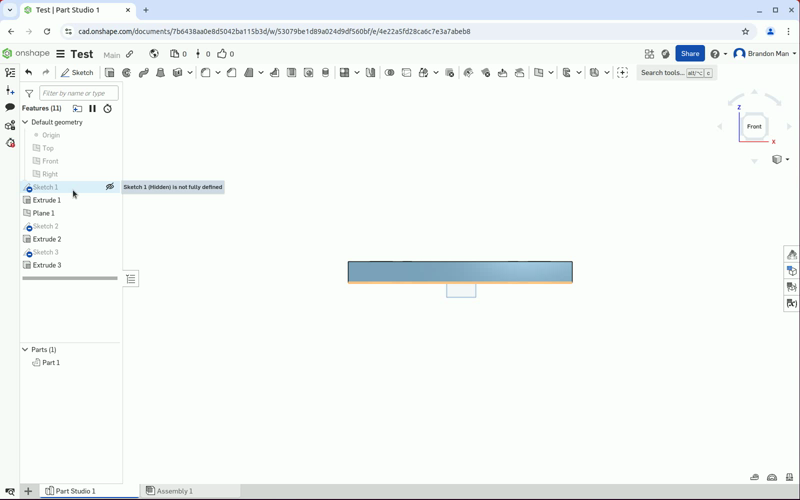
click(73, 189)
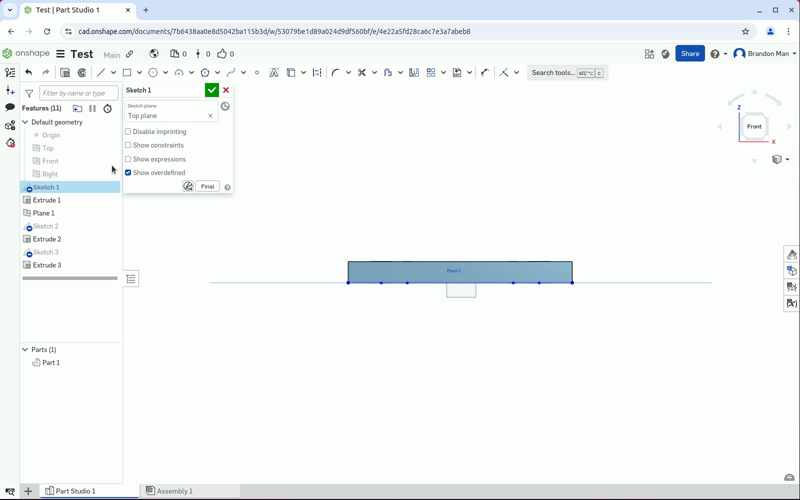
mouse_move(229, 92)
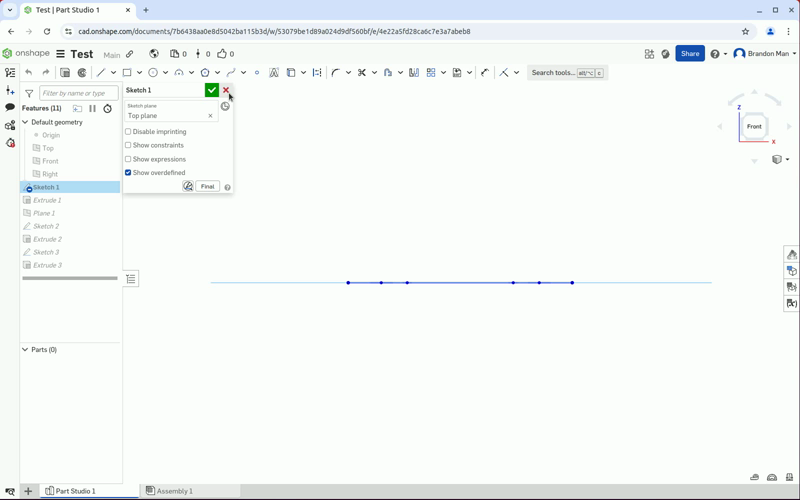
click(229, 92)
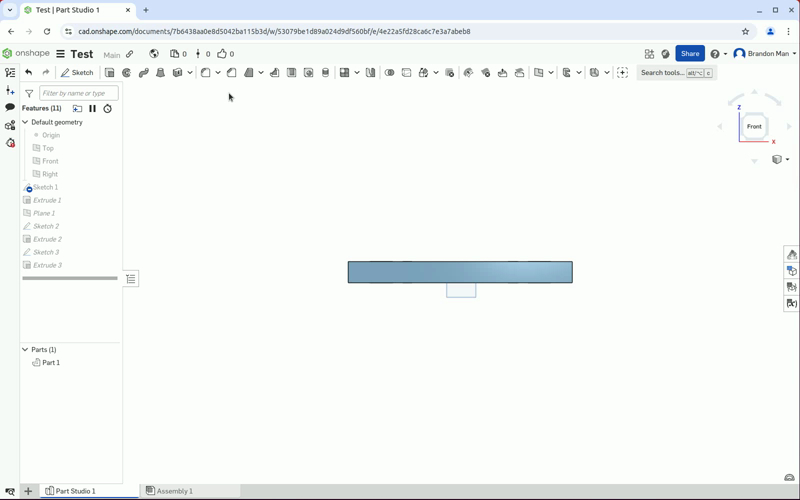
key(shift+s)
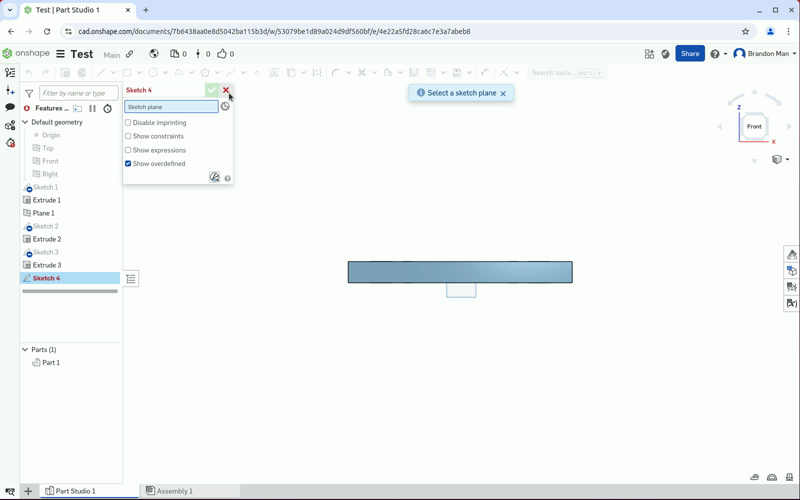
mouse_move(73, 215)
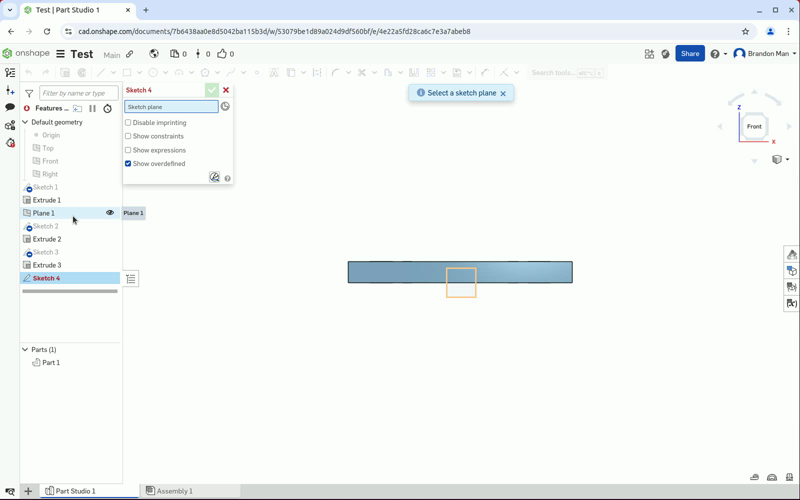
click(73, 215)
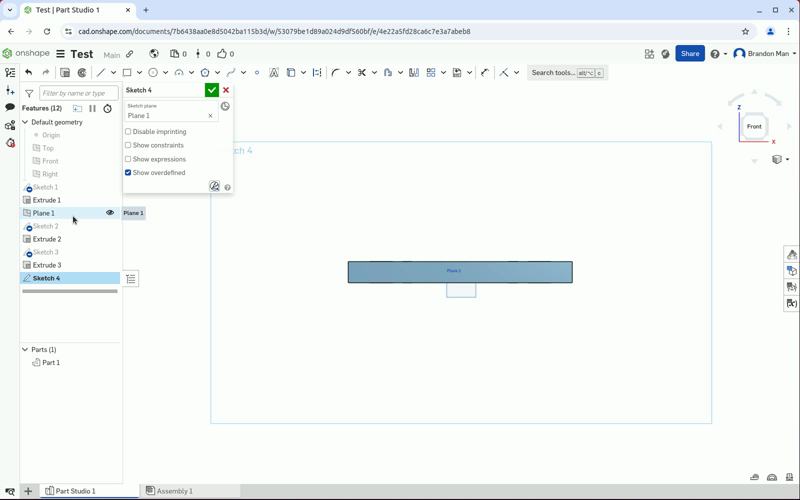
mouse_move(73, 352)
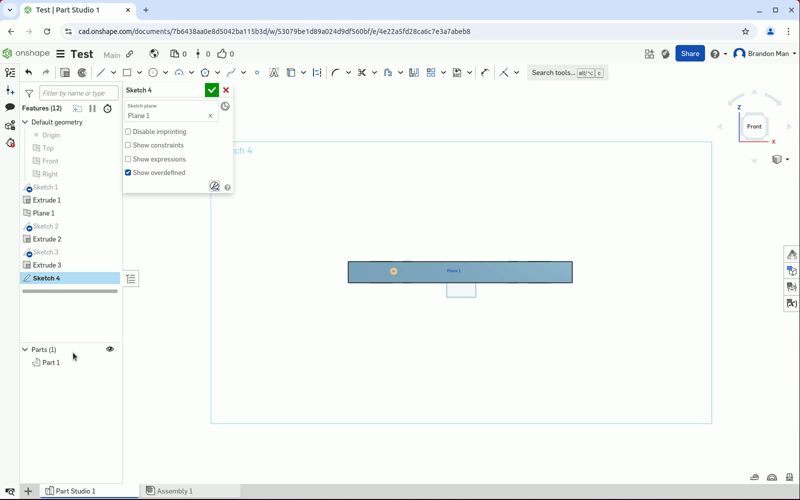
key(y)
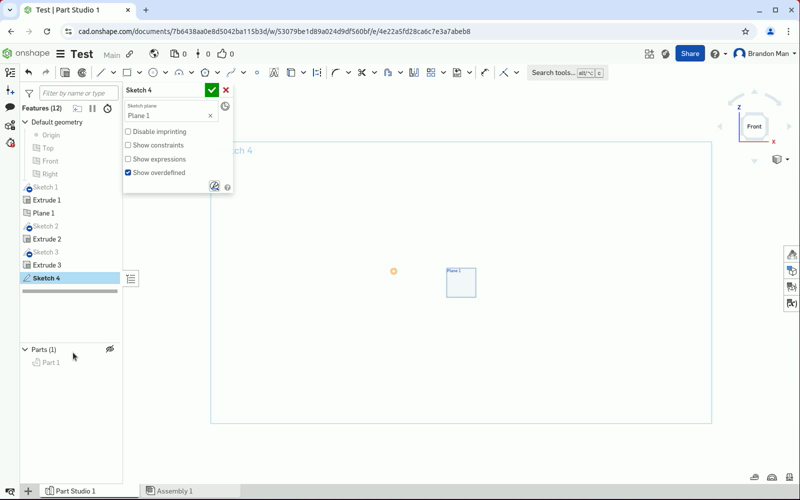
key(c)
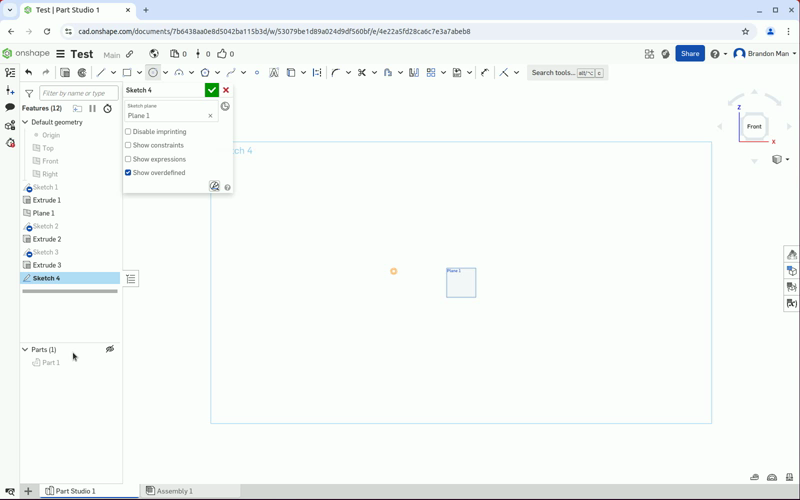
key_down(shift)
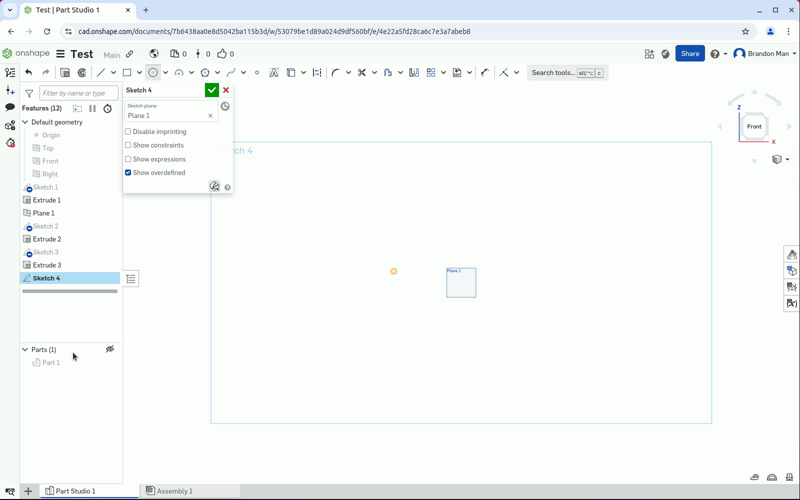
mouse_move(420, 271)
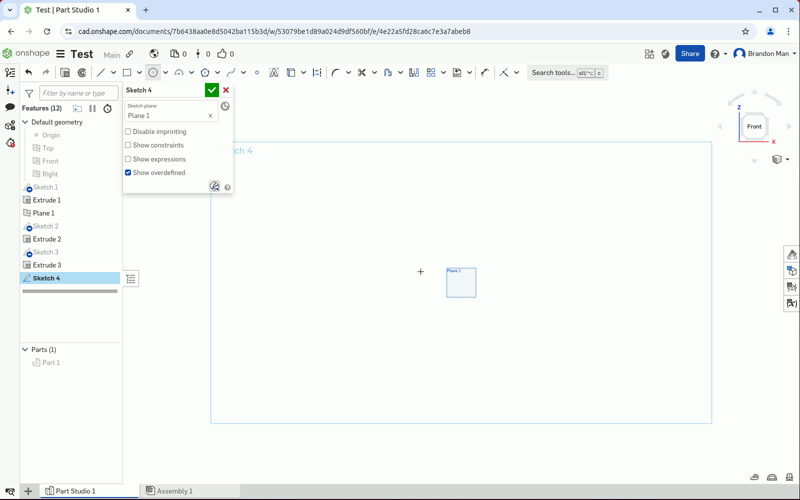
click(420, 271)
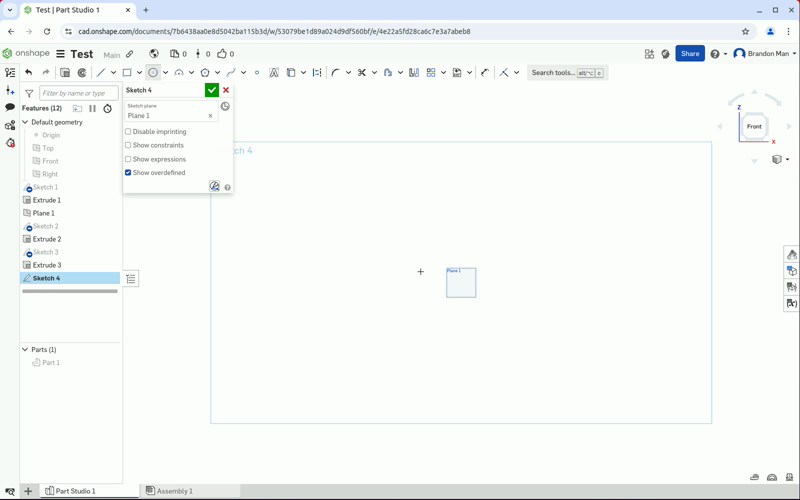
key_up(shift)
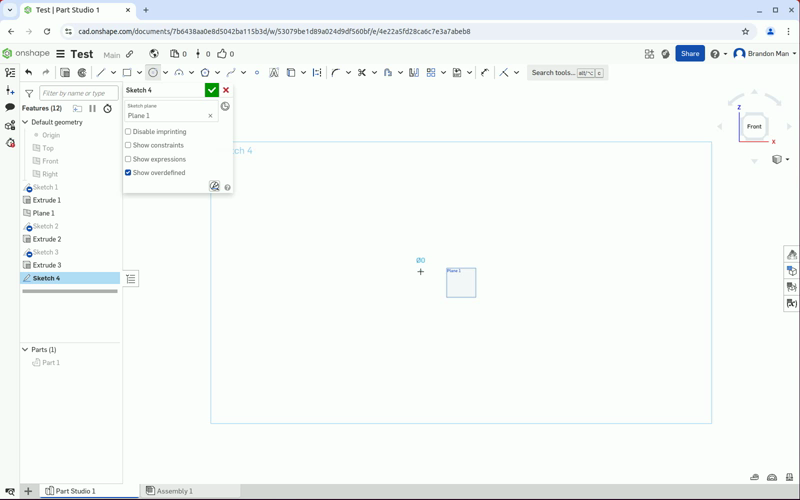
mouse_move(423, 271)
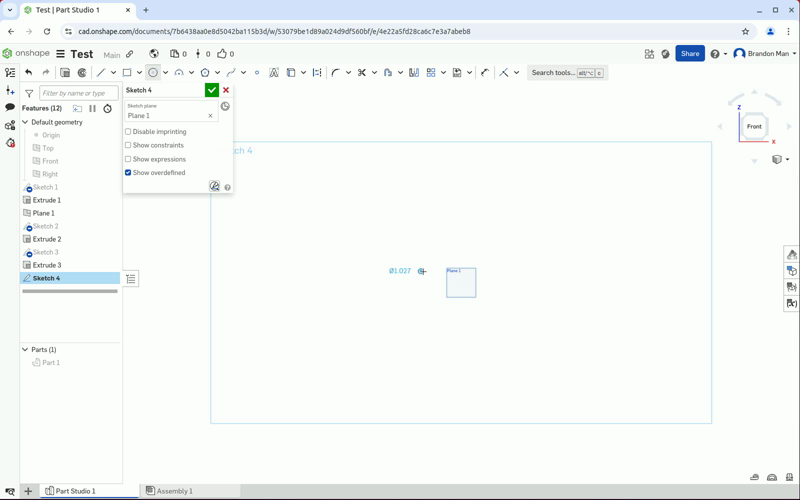
scroll(6)
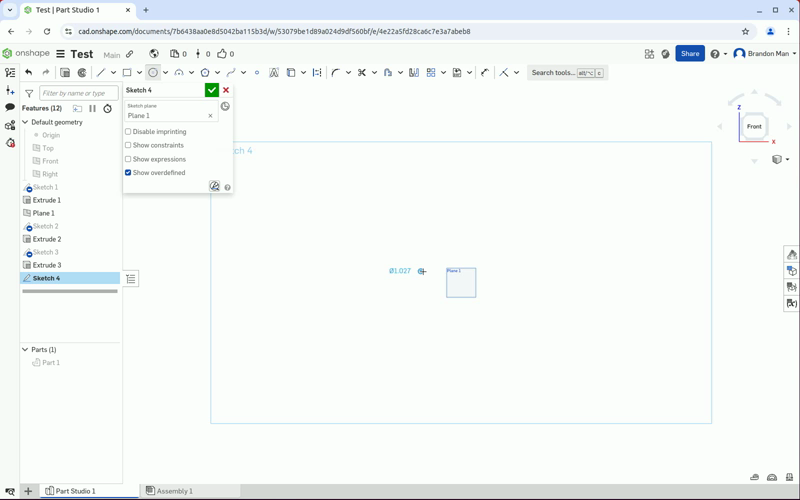
scroll(6)
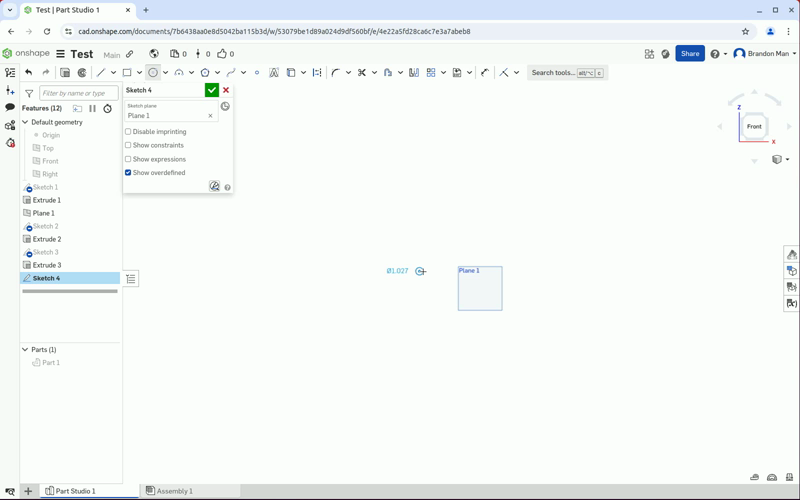
scroll(6)
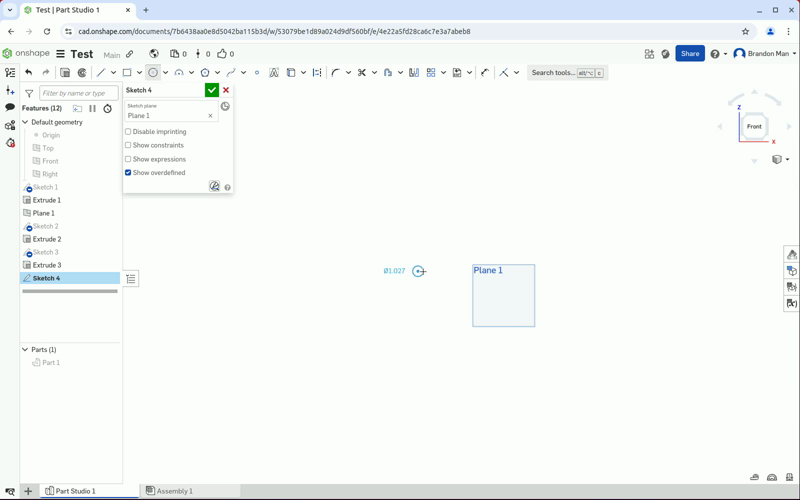
scroll(6)
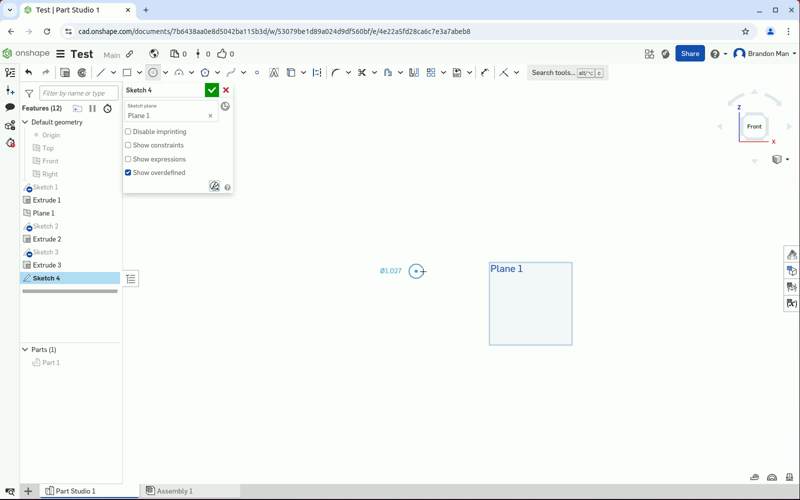
scroll(6)
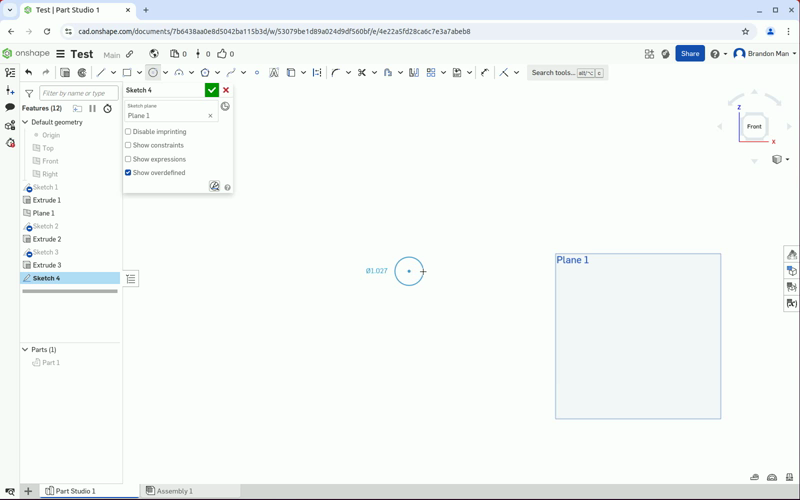
scroll(6)
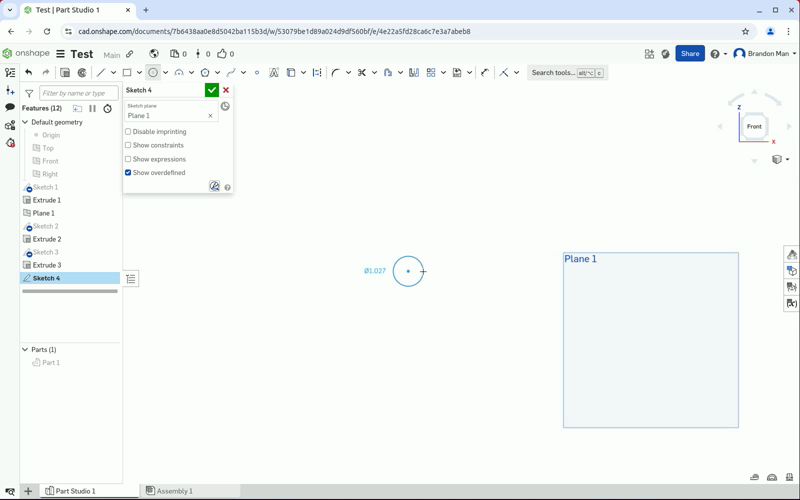
scroll(6)
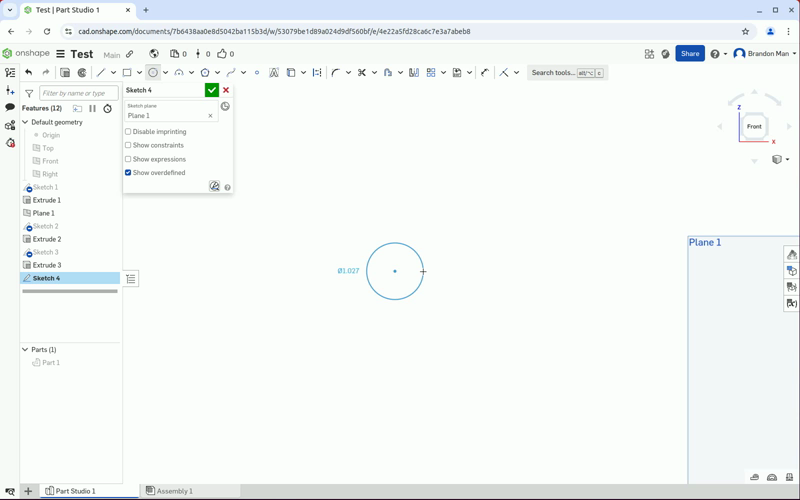
click(423, 271)
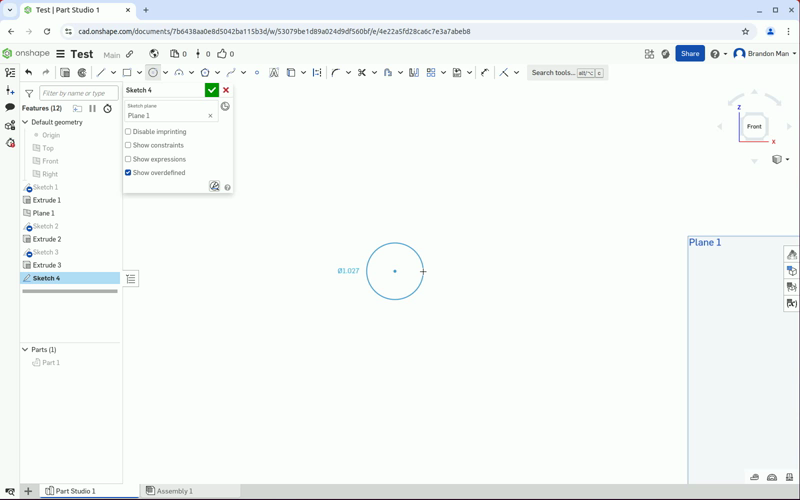
scroll(-6)
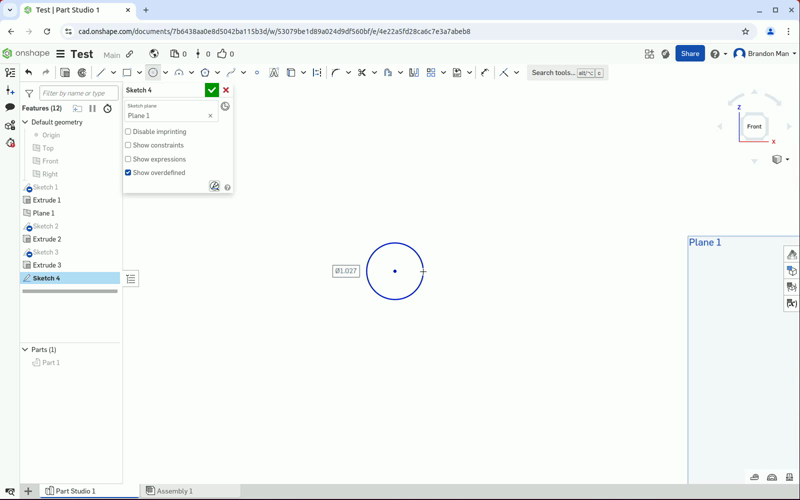
scroll(-6)
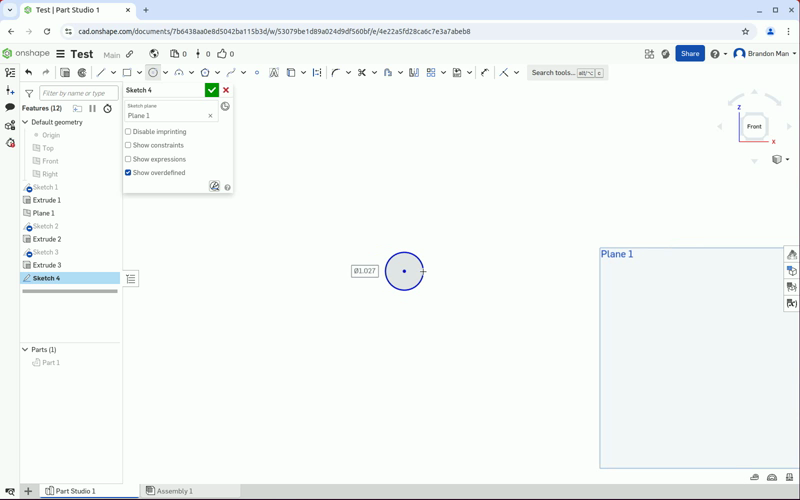
scroll(-6)
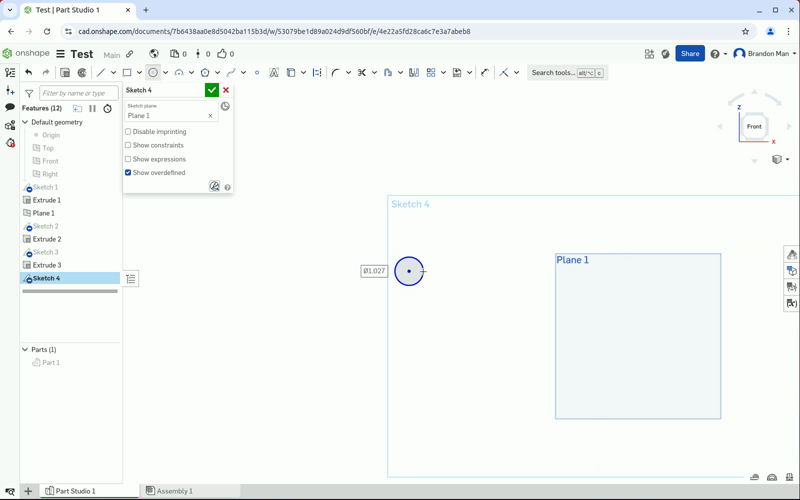
scroll(-6)
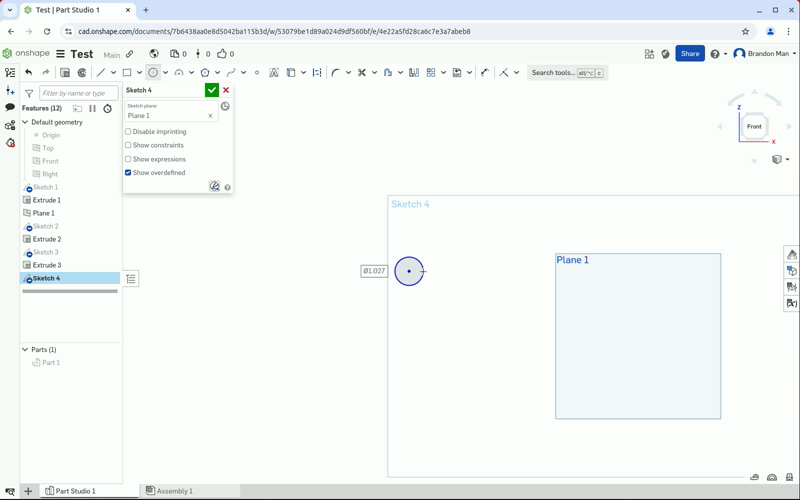
scroll(-6)
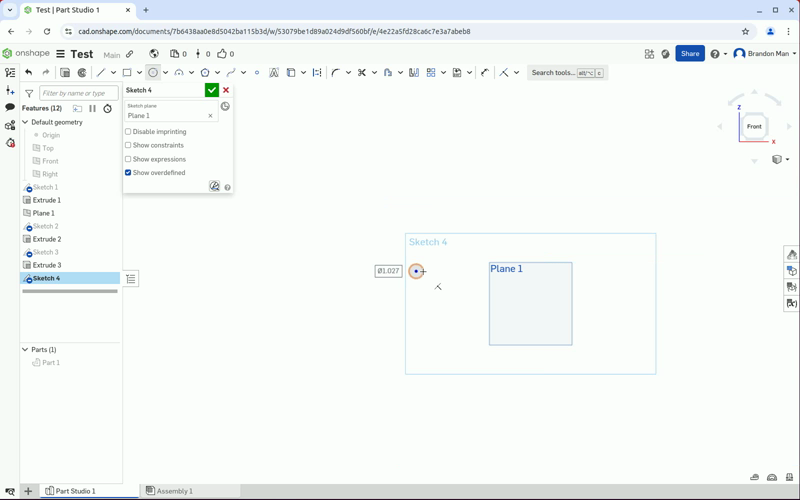
scroll(-6)
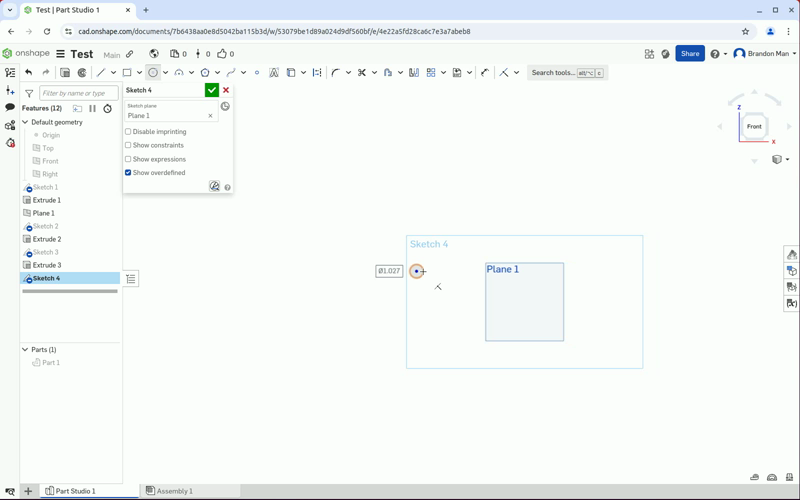
scroll(-6)
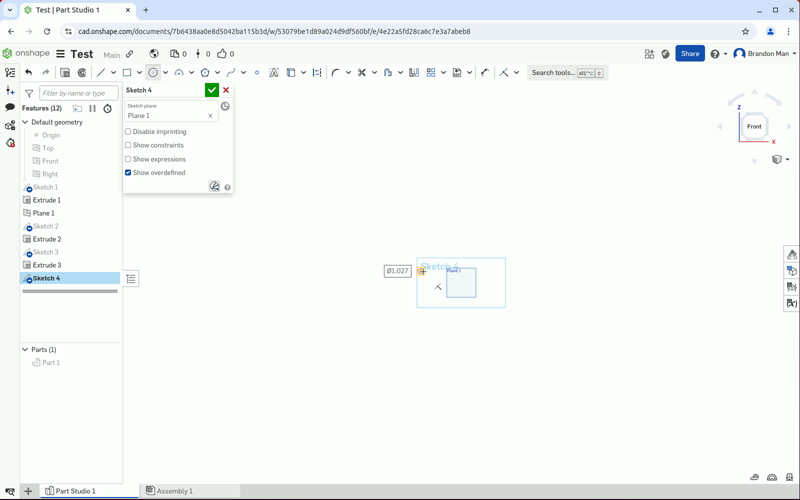
key(esc)
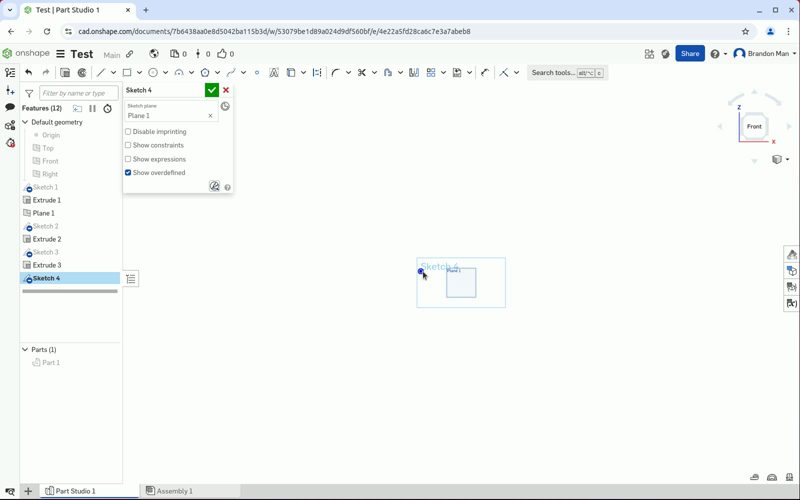
mouse_move(420, 270)
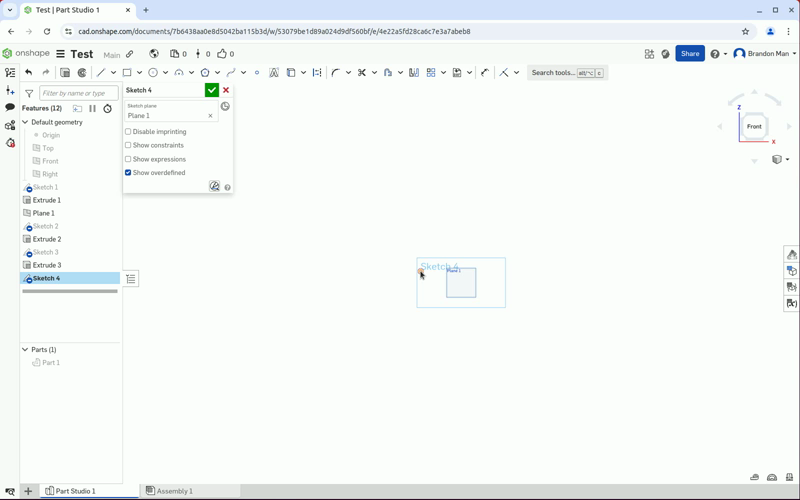
scroll(6)
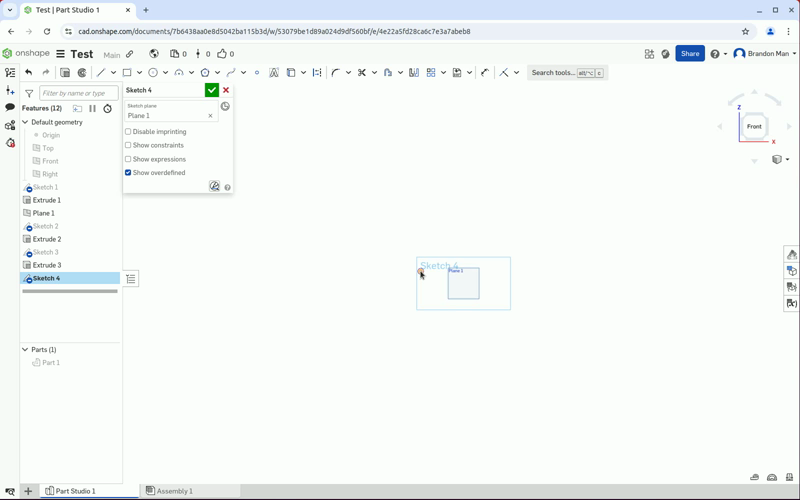
scroll(6)
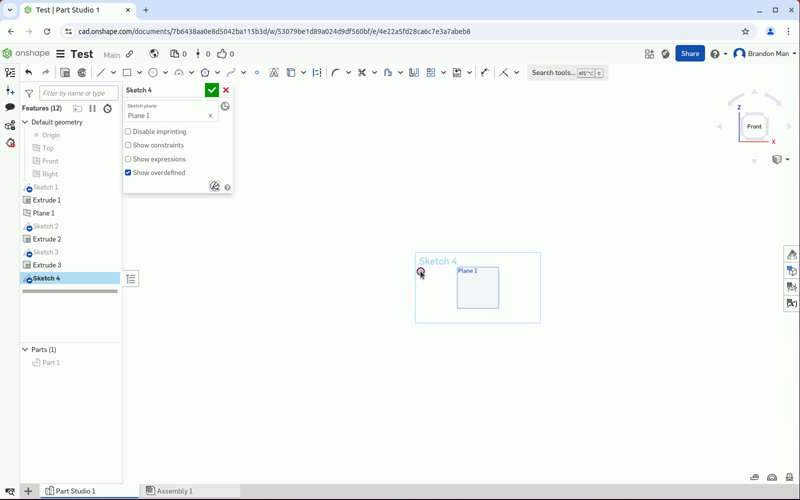
scroll(6)
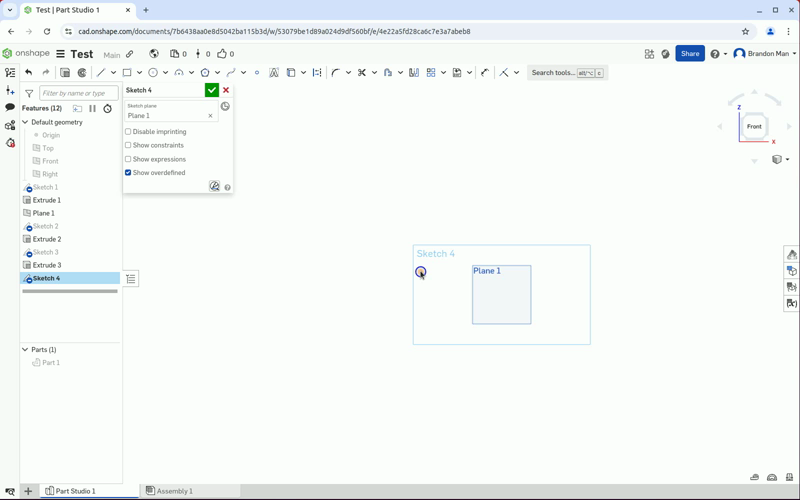
scroll(6)
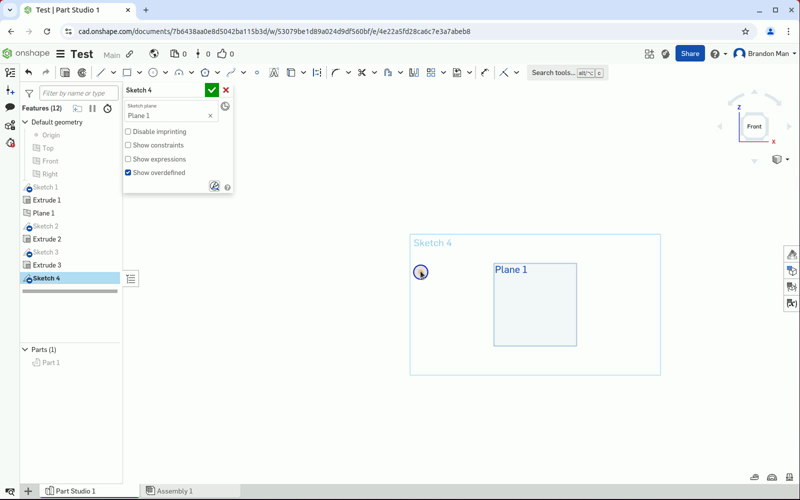
scroll(6)
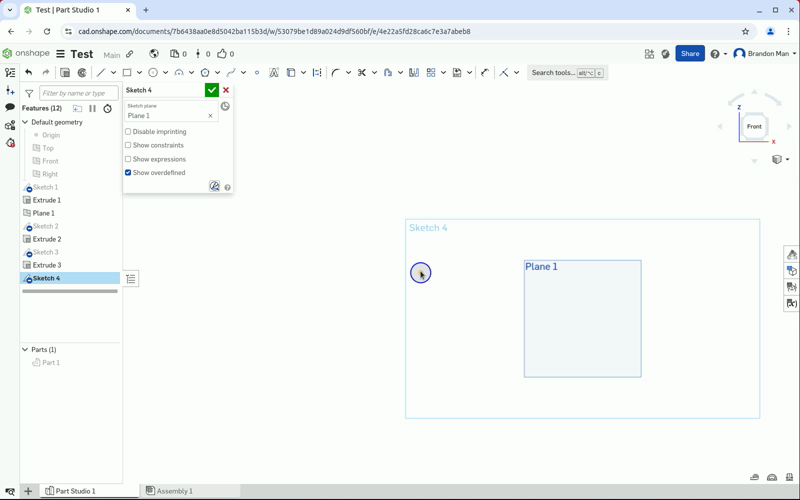
scroll(6)
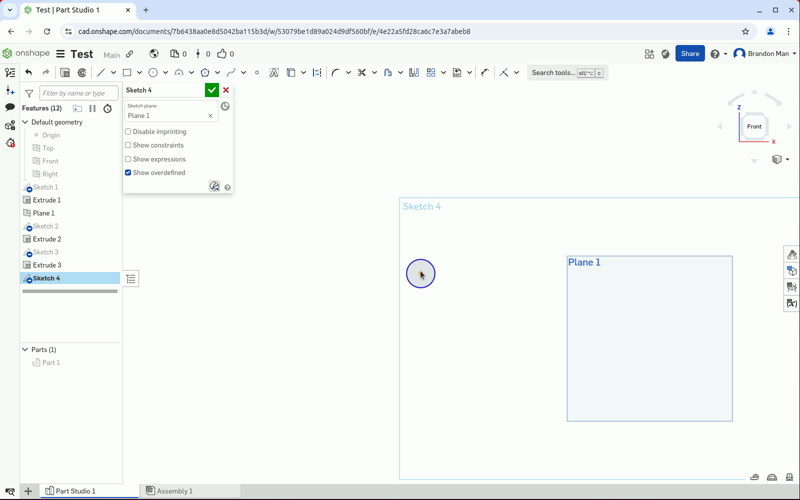
scroll(6)
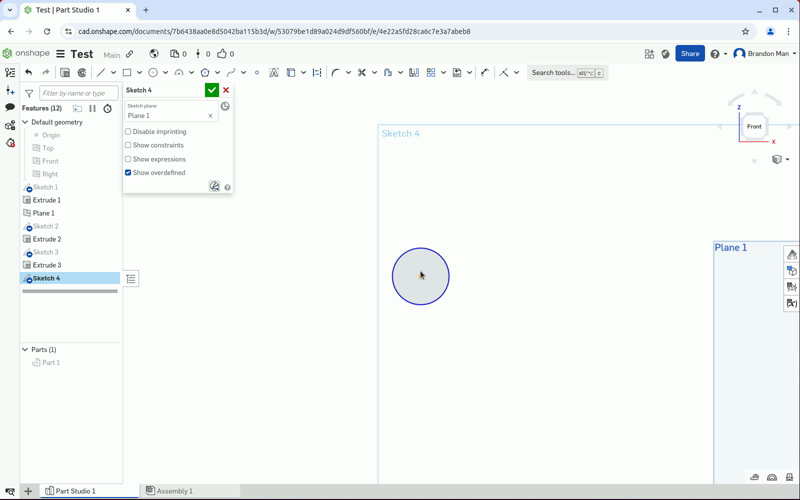
click(420, 270)
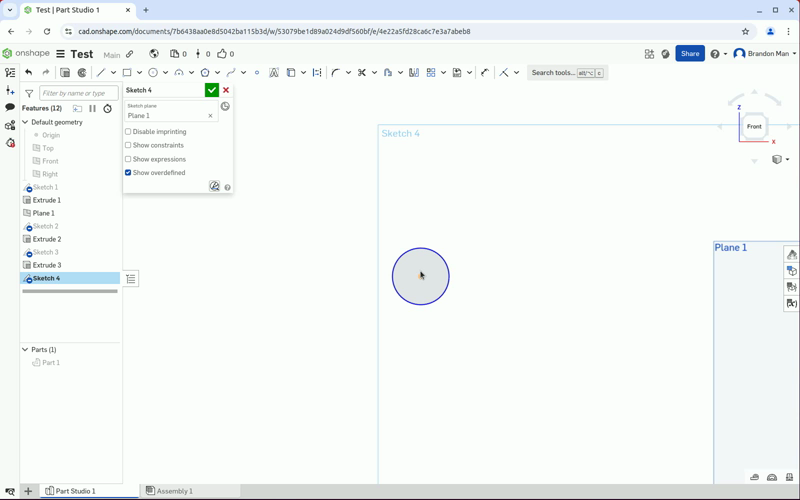
scroll(-6)
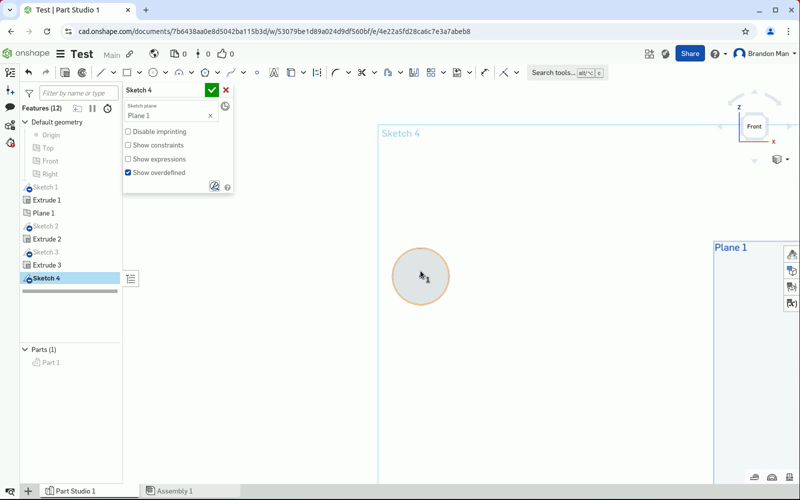
scroll(-6)
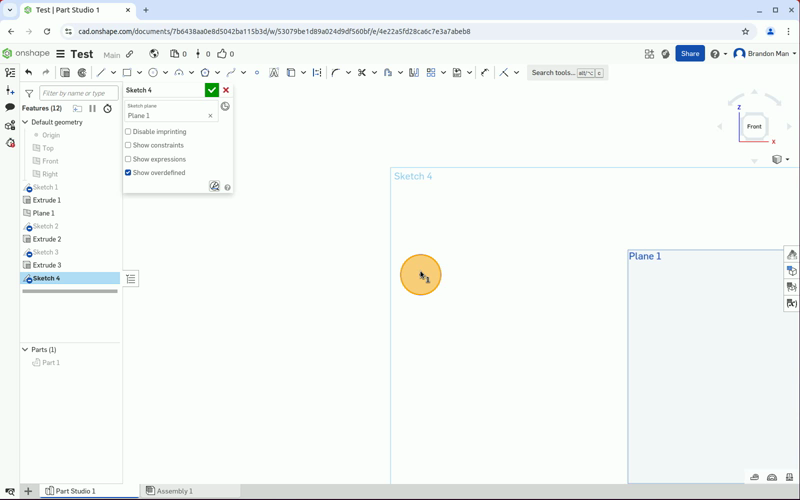
scroll(-6)
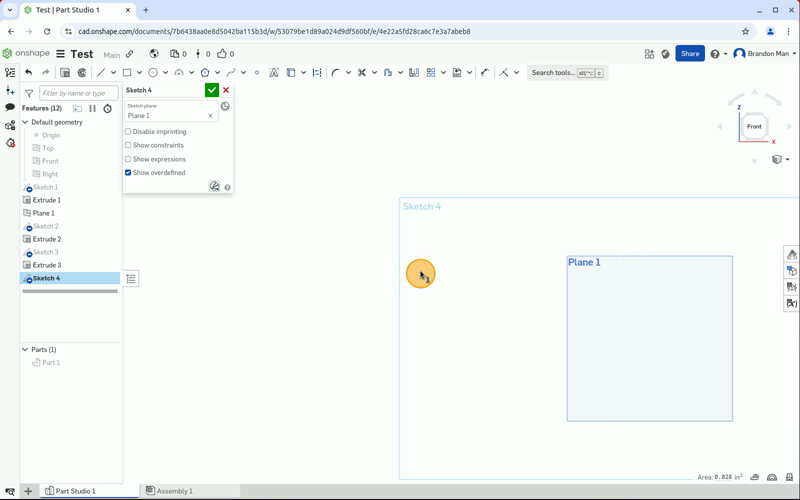
scroll(-6)
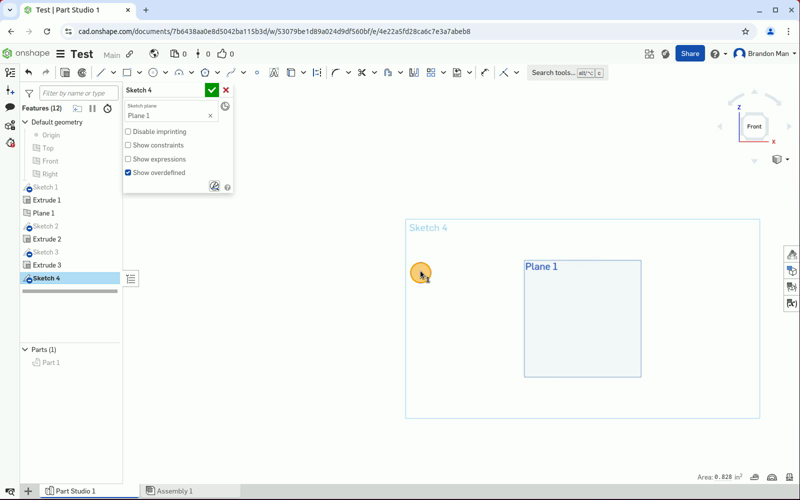
scroll(-6)
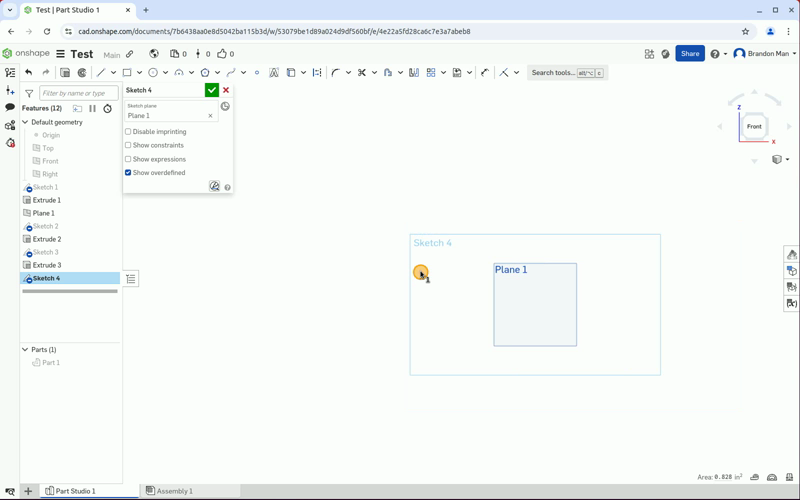
scroll(-6)
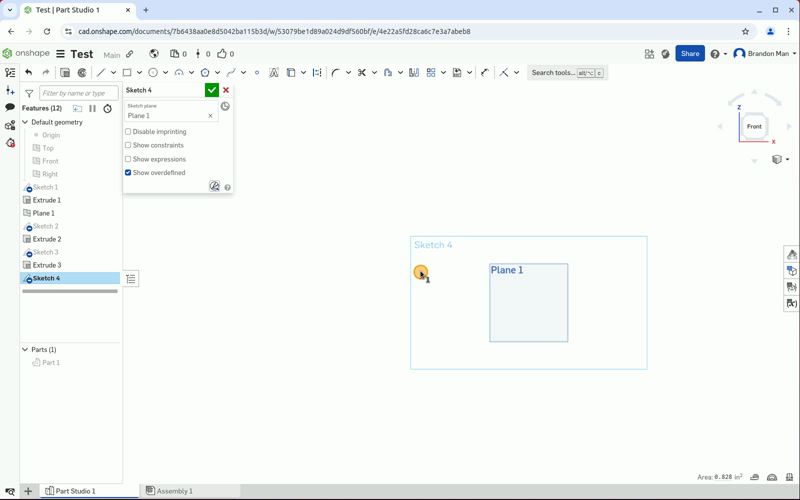
scroll(-6)
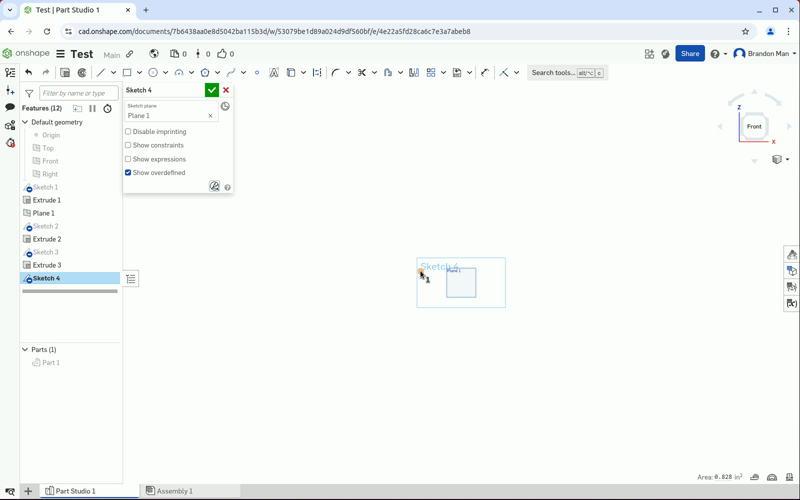
mouse_move(73, 352)
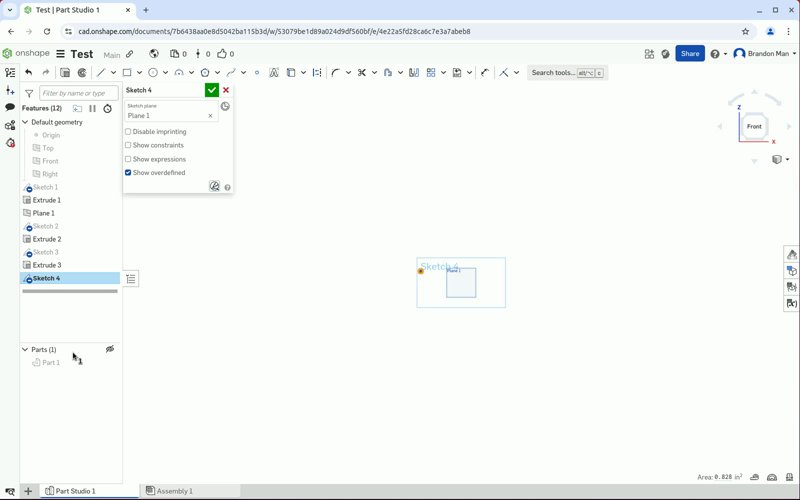
key(shift+y)
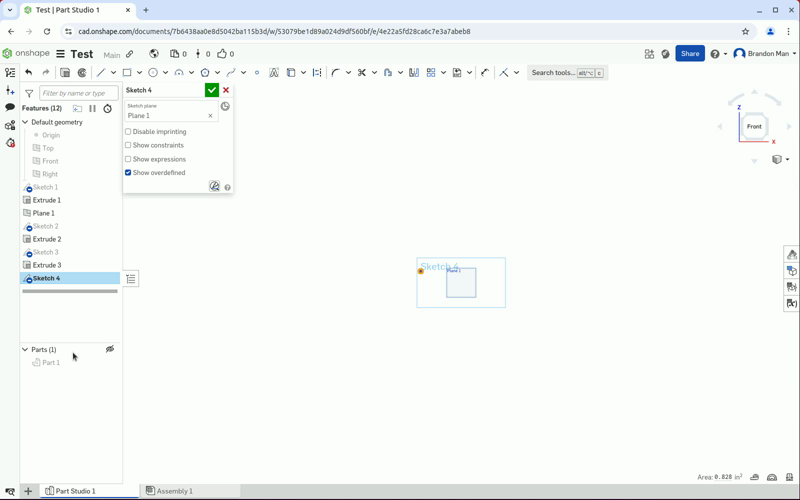
key(shift+e)
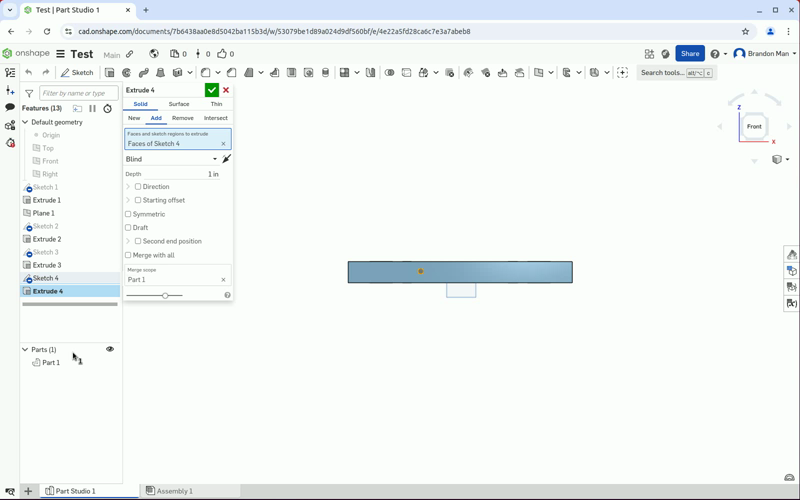
mouse_move(143, 106)
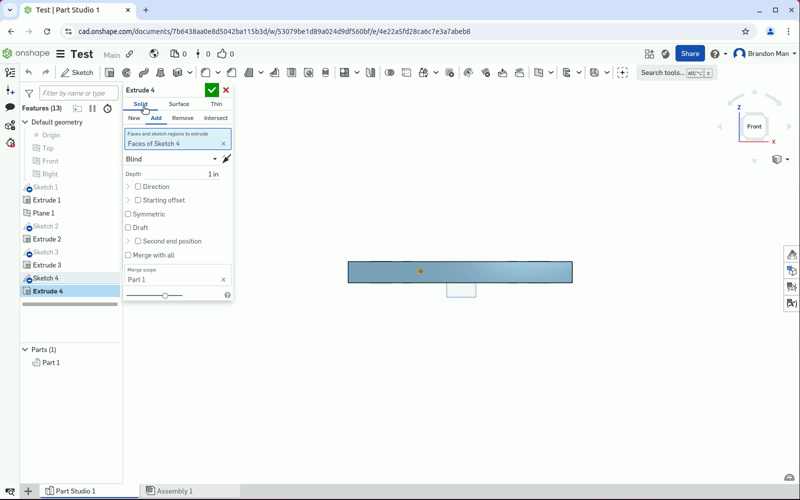
click(143, 106)
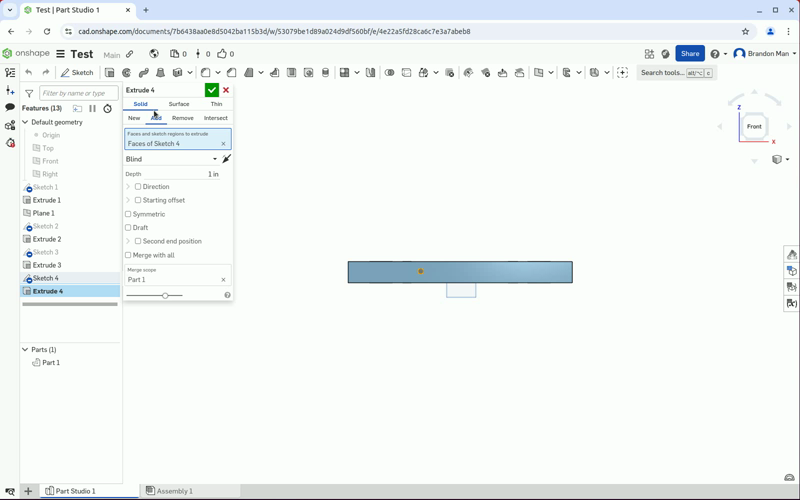
mouse_move(186, 120)
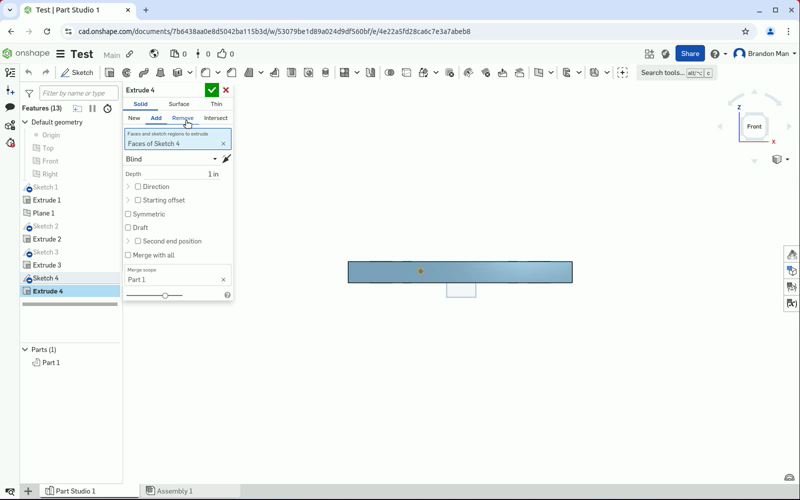
click(186, 120)
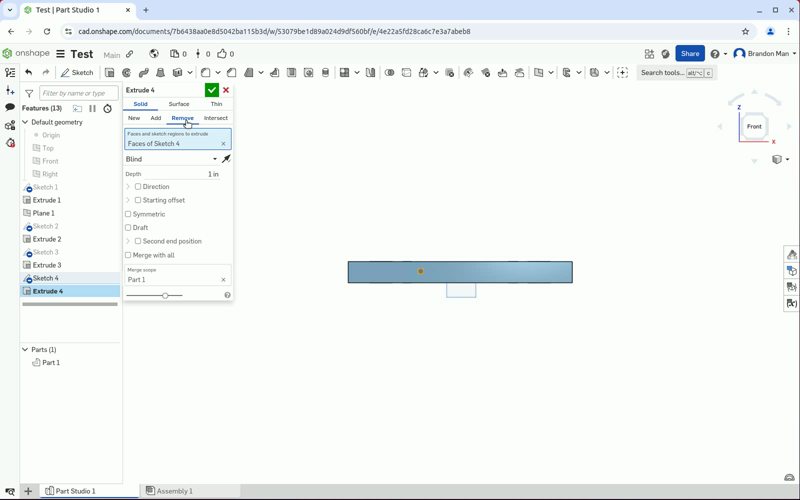
key(tab, 4)
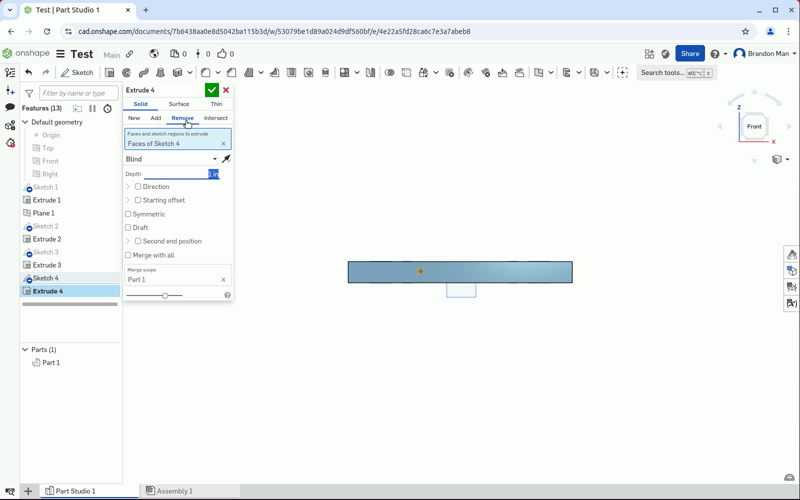
text(11.073)
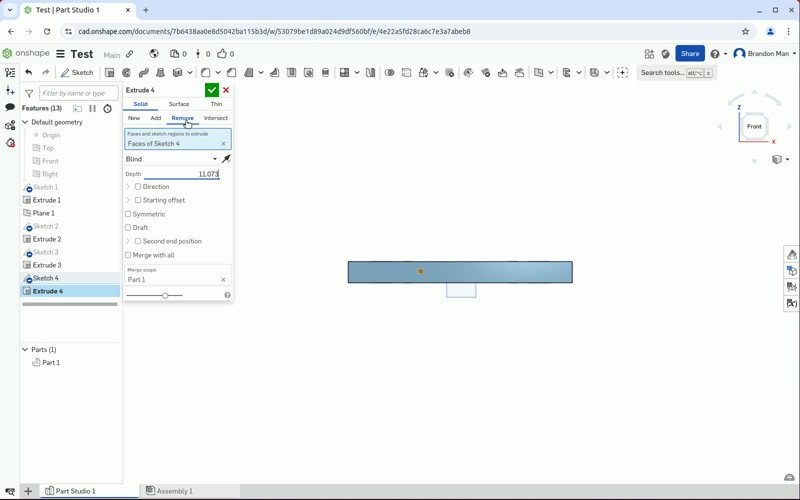
key(tab, 6)
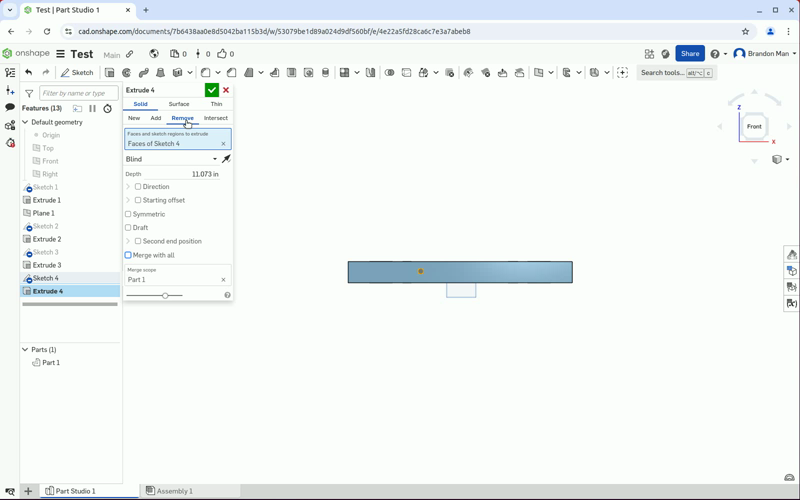
key(space)
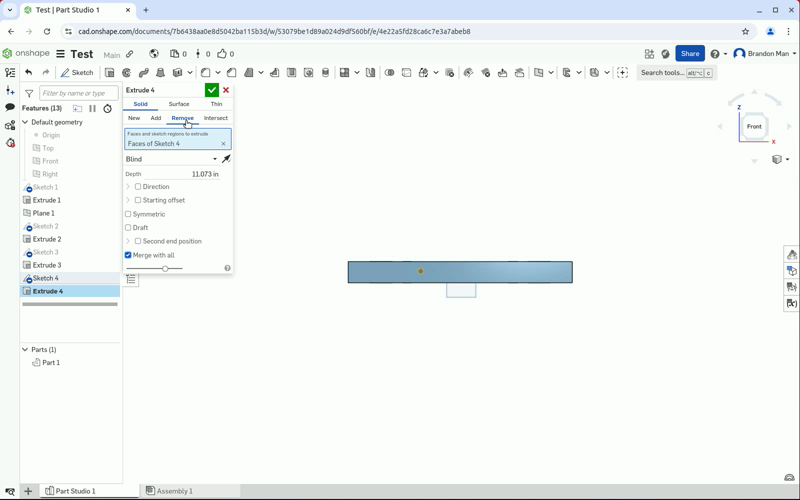
key(enter)
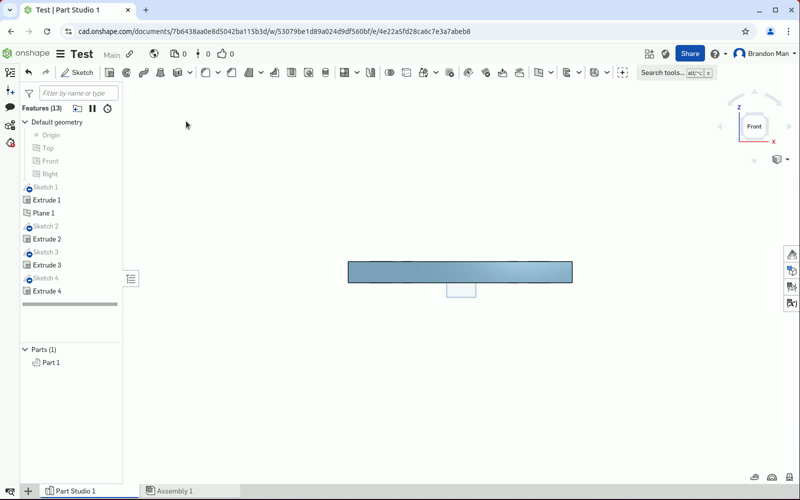
key(shift+h)
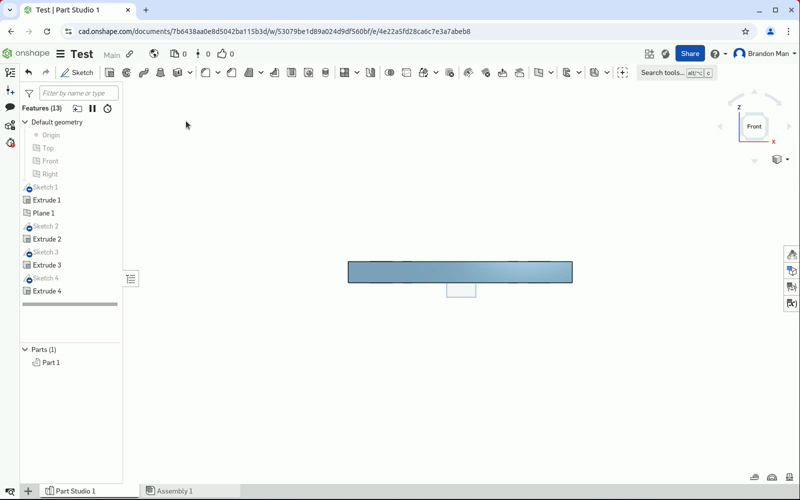
key(shift+h)
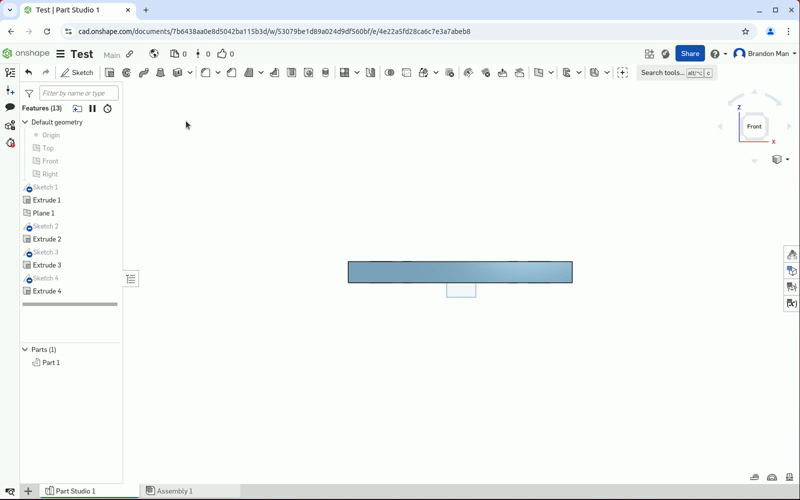
mouse_move(73, 189)
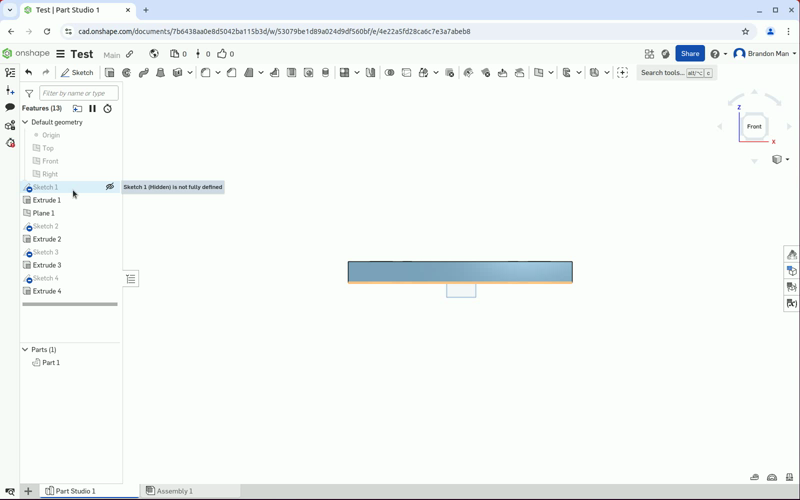
click(73, 189)
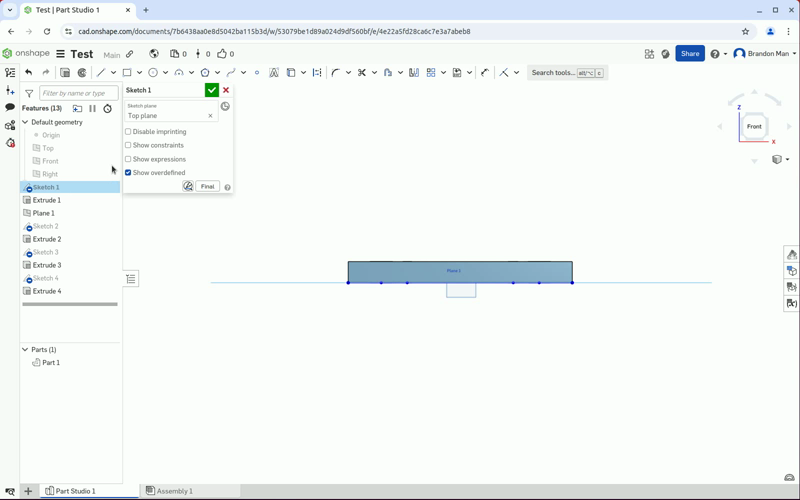
mouse_move(229, 92)
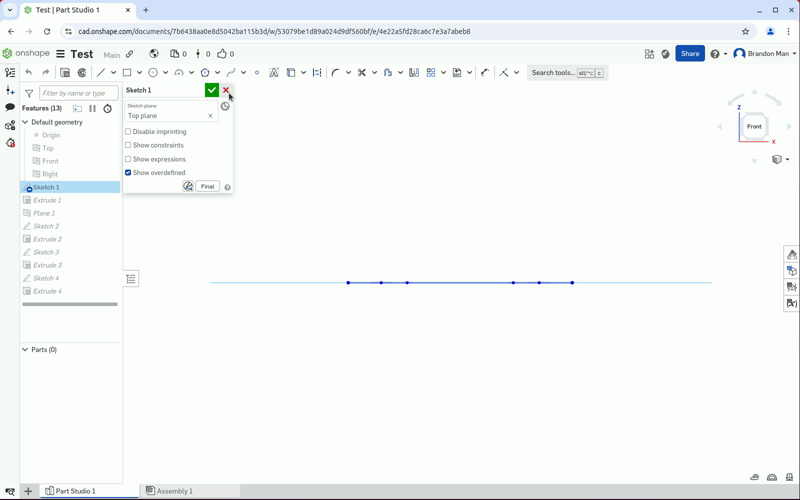
click(229, 92)
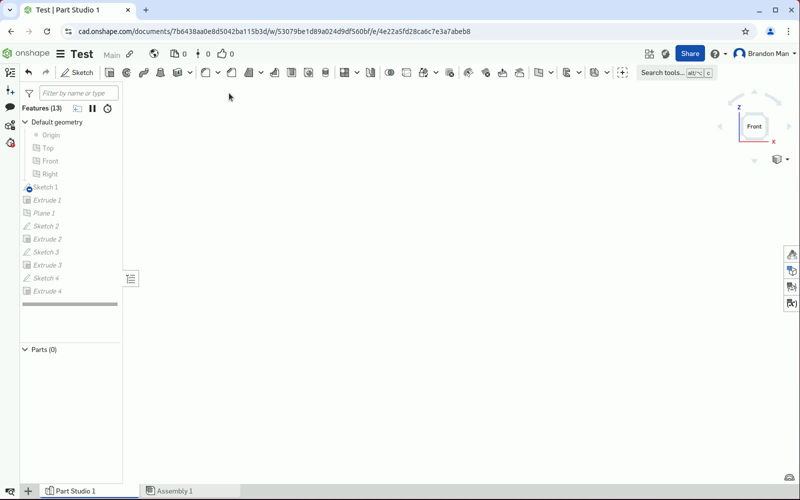
key(shift+s)
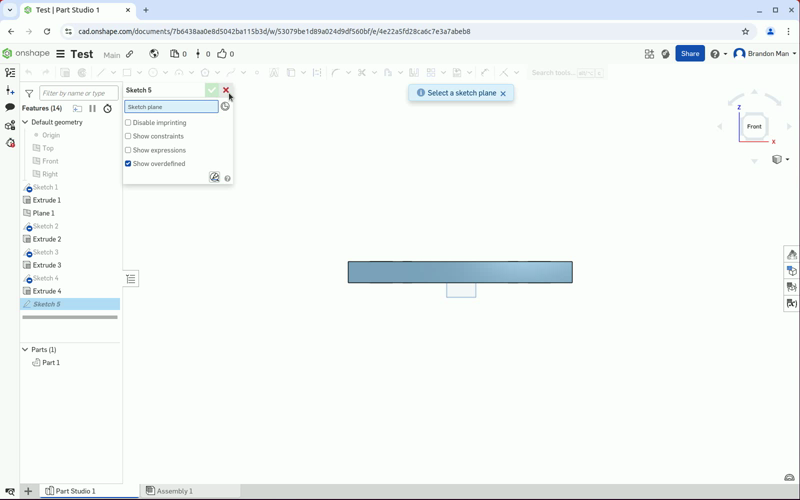
mouse_move(73, 215)
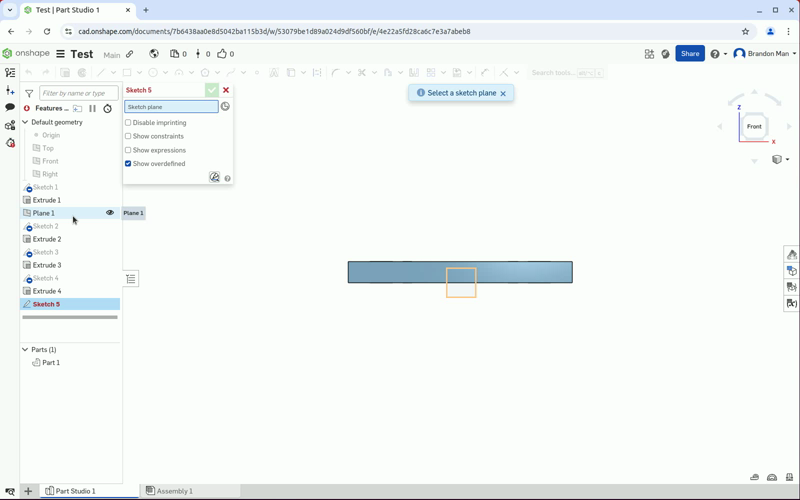
click(73, 215)
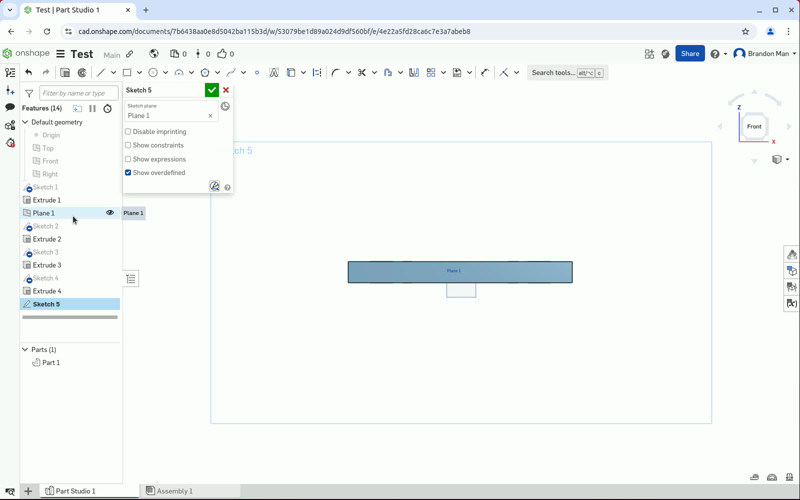
mouse_move(73, 352)
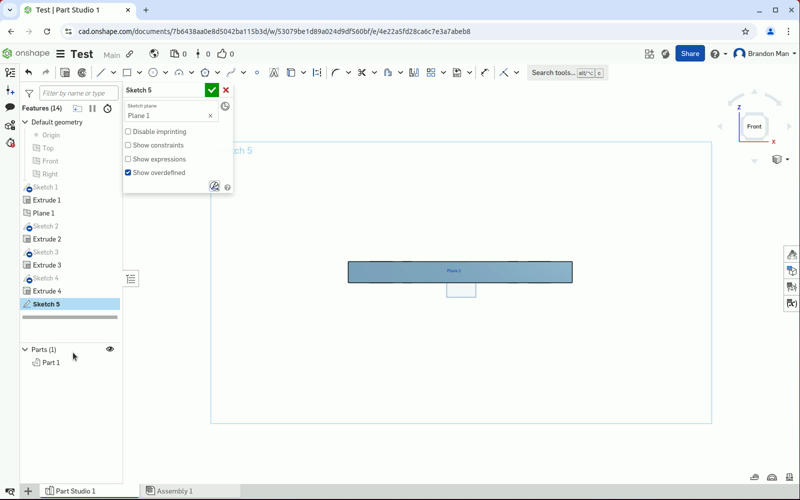
key(y)
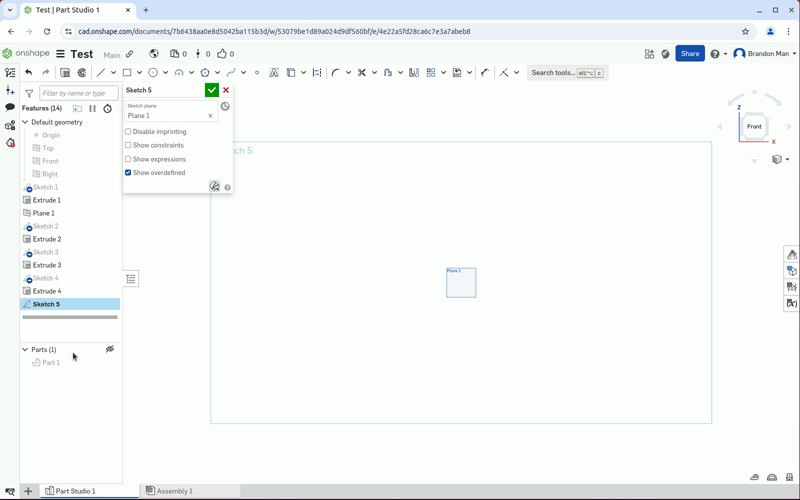
key(c)
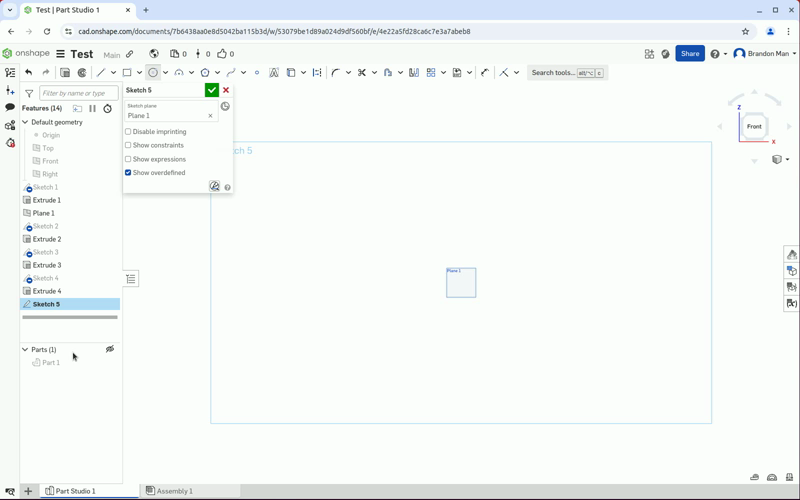
key_down(shift)
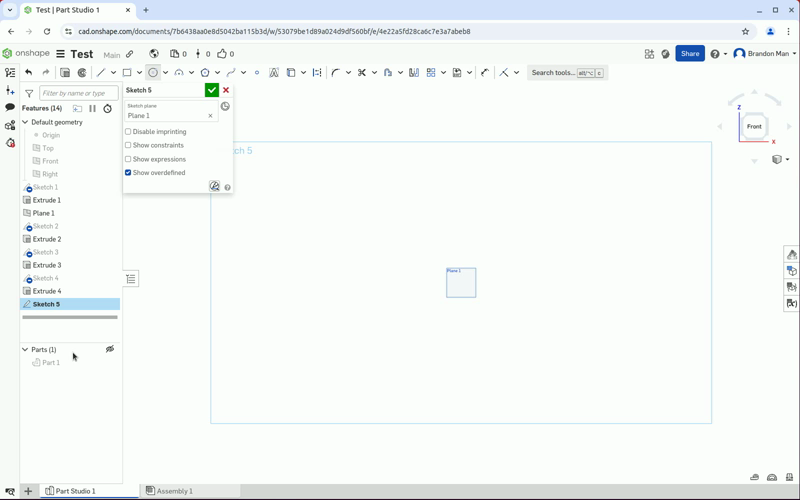
mouse_move(449, 271)
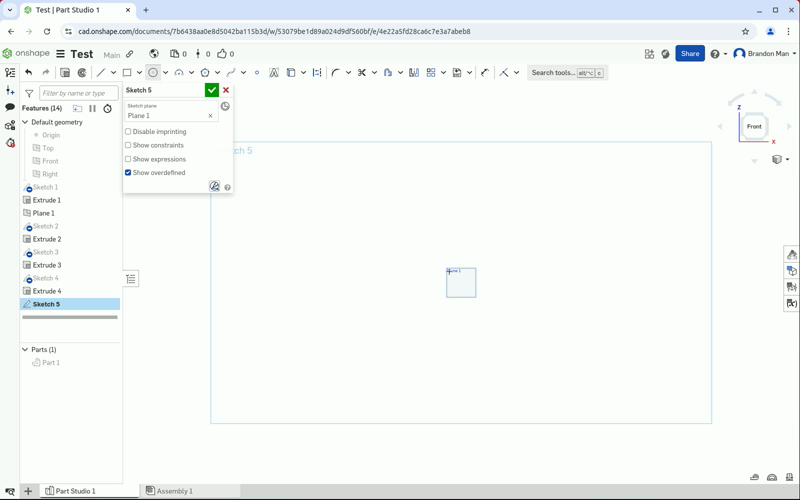
click(449, 271)
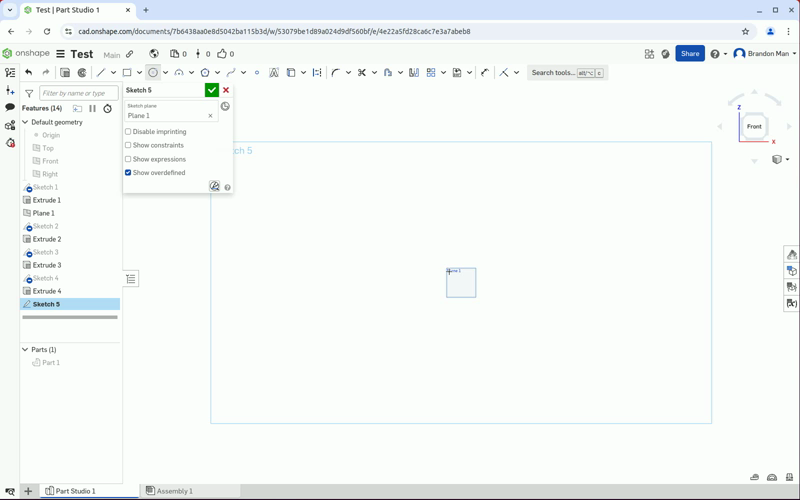
key_up(shift)
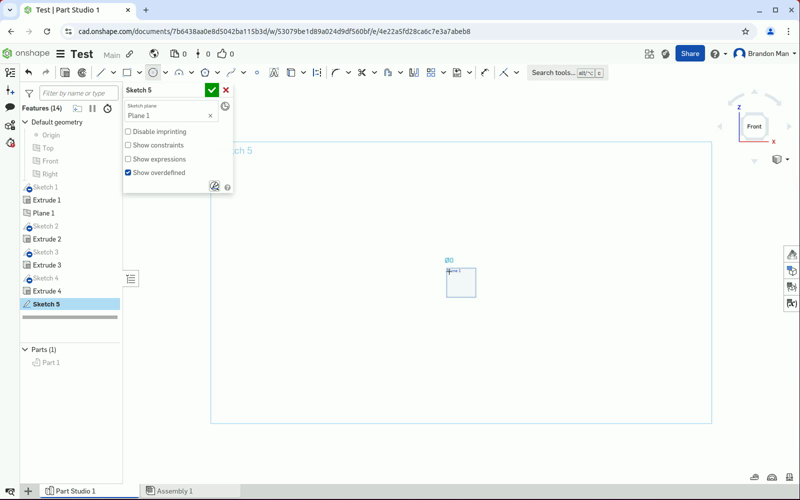
mouse_move(451, 271)
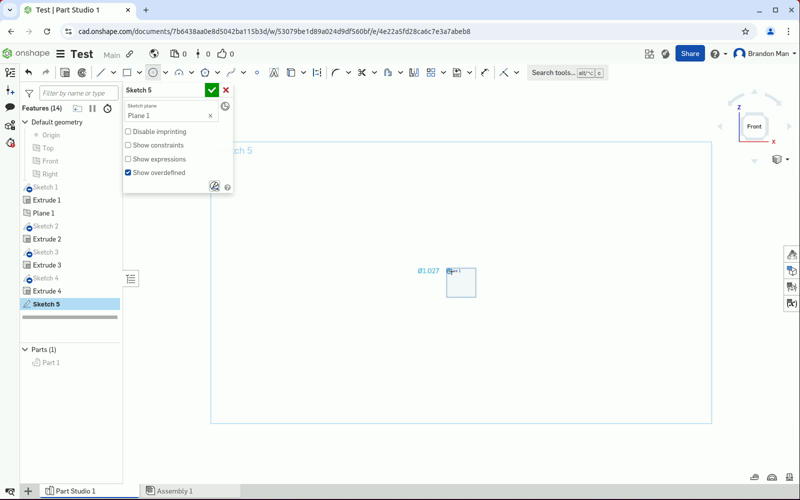
scroll(6)
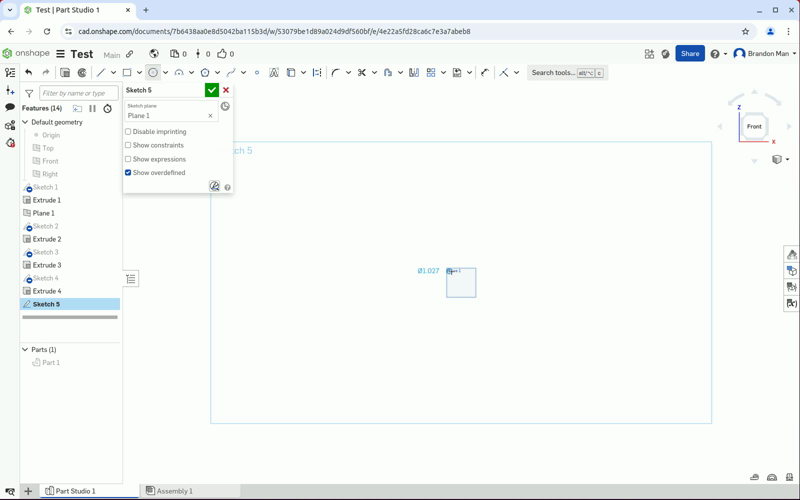
scroll(6)
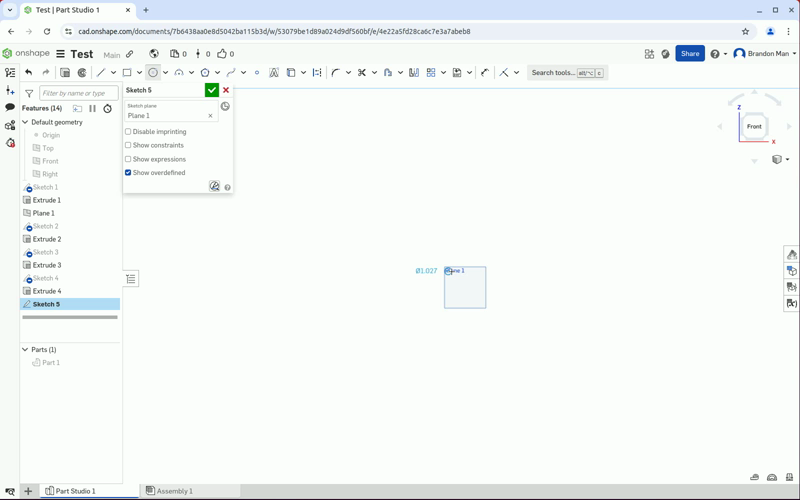
scroll(6)
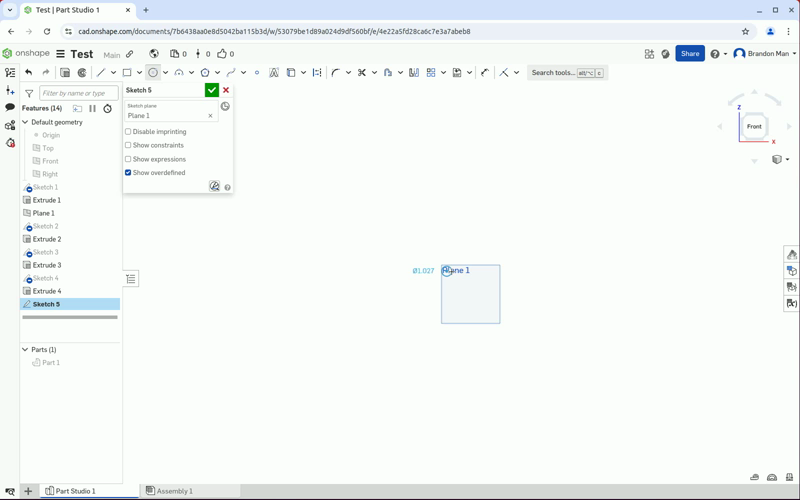
scroll(6)
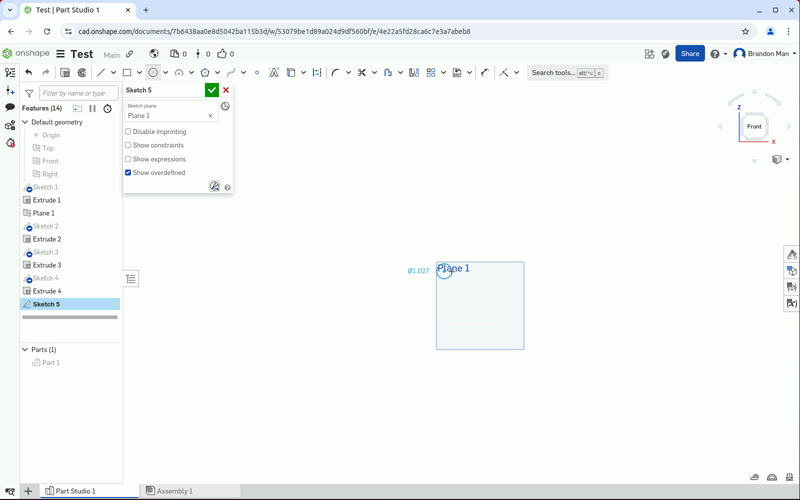
scroll(6)
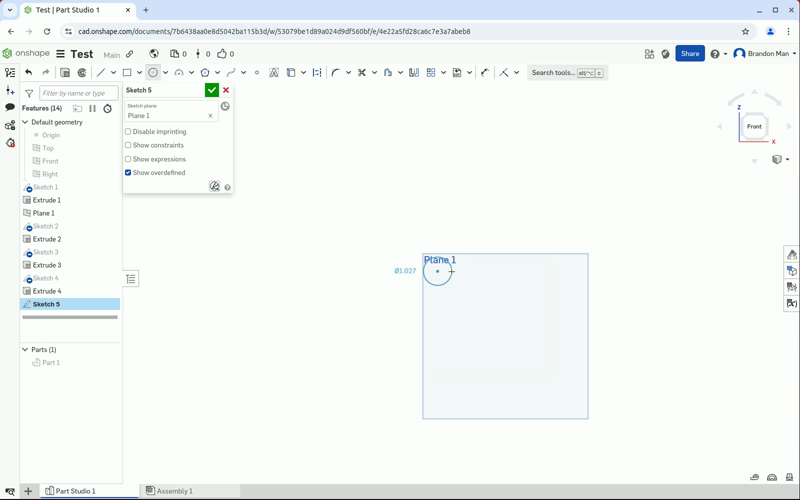
scroll(6)
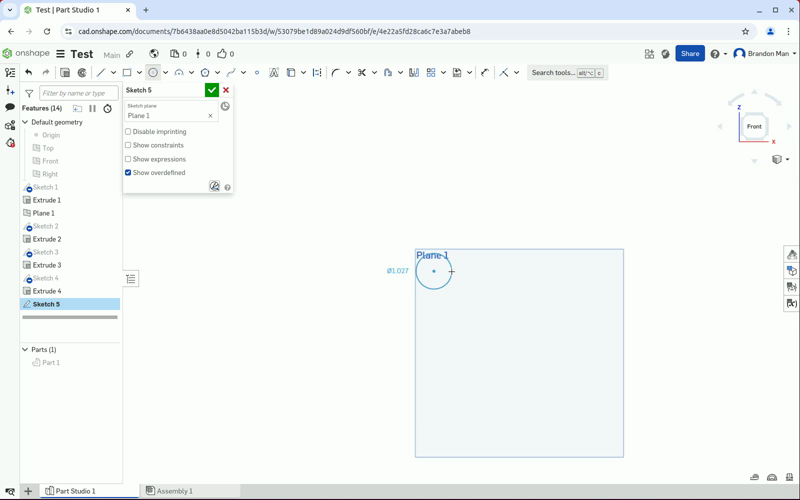
scroll(6)
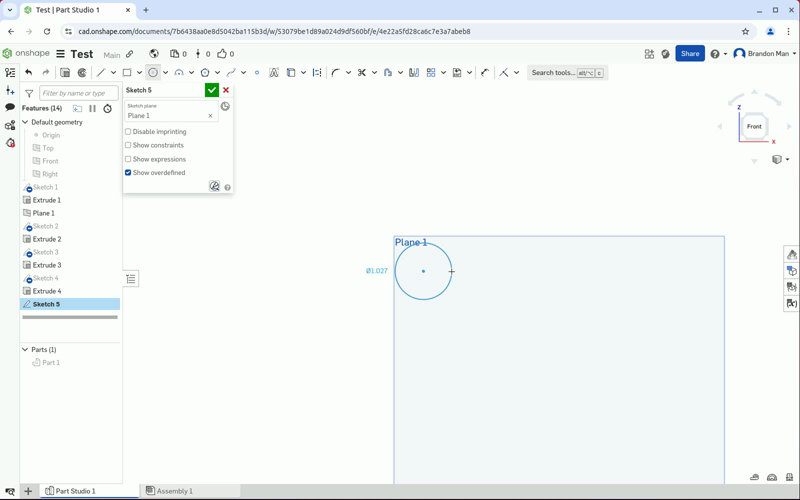
click(451, 271)
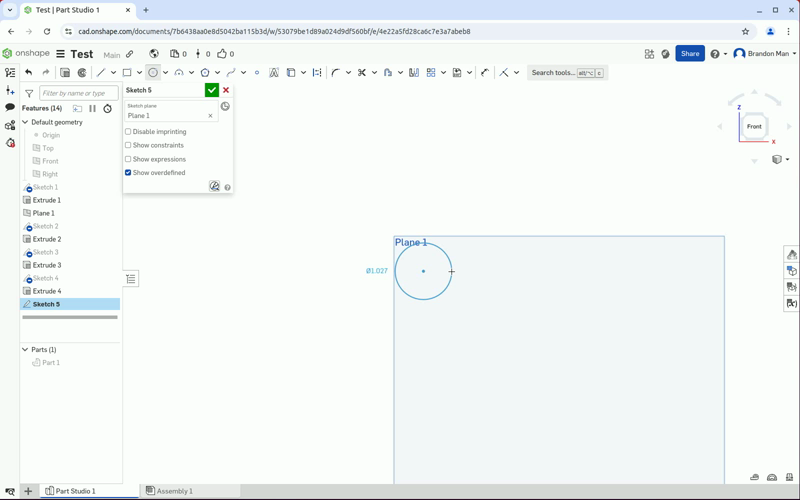
scroll(-6)
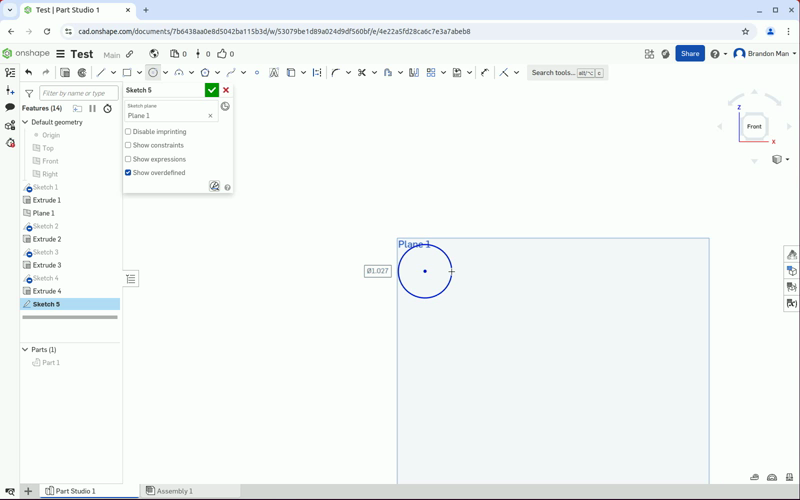
scroll(-6)
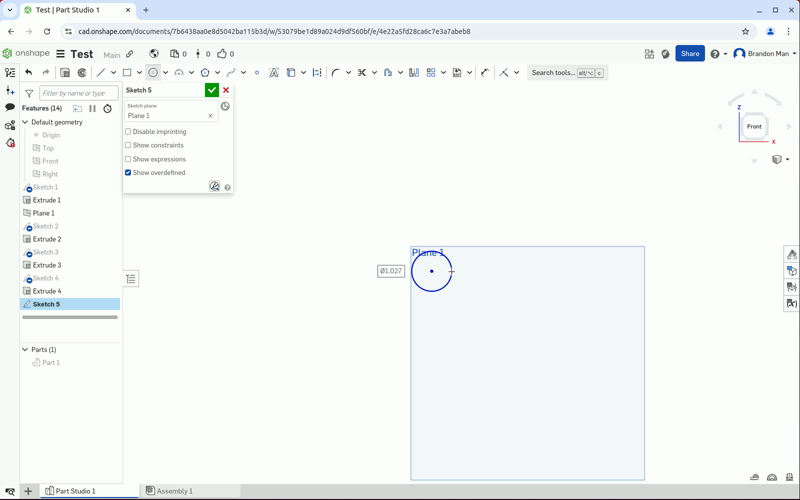
scroll(-6)
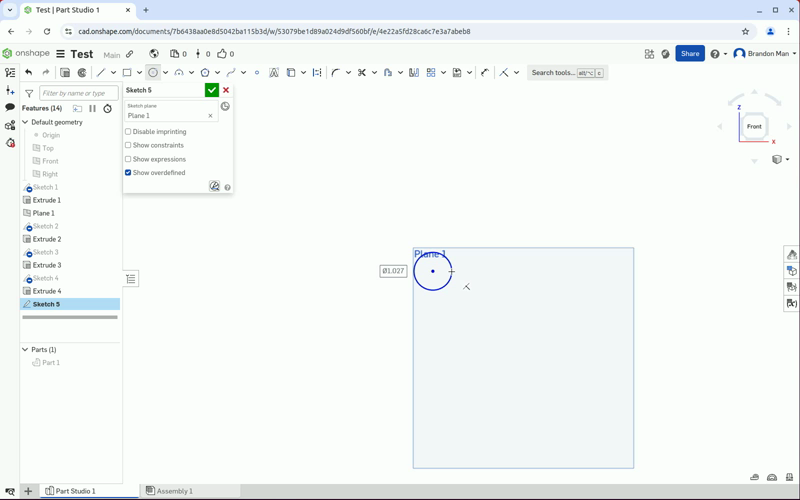
scroll(-6)
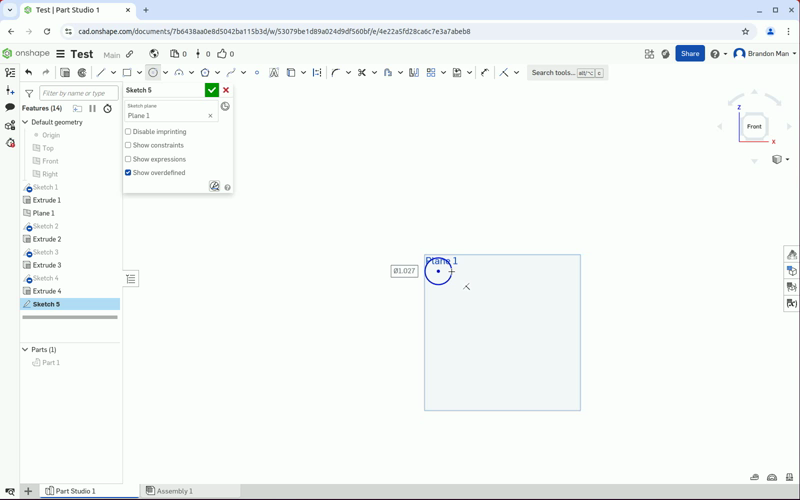
scroll(-6)
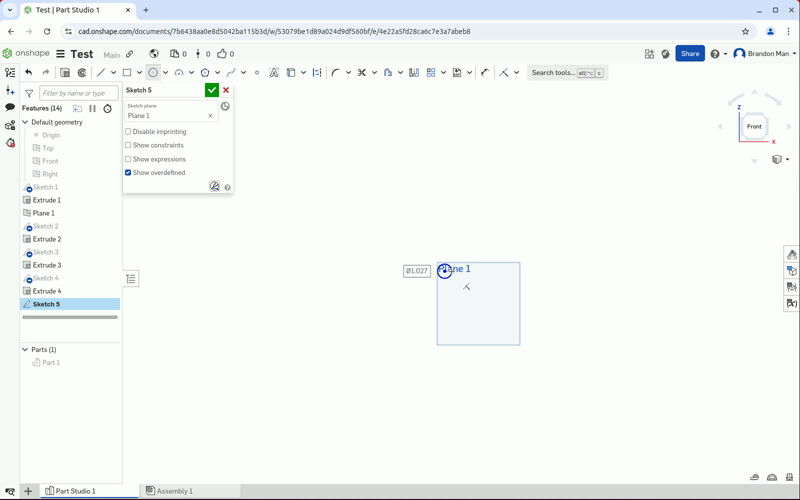
scroll(-6)
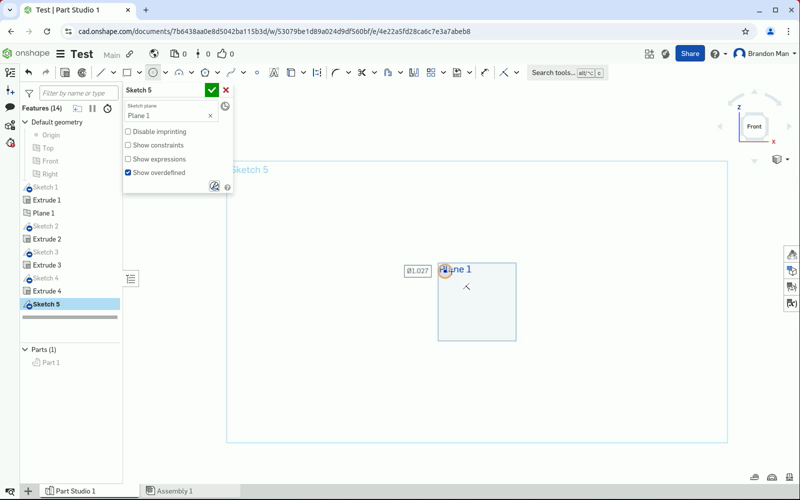
scroll(-6)
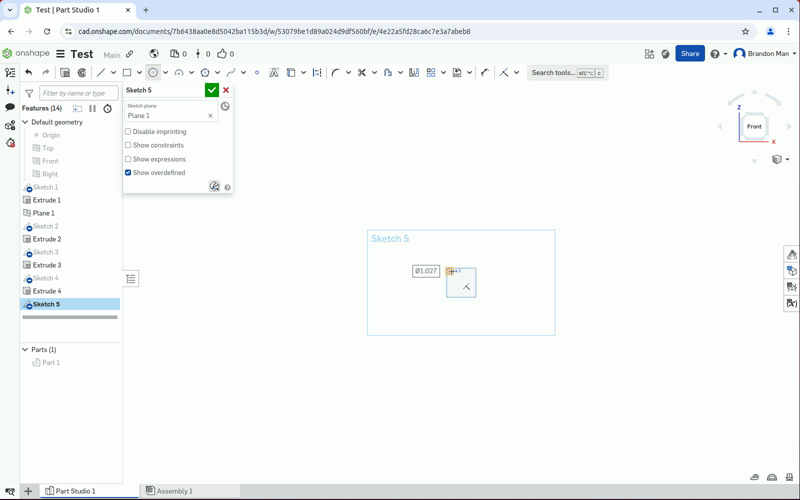
key(esc)
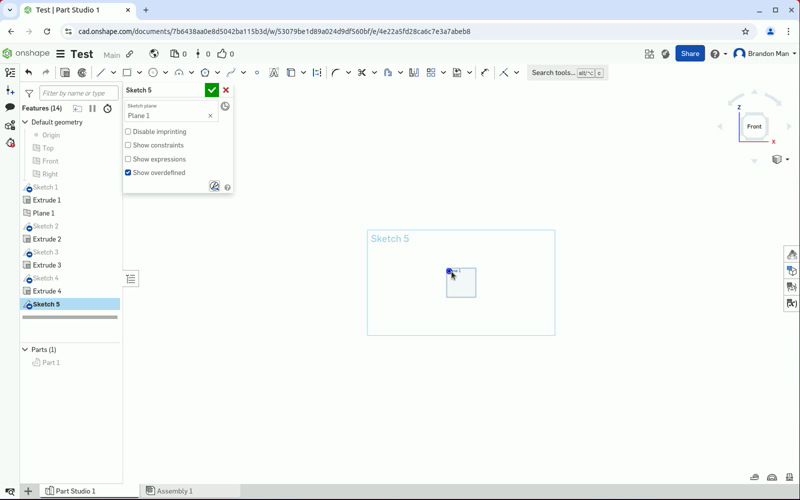
mouse_move(448, 270)
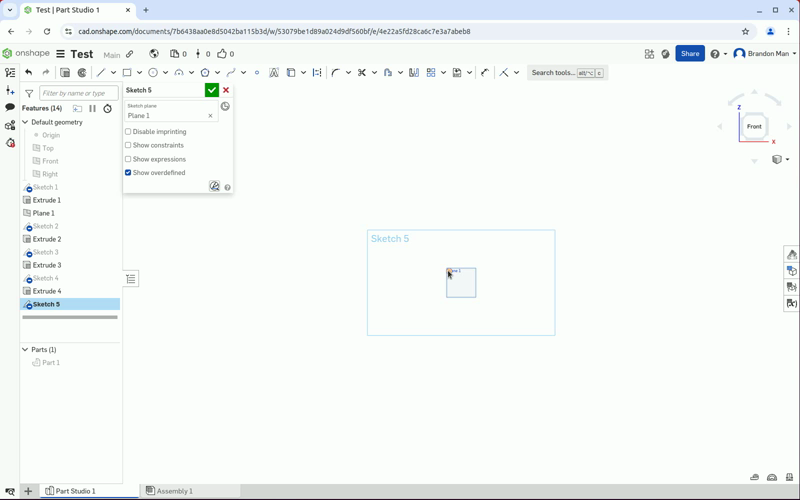
scroll(6)
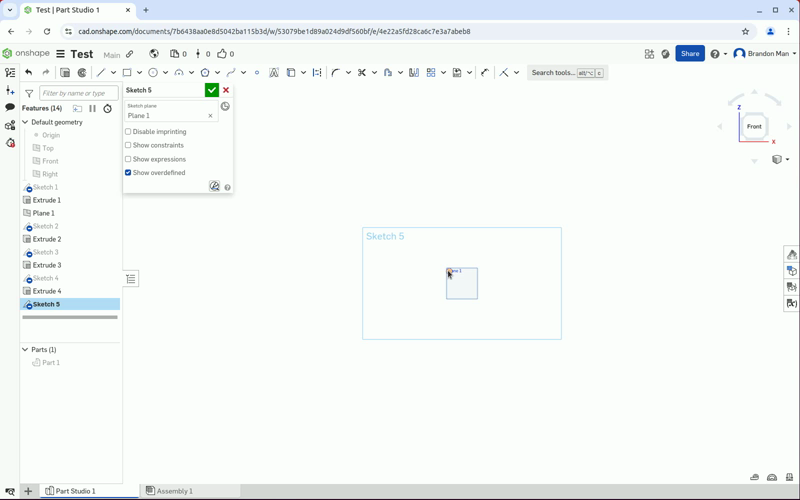
scroll(6)
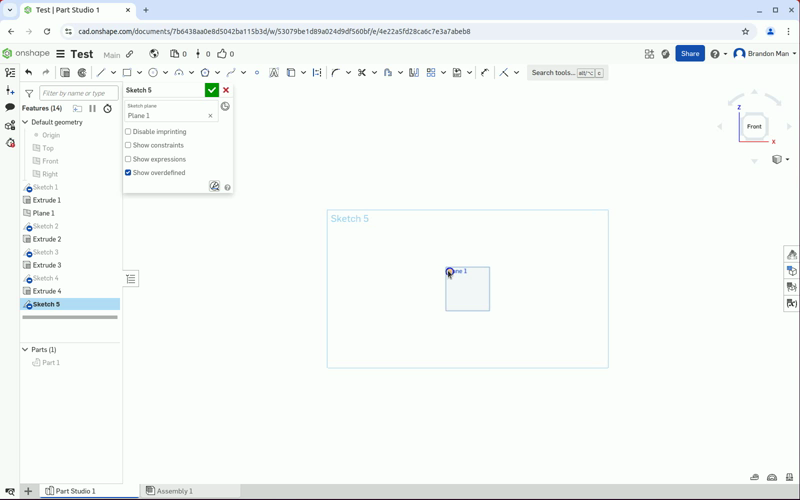
scroll(6)
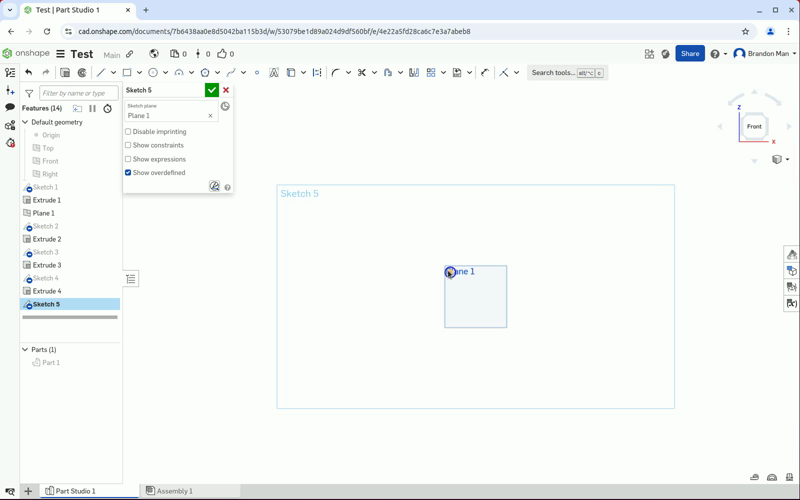
scroll(6)
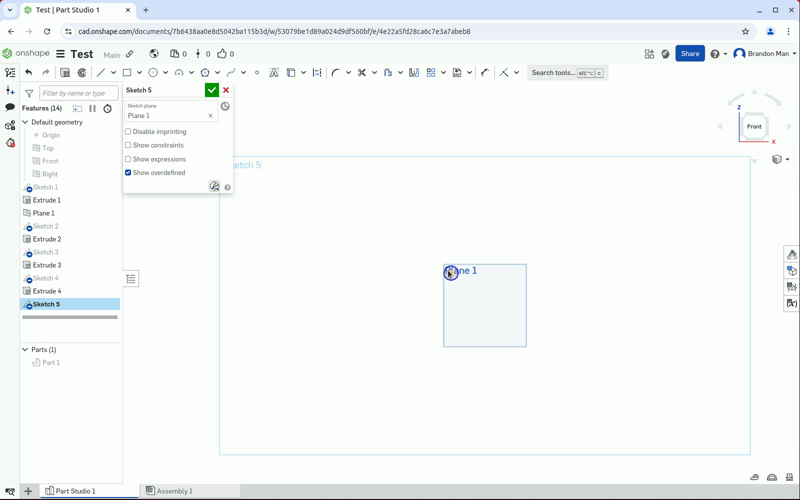
scroll(6)
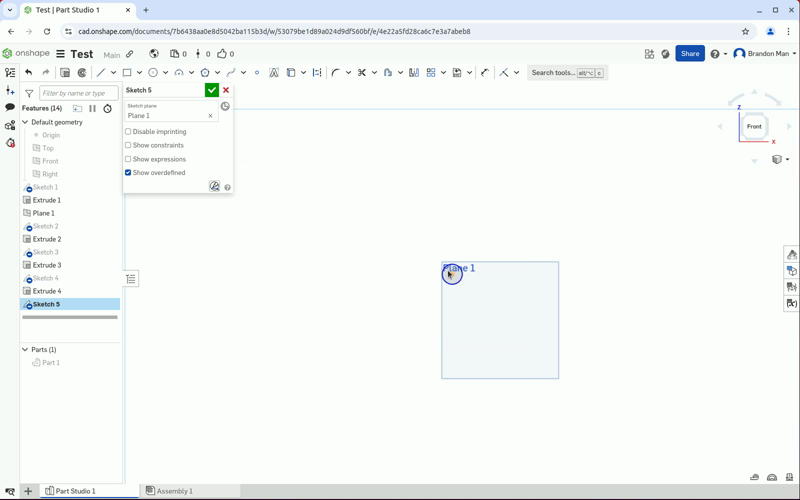
scroll(6)
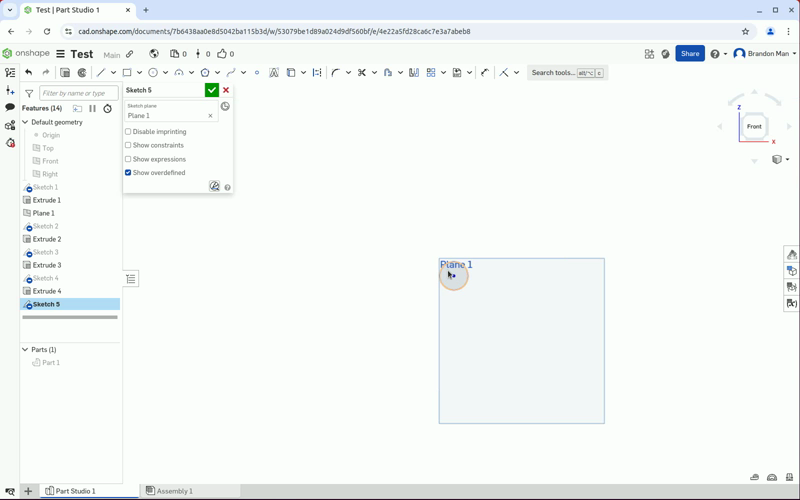
scroll(6)
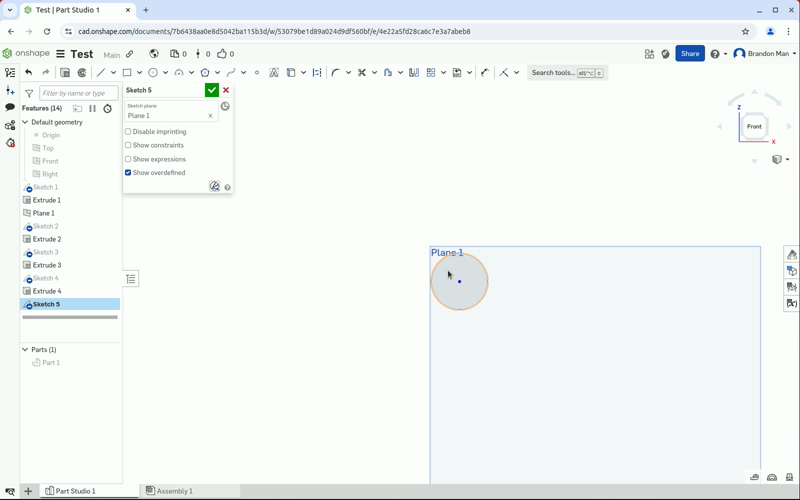
click(448, 270)
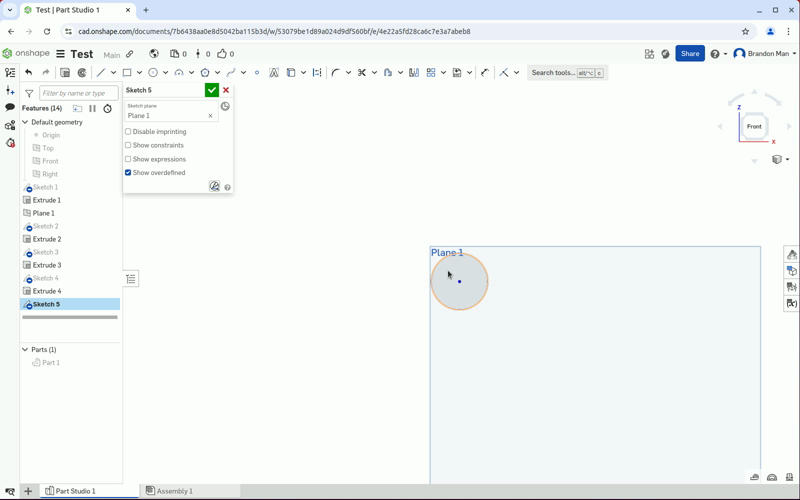
scroll(-6)
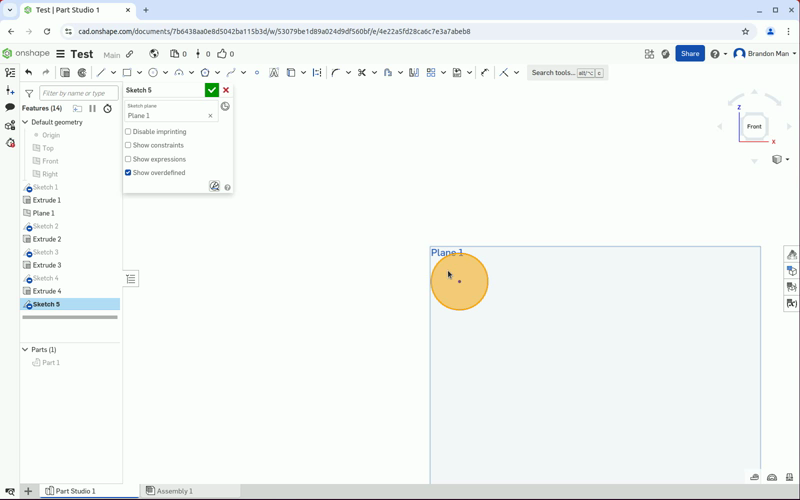
scroll(-6)
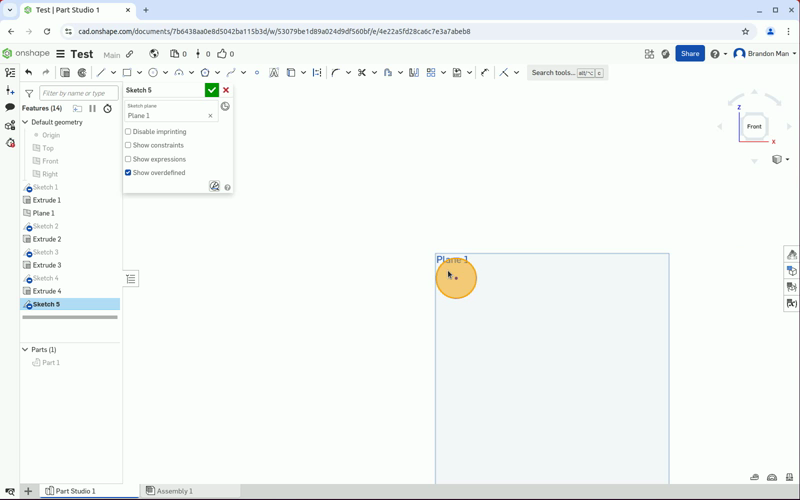
scroll(-6)
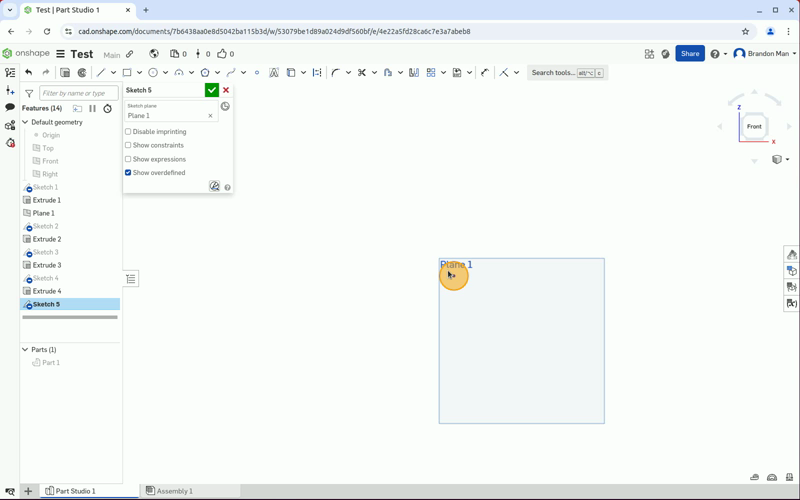
scroll(-6)
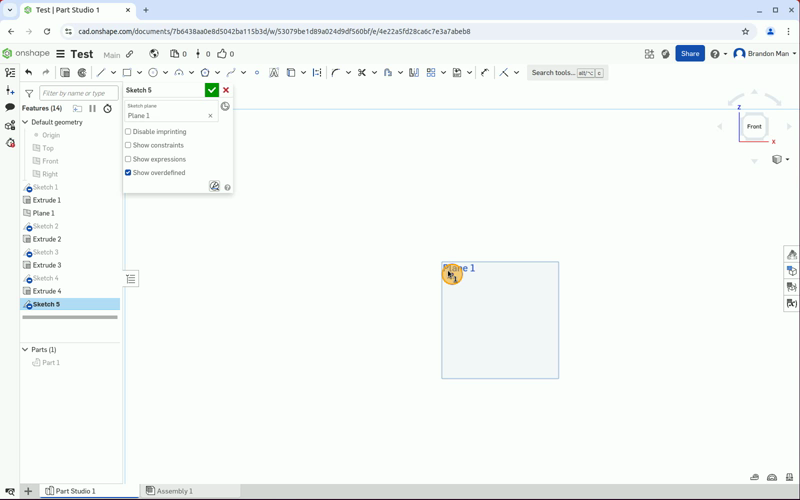
scroll(-6)
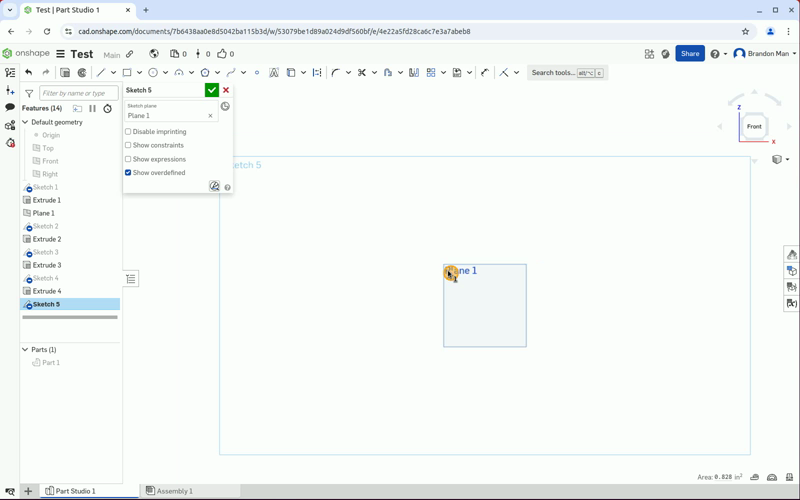
scroll(-6)
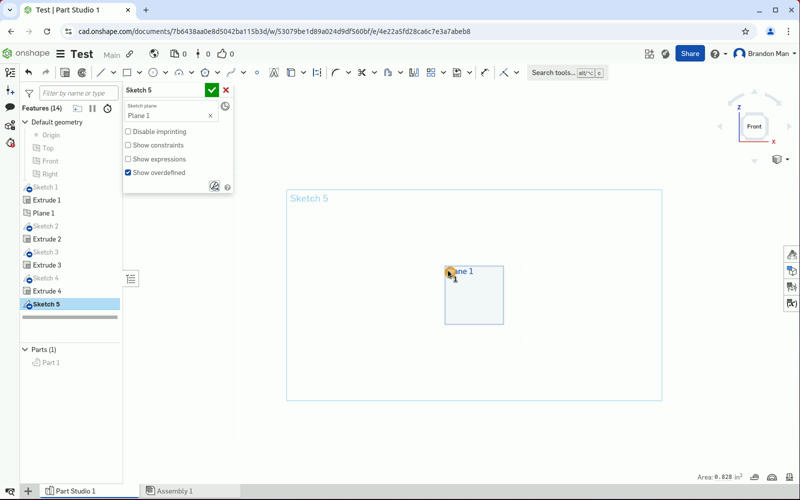
scroll(-6)
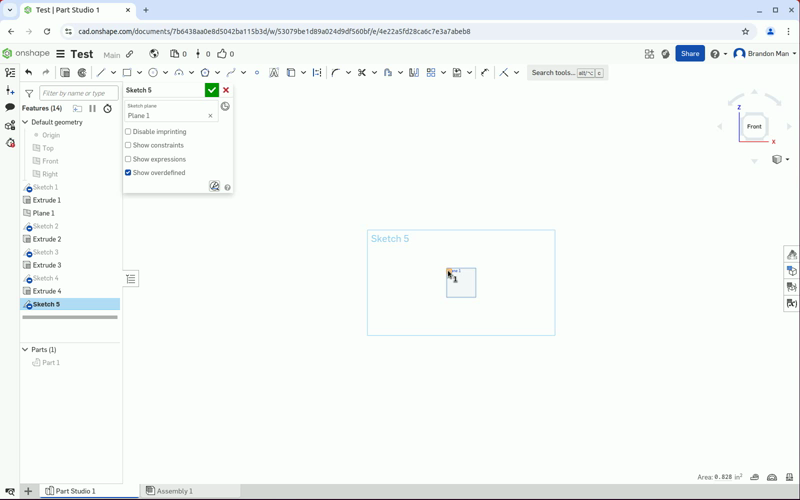
mouse_move(73, 352)
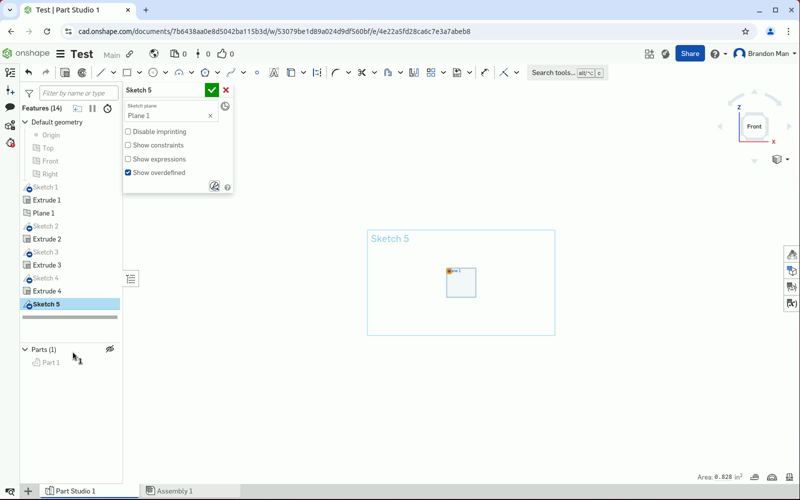
key(shift+y)
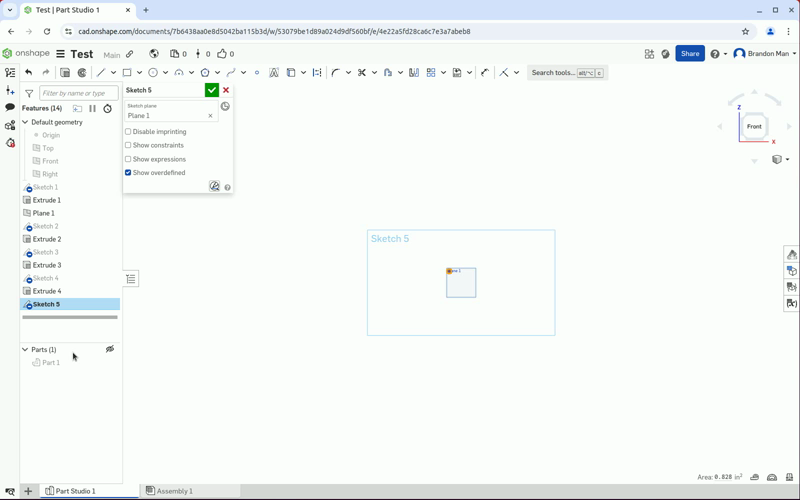
key(shift+e)
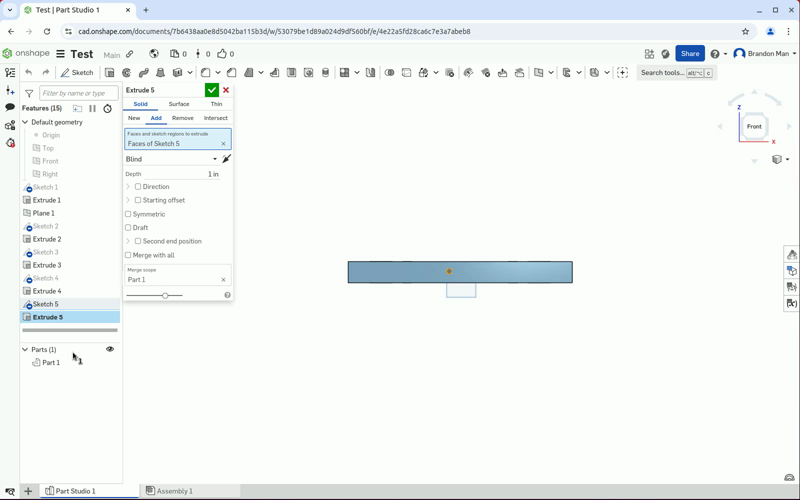
mouse_move(143, 106)
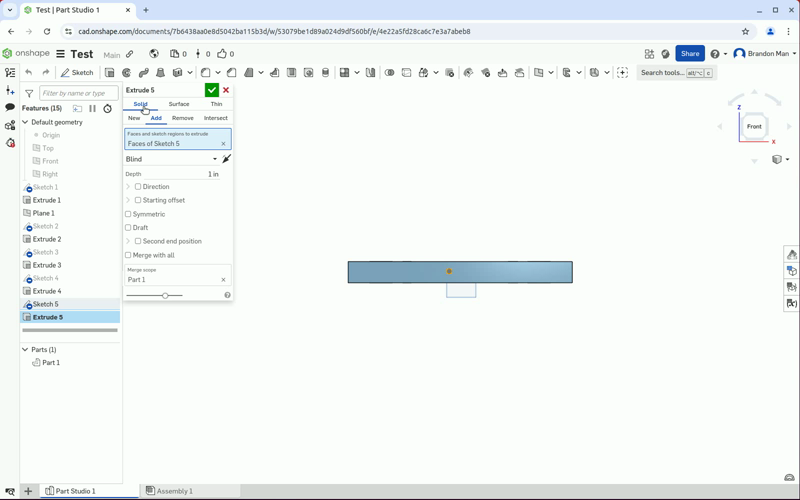
click(143, 106)
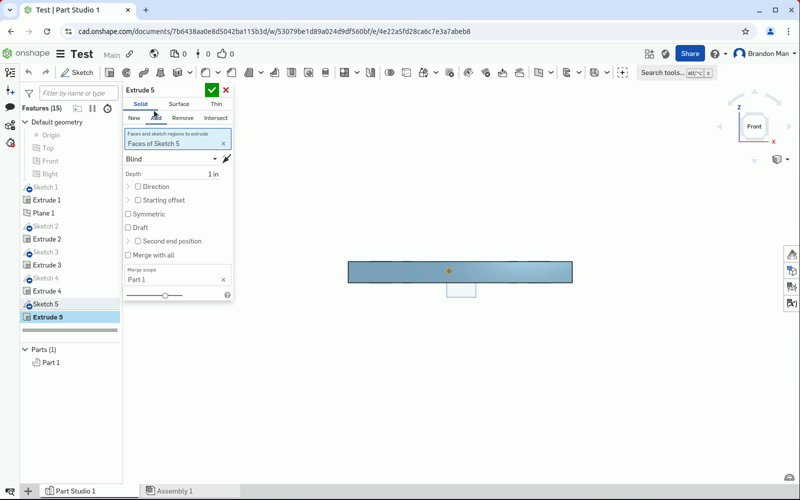
mouse_move(186, 120)
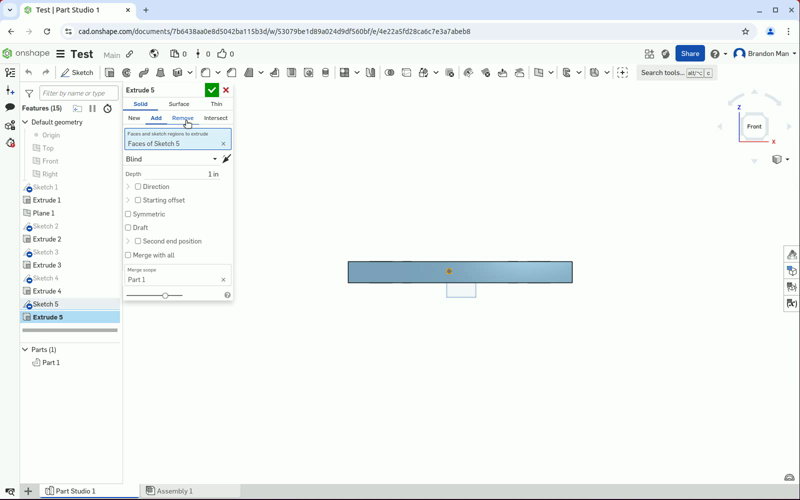
click(186, 120)
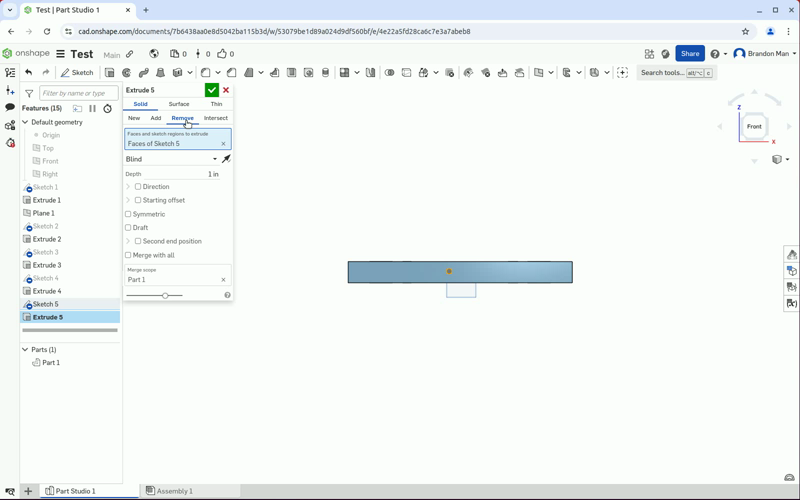
key(tab, 4)
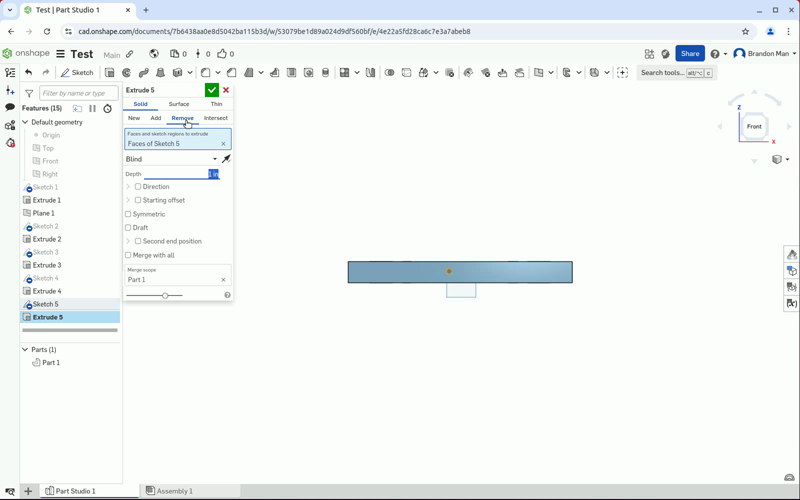
text(11.073)
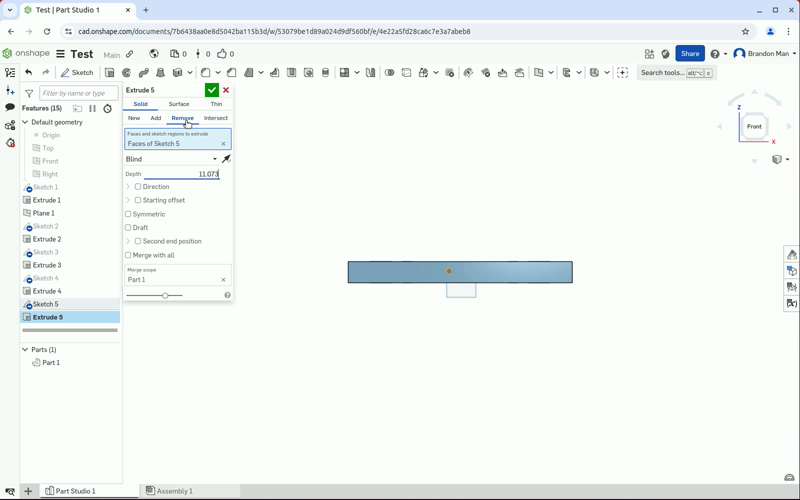
key(tab, 6)
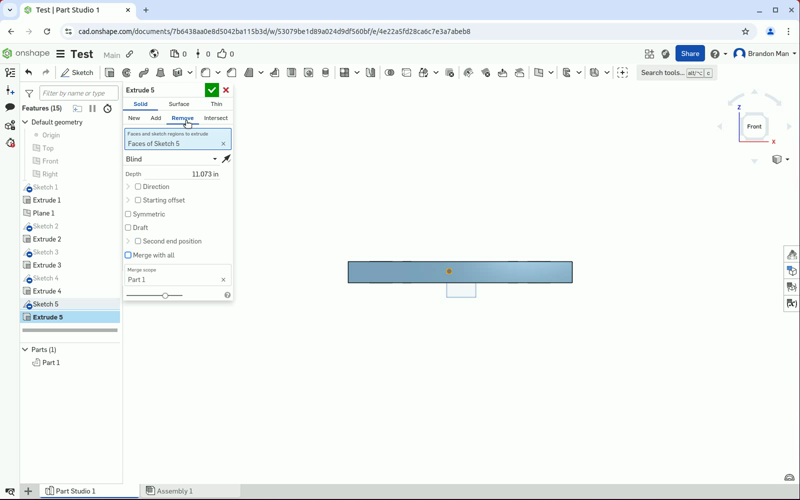
key(space)
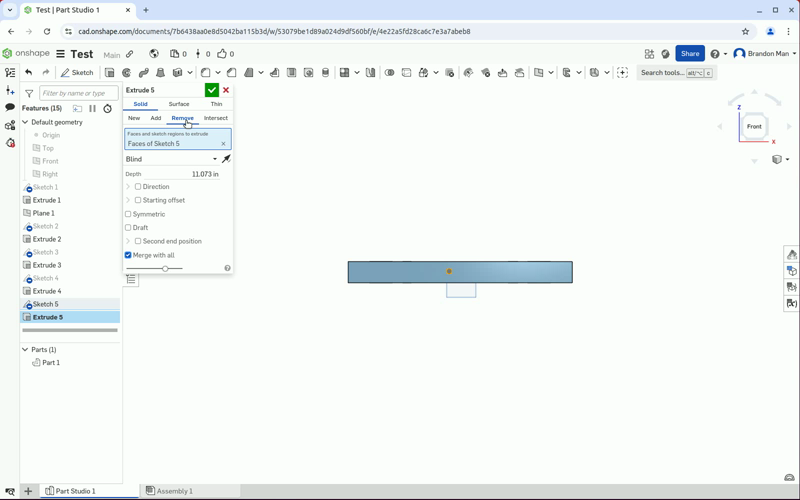
key(enter)
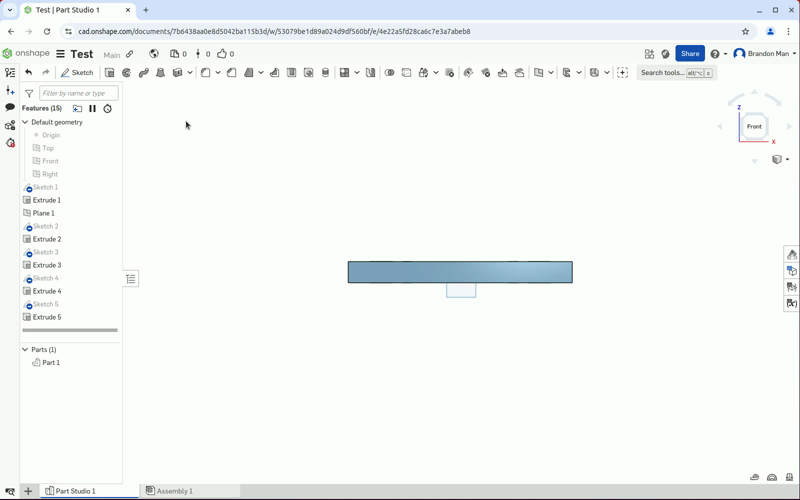
key(shift+h)
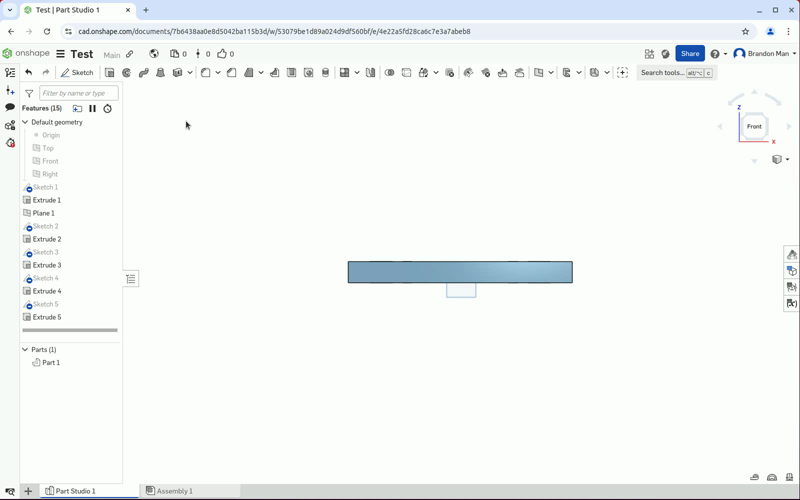
key(shift+h)
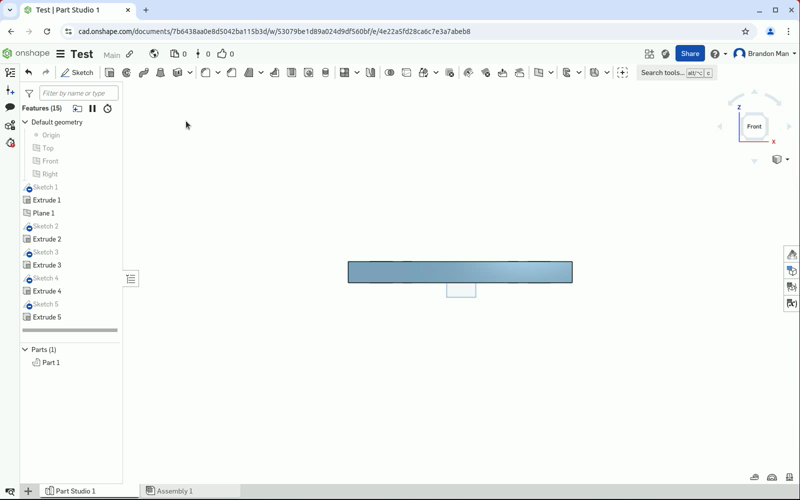
mouse_move(73, 189)
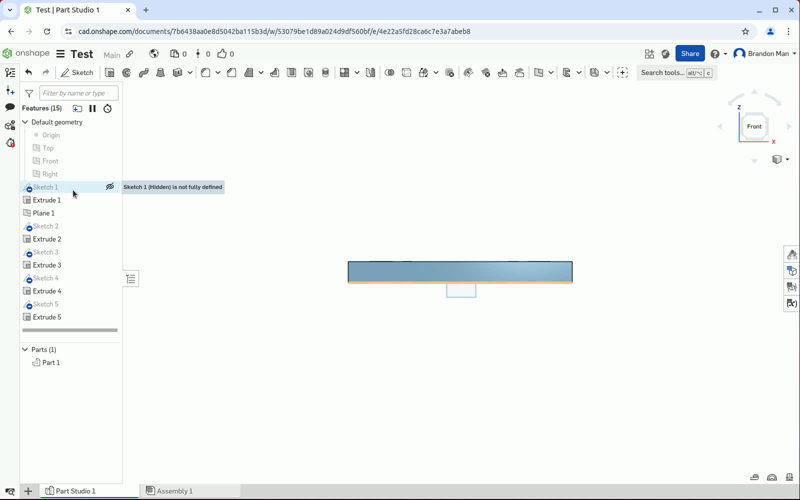
click(73, 189)
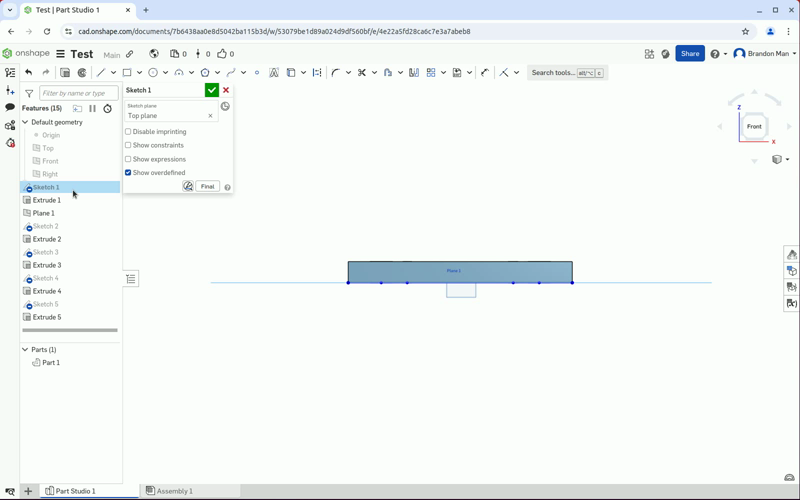
mouse_move(229, 92)
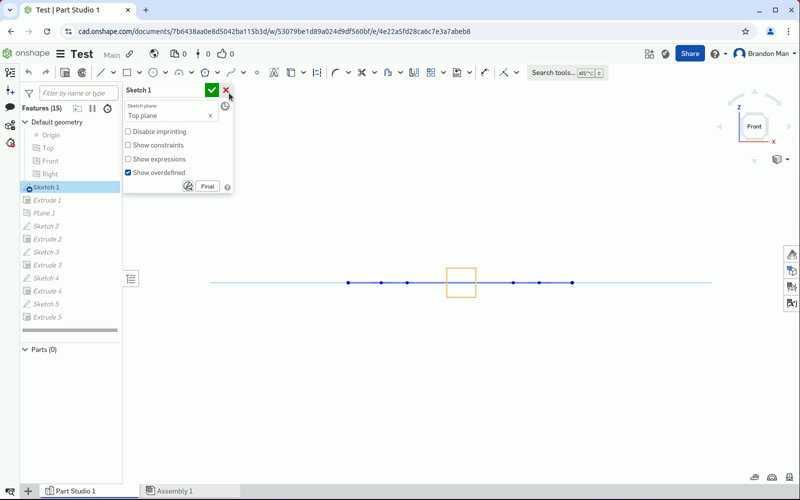
click(229, 92)
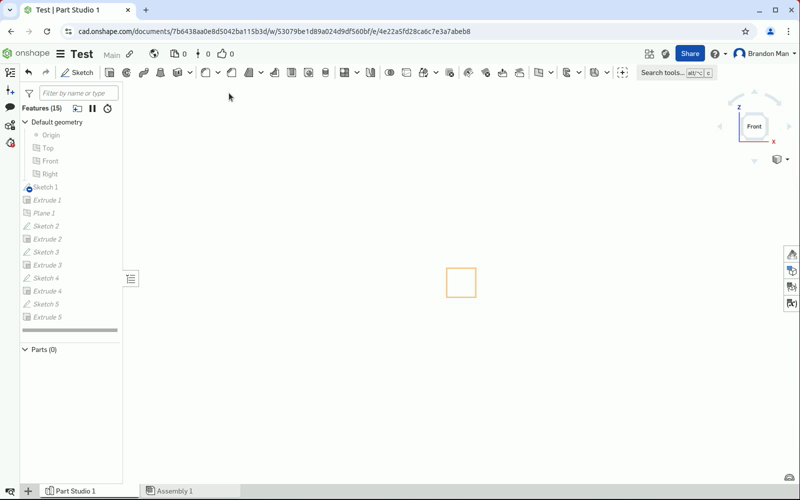
key(shift+s)
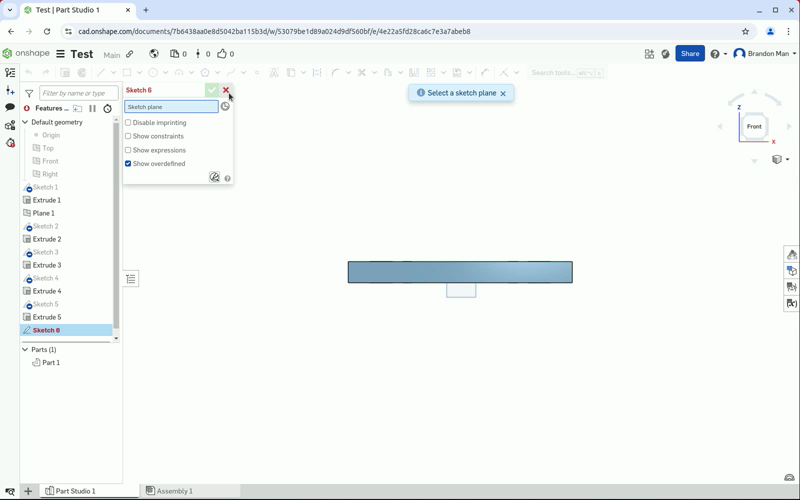
mouse_move(69, 215)
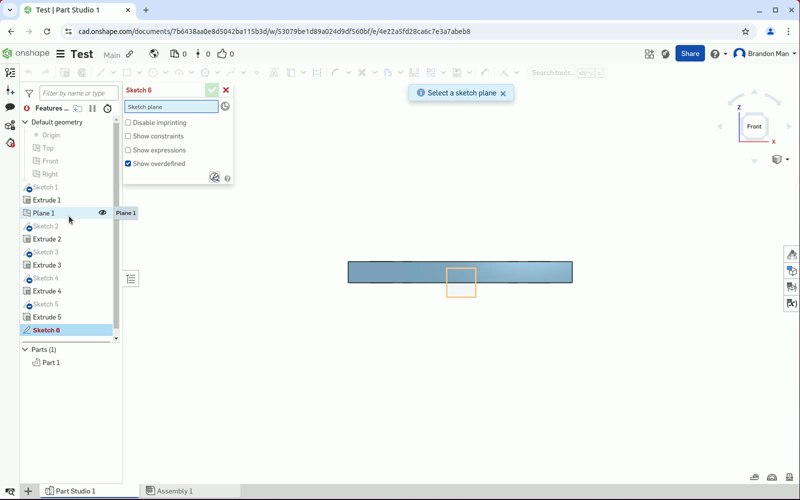
click(69, 215)
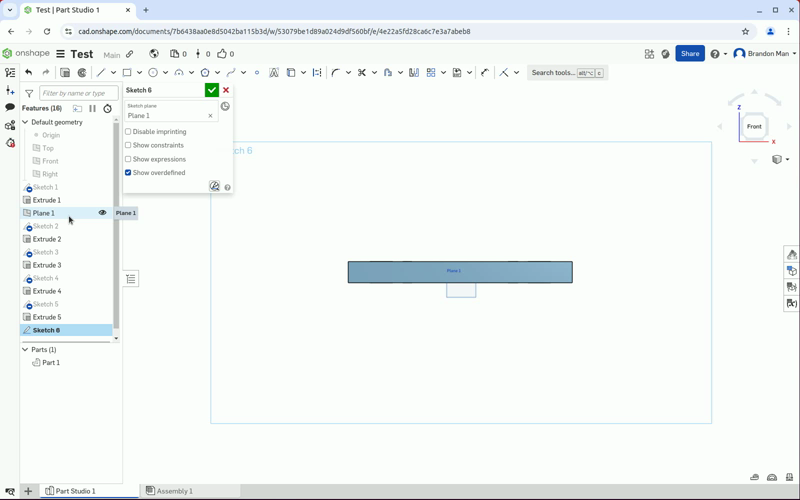
mouse_move(73, 352)
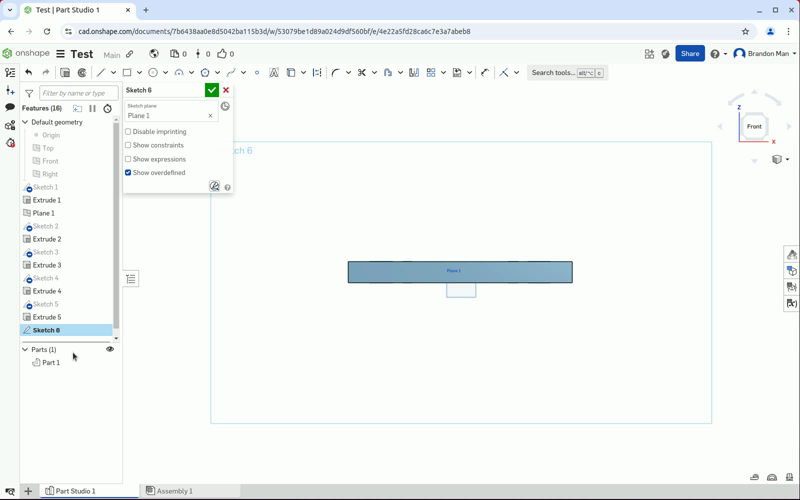
key(y)
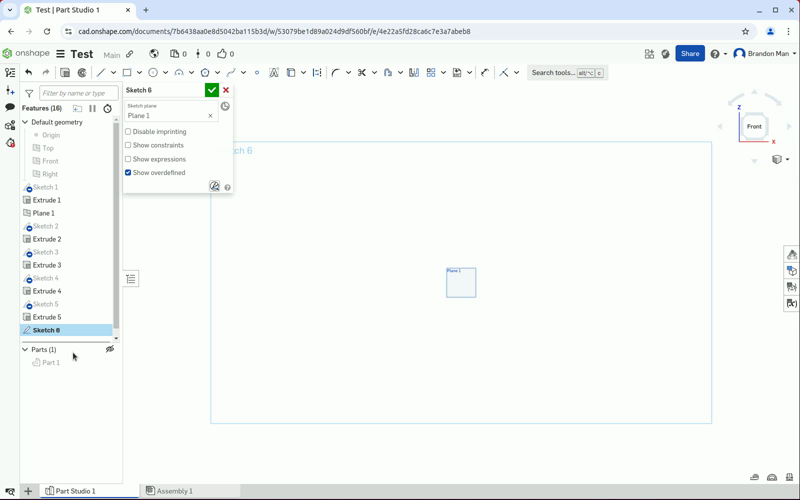
key(c)
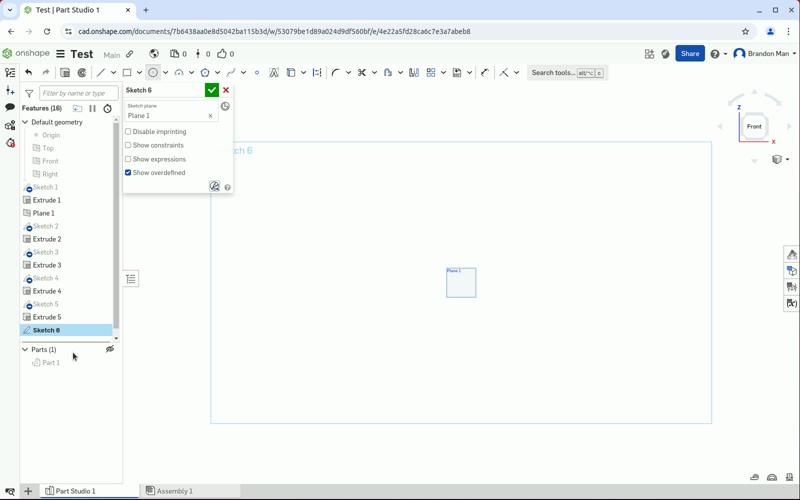
key_down(shift)
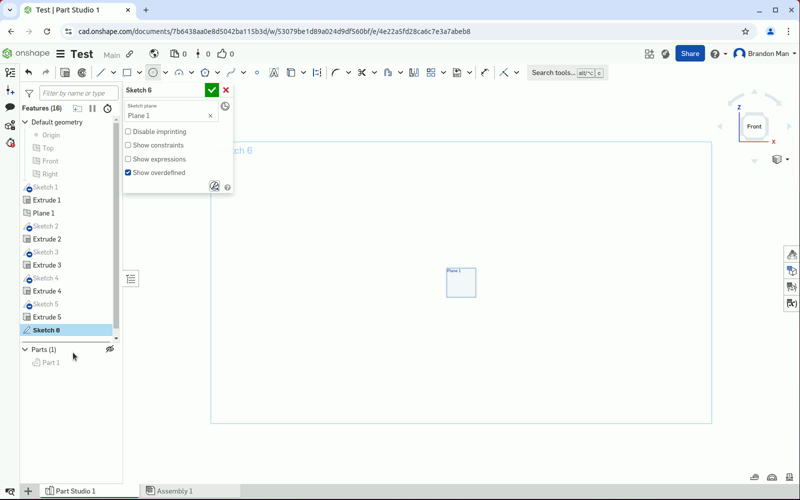
mouse_move(476, 271)
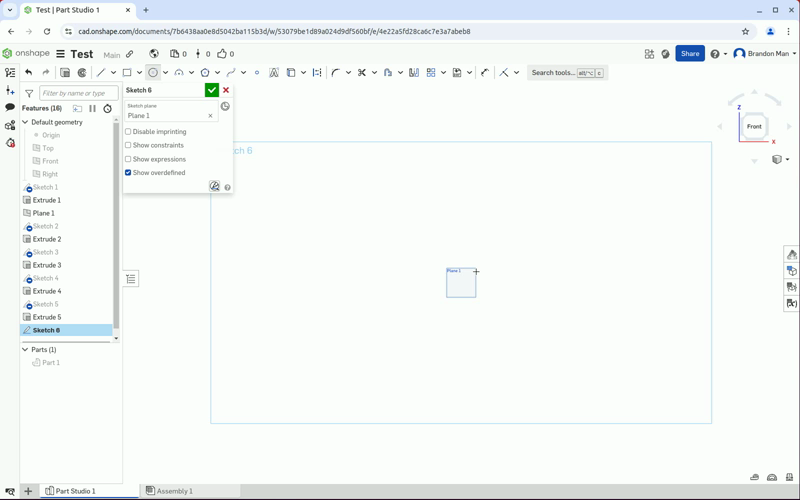
click(476, 271)
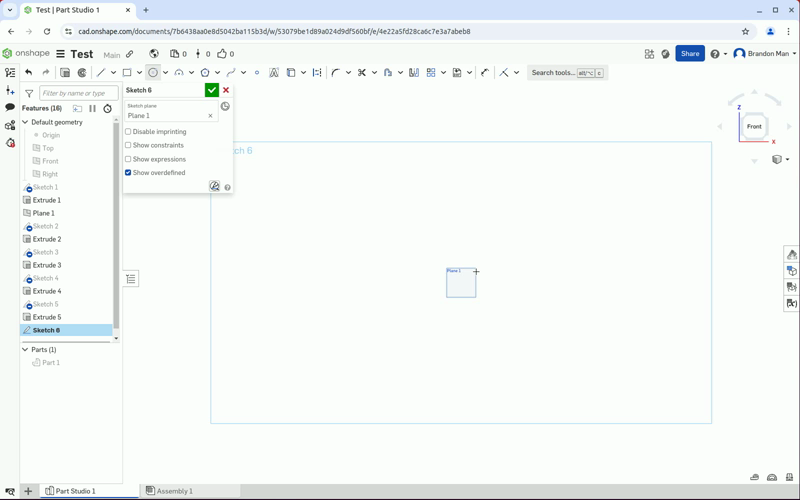
key_up(shift)
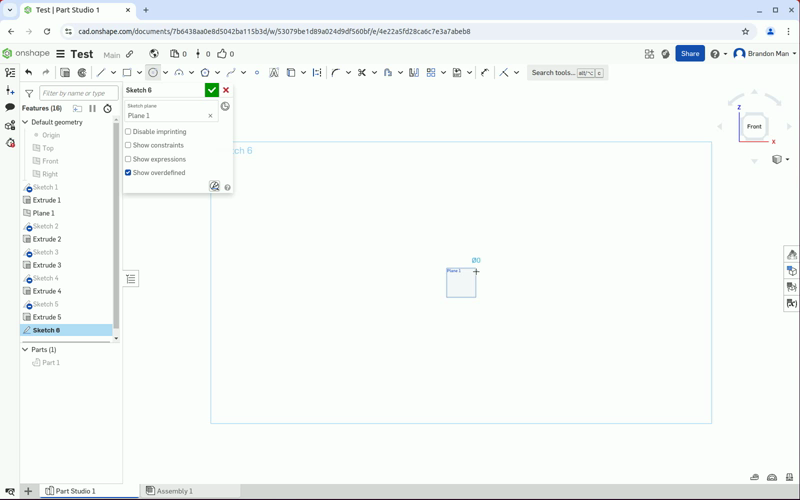
mouse_move(478, 271)
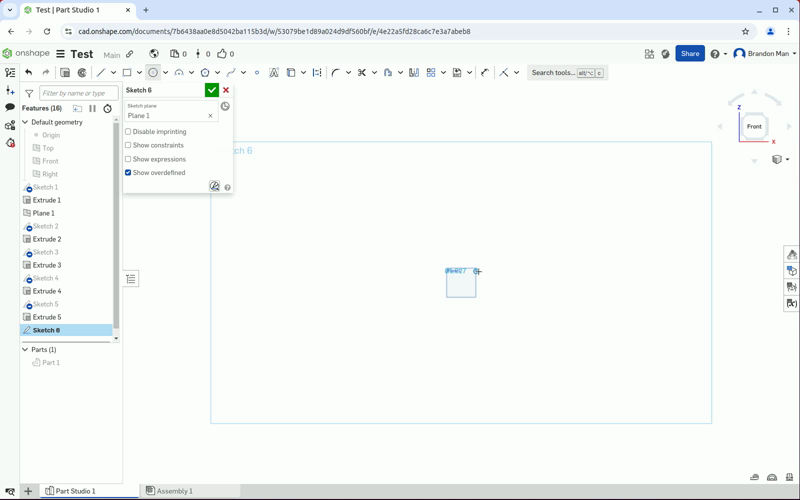
scroll(6)
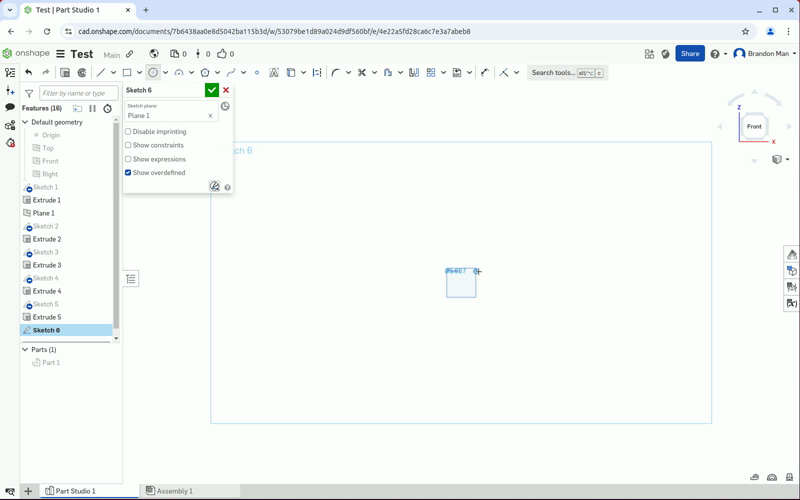
scroll(6)
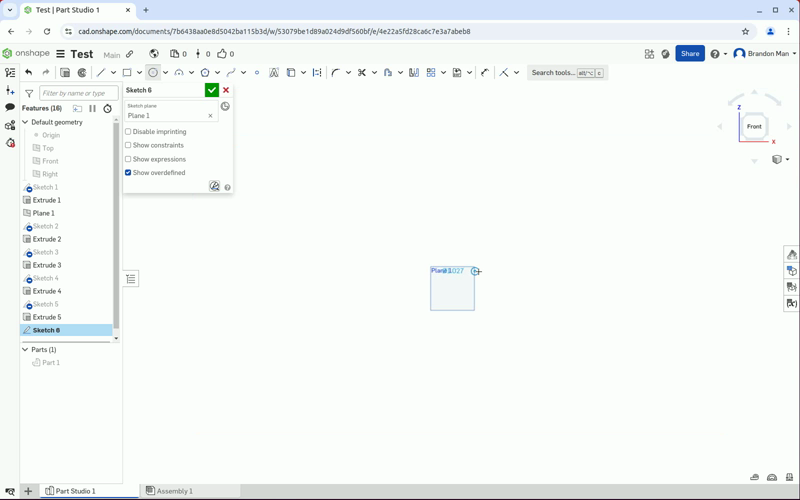
scroll(6)
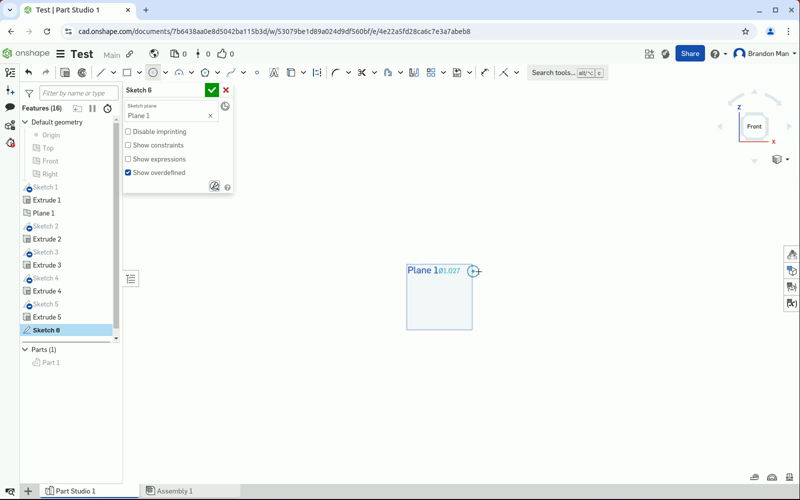
scroll(6)
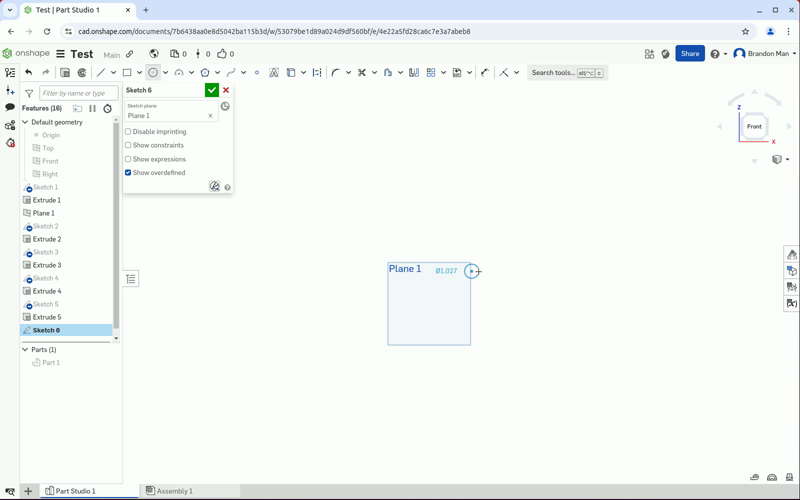
scroll(6)
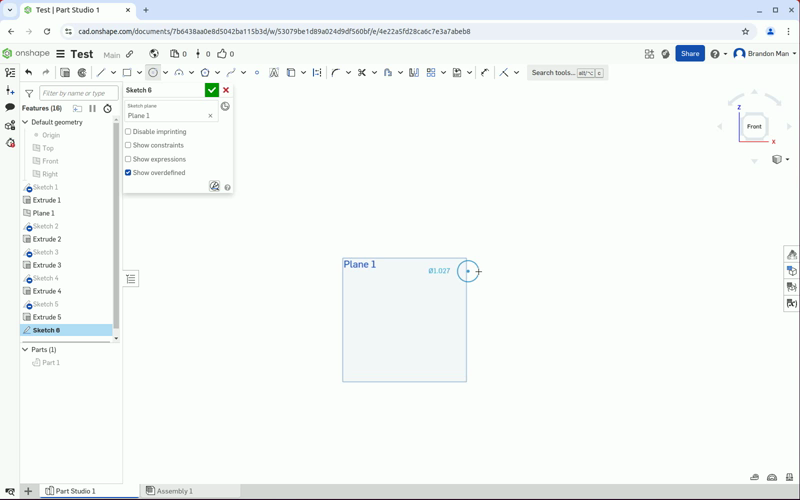
scroll(6)
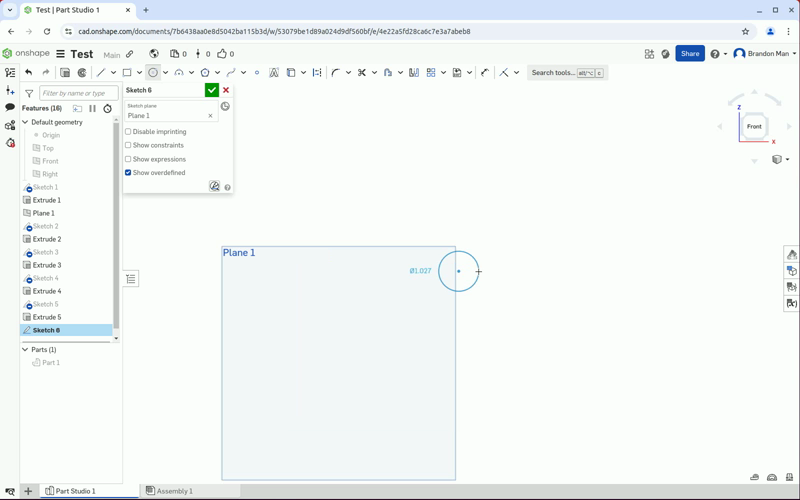
scroll(6)
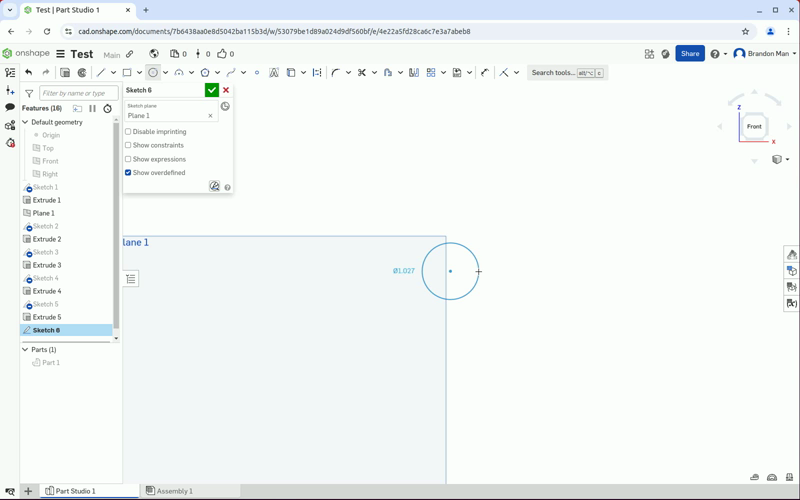
click(478, 271)
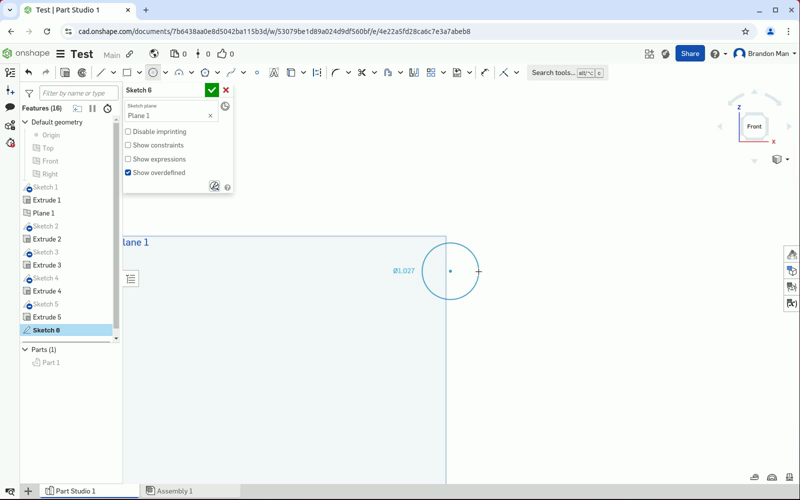
scroll(-6)
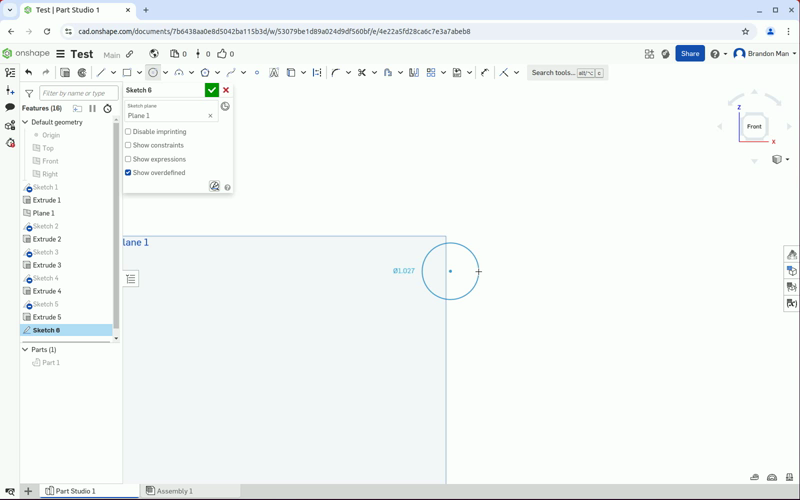
scroll(-6)
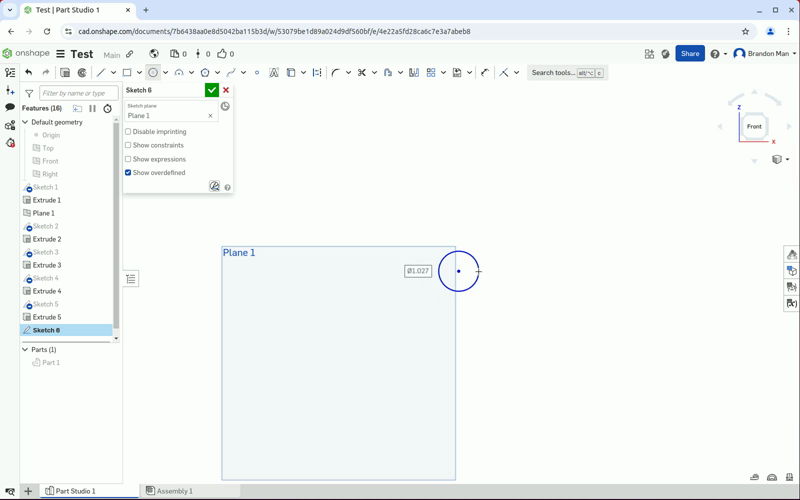
scroll(-6)
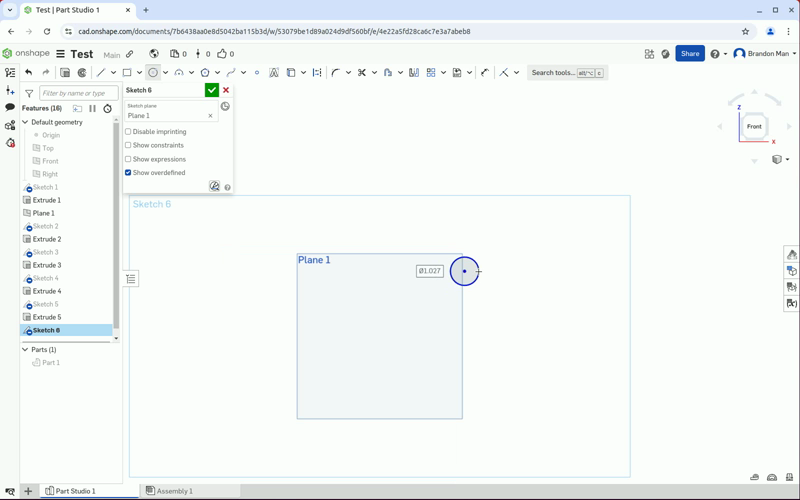
scroll(-6)
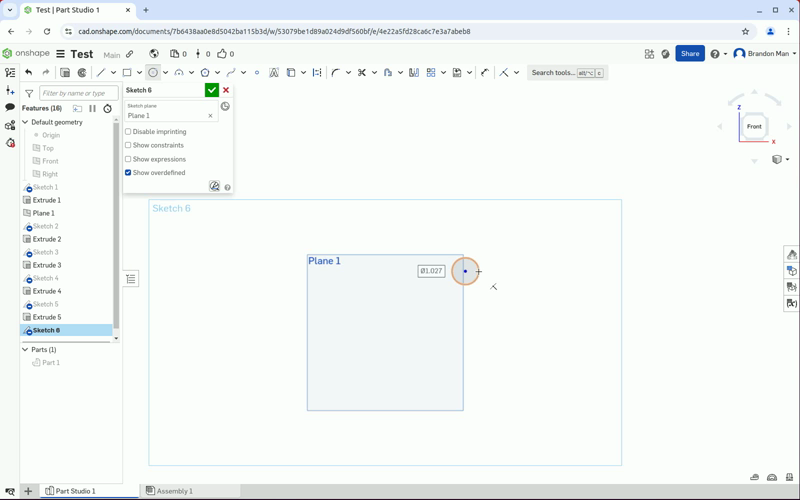
scroll(-6)
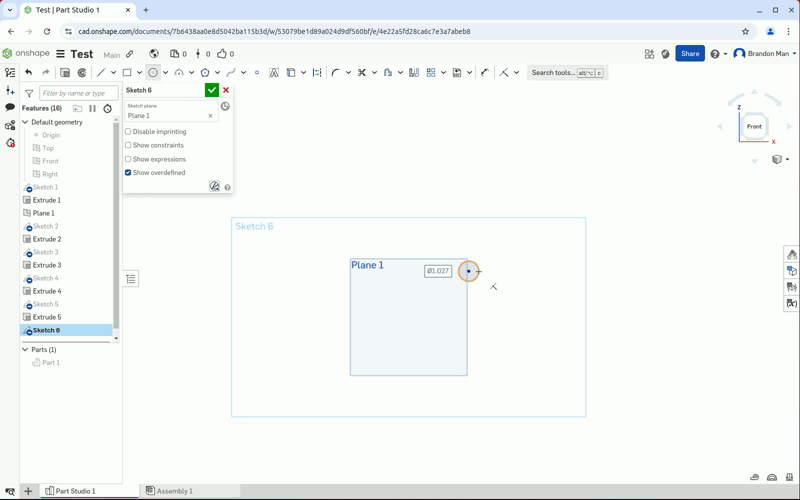
scroll(-6)
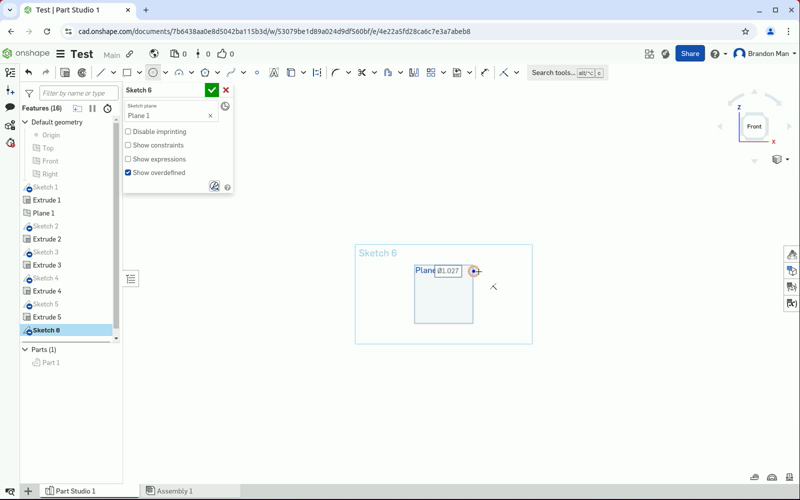
scroll(-6)
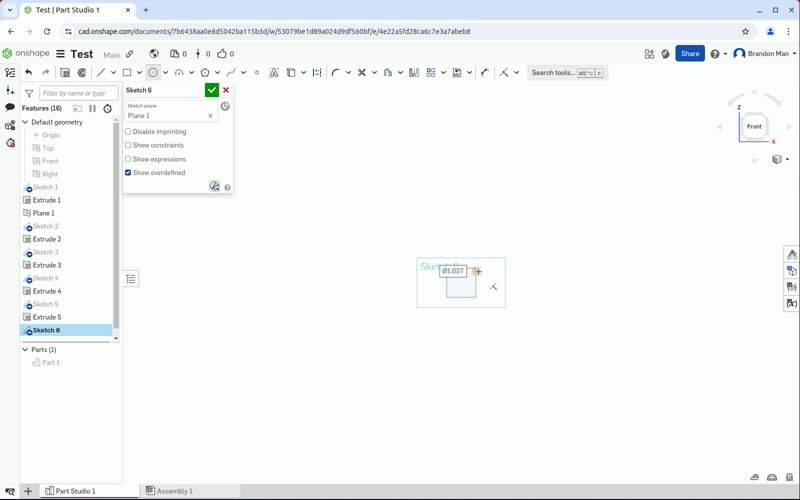
key(esc)
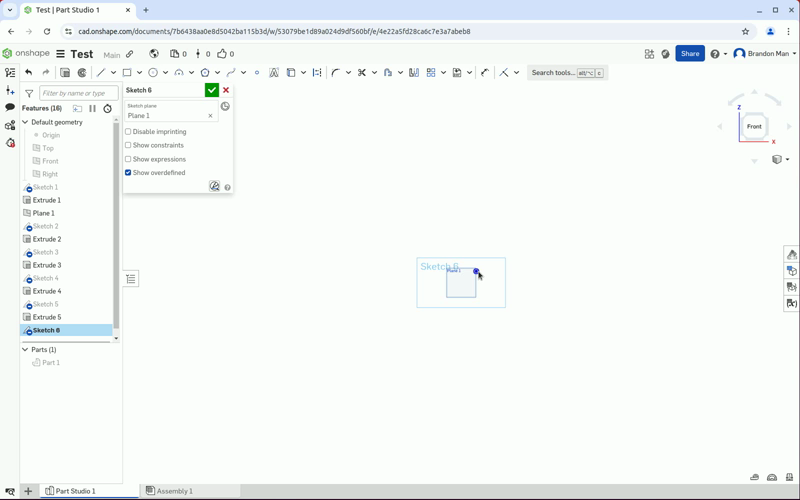
mouse_move(473, 272)
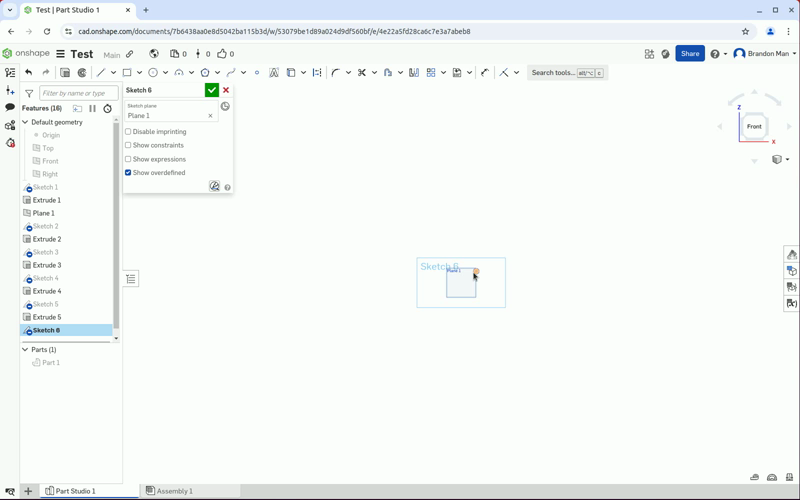
scroll(6)
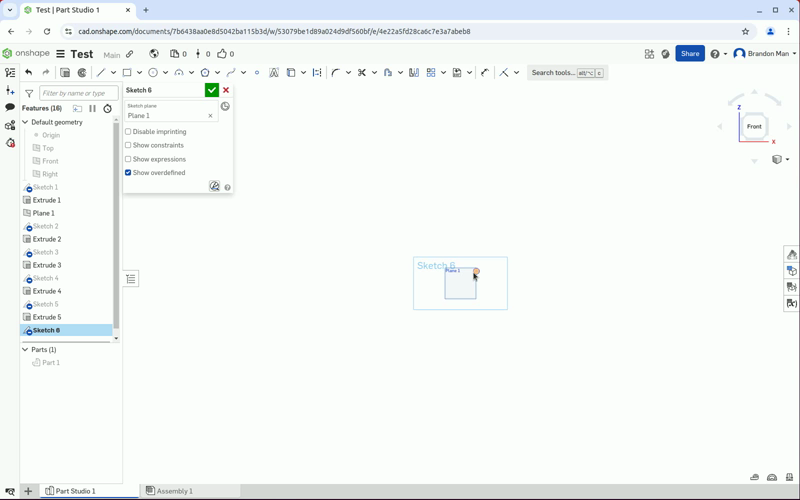
scroll(6)
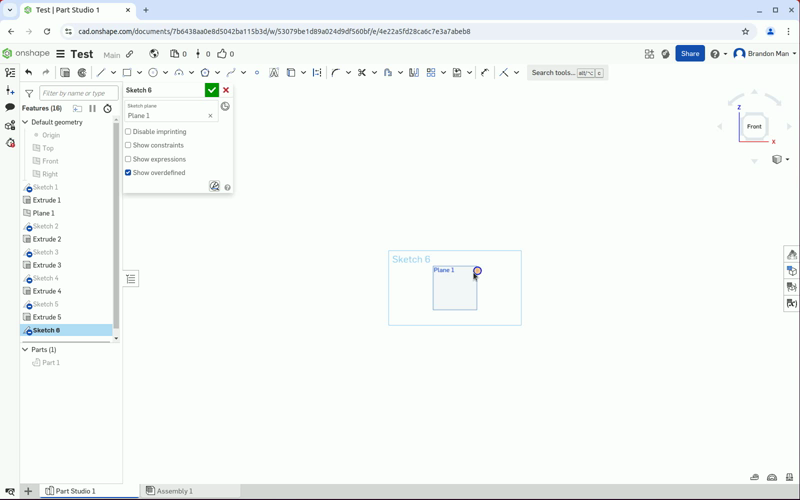
scroll(6)
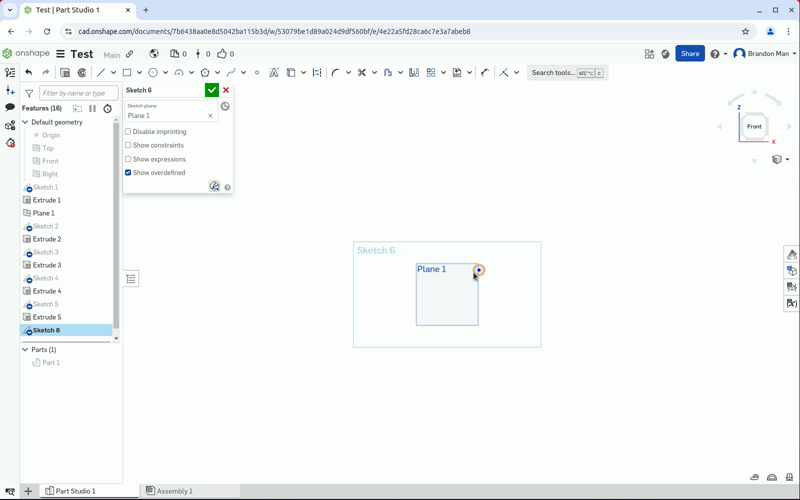
scroll(6)
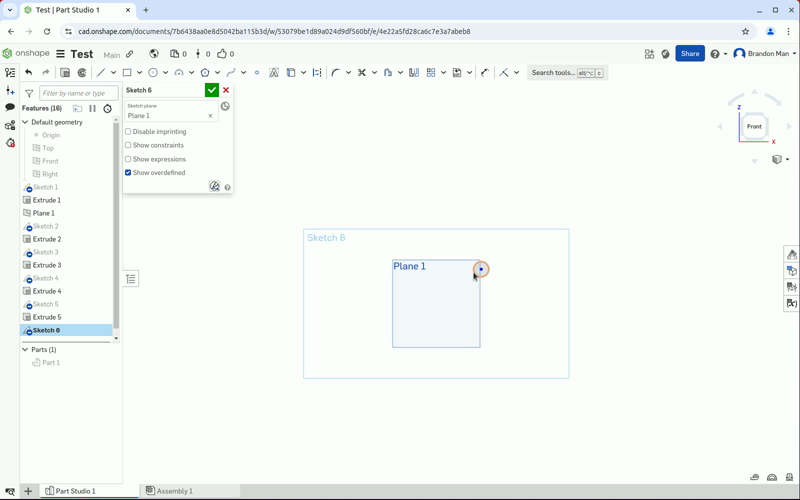
scroll(6)
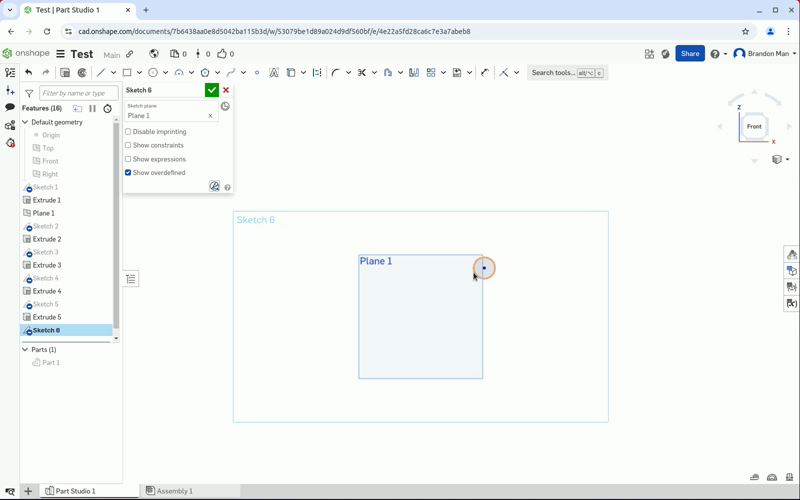
scroll(6)
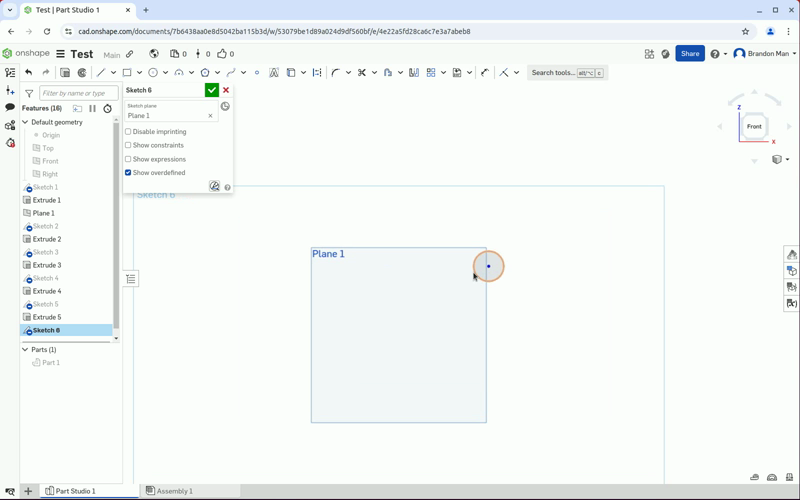
scroll(6)
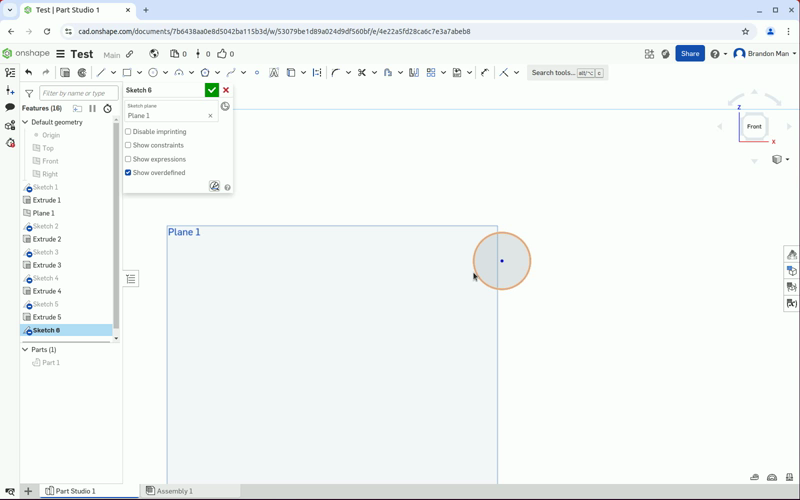
click(473, 272)
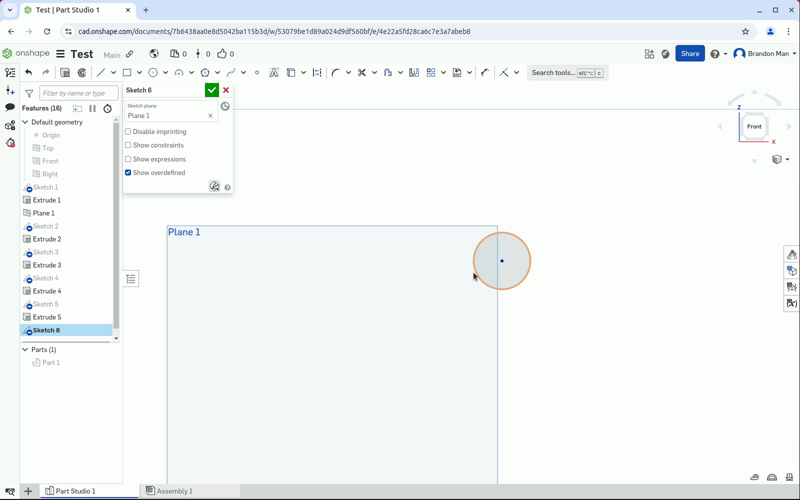
scroll(-6)
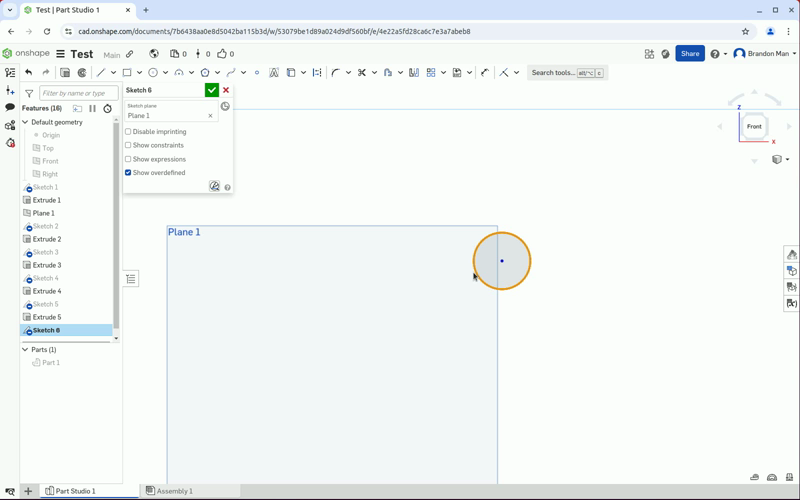
scroll(-6)
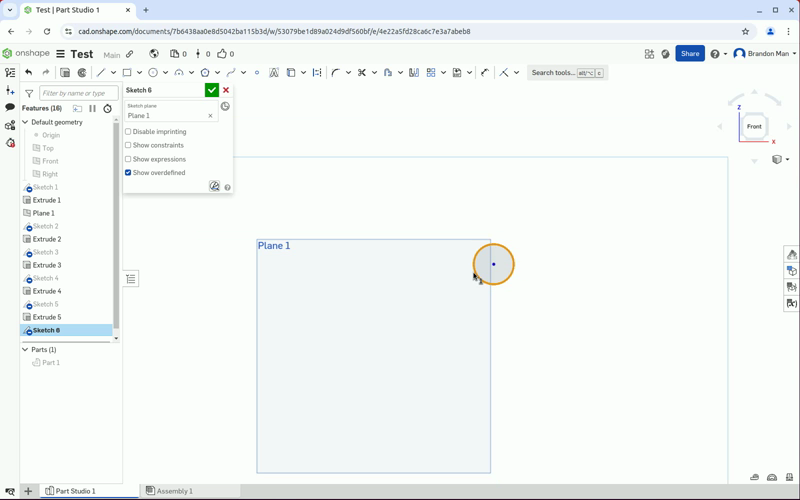
scroll(-6)
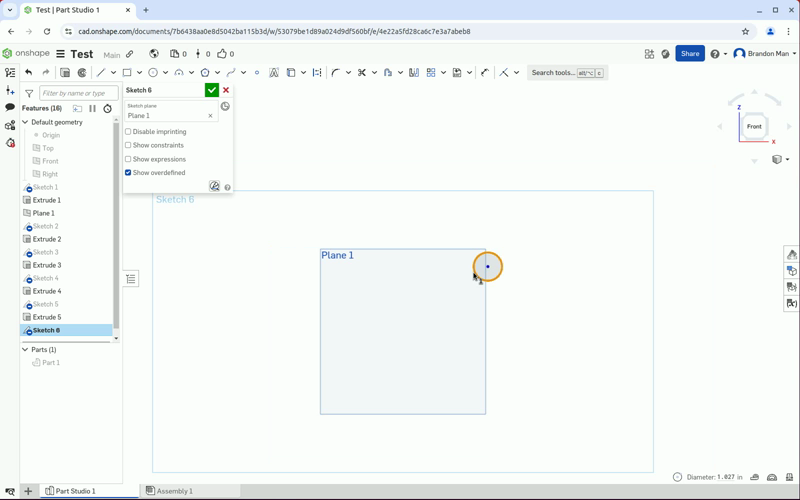
scroll(-6)
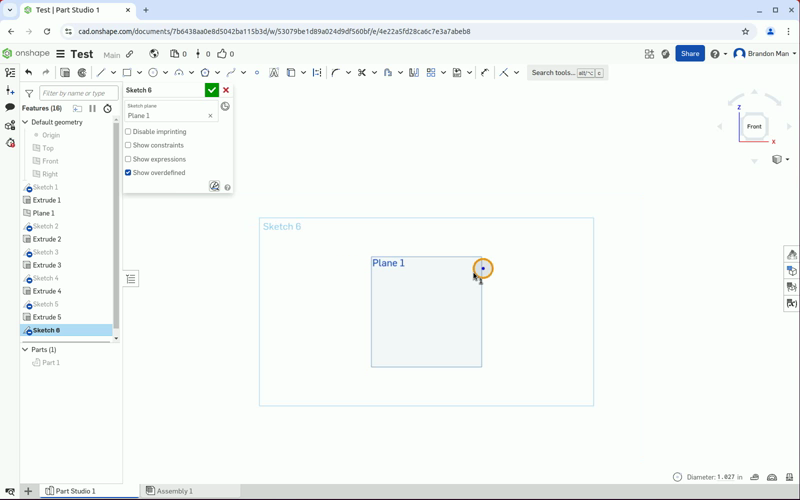
scroll(-6)
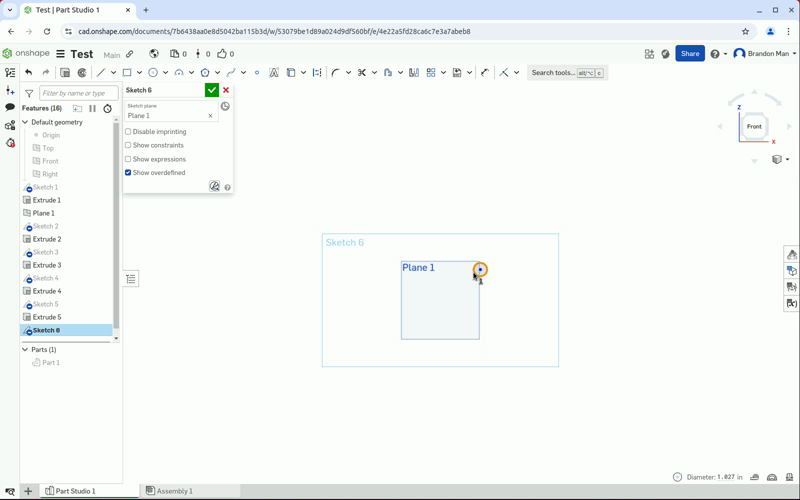
scroll(-6)
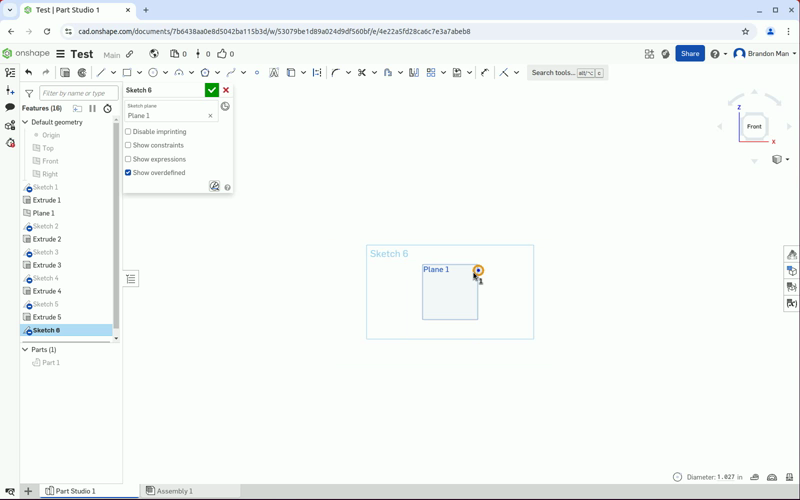
scroll(-6)
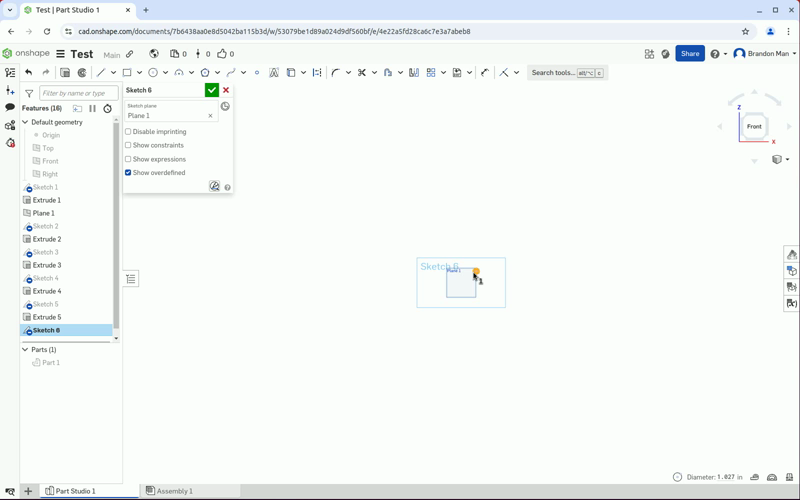
mouse_move(73, 352)
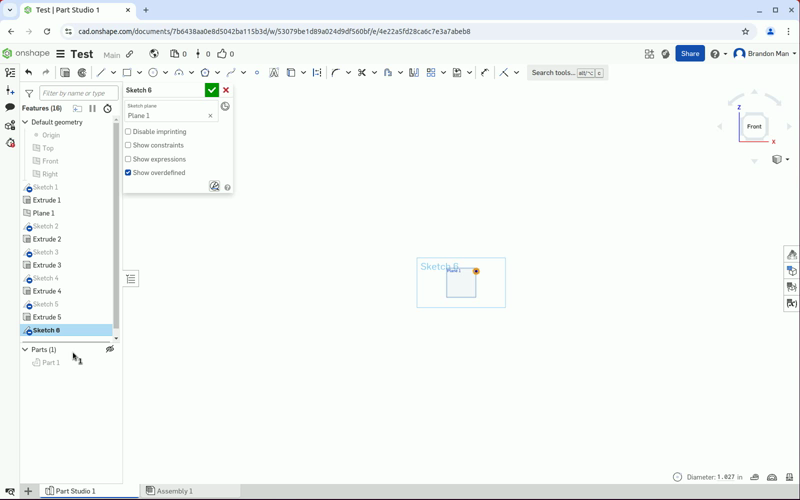
key(shift+y)
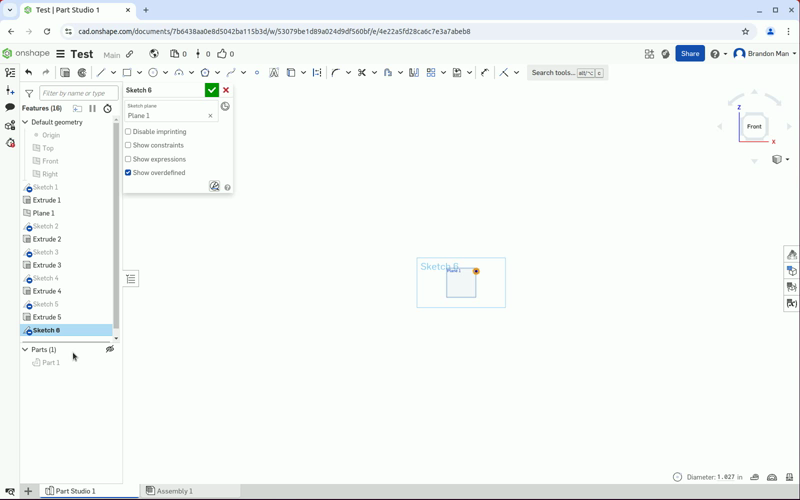
key(shift+e)
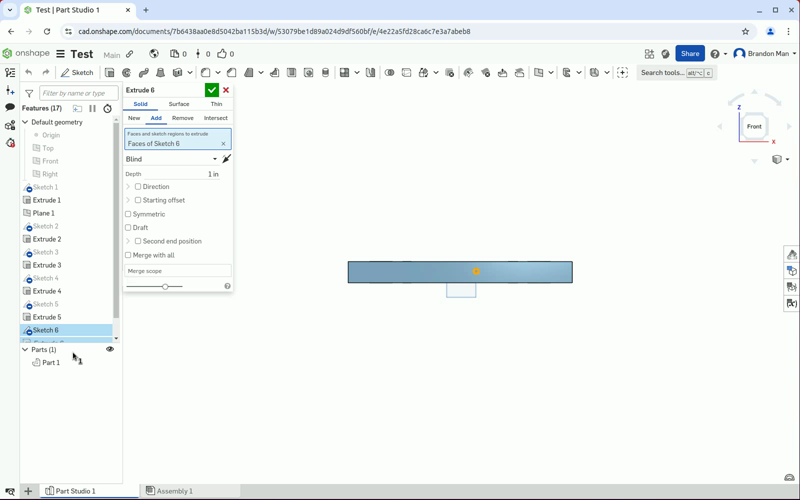
mouse_move(143, 106)
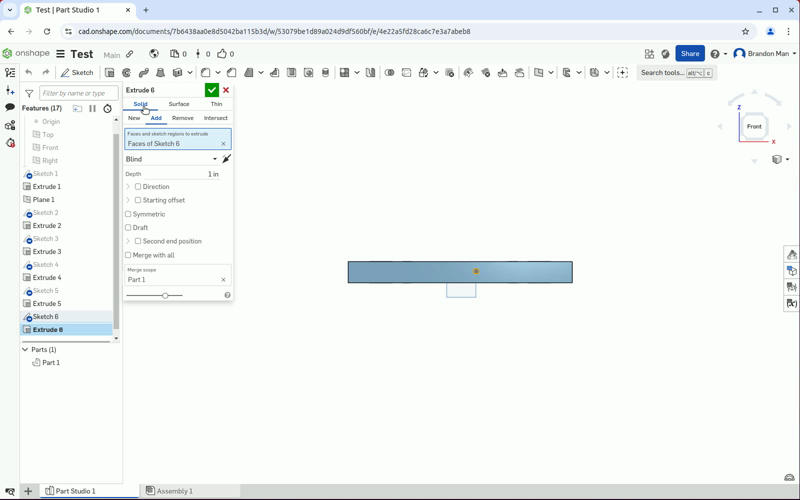
click(143, 106)
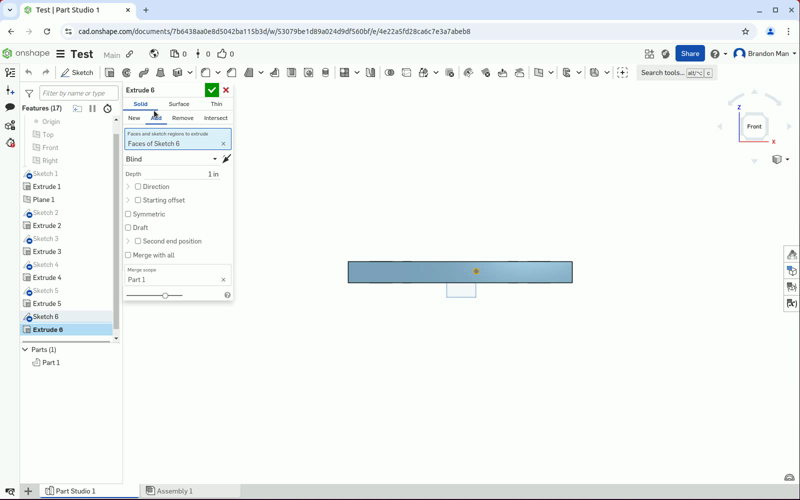
mouse_move(186, 120)
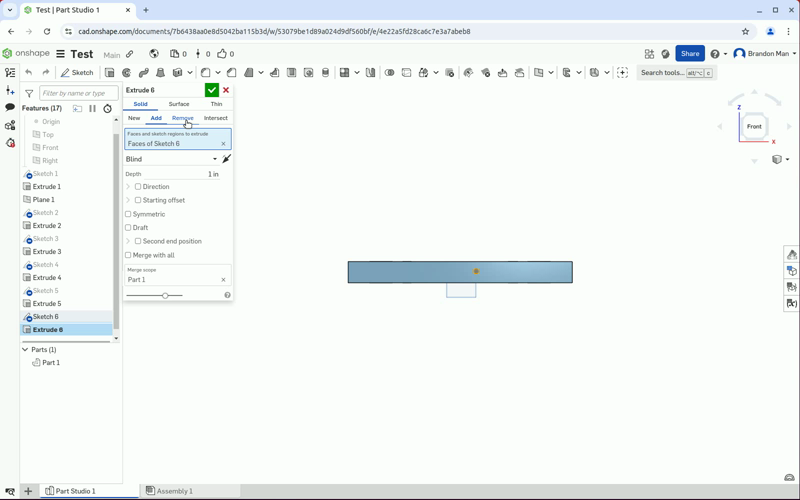
click(186, 120)
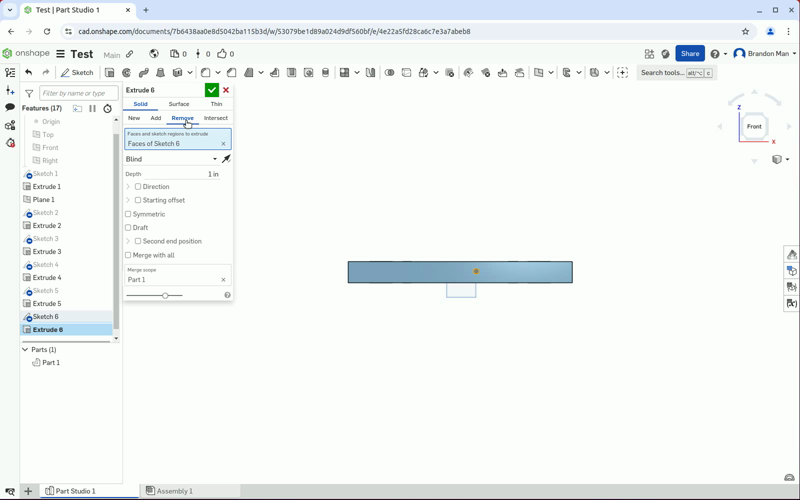
key(tab, 4)
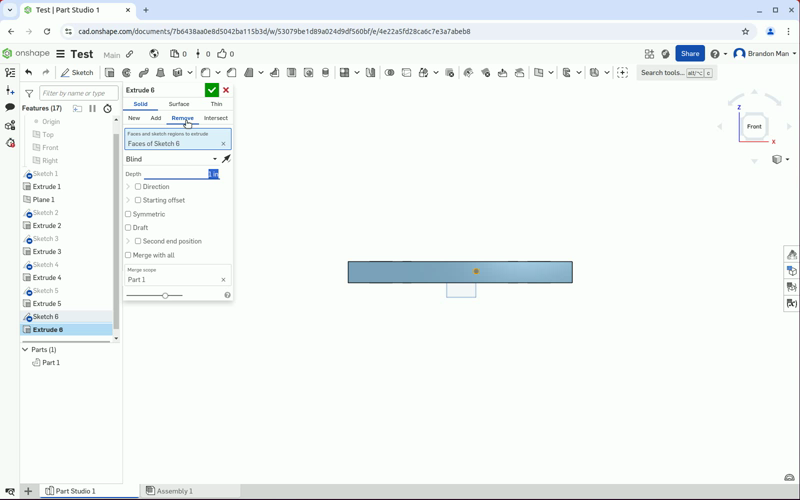
text(11.073)
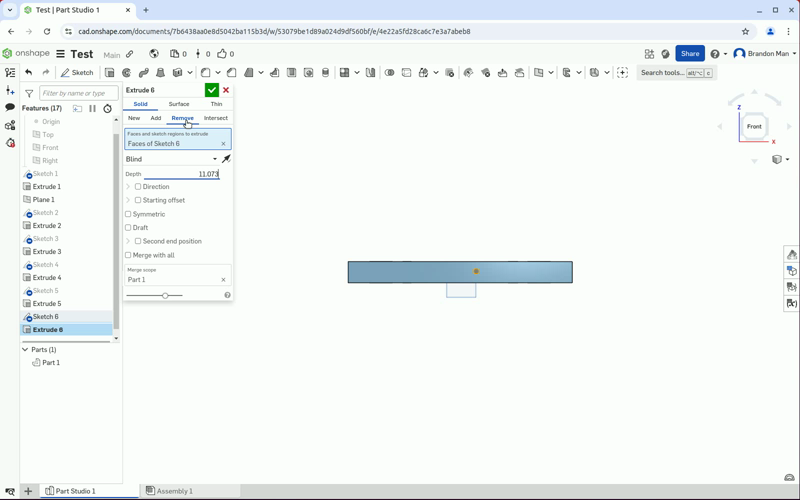
key(tab, 6)
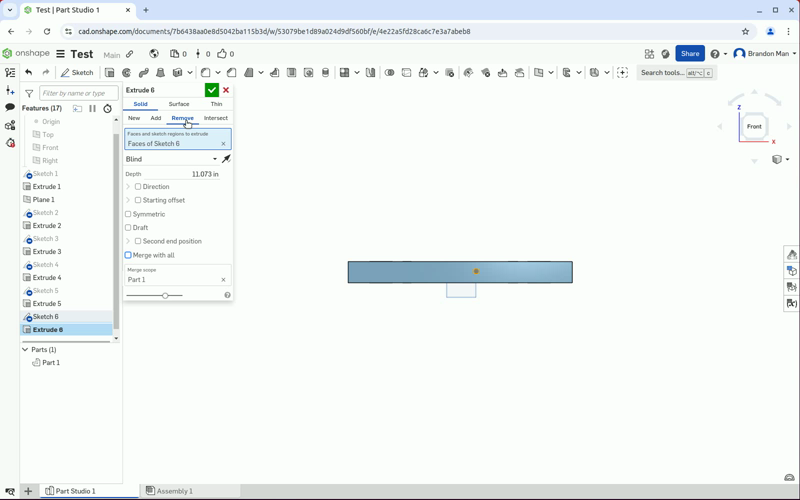
key(space)
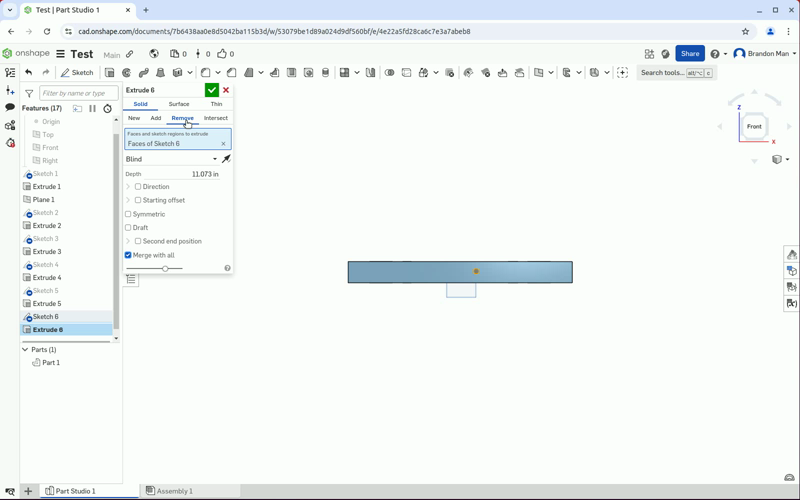
key(enter)
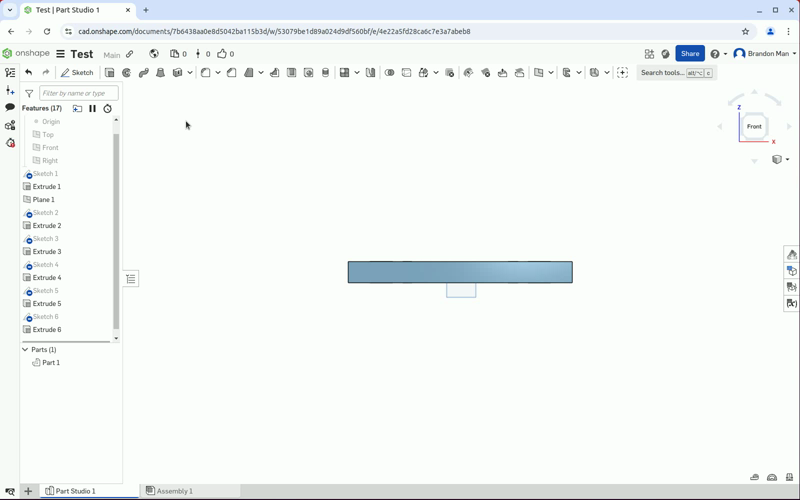
key(shift+h)
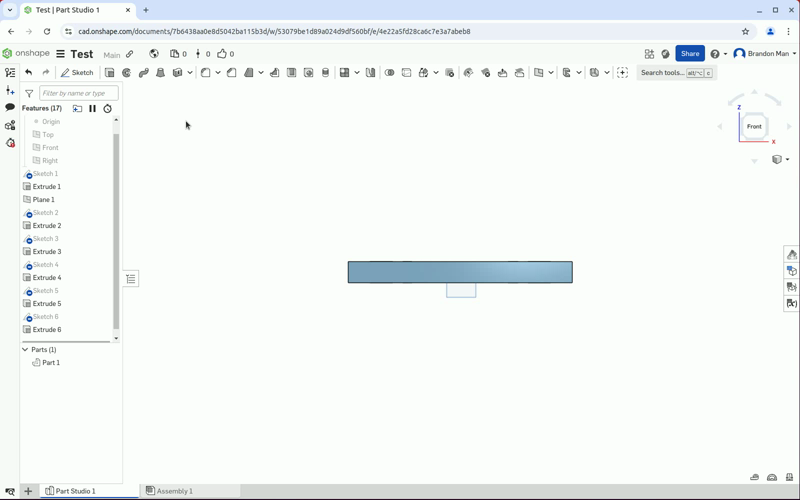
key(shift+h)
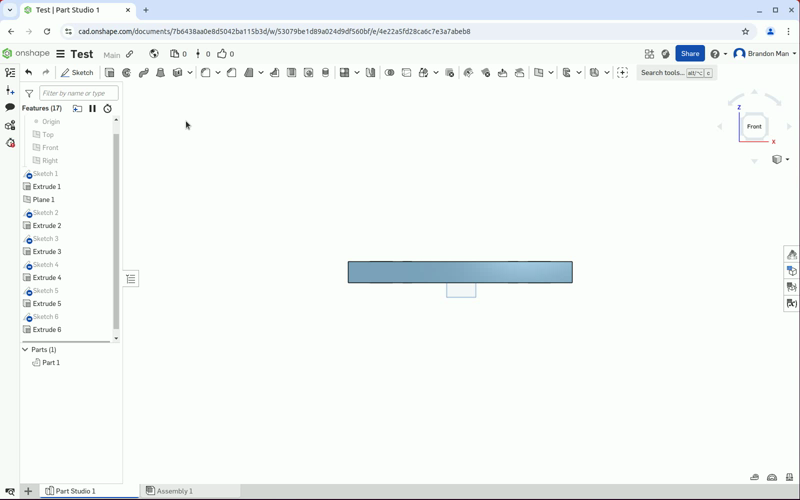
mouse_move(69, 176)
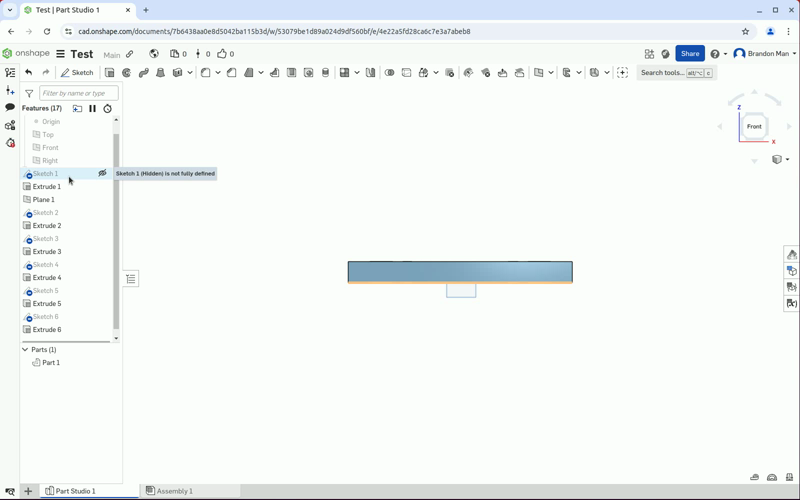
click(69, 176)
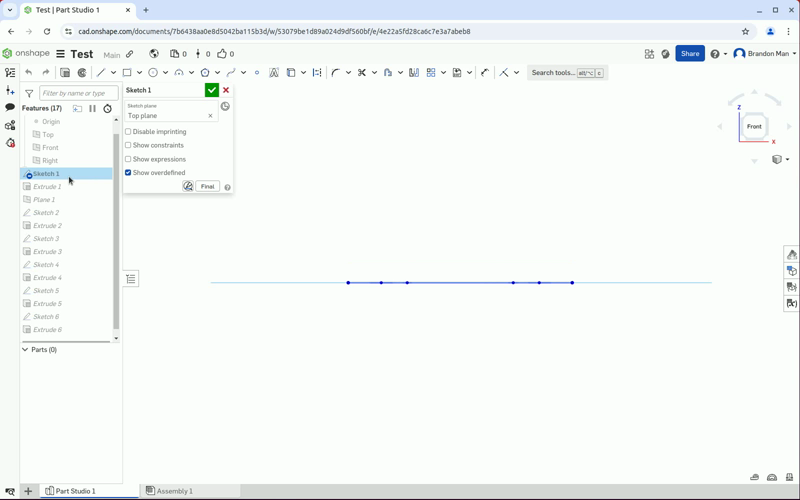
mouse_move(229, 92)
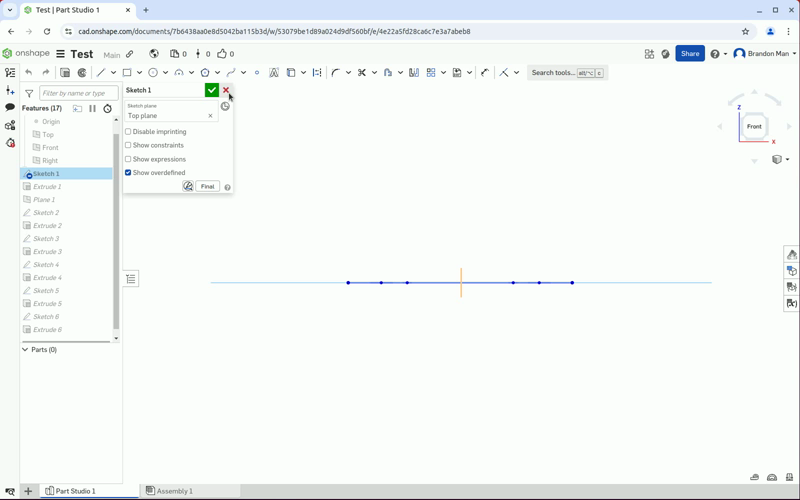
click(229, 92)
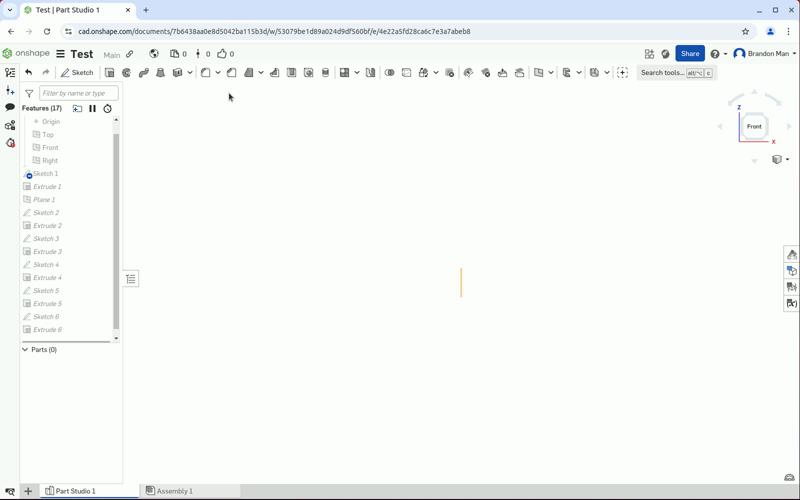
key(shift+s)
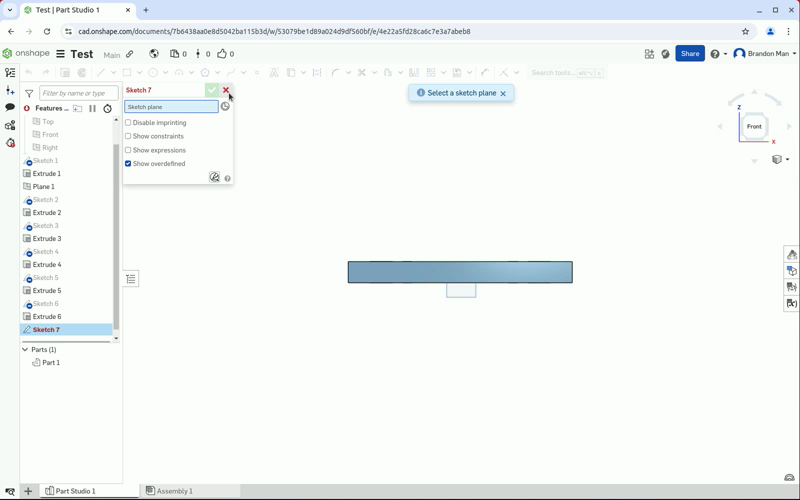
mouse_move(69, 189)
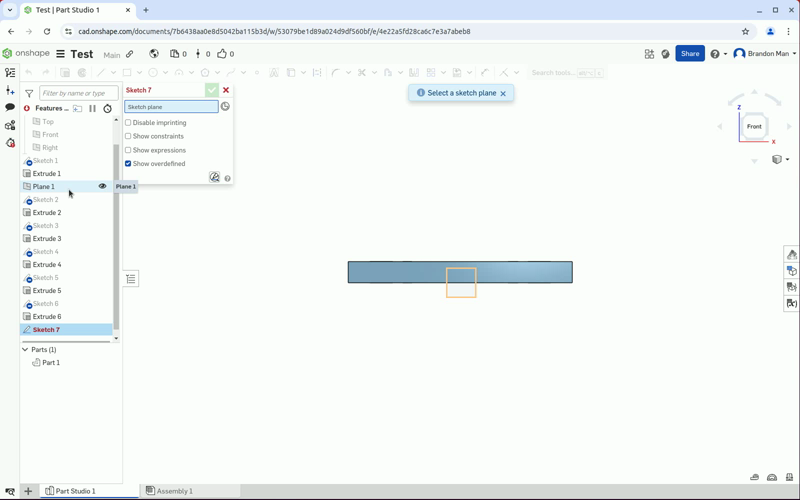
click(69, 189)
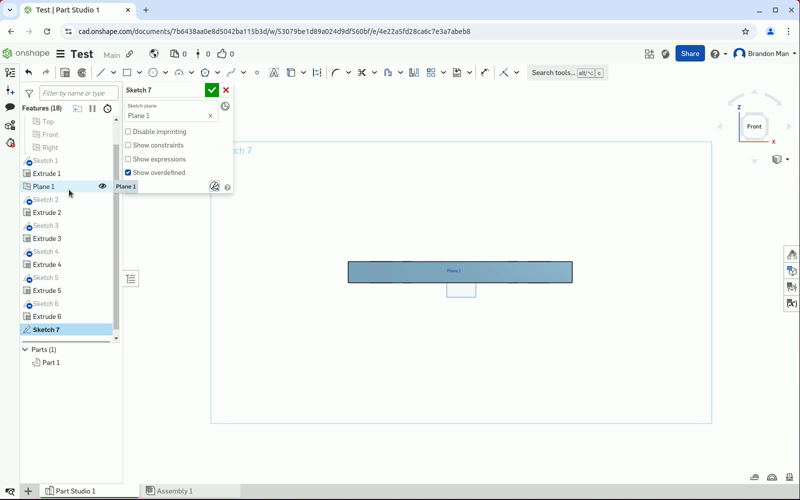
mouse_move(73, 352)
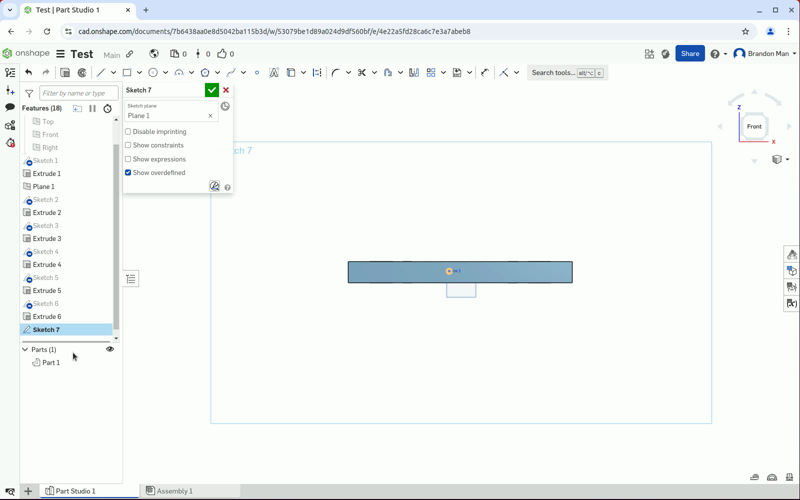
key(y)
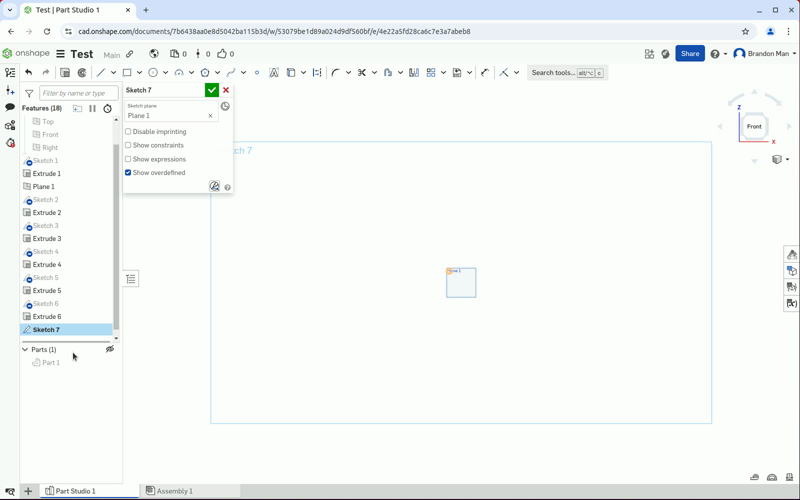
key(c)
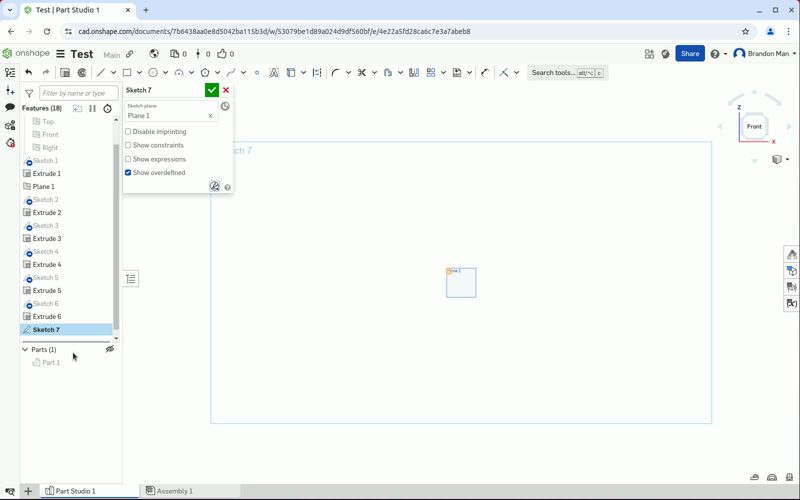
key_down(shift)
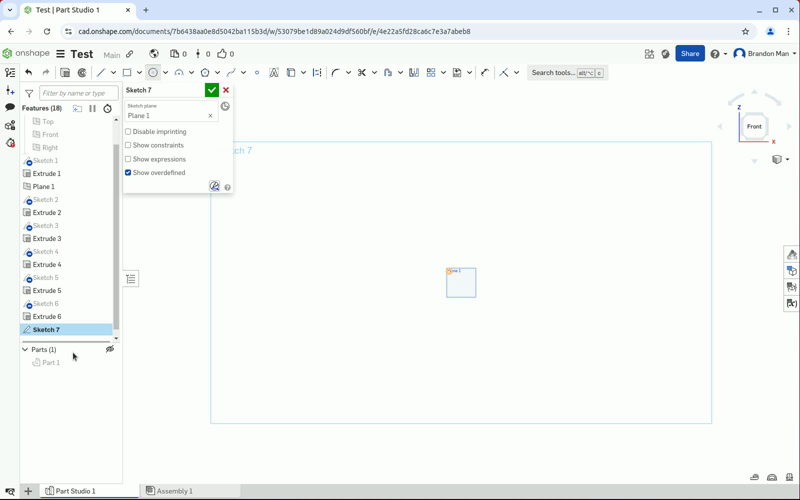
mouse_move(503, 271)
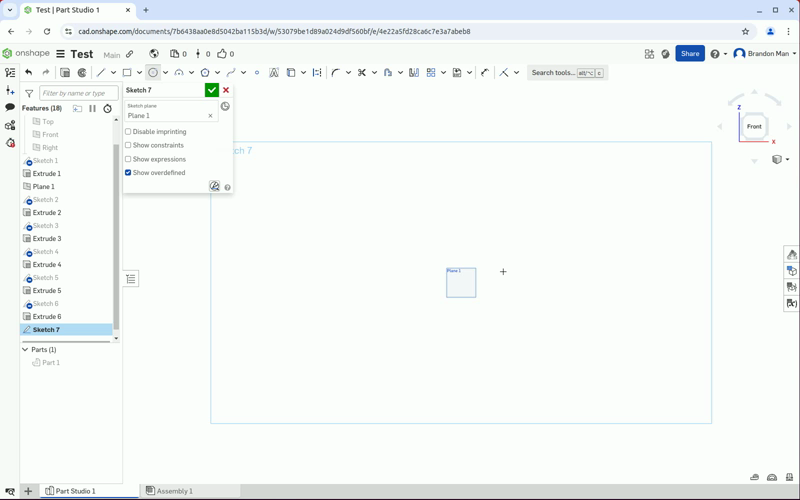
click(503, 271)
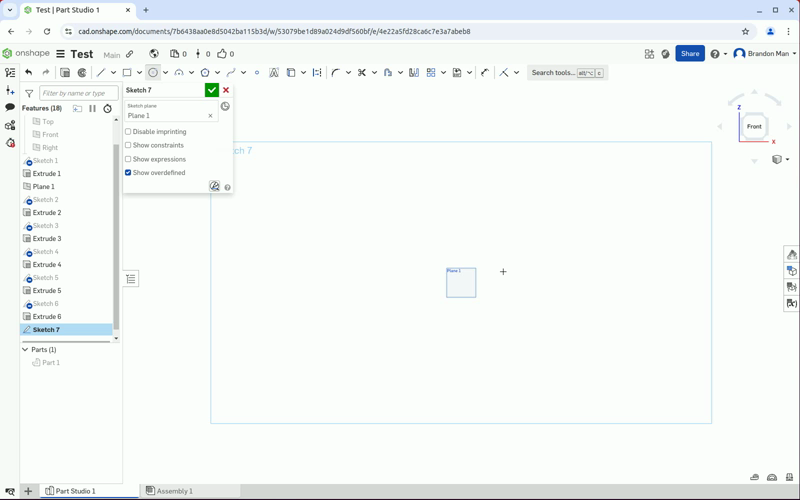
key_up(shift)
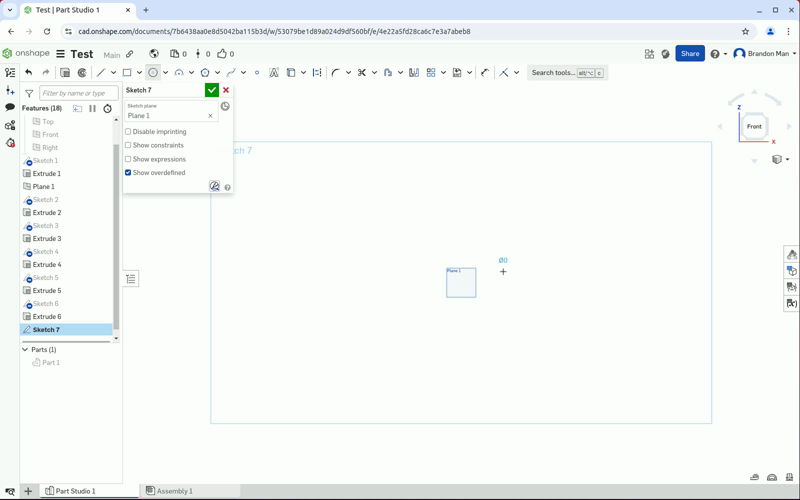
mouse_move(505, 271)
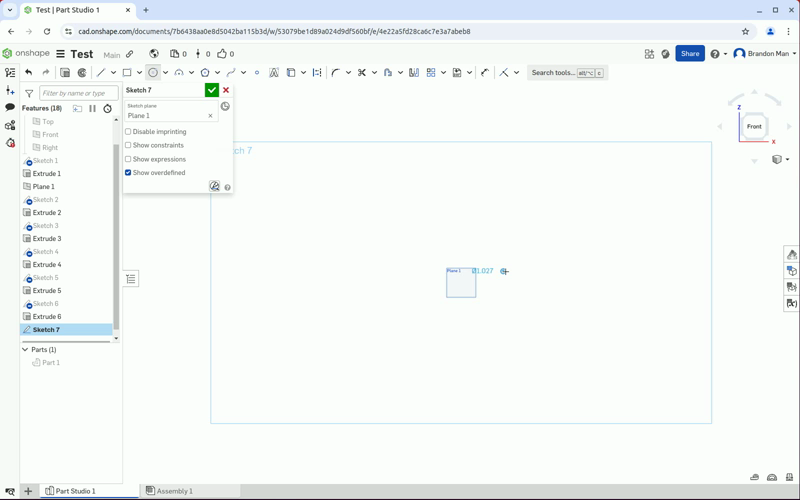
scroll(6)
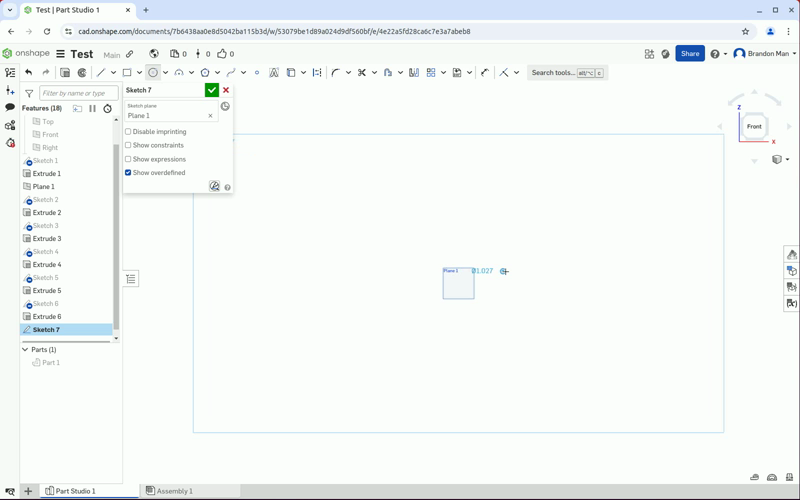
scroll(6)
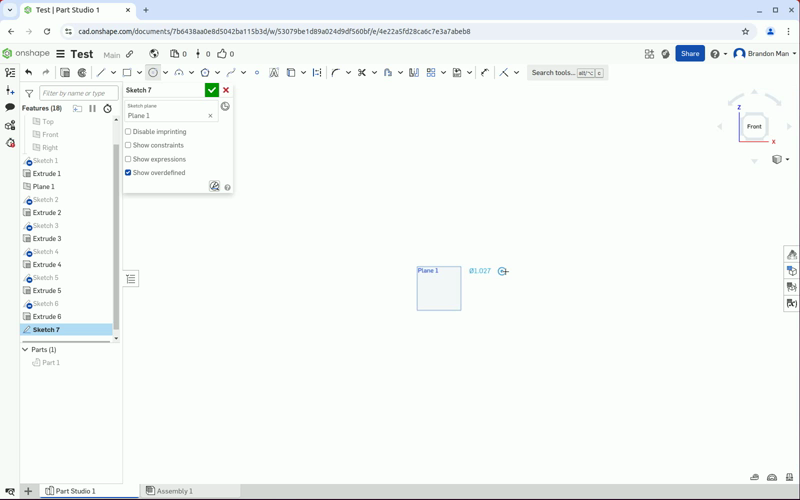
scroll(6)
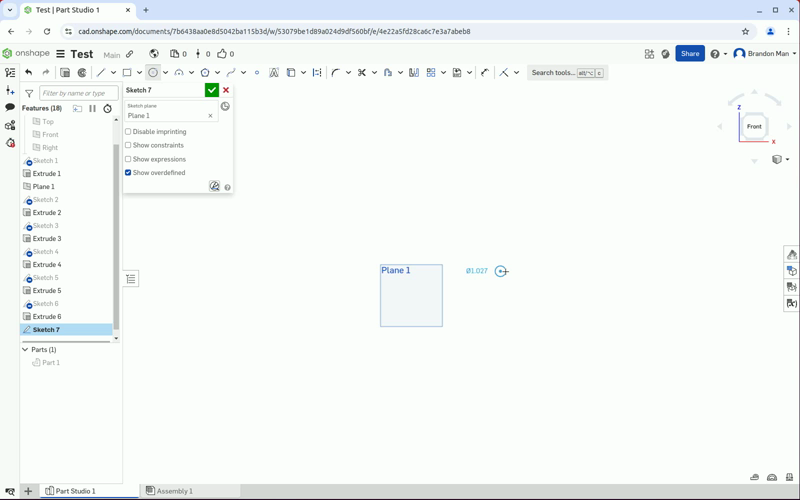
scroll(6)
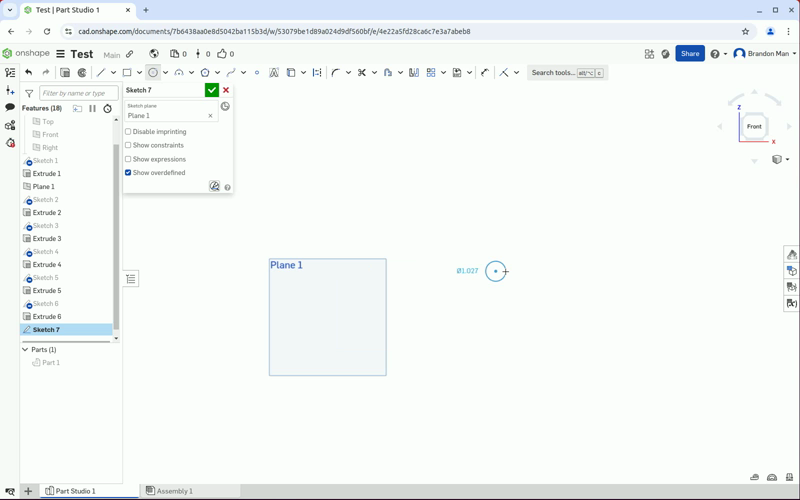
scroll(6)
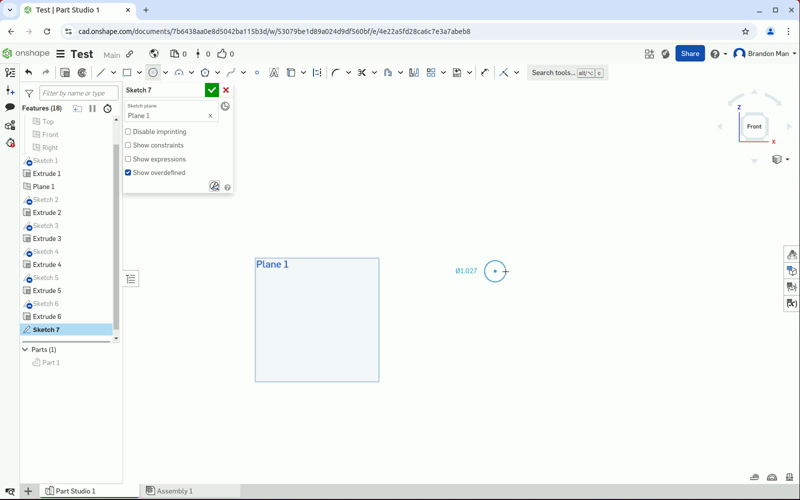
scroll(6)
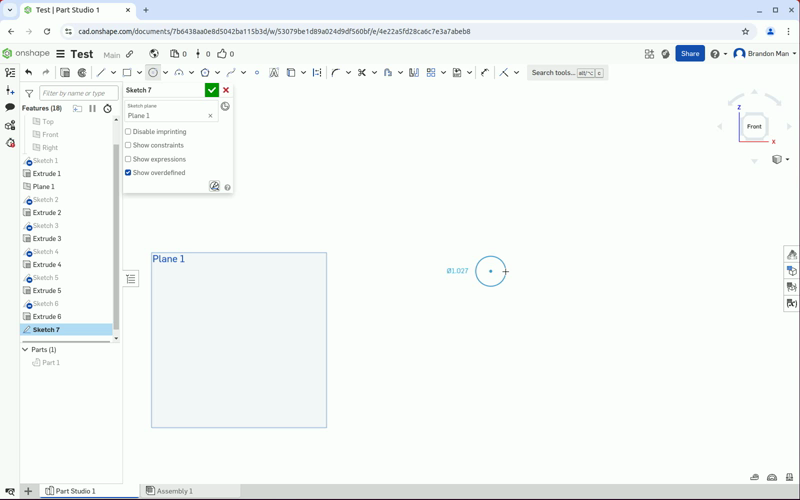
scroll(6)
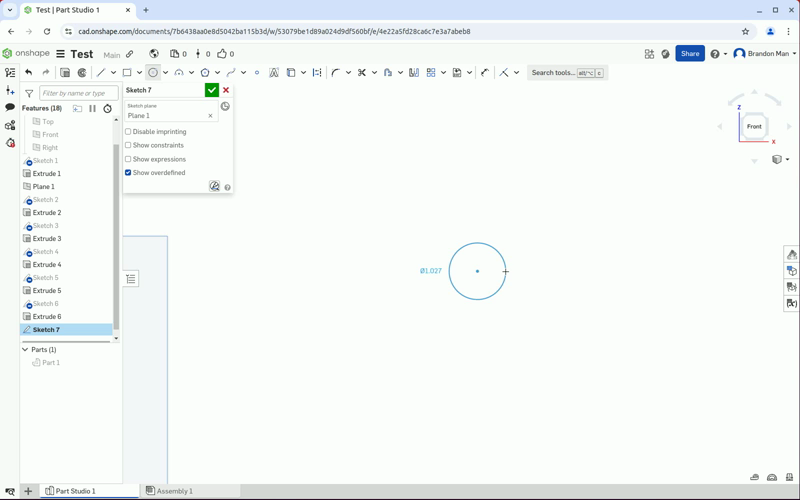
click(505, 271)
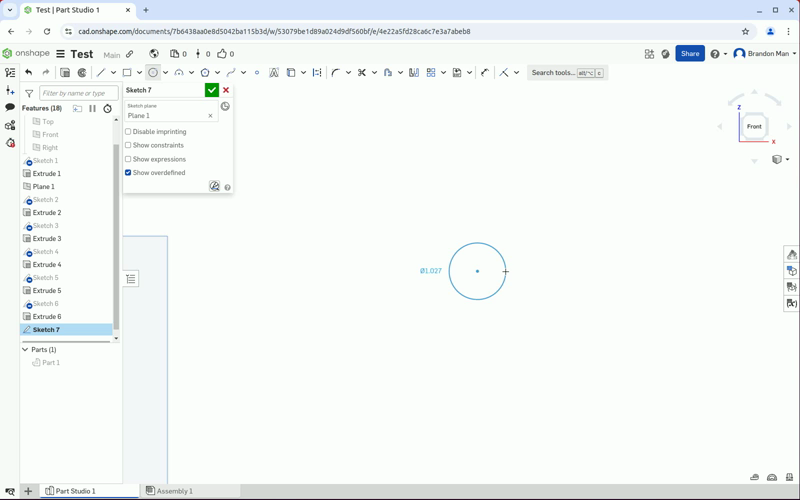
scroll(-6)
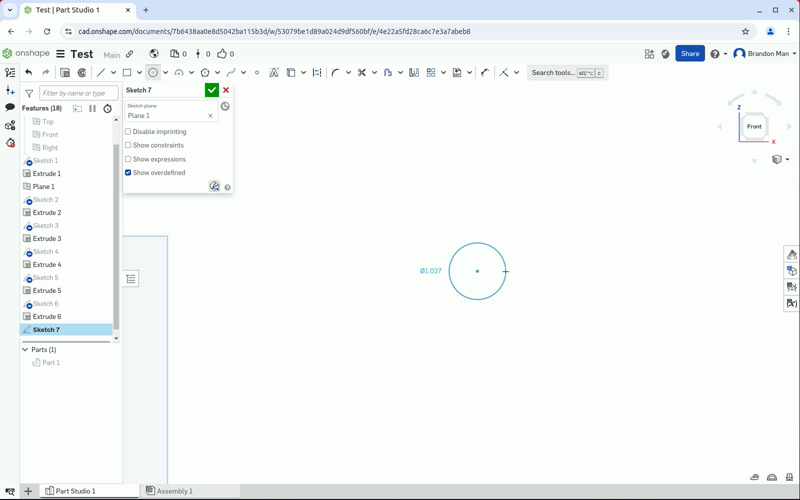
scroll(-6)
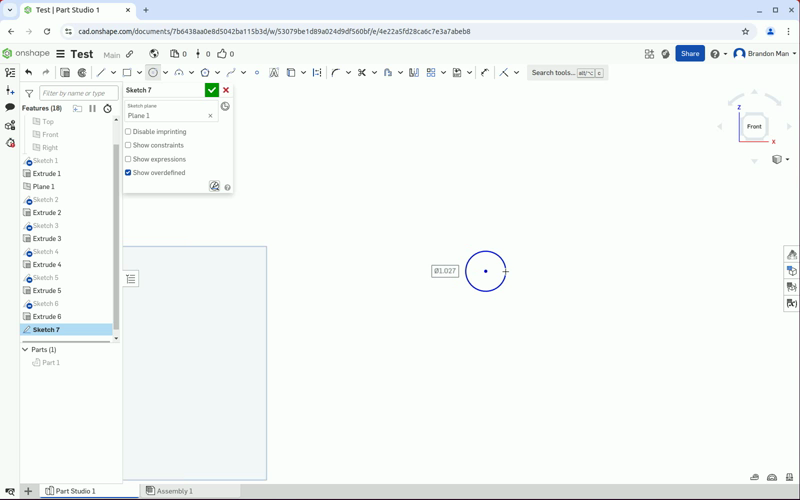
scroll(-6)
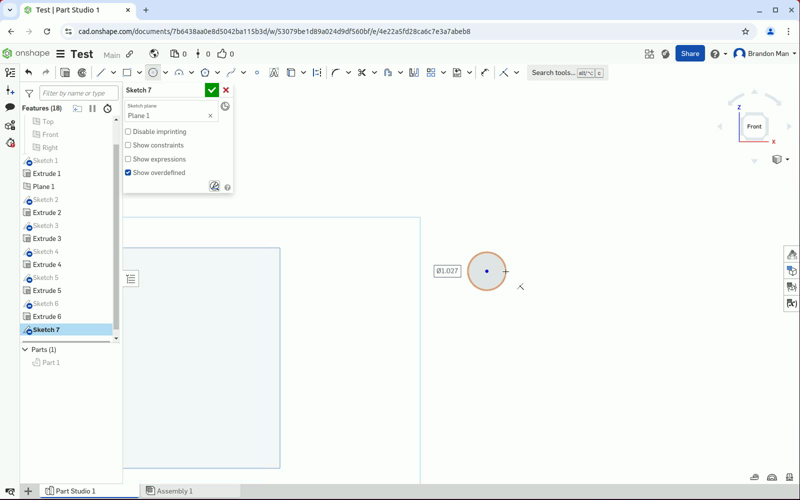
scroll(-6)
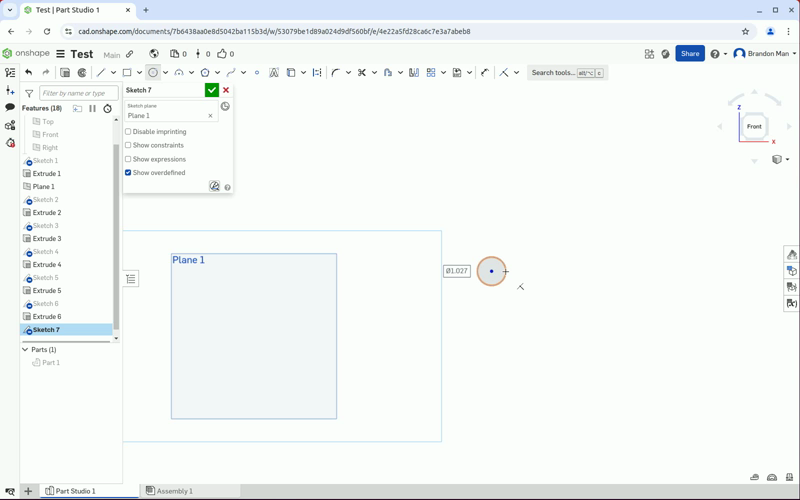
scroll(-6)
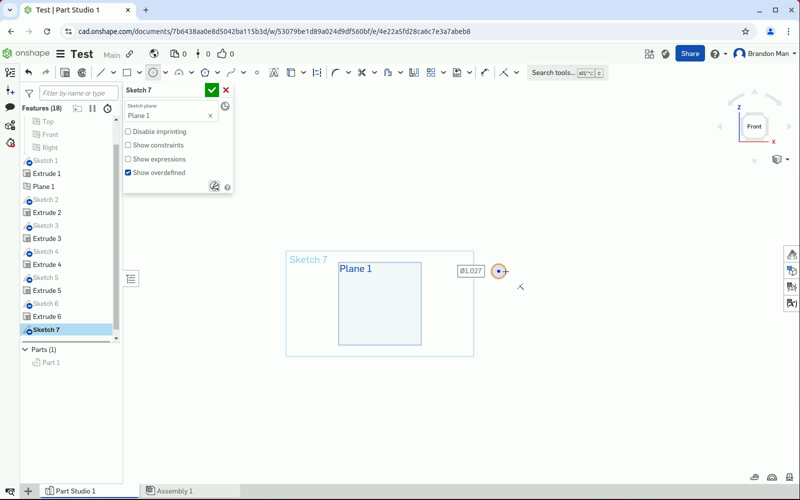
scroll(-6)
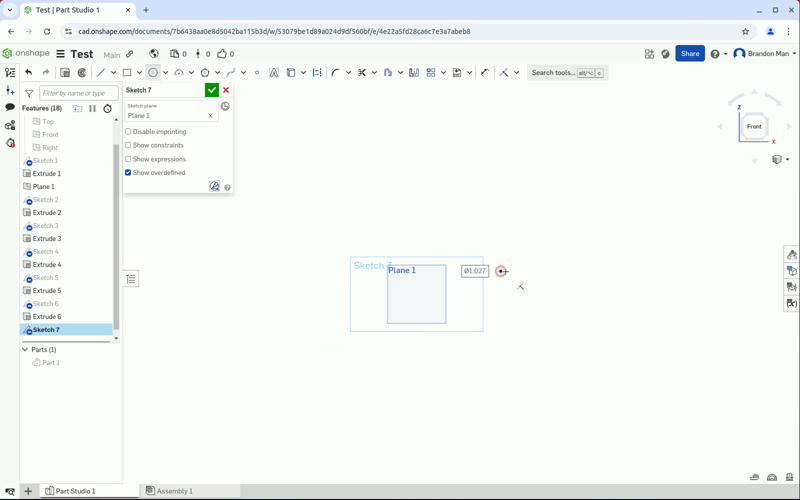
scroll(-6)
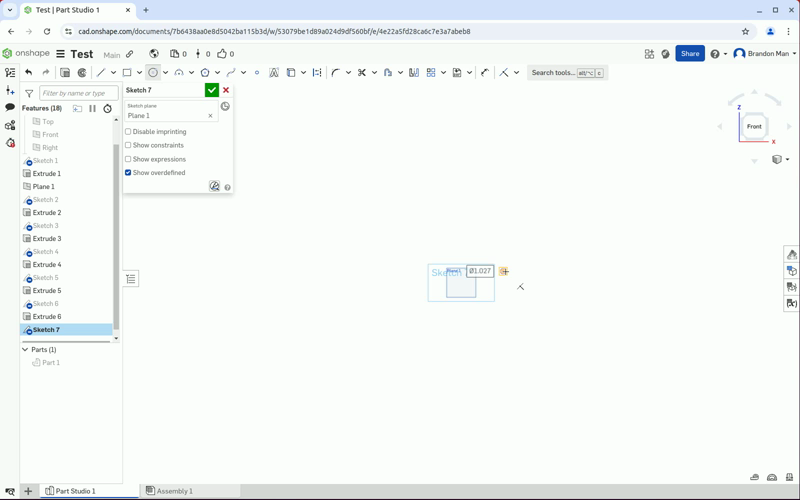
key(esc)
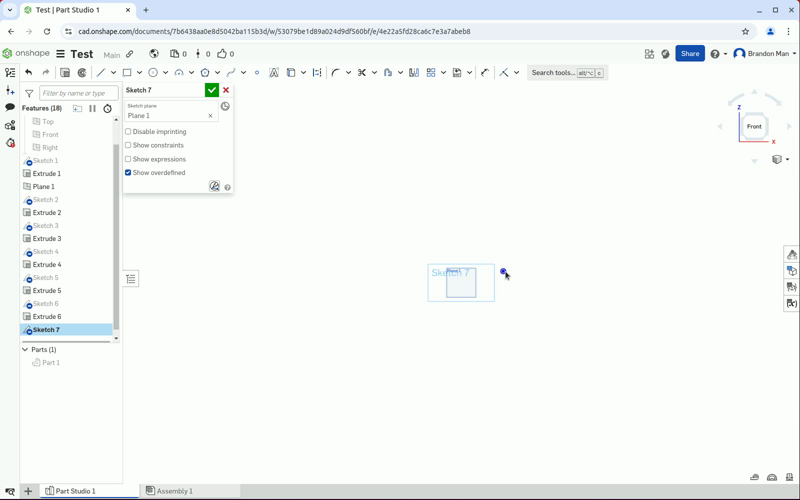
mouse_move(505, 270)
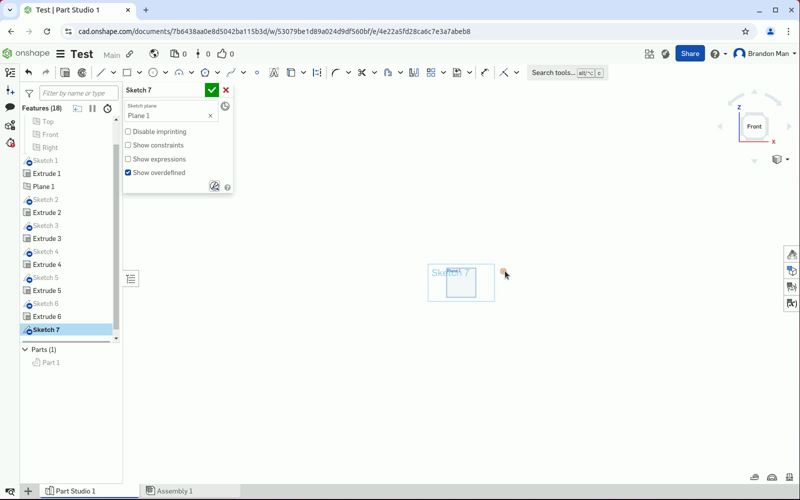
scroll(6)
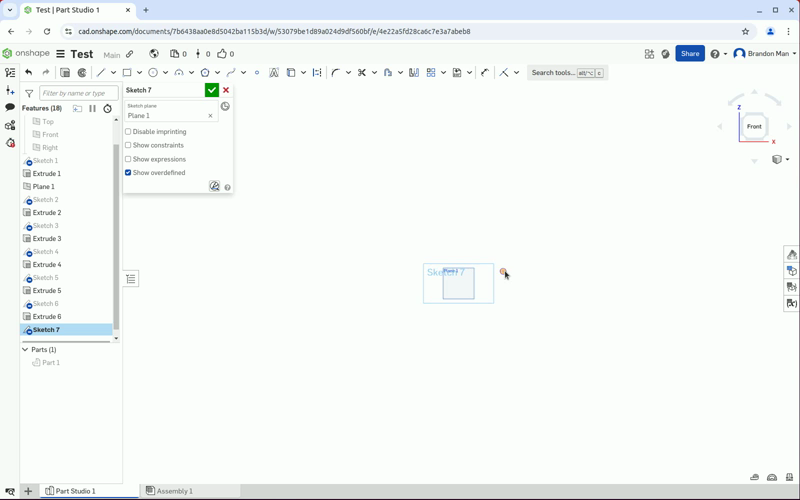
scroll(6)
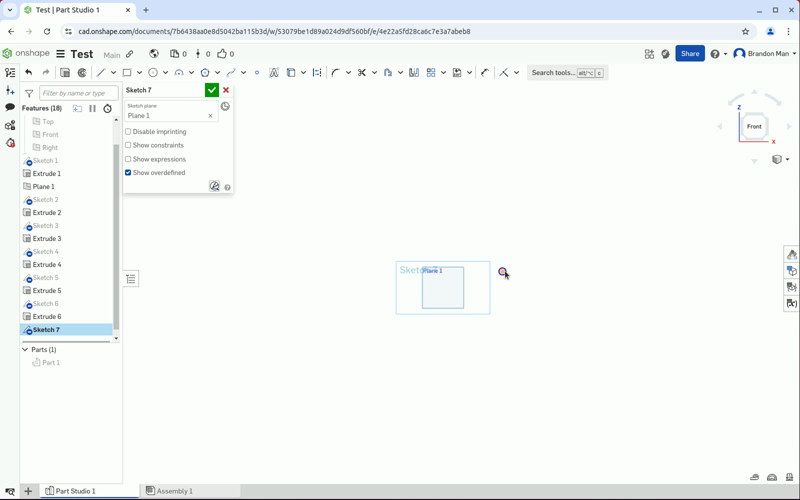
scroll(6)
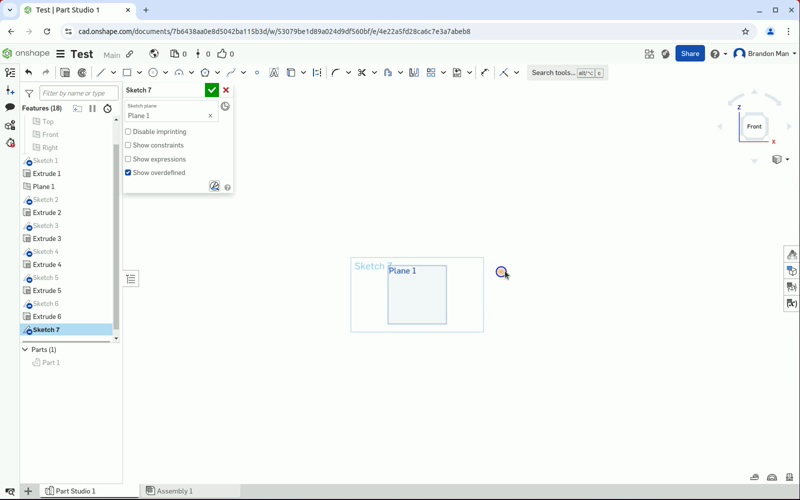
scroll(6)
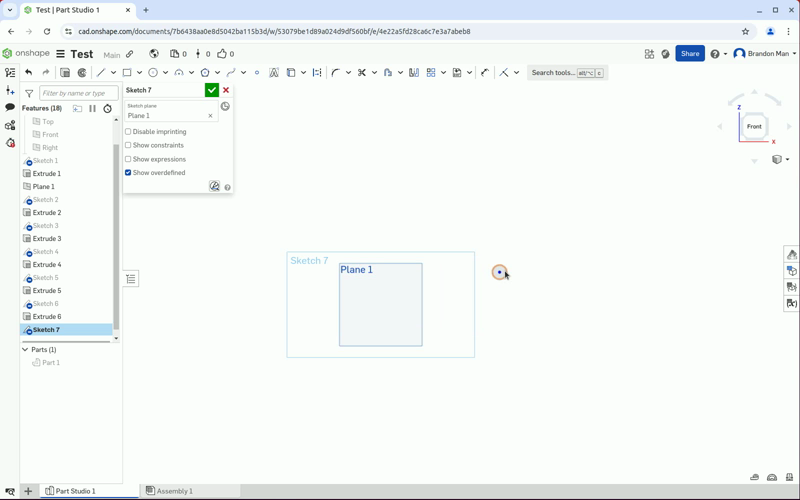
scroll(6)
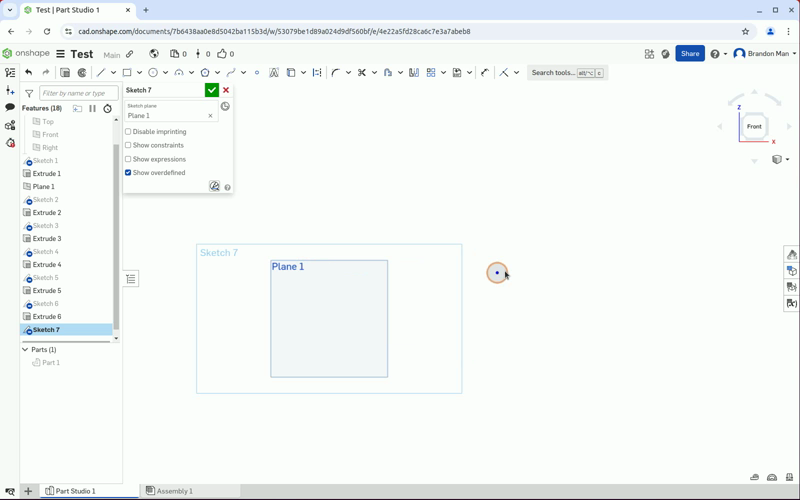
scroll(6)
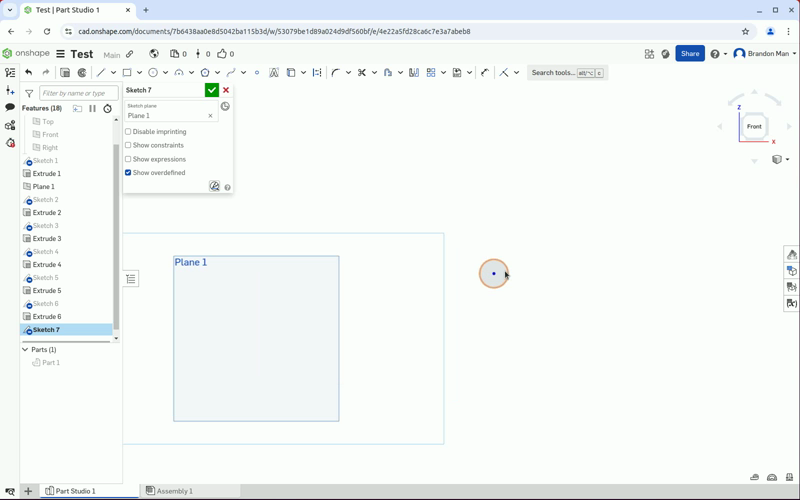
scroll(6)
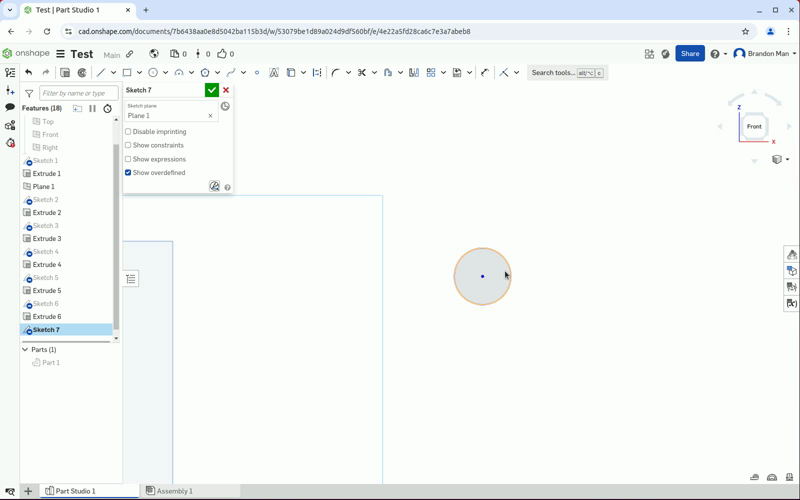
click(505, 270)
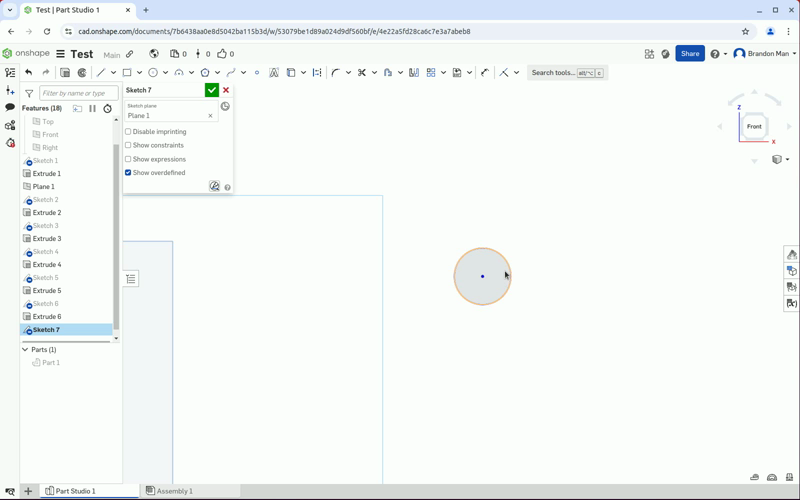
scroll(-6)
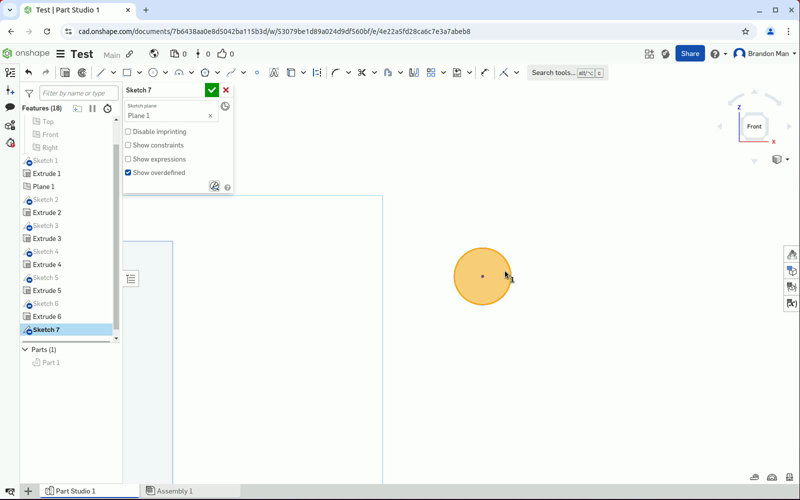
scroll(-6)
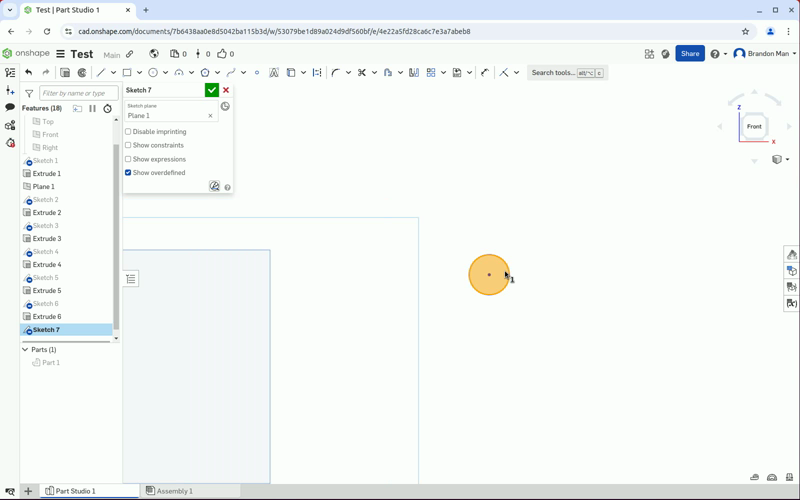
scroll(-6)
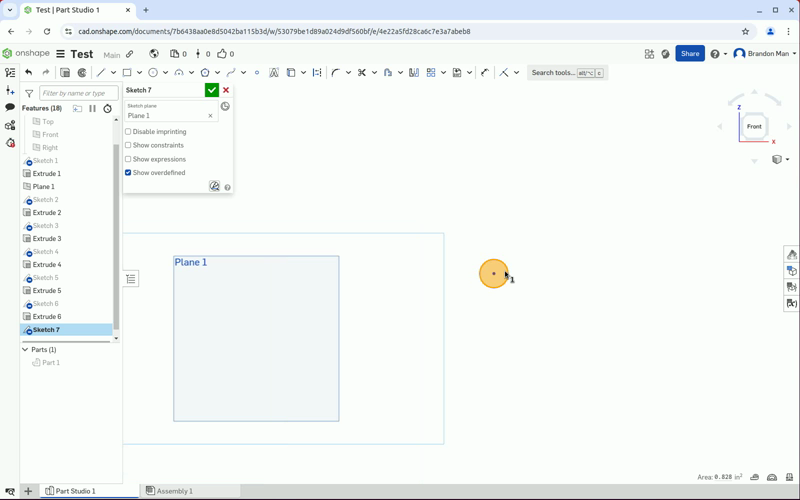
scroll(-6)
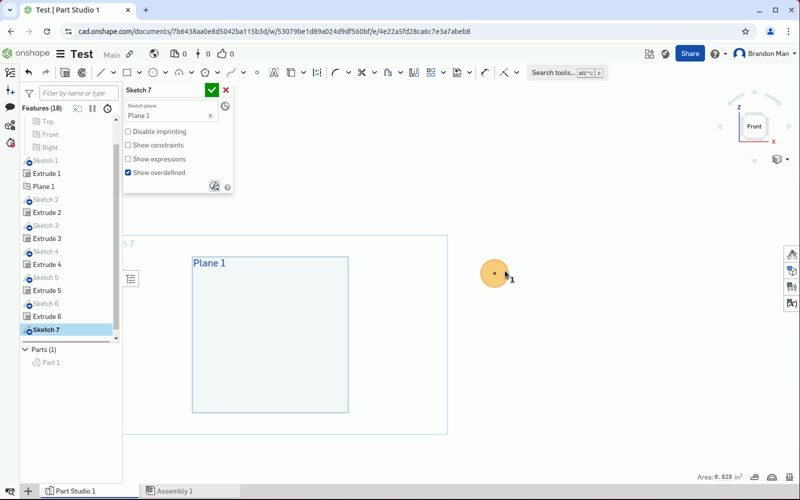
scroll(-6)
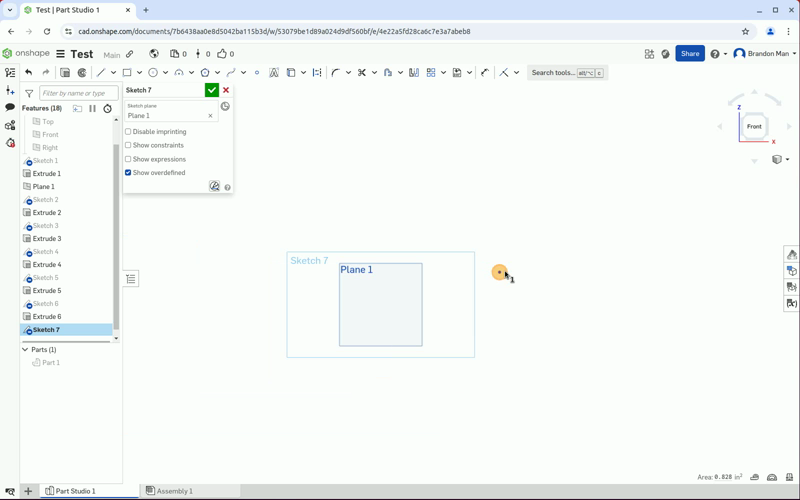
scroll(-6)
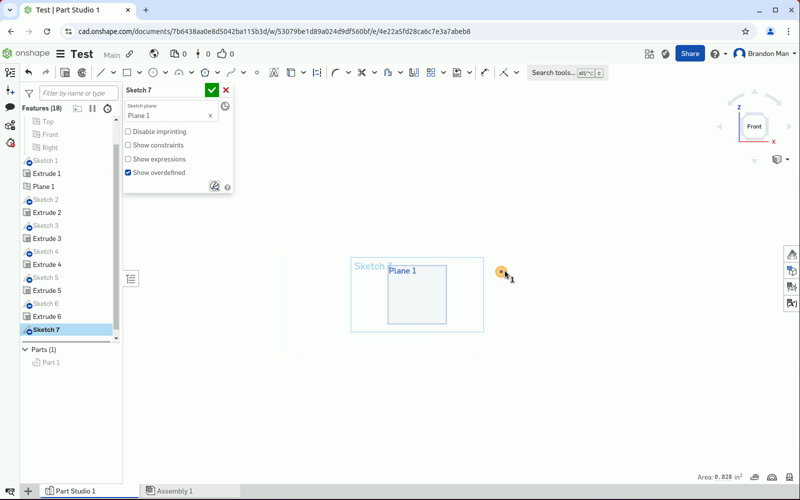
scroll(-6)
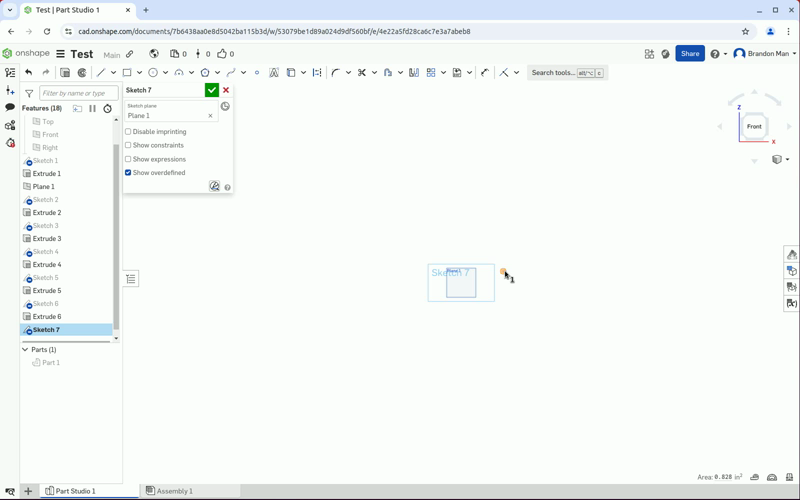
mouse_move(73, 352)
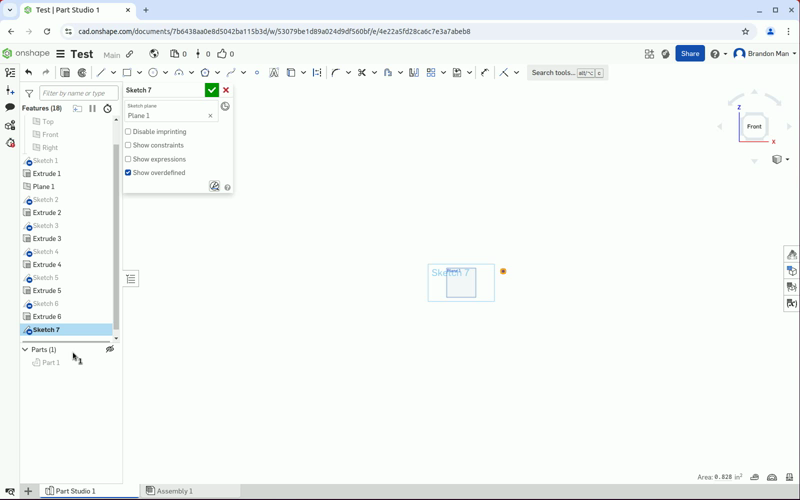
key(shift+y)
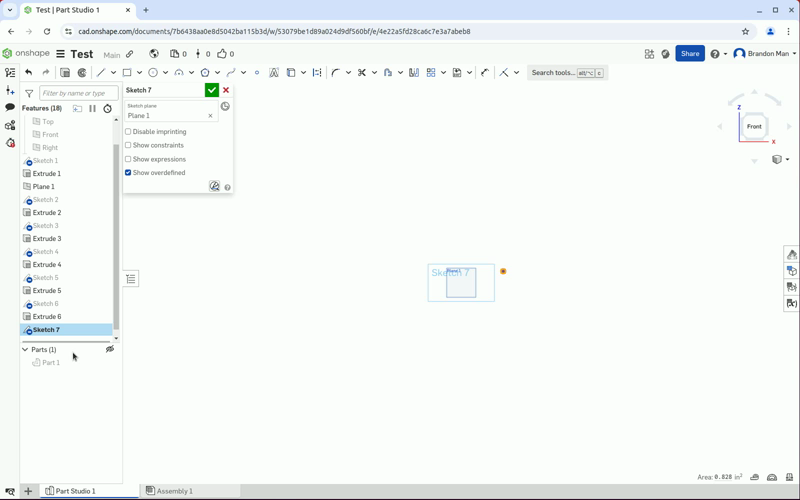
key(shift+e)
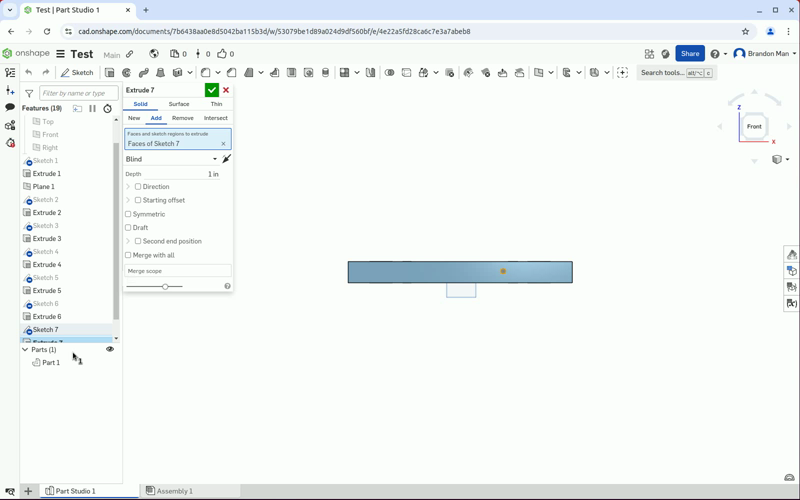
mouse_move(143, 106)
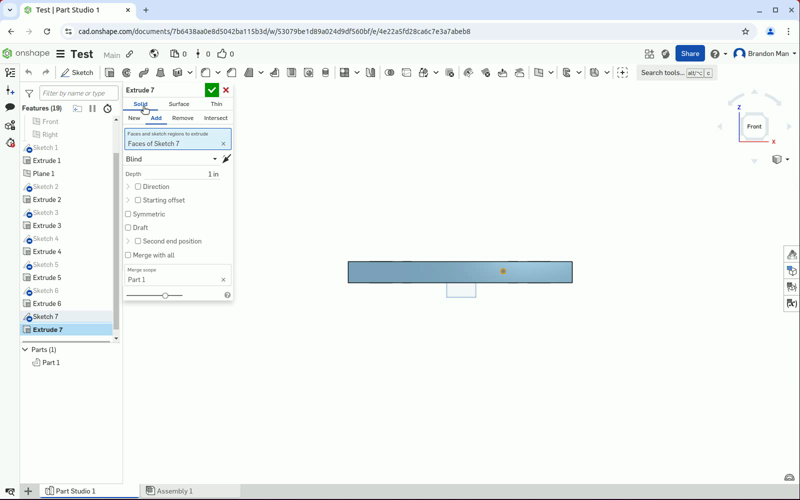
click(143, 106)
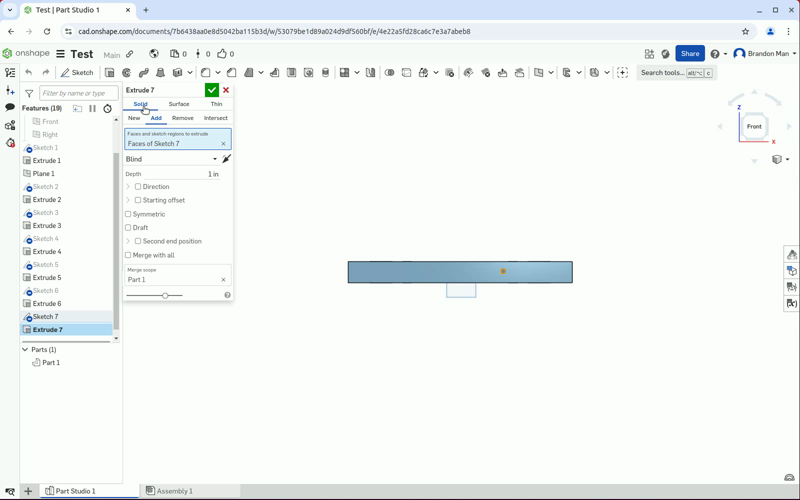
mouse_move(186, 120)
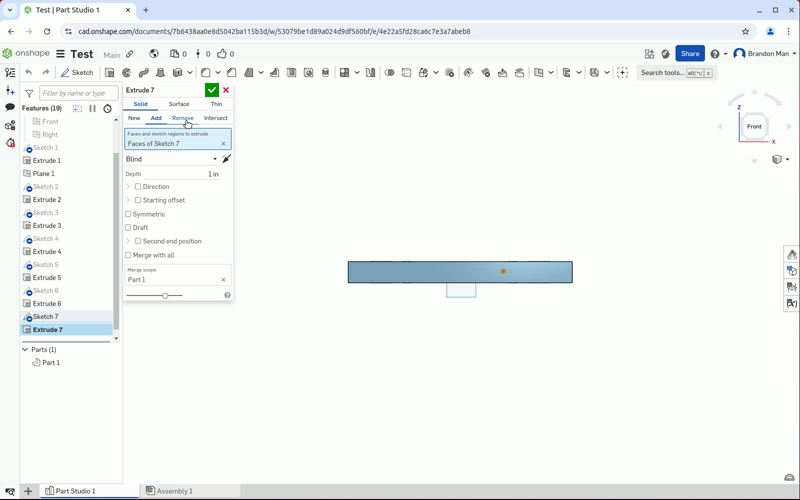
click(186, 120)
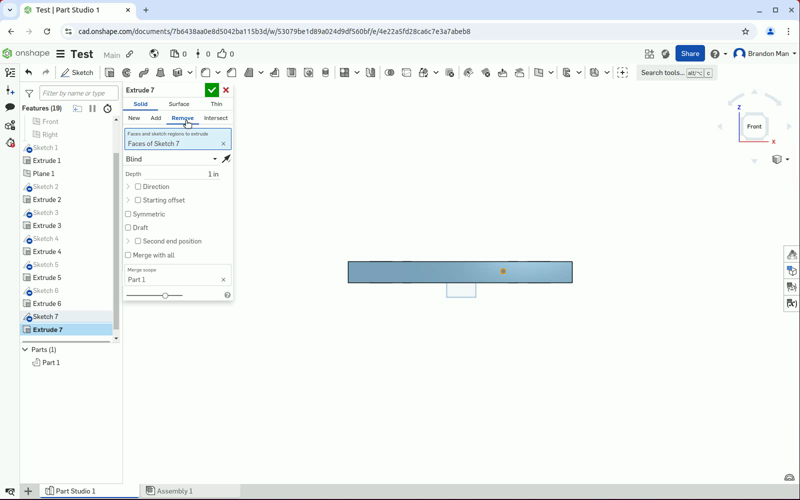
key(tab, 4)
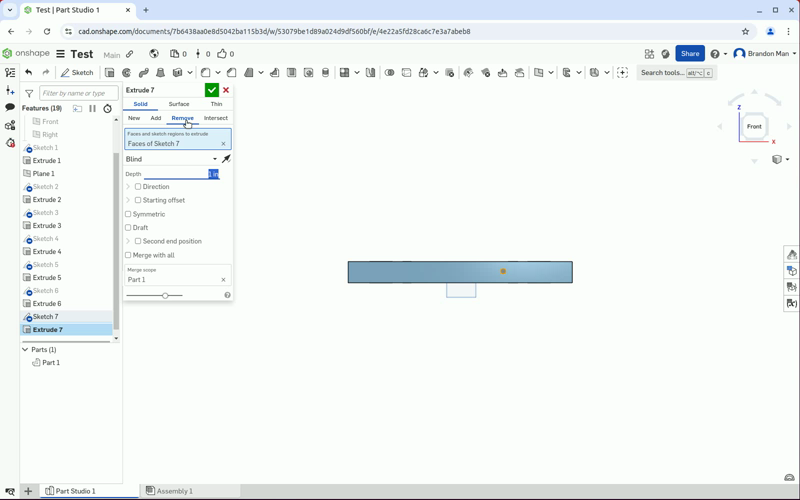
text(11.073)
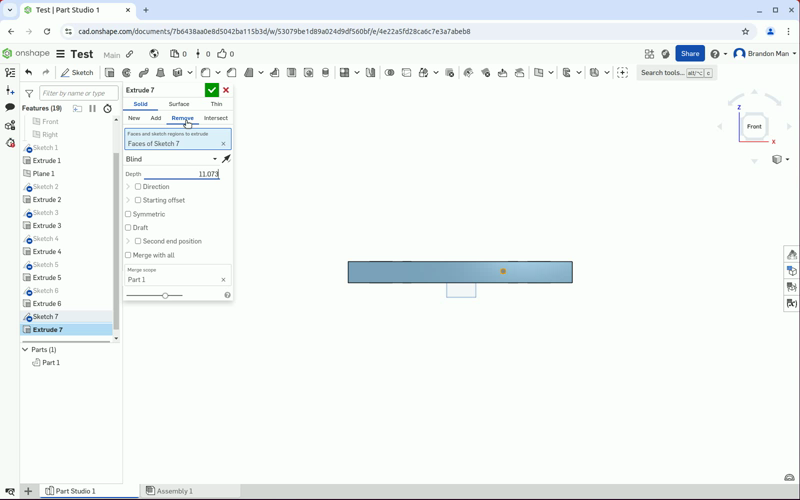
key(tab, 6)
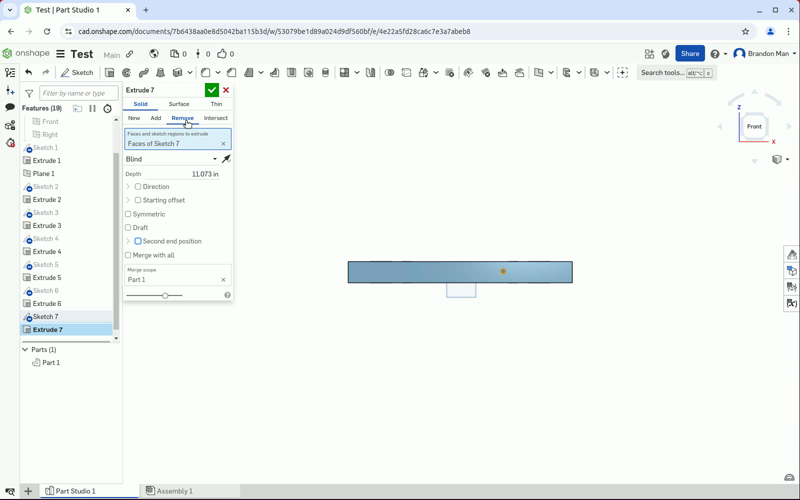
key(space)
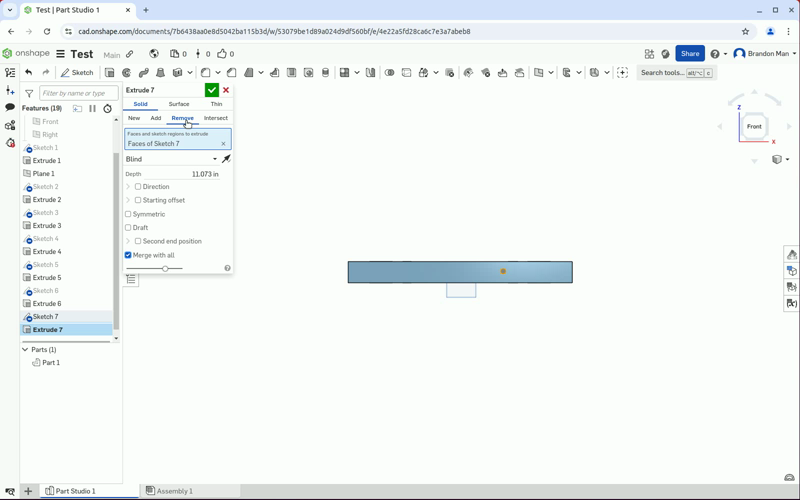
key(enter)
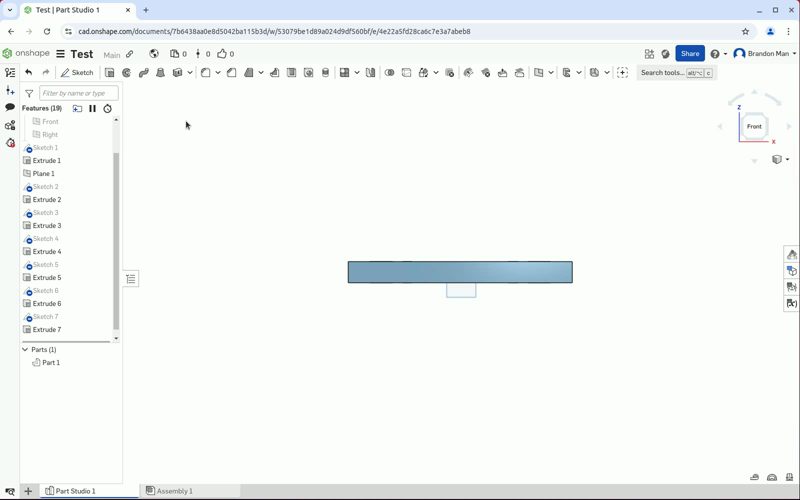
key(shift+h)
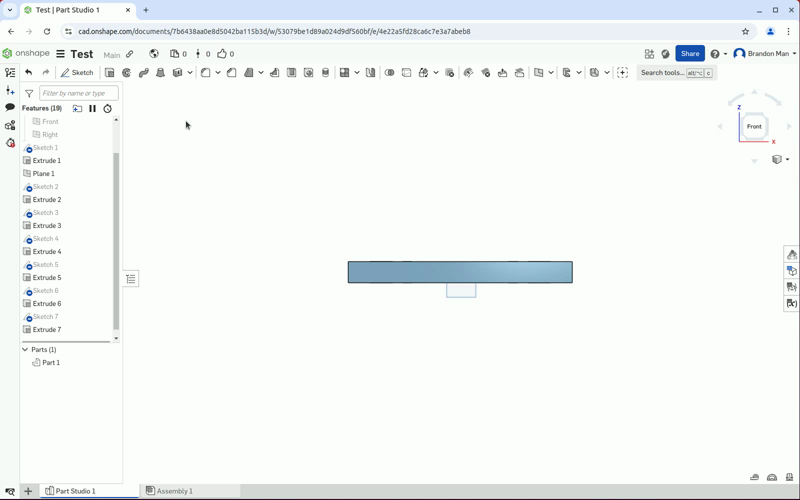
key(shift+h)
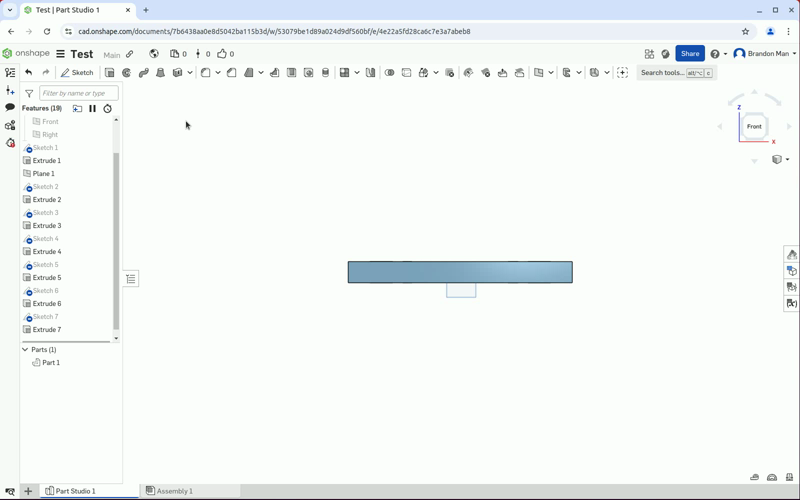
mouse_move(69, 150)
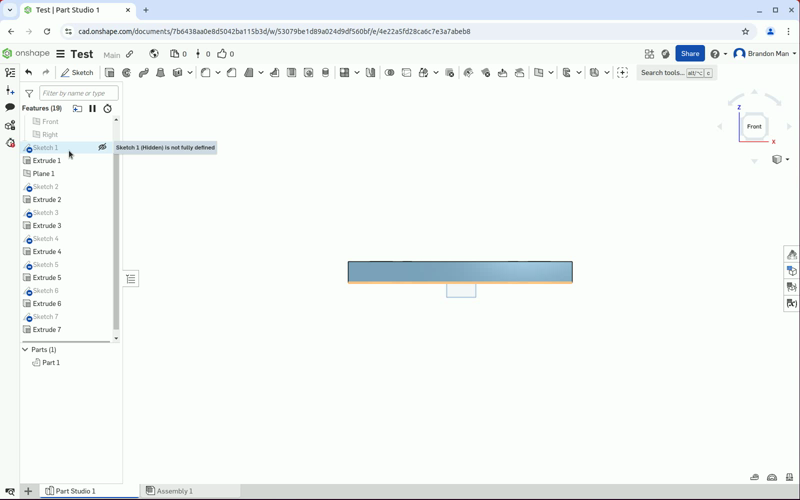
click(69, 150)
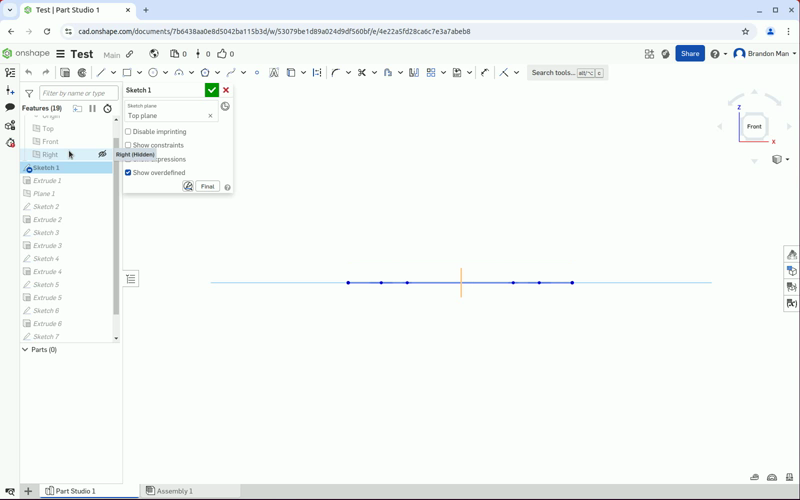
mouse_move(229, 92)
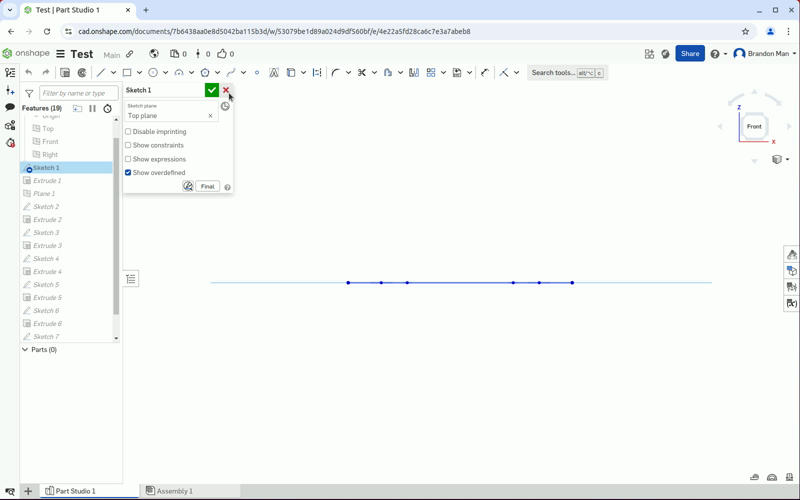
click(229, 92)
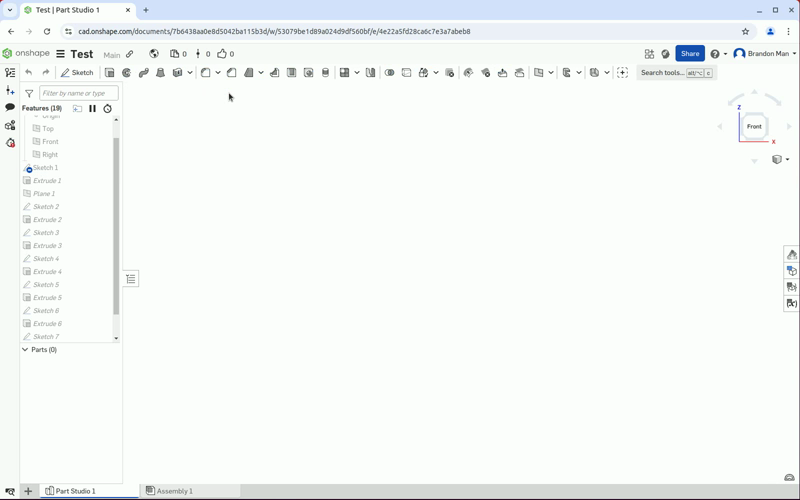
key(shift+s)
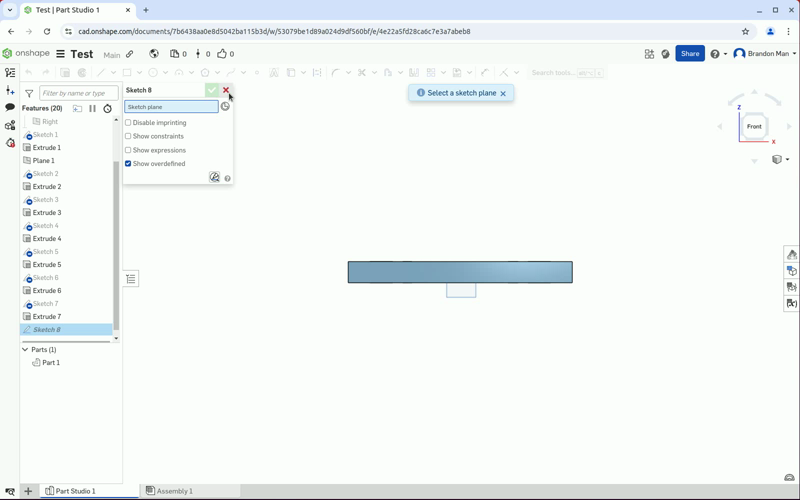
mouse_move(69, 163)
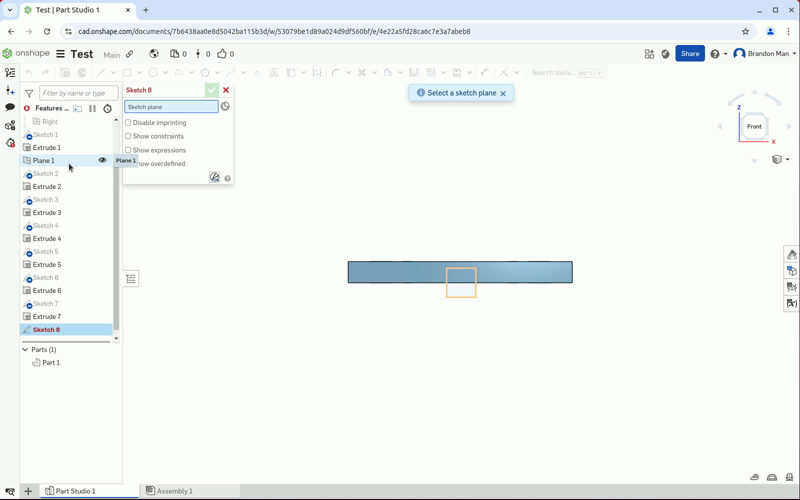
click(69, 163)
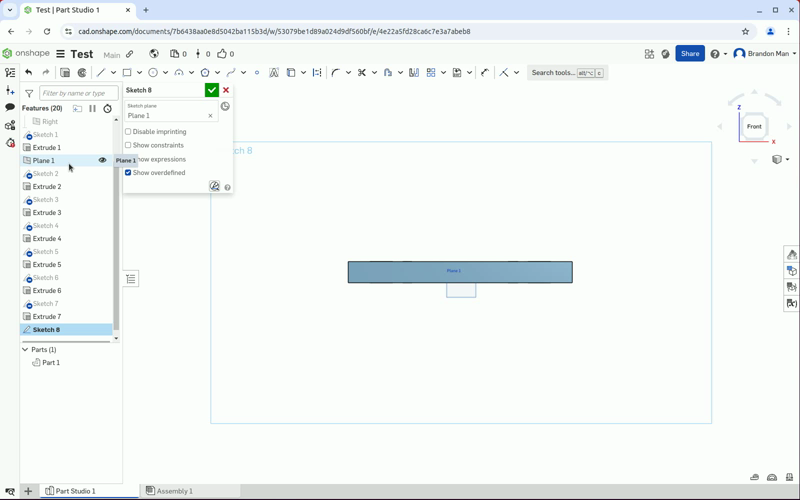
mouse_move(73, 352)
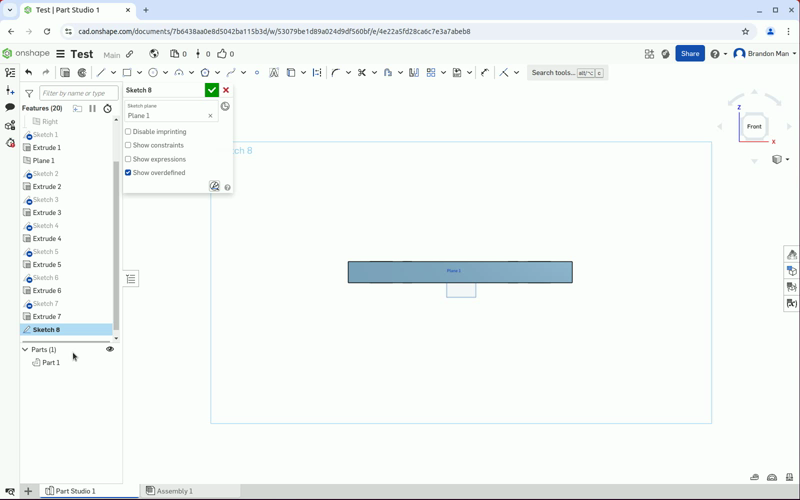
key(y)
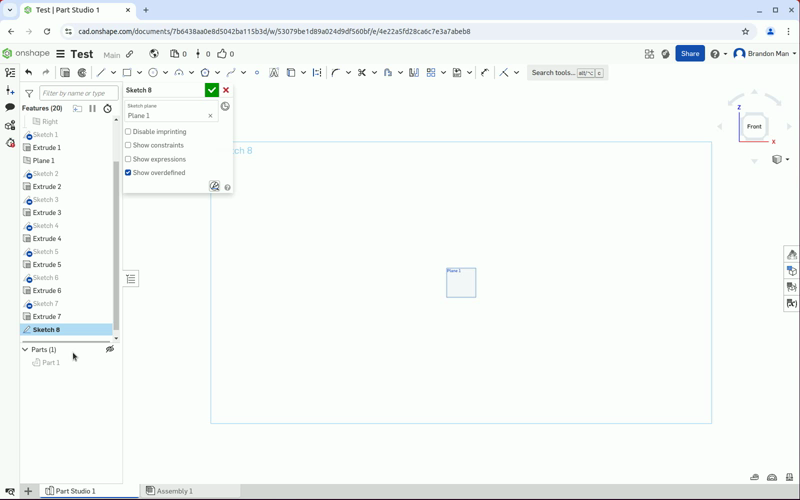
key(c)
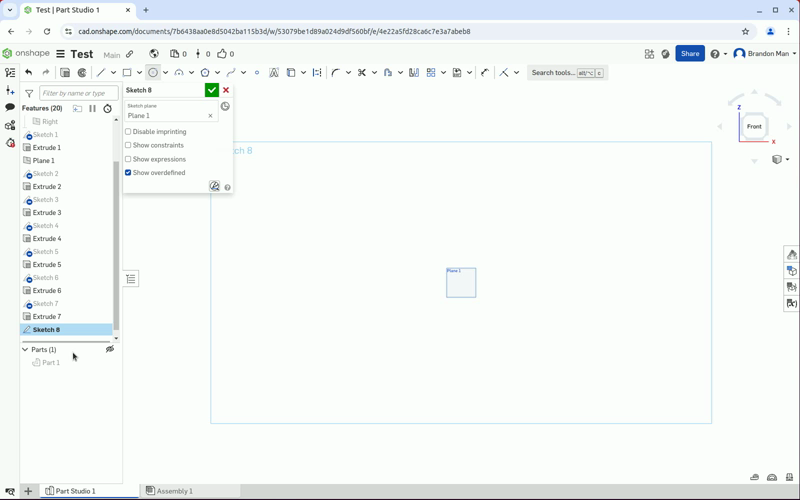
key_down(shift)
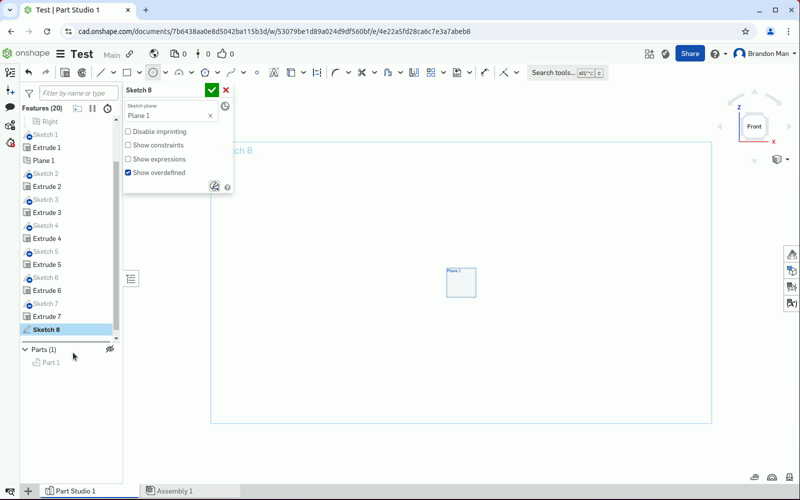
mouse_move(529, 271)
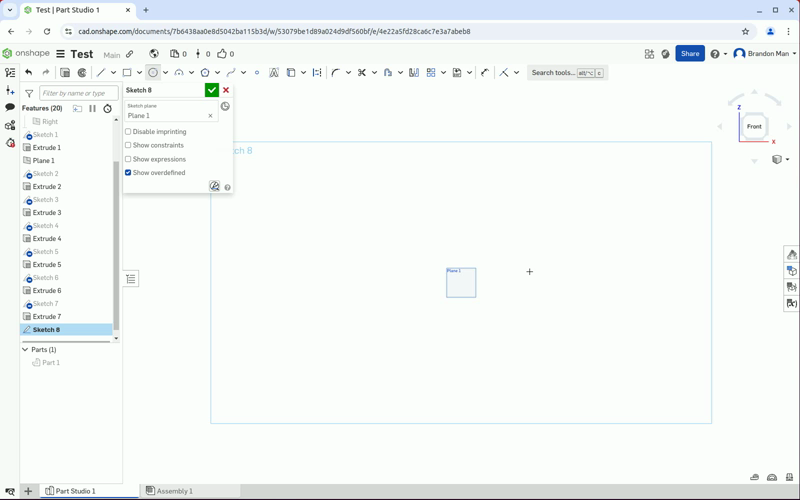
click(529, 271)
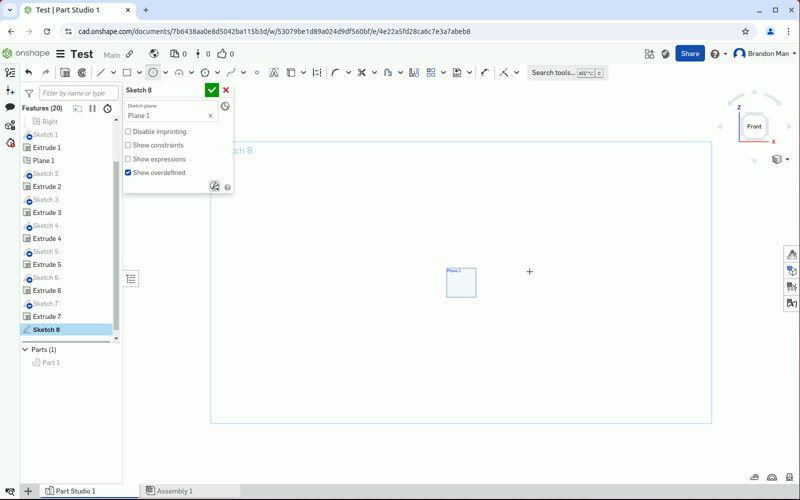
key_up(shift)
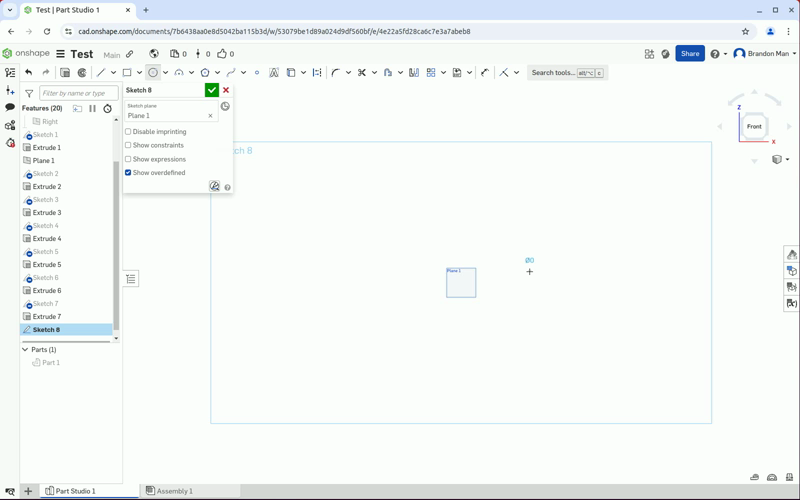
mouse_move(532, 271)
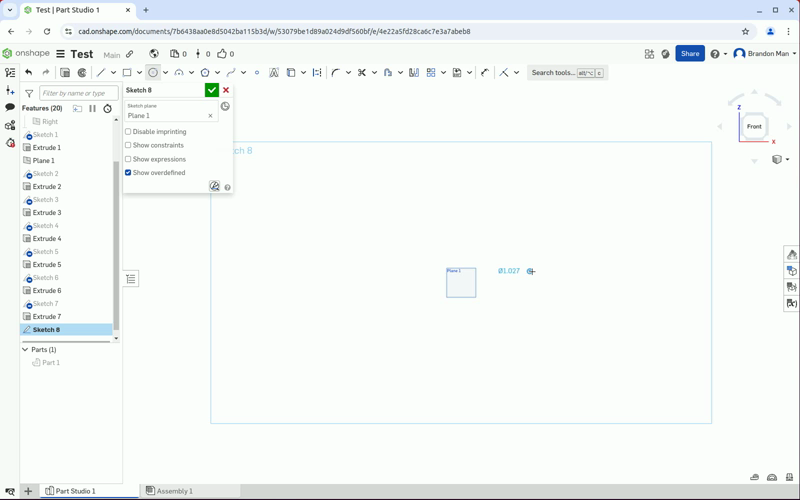
scroll(6)
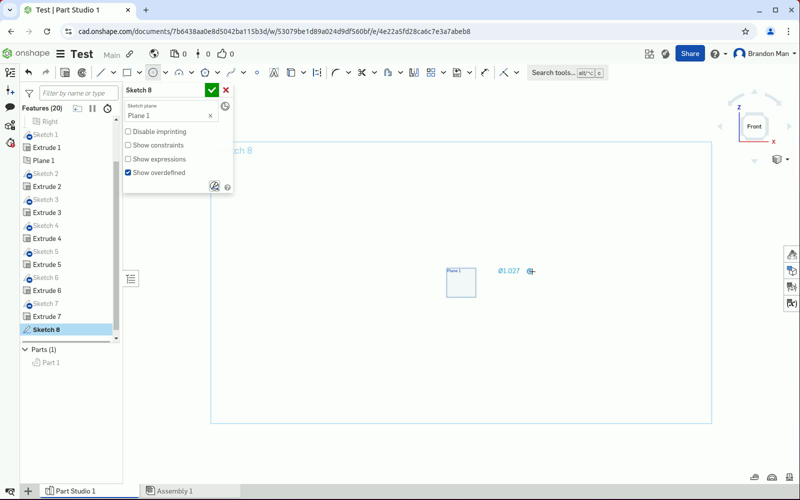
scroll(6)
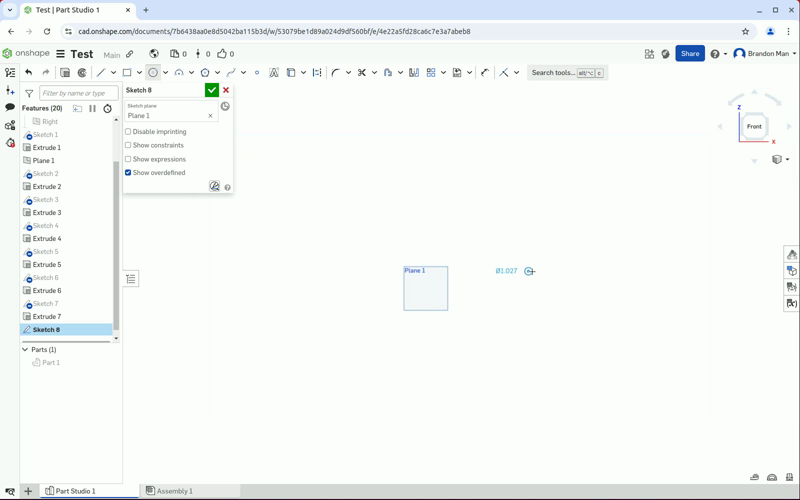
scroll(6)
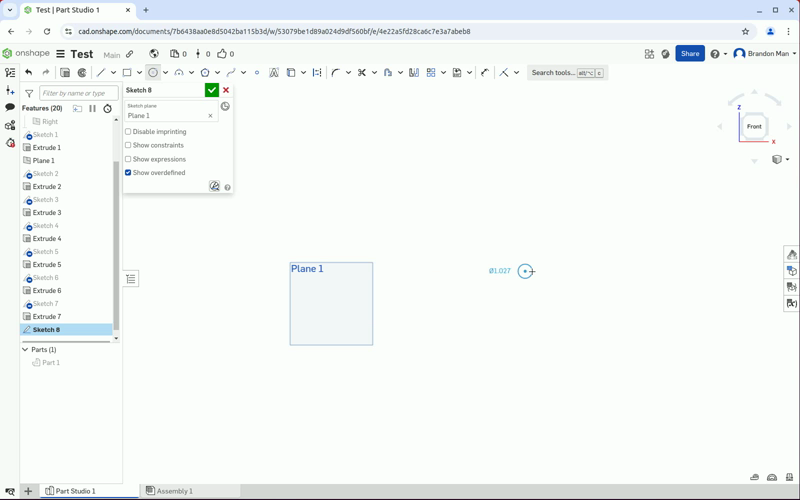
scroll(6)
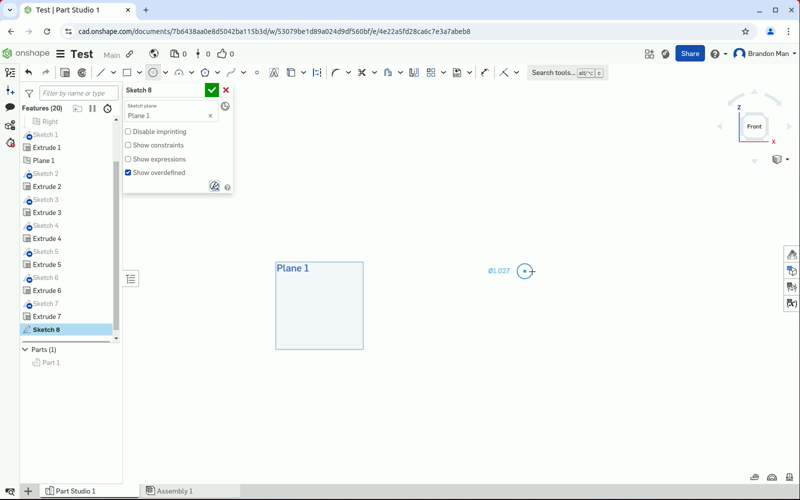
scroll(6)
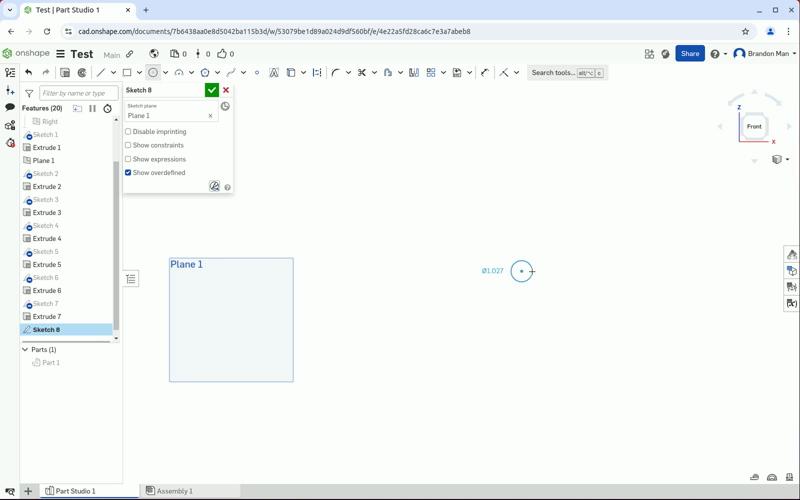
scroll(6)
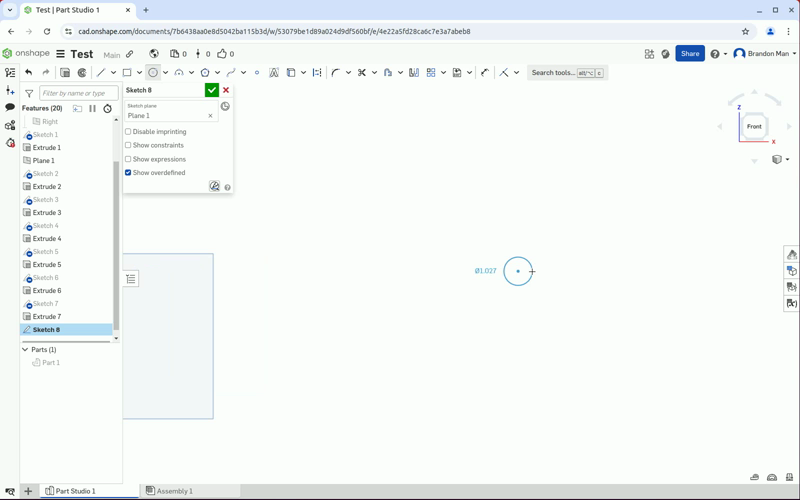
scroll(6)
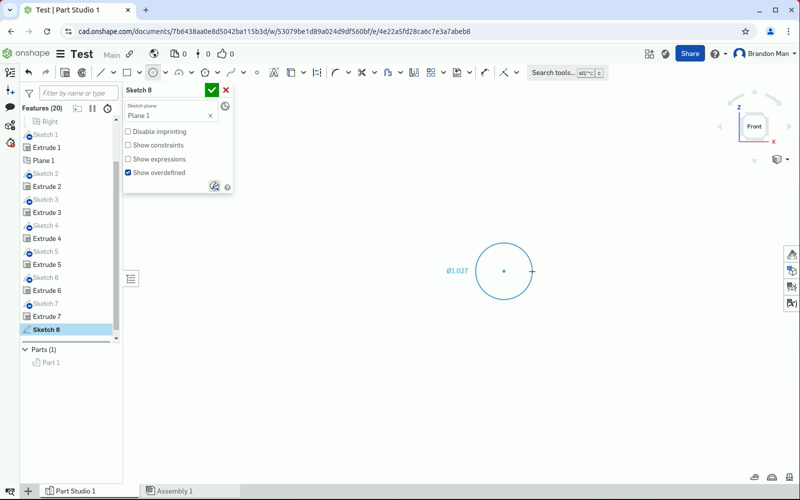
click(532, 271)
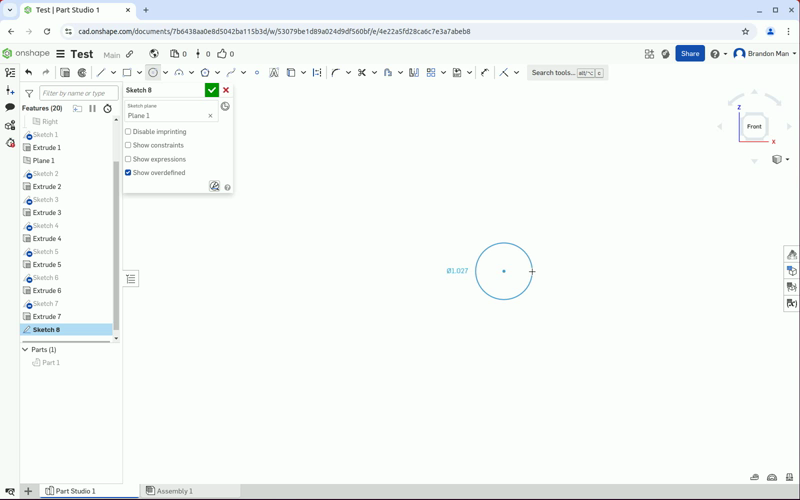
scroll(-6)
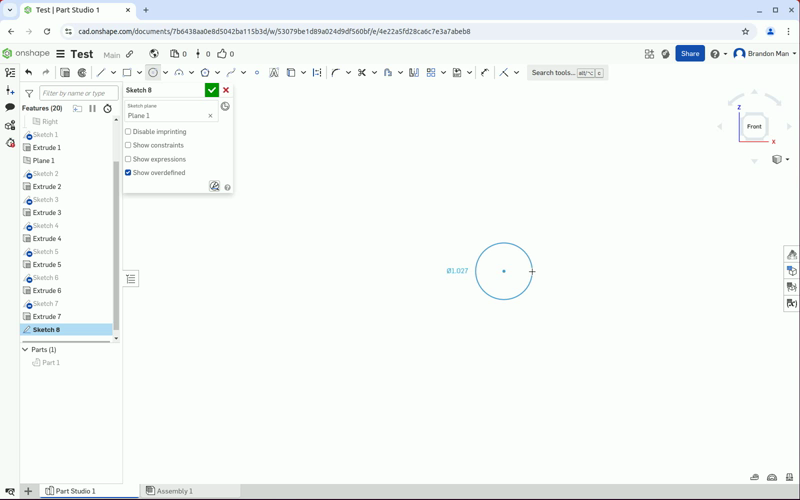
scroll(-6)
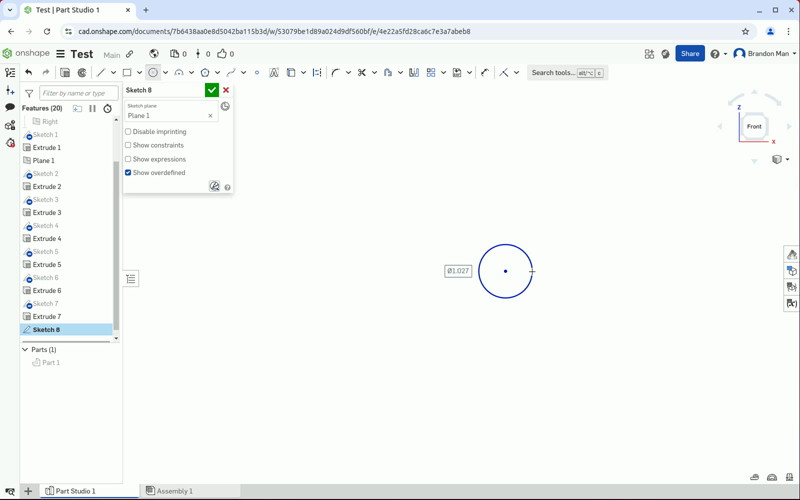
scroll(-6)
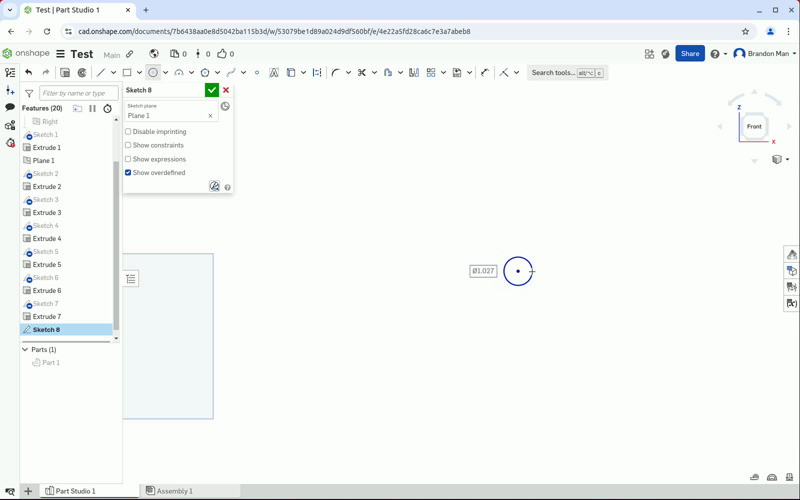
scroll(-6)
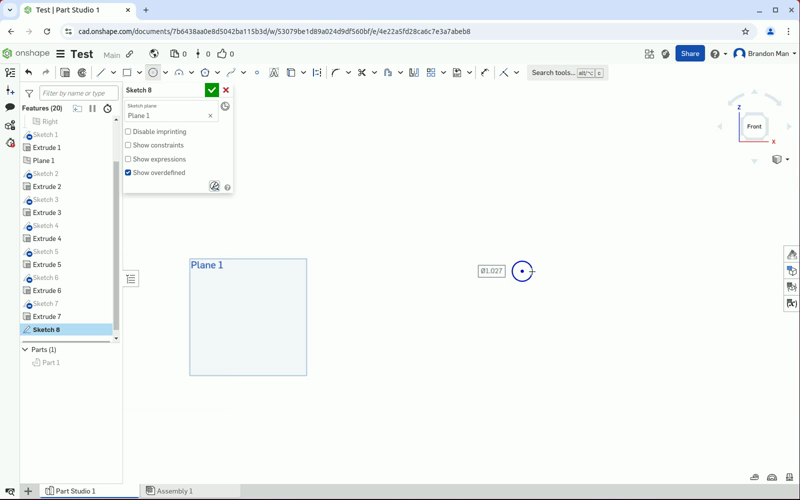
scroll(-6)
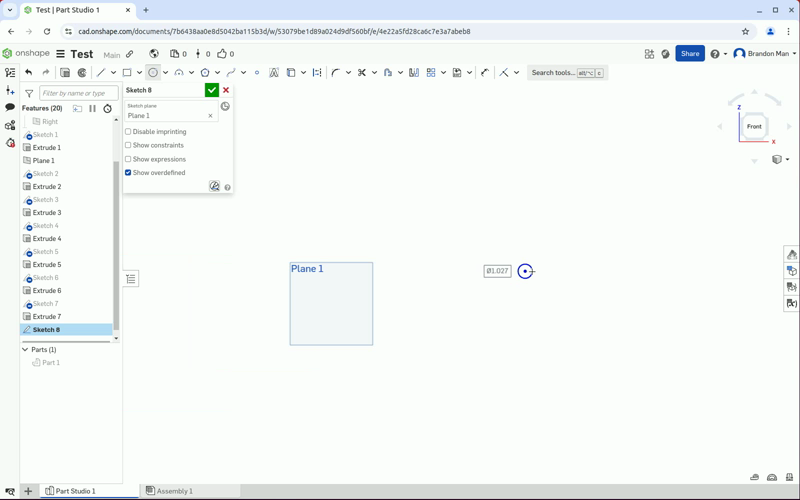
scroll(-6)
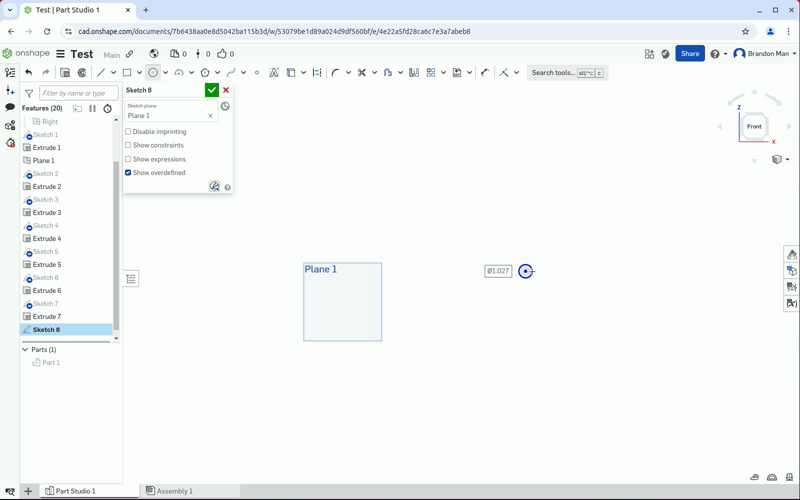
scroll(-6)
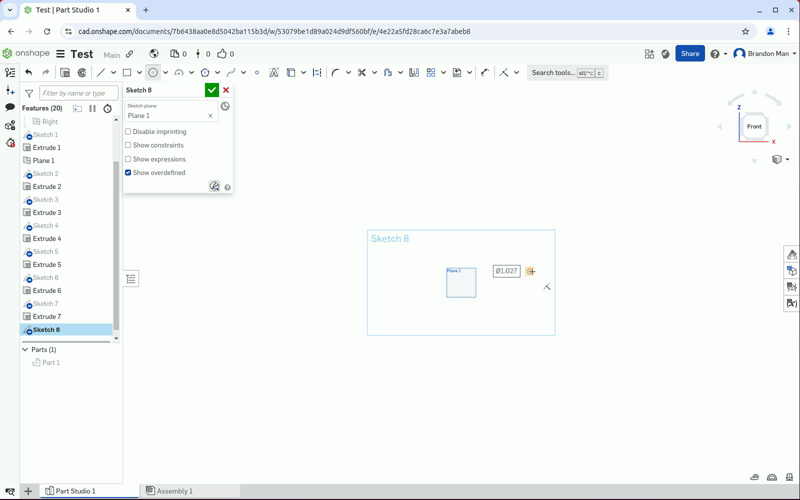
key(esc)
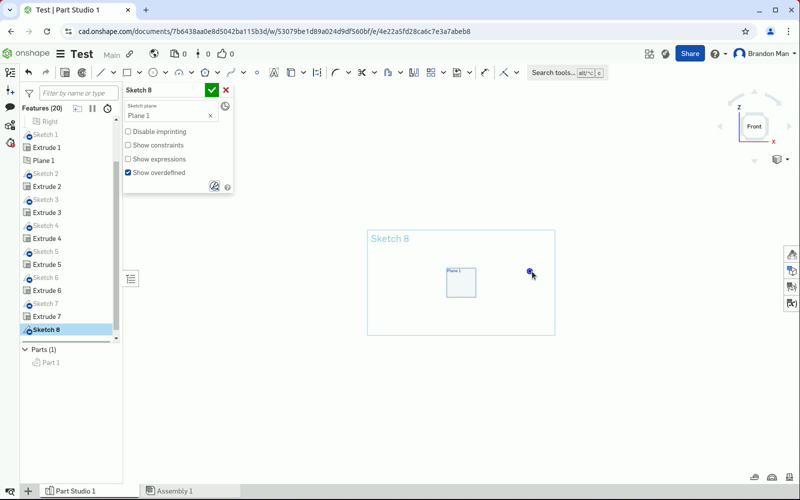
mouse_move(529, 271)
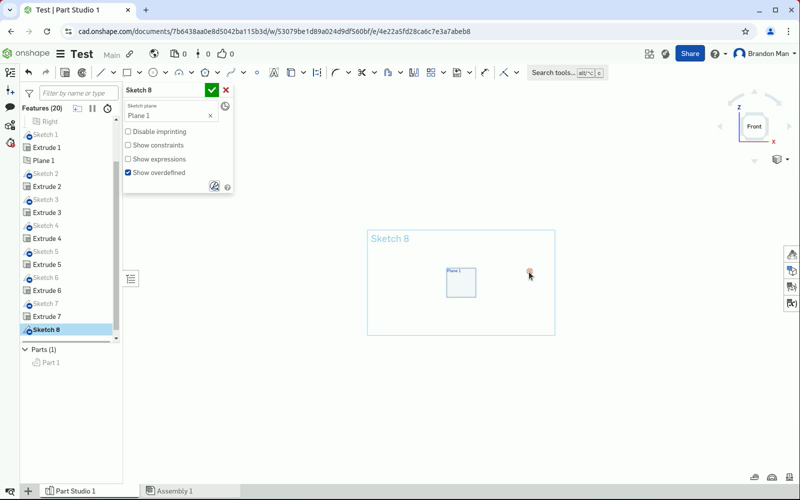
scroll(6)
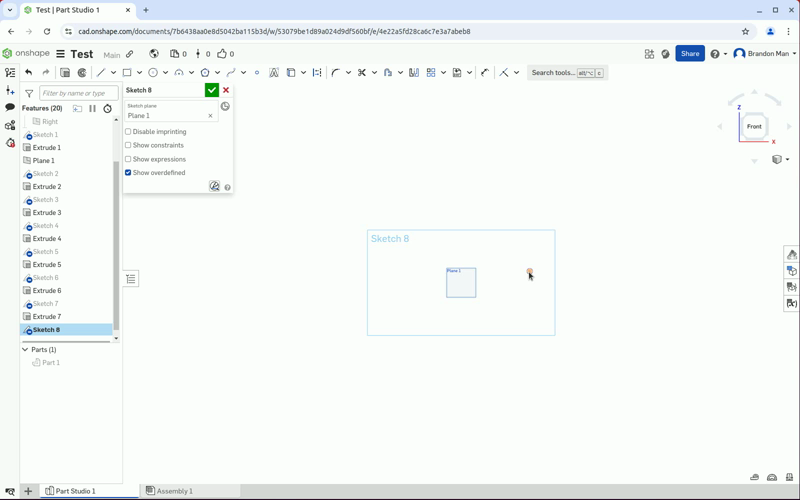
scroll(6)
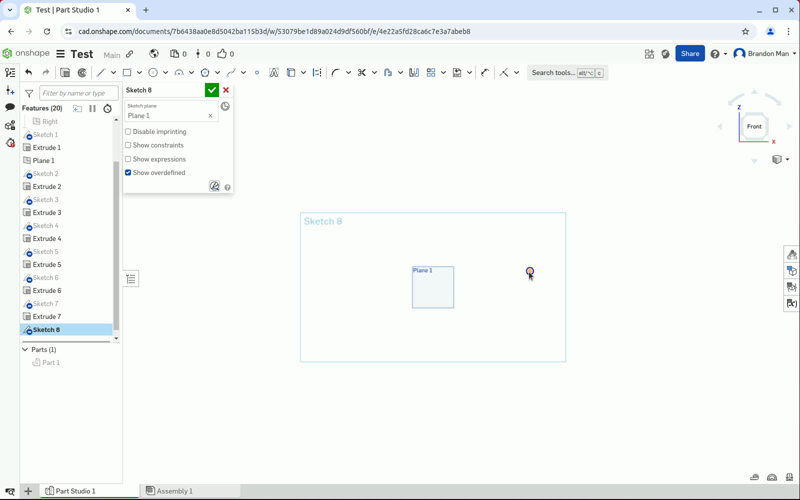
scroll(6)
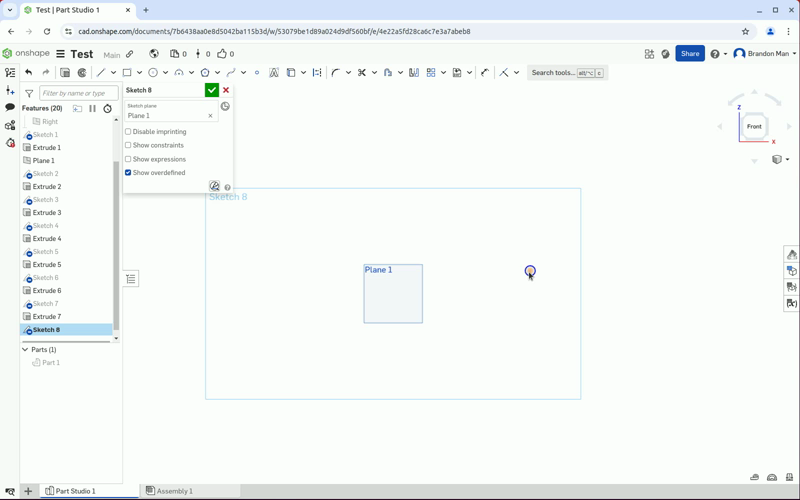
scroll(6)
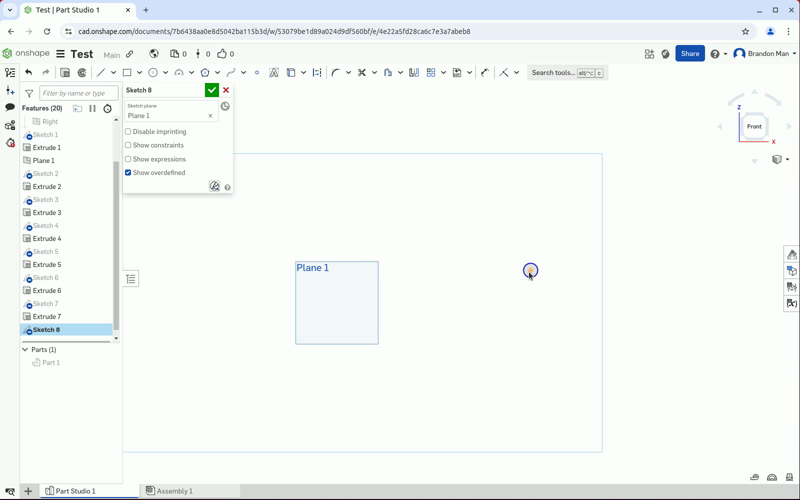
scroll(6)
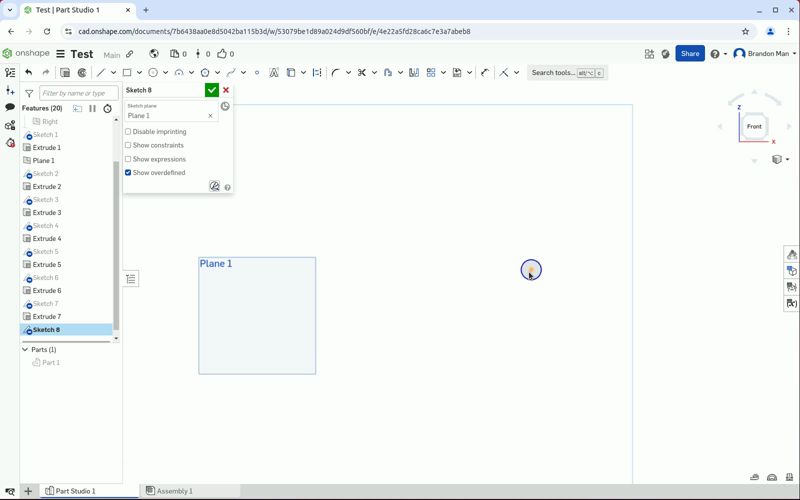
scroll(6)
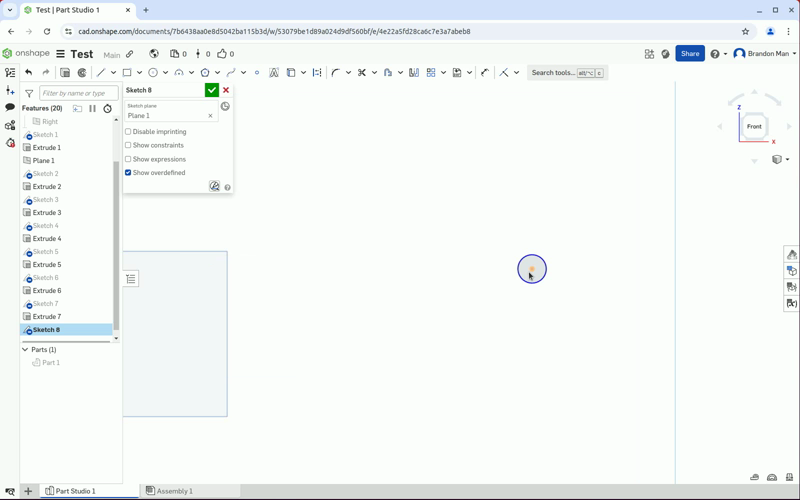
scroll(6)
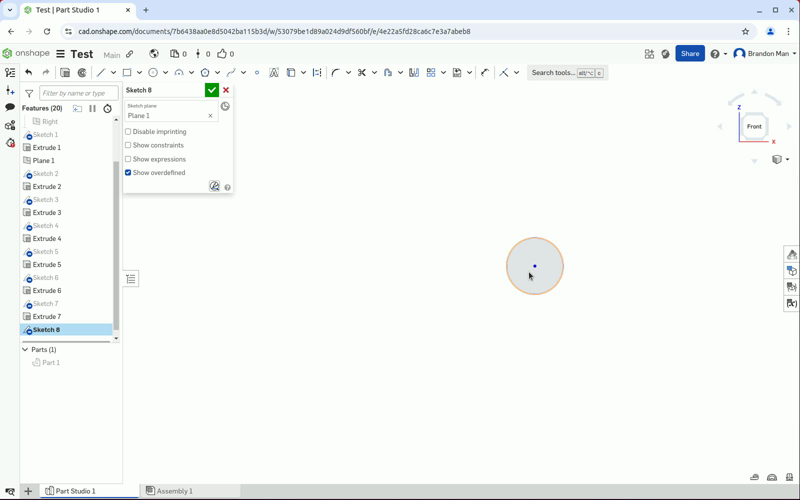
click(529, 271)
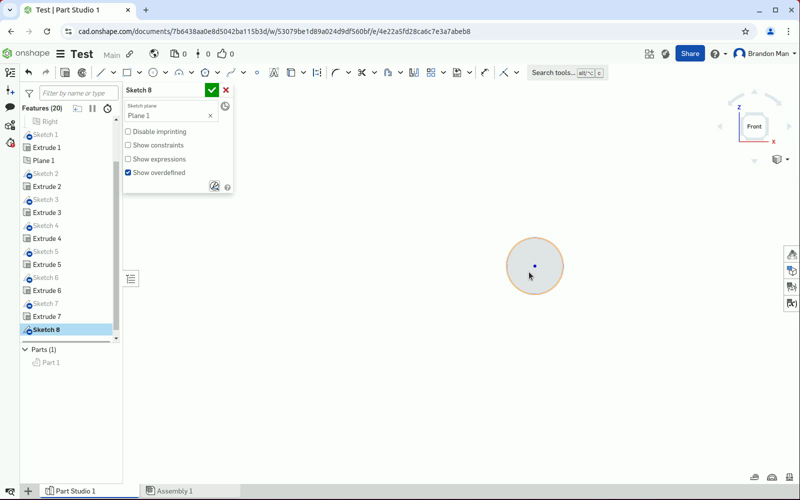
scroll(-6)
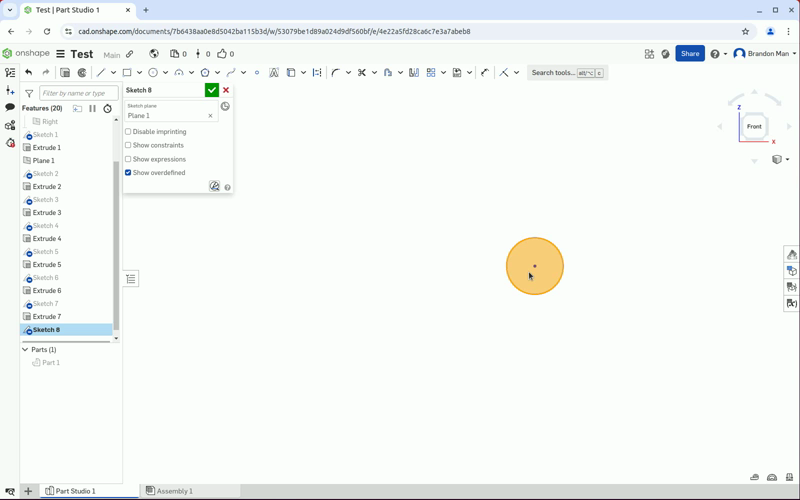
scroll(-6)
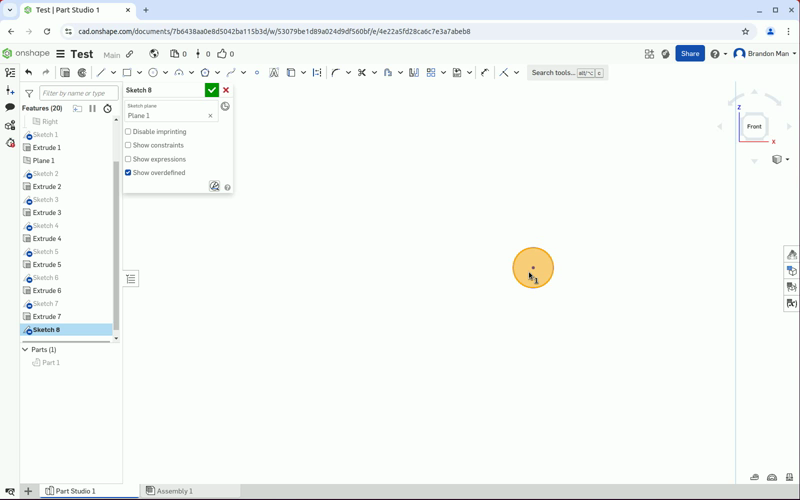
scroll(-6)
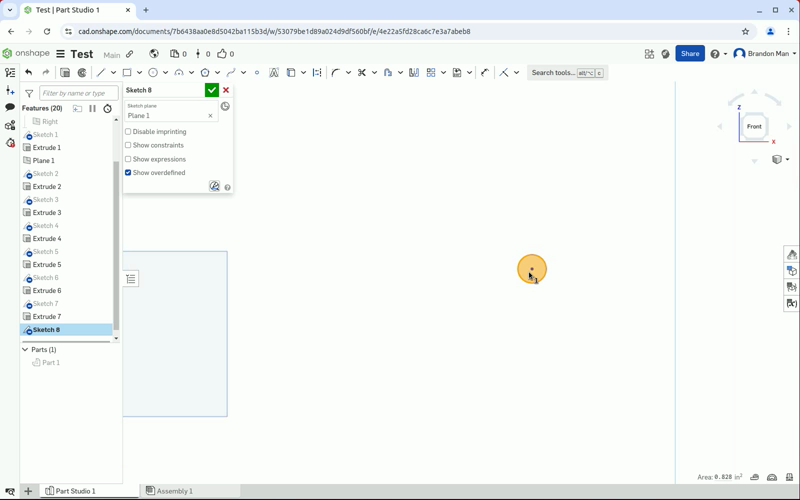
scroll(-6)
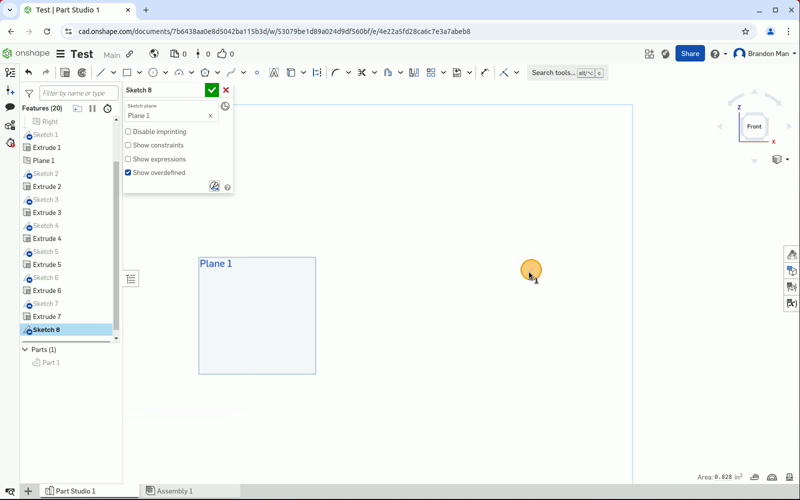
scroll(-6)
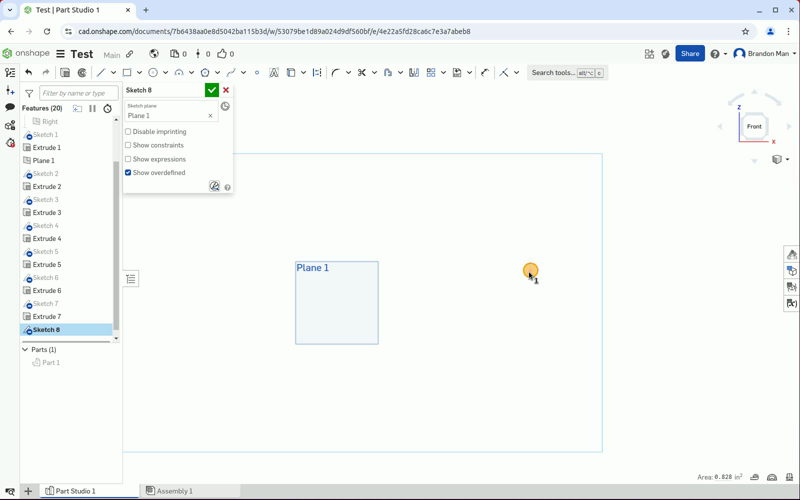
scroll(-6)
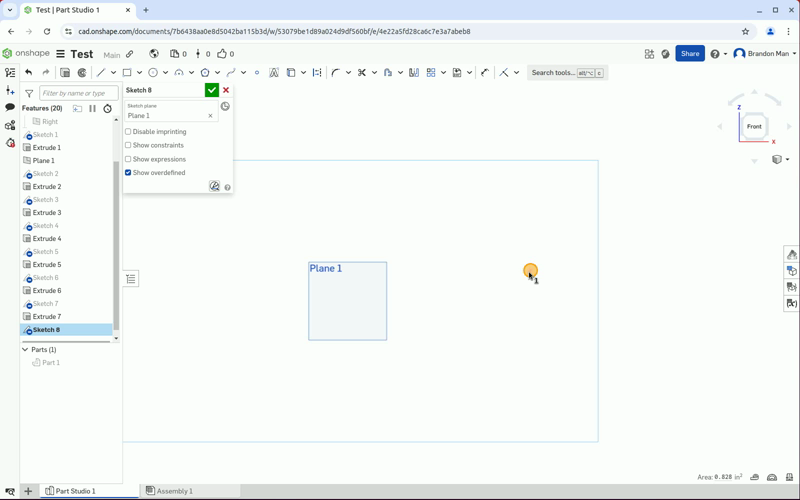
scroll(-6)
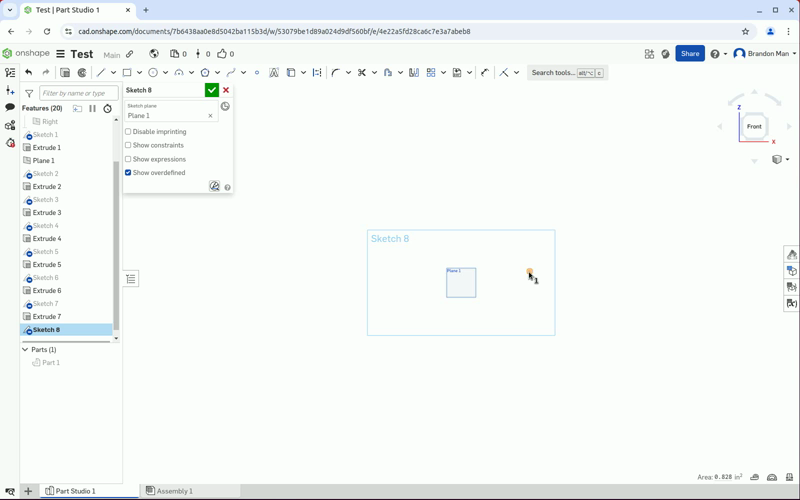
mouse_move(73, 352)
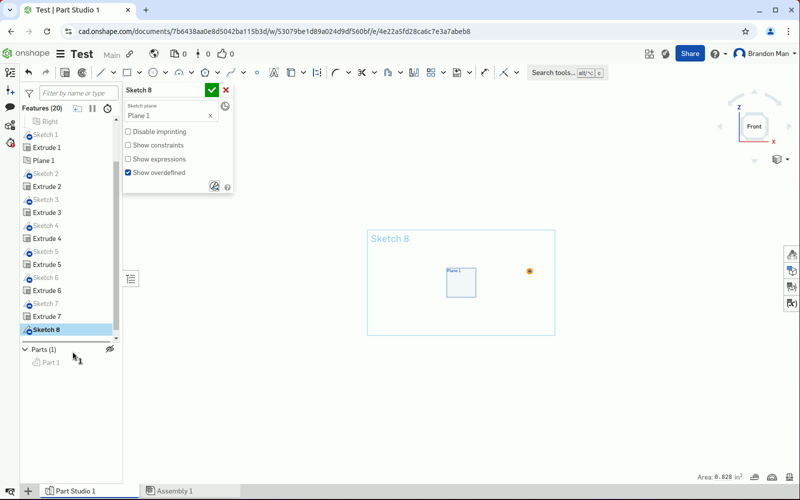
key(shift+y)
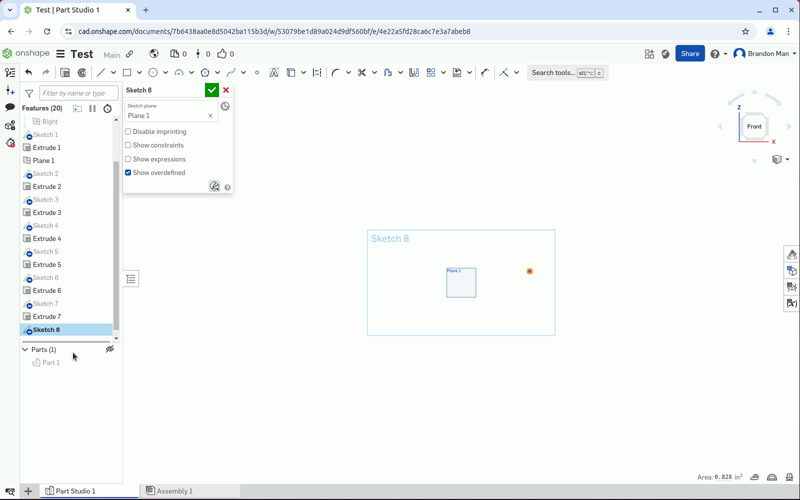
key(shift+e)
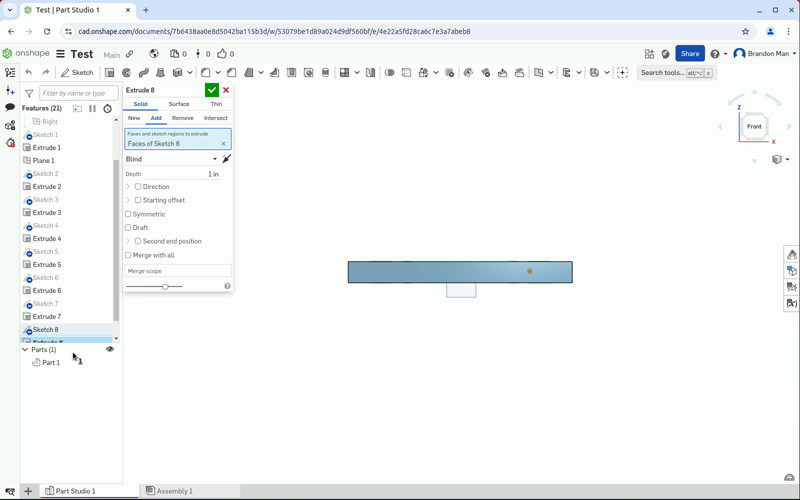
mouse_move(143, 106)
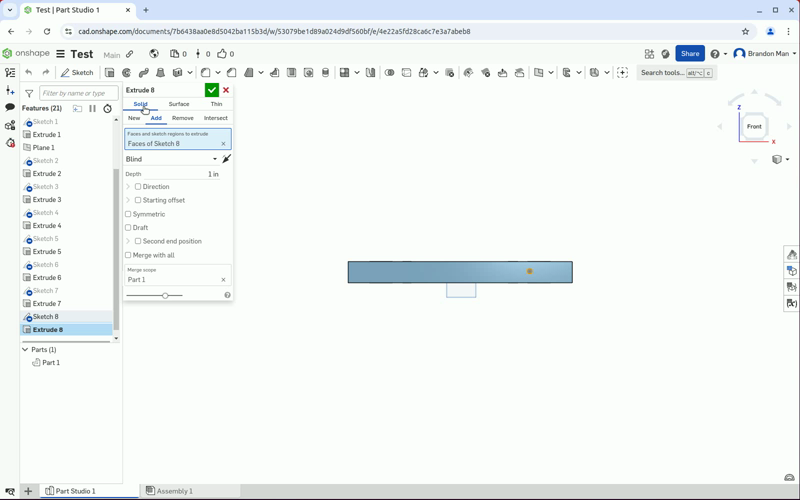
click(143, 106)
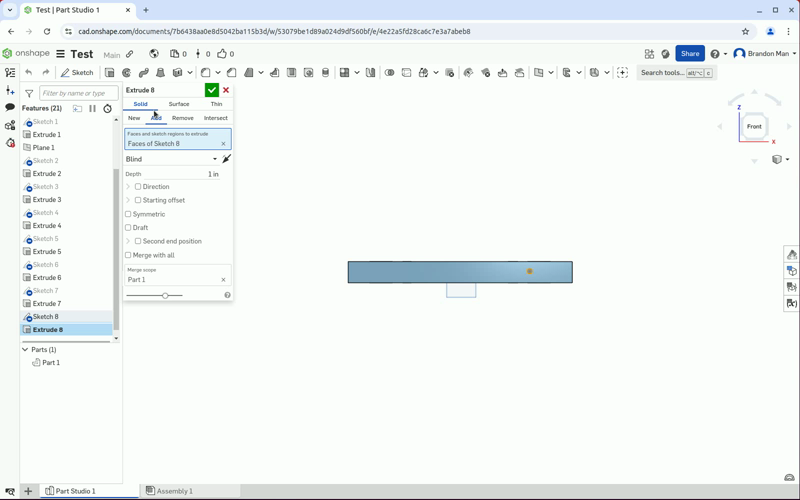
mouse_move(186, 120)
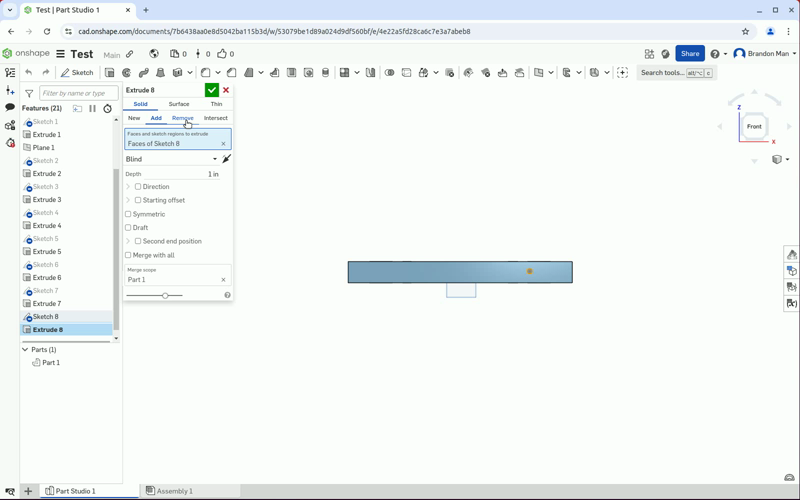
click(186, 120)
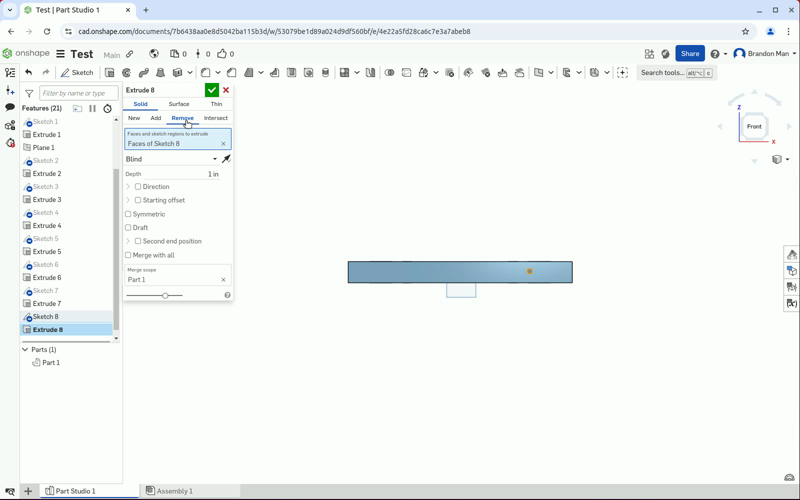
key(tab, 4)
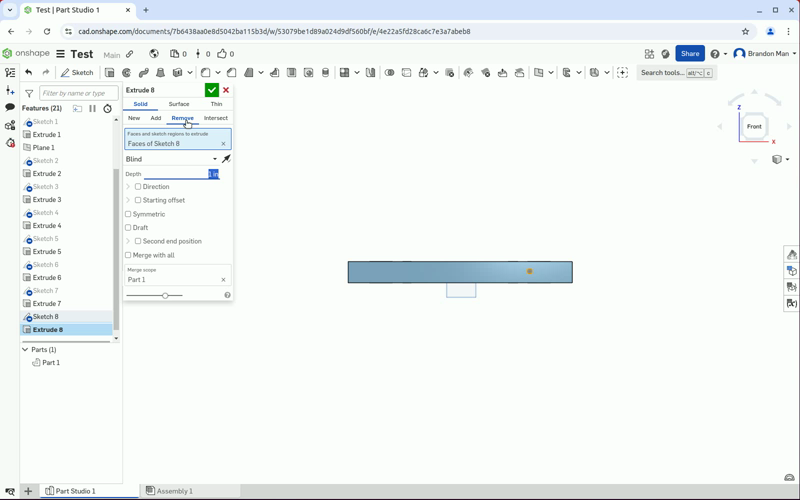
text(11.073)
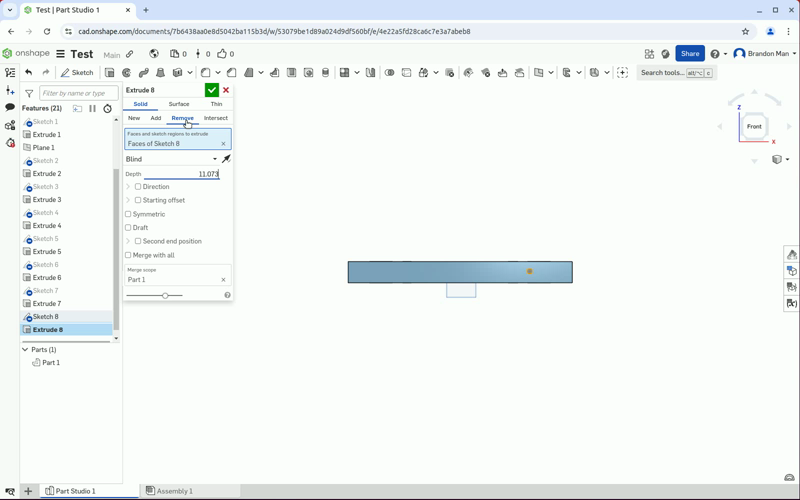
key(tab, 6)
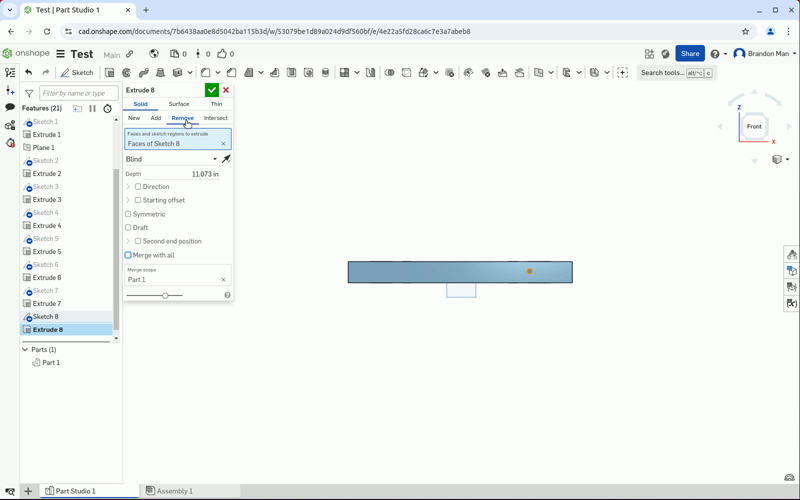
key(space)
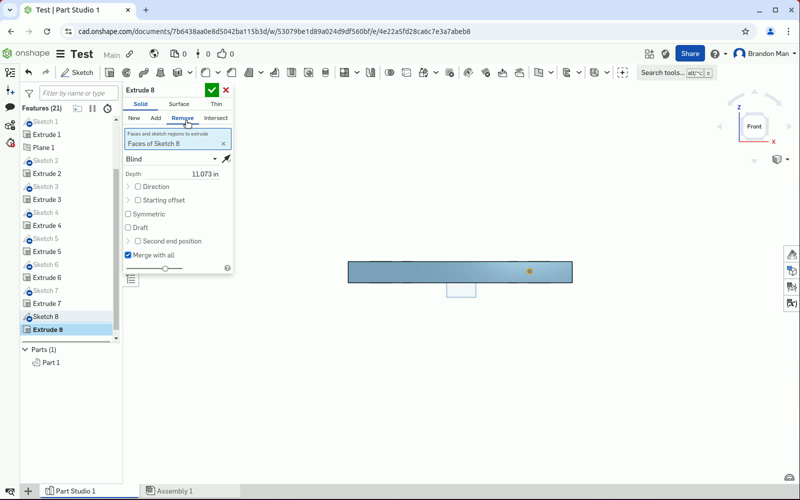
key(enter)
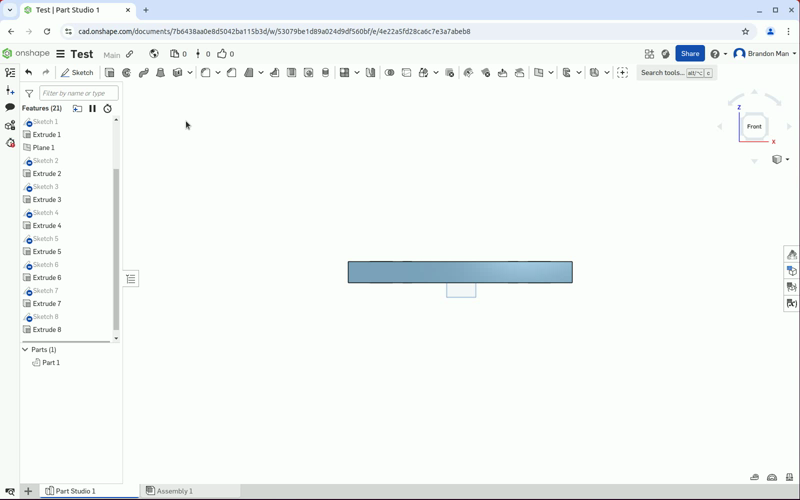
key(shift+h)
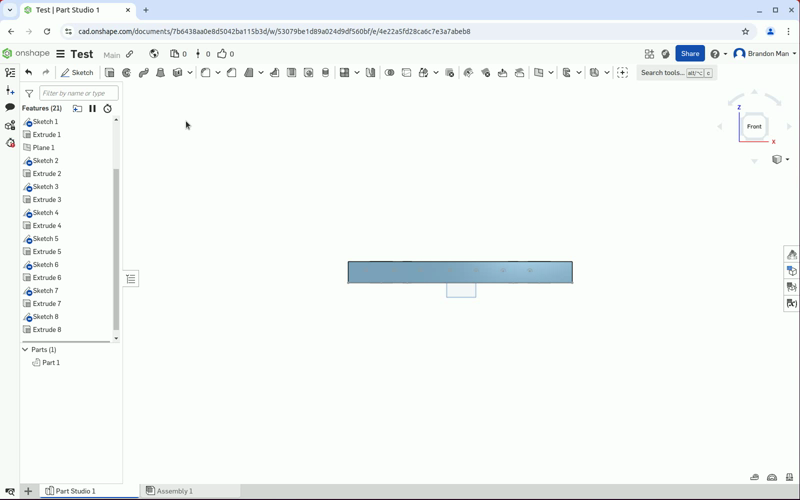
key(shift+h)
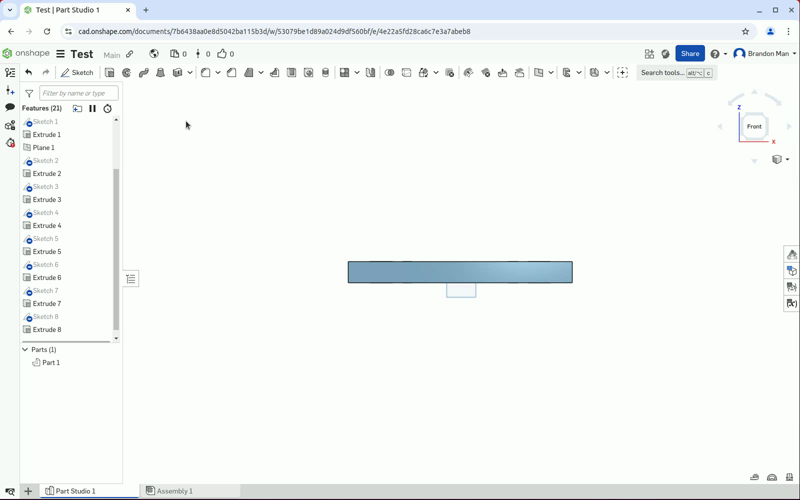
mouse_move(69, 124)
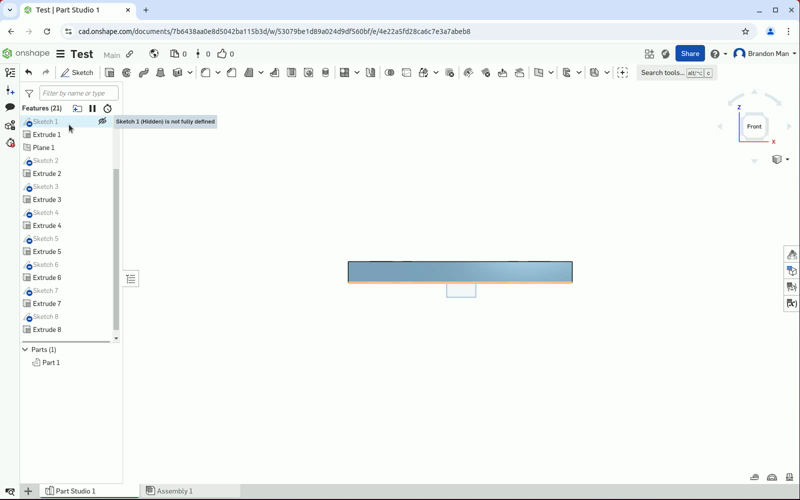
click(69, 124)
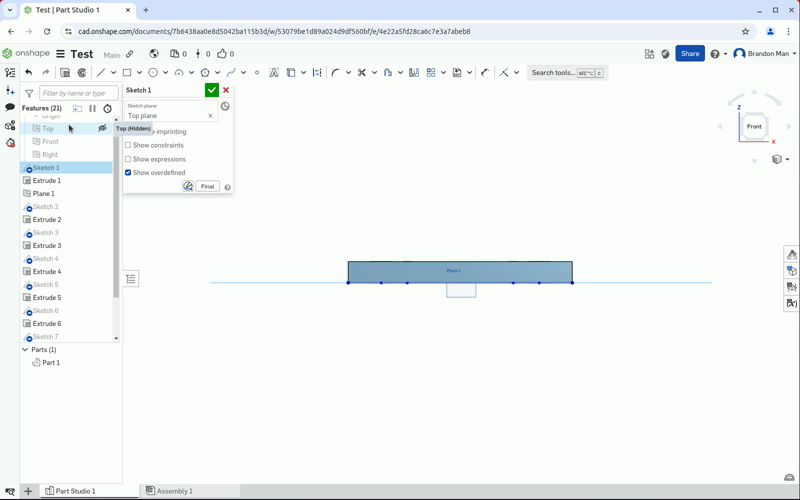
mouse_move(229, 92)
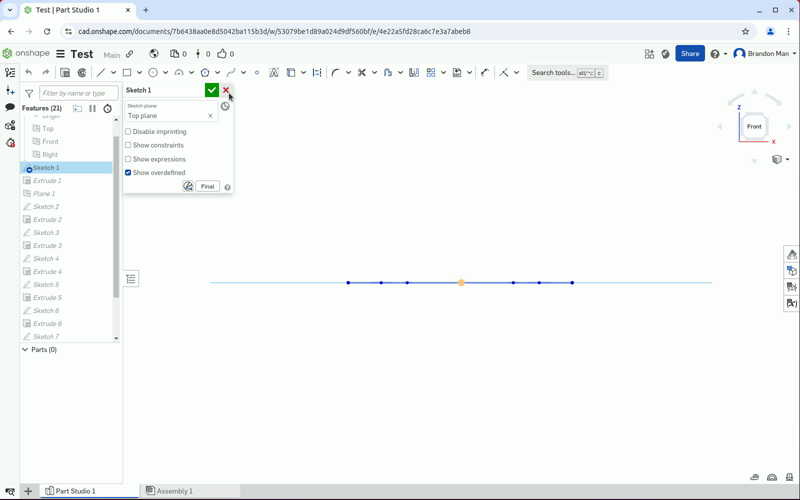
click(229, 92)
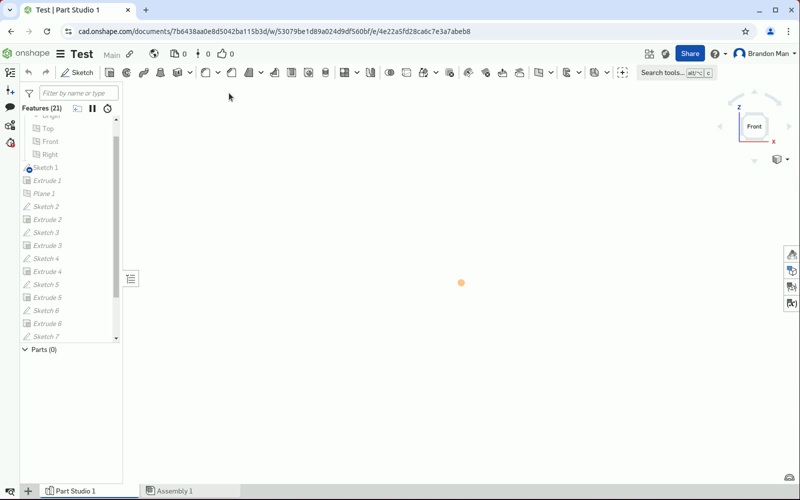
key(shift+s)
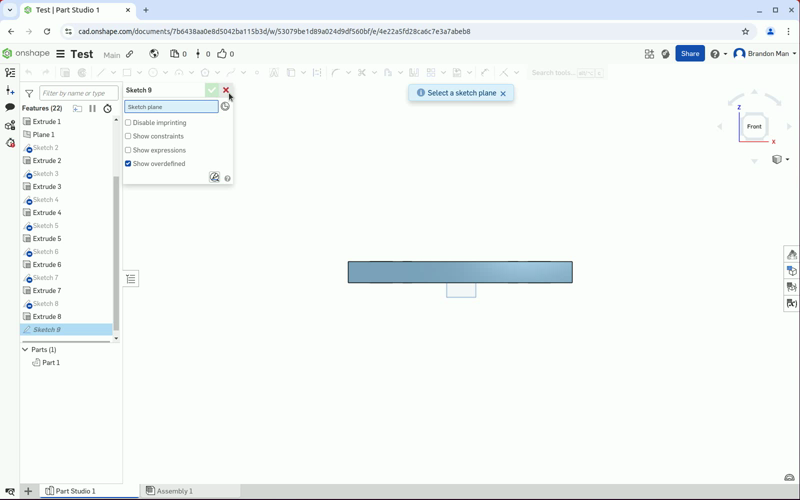
mouse_move(69, 137)
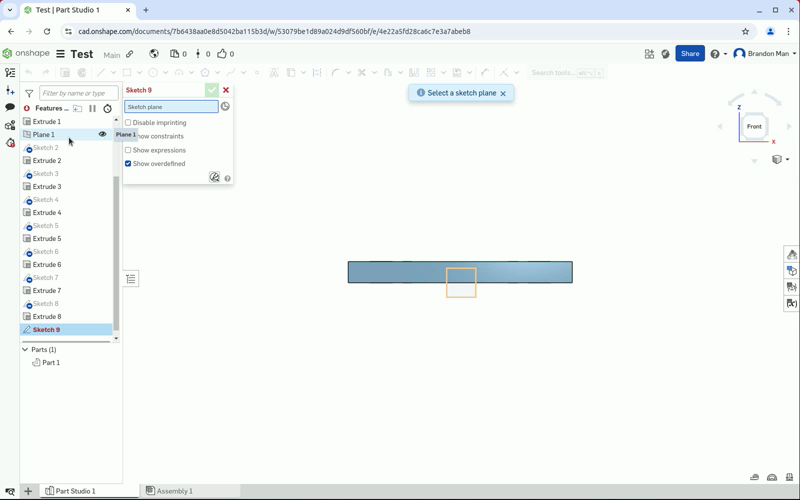
click(69, 137)
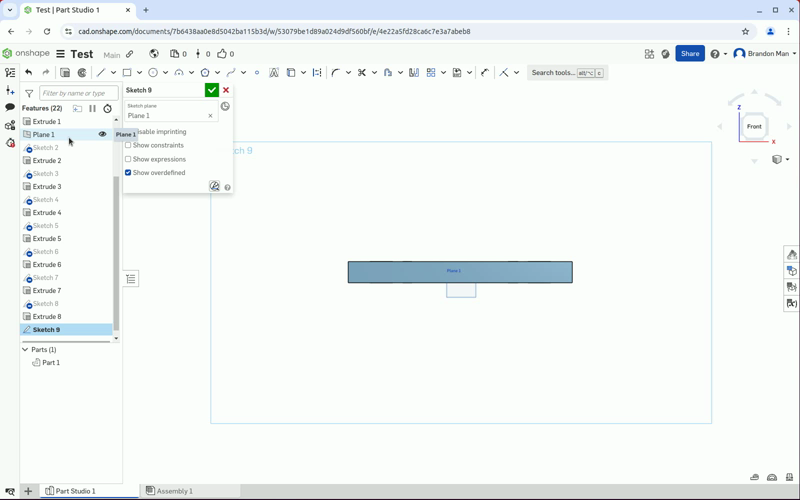
mouse_move(73, 352)
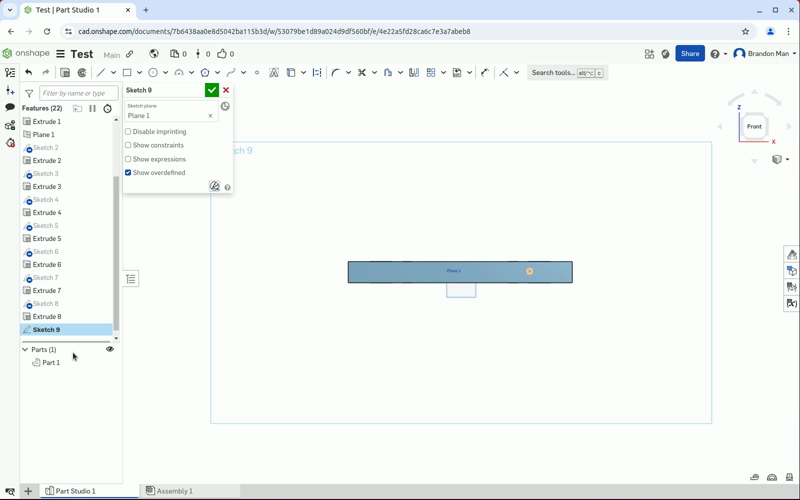
key(y)
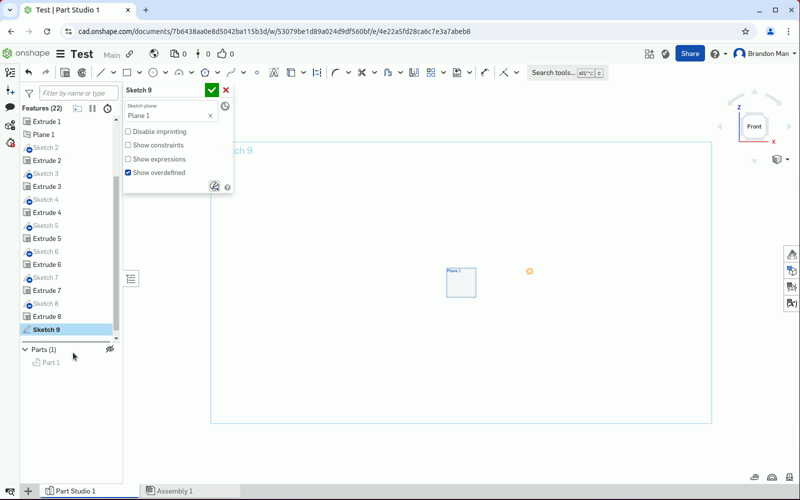
key(c)
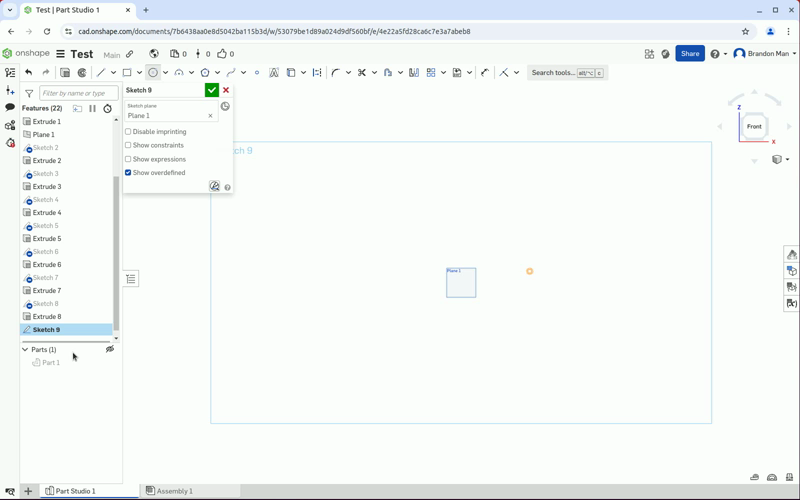
key_down(shift)
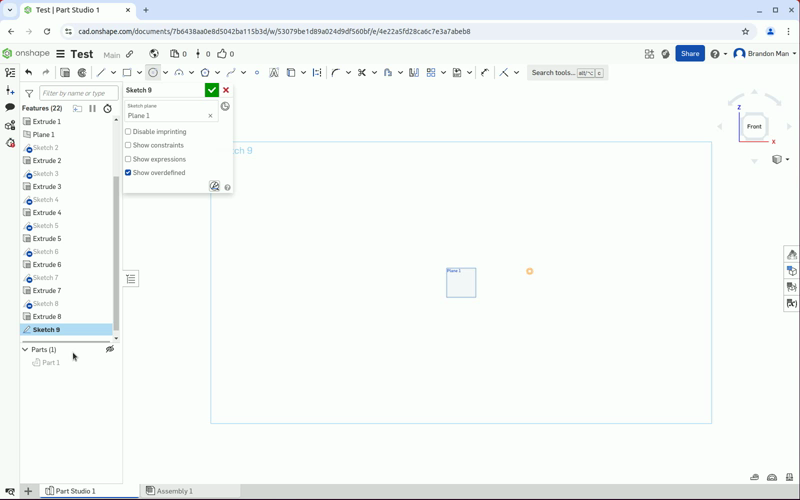
mouse_move(556, 271)
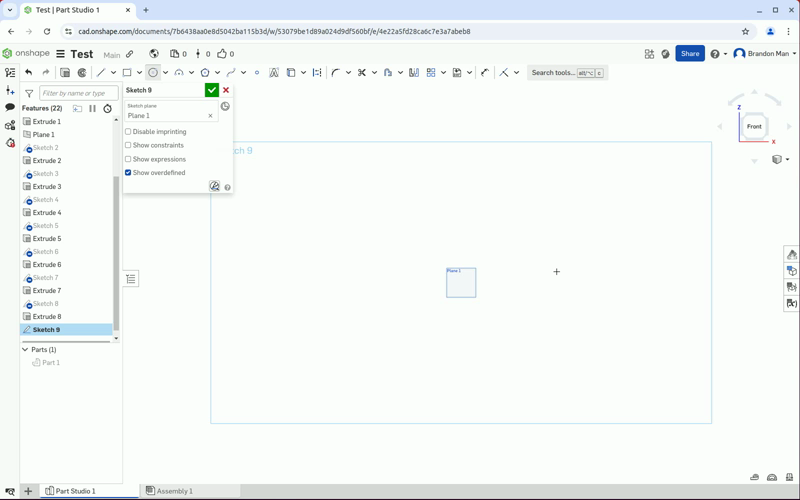
click(556, 271)
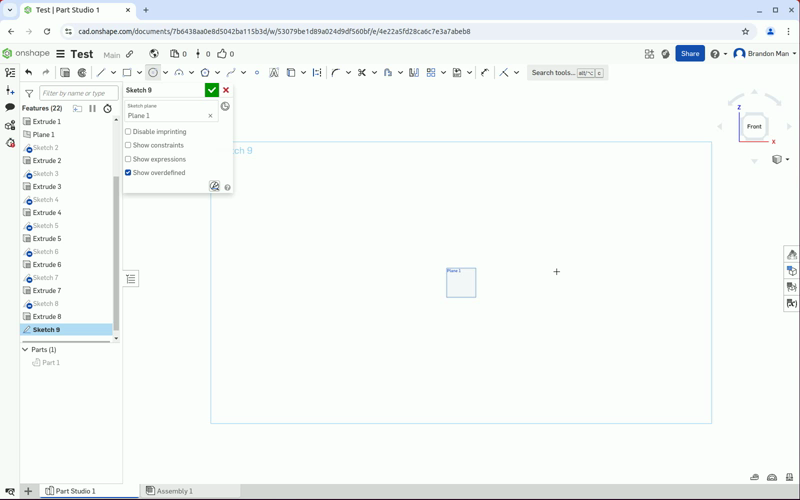
key_up(shift)
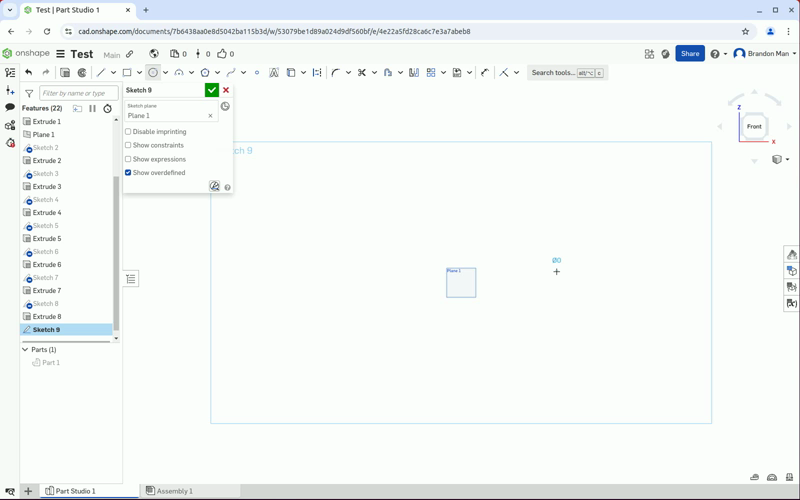
mouse_move(559, 271)
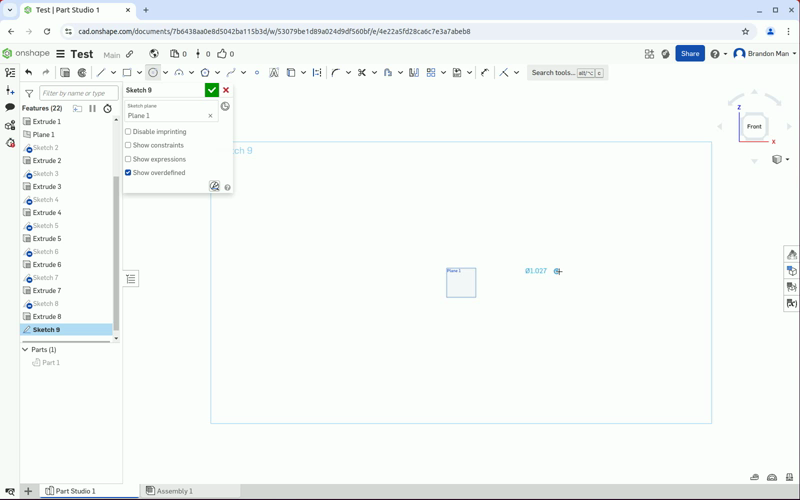
scroll(6)
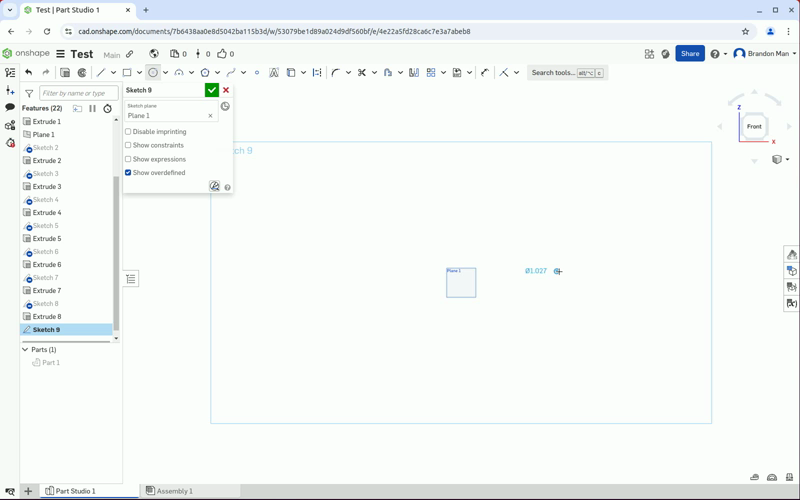
scroll(6)
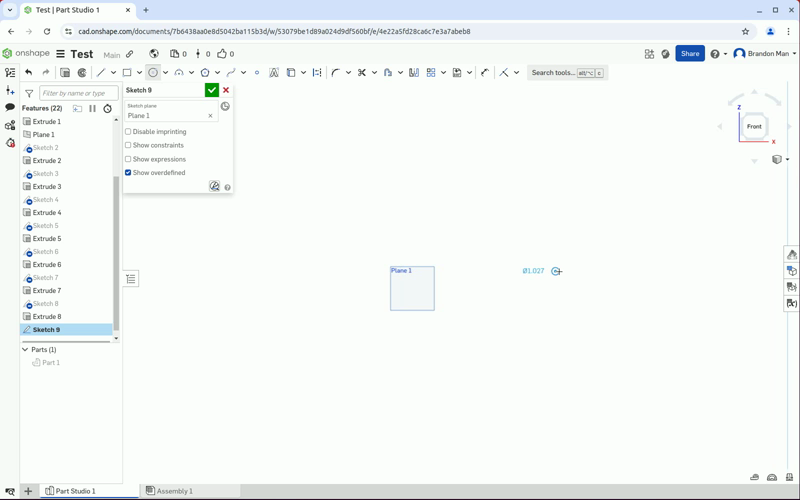
scroll(6)
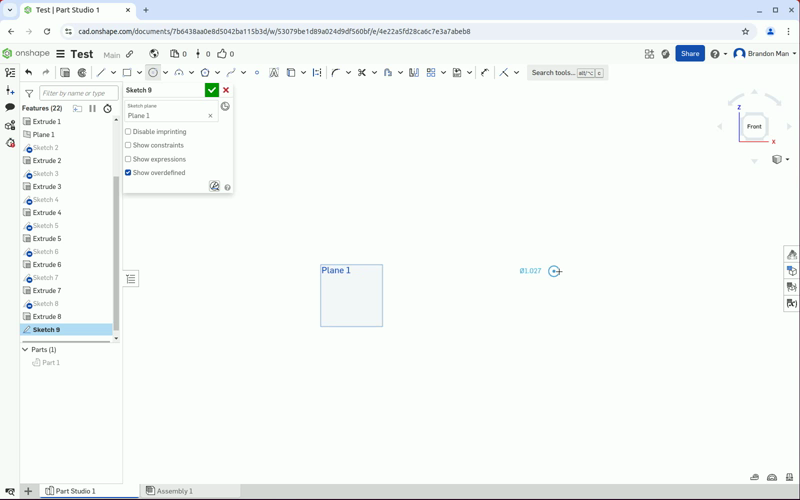
scroll(6)
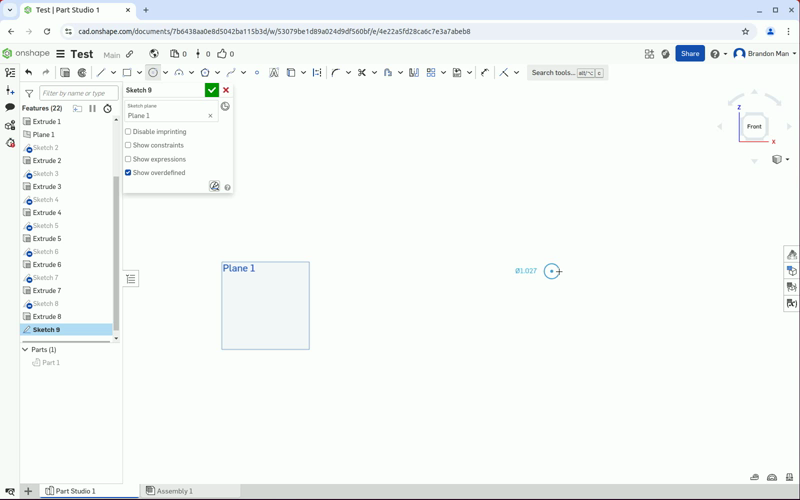
scroll(6)
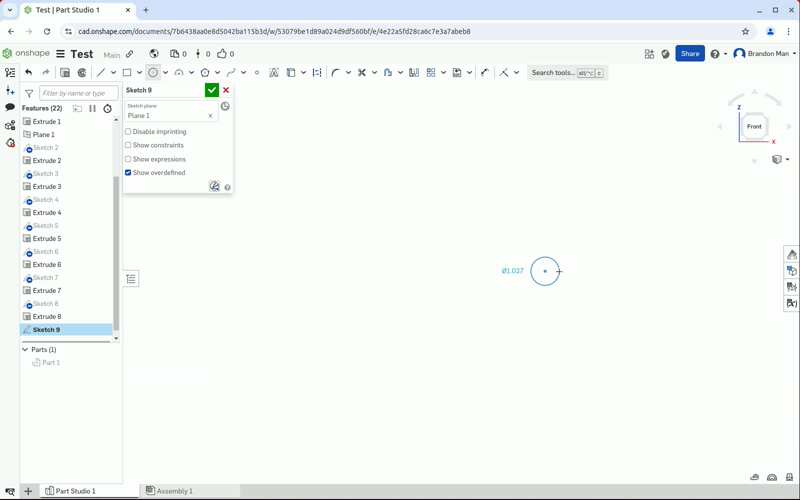
scroll(6)
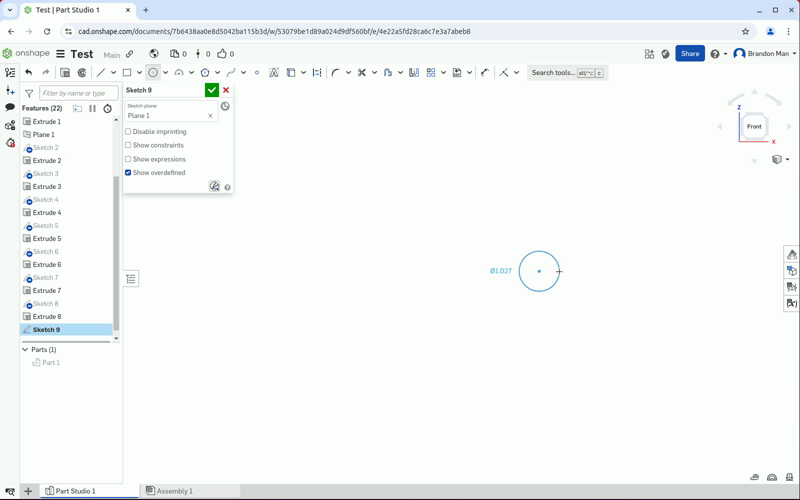
scroll(6)
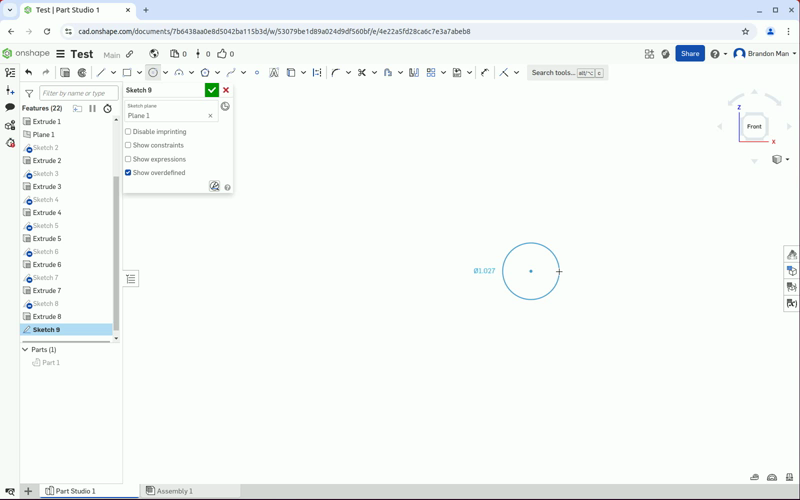
click(559, 271)
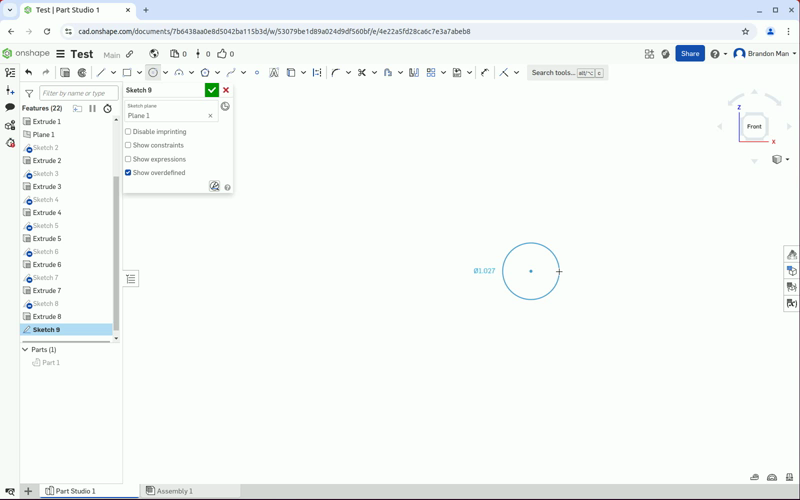
scroll(-6)
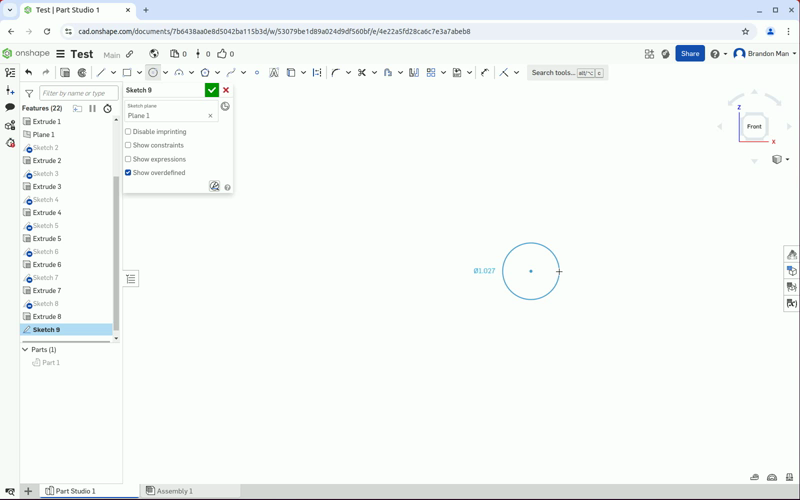
scroll(-6)
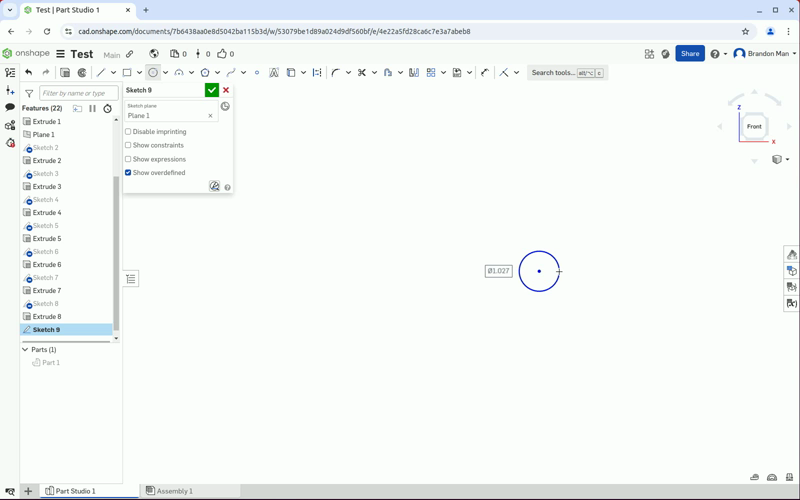
scroll(-6)
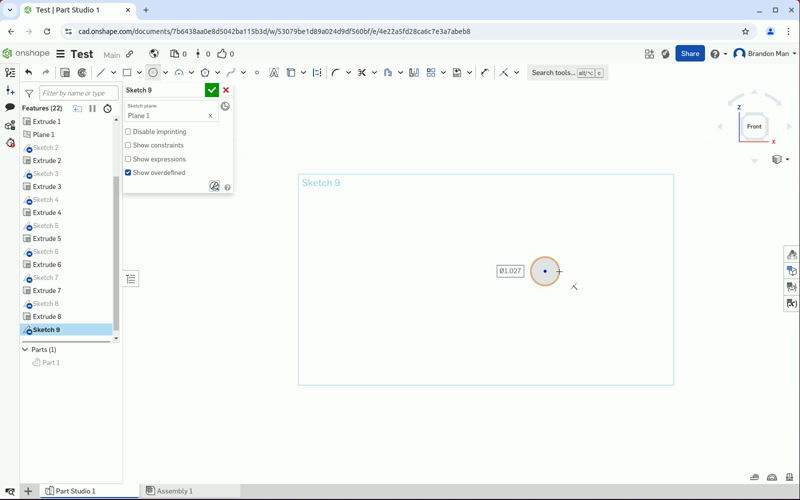
scroll(-6)
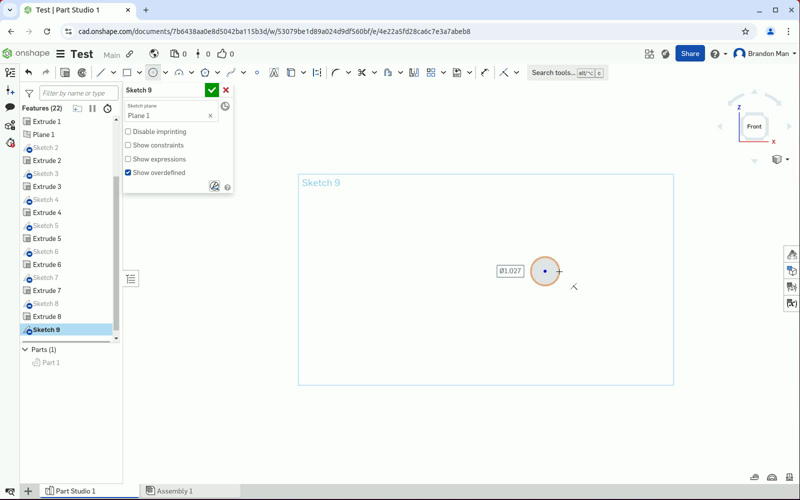
scroll(-6)
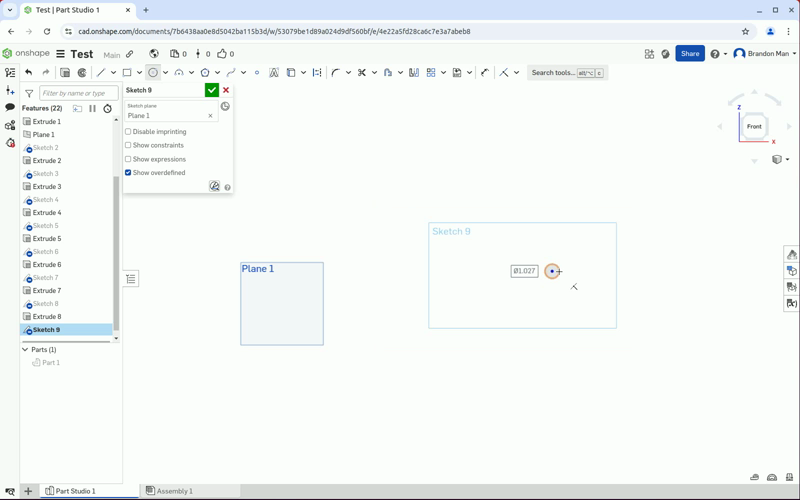
scroll(-6)
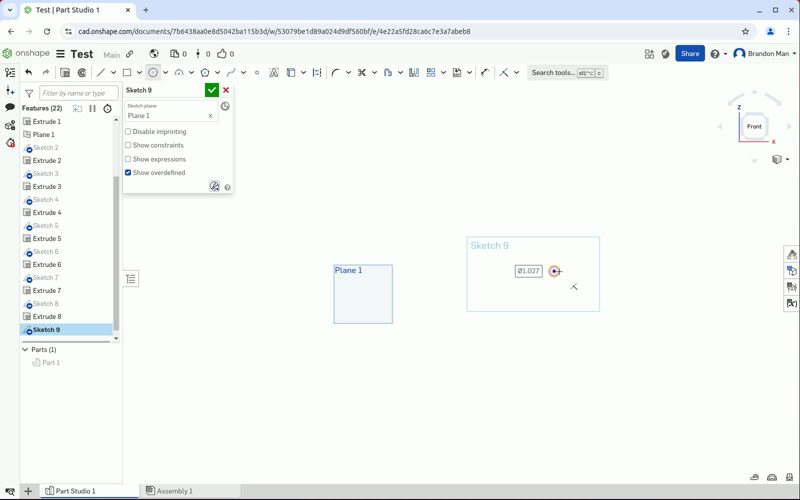
scroll(-6)
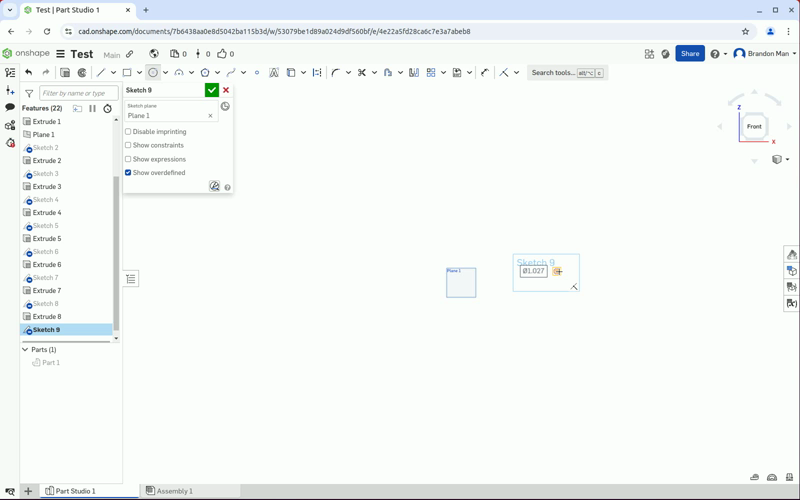
key(esc)
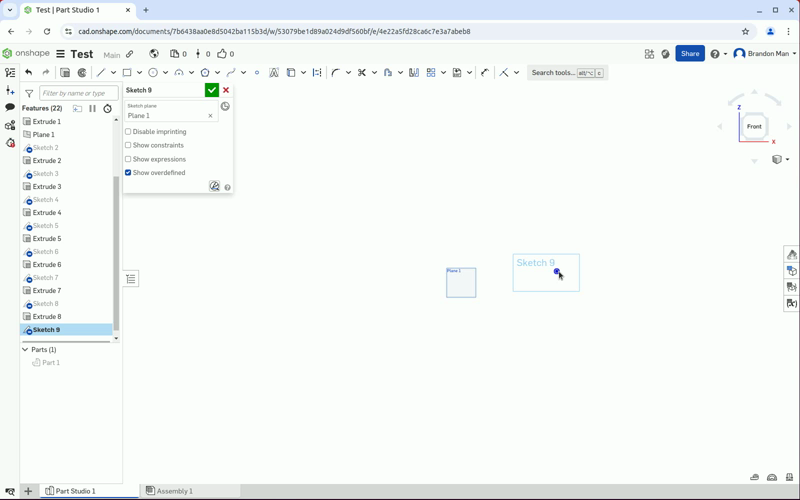
mouse_move(557, 270)
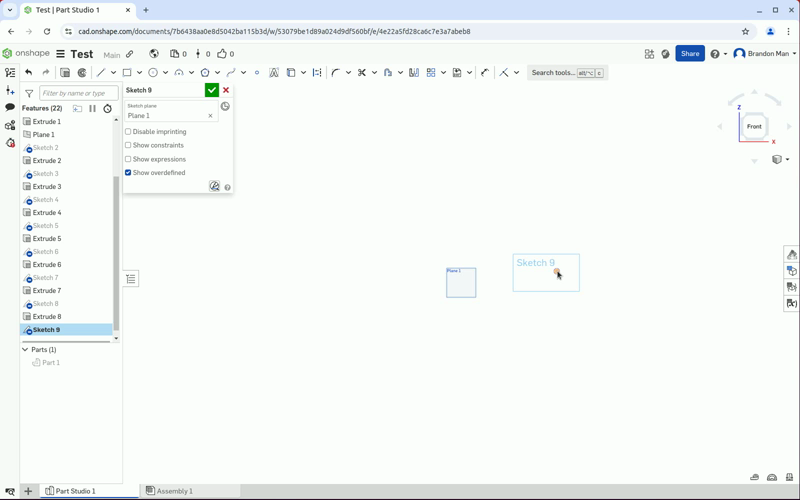
scroll(6)
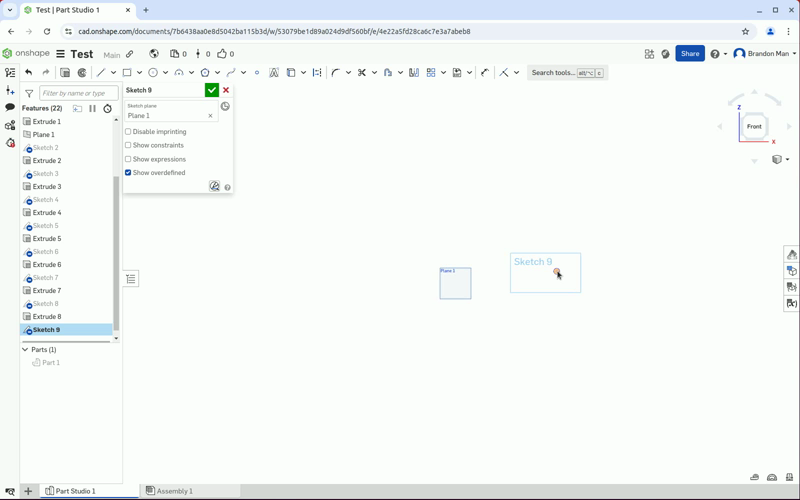
scroll(6)
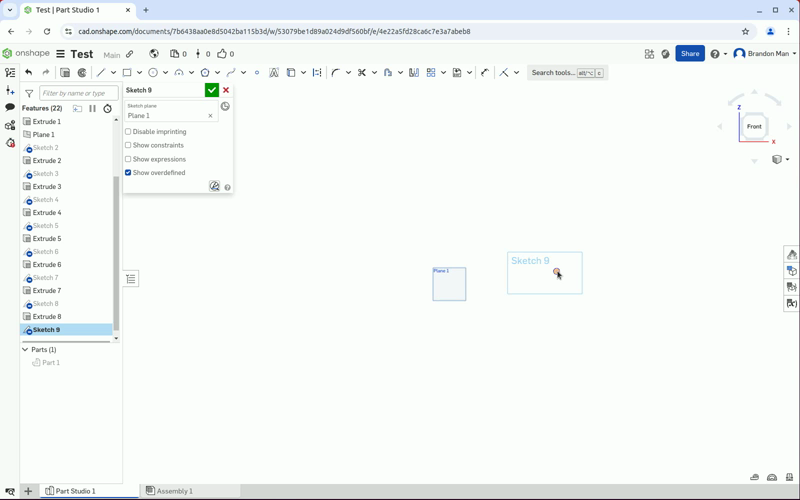
scroll(6)
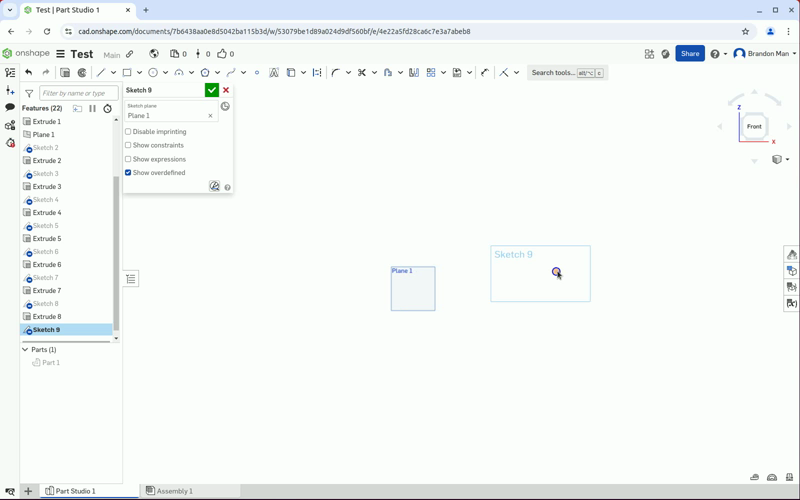
scroll(6)
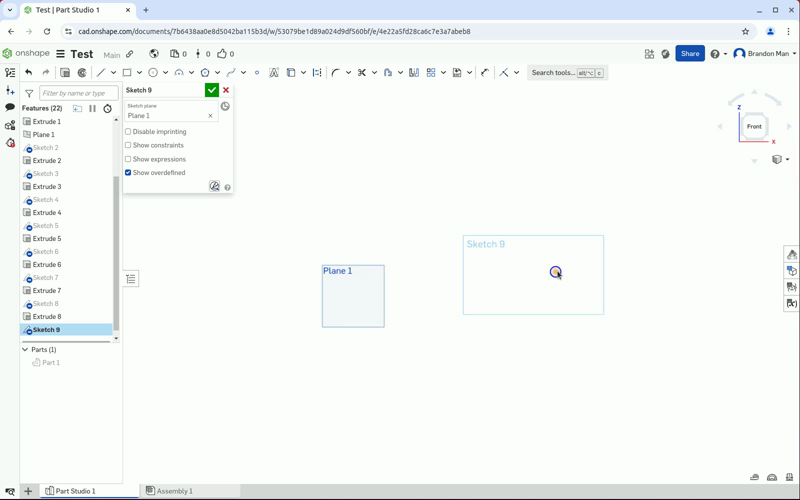
scroll(6)
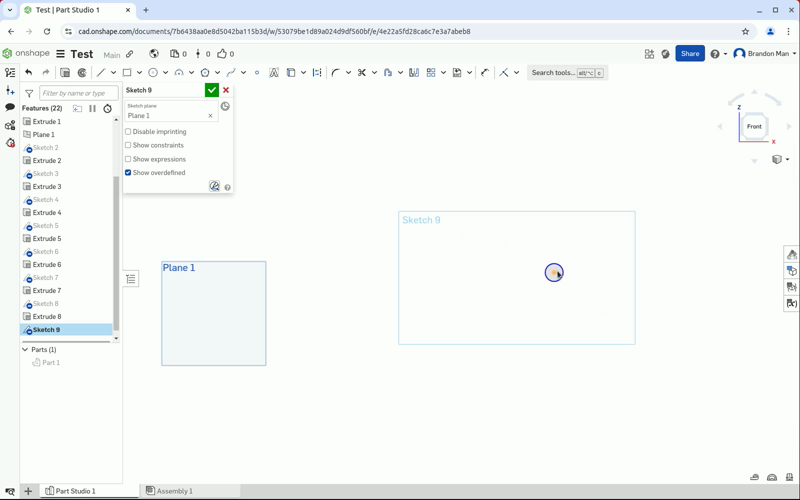
scroll(6)
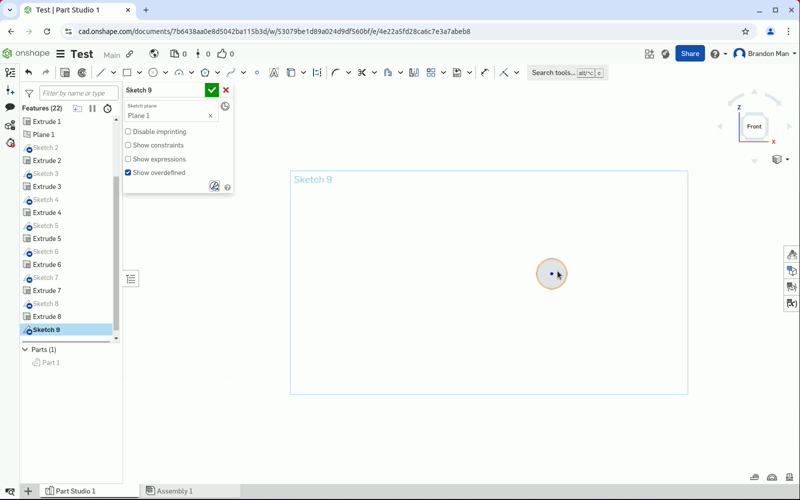
scroll(6)
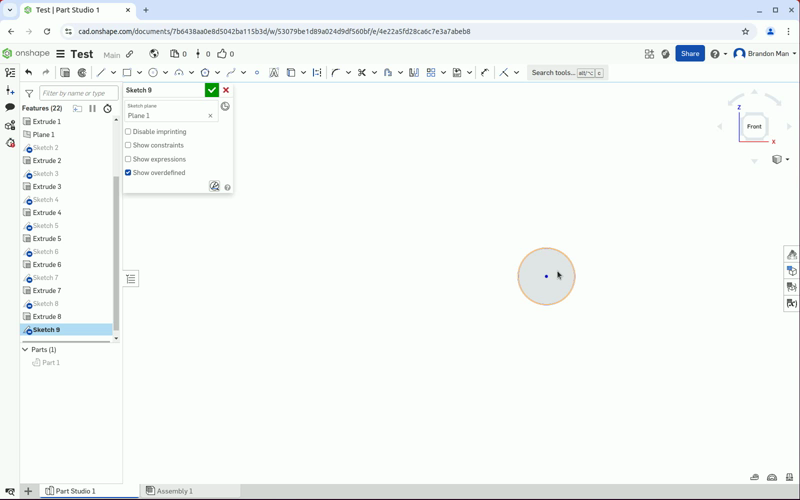
click(557, 270)
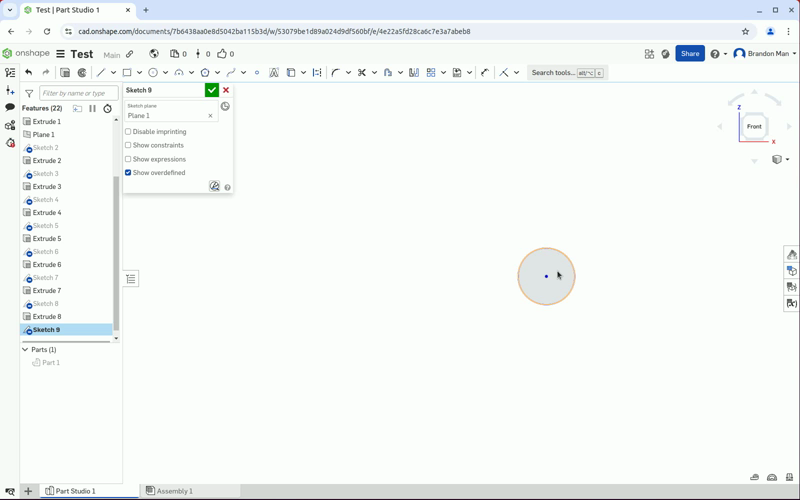
scroll(-6)
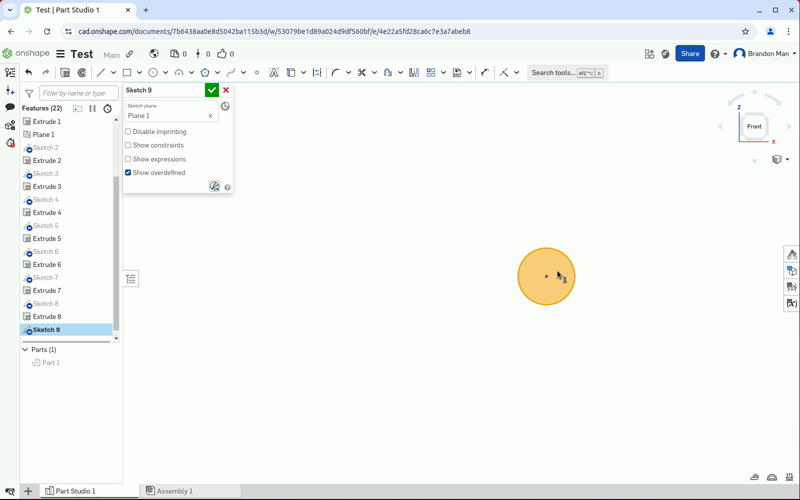
scroll(-6)
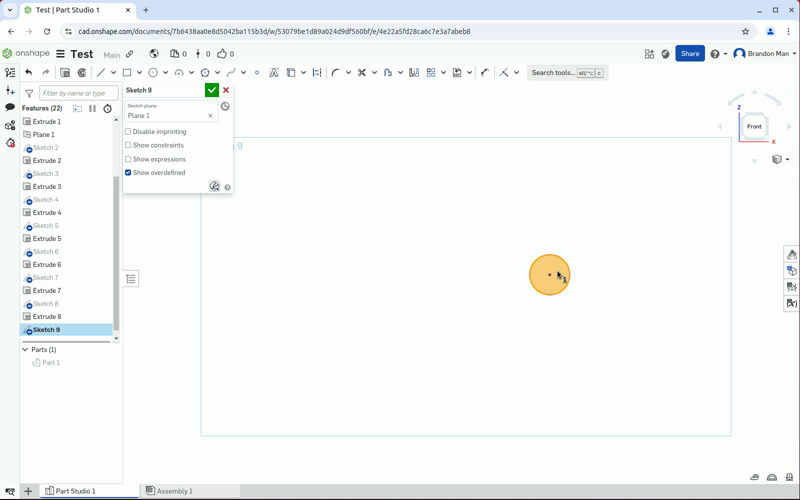
scroll(-6)
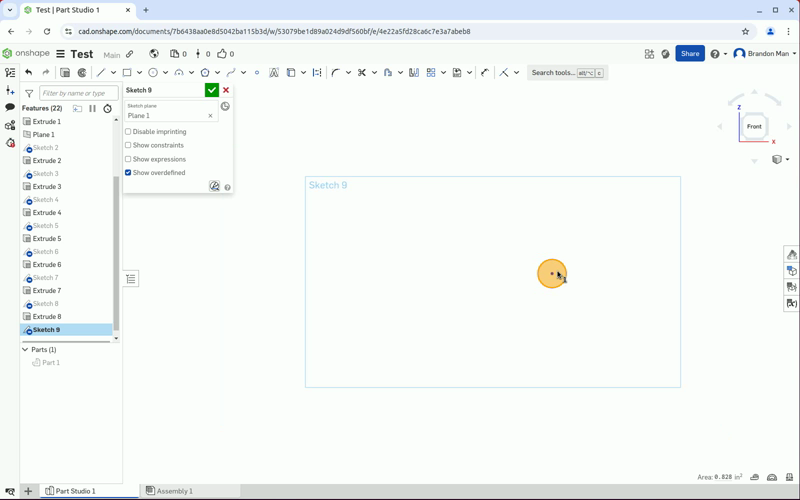
scroll(-6)
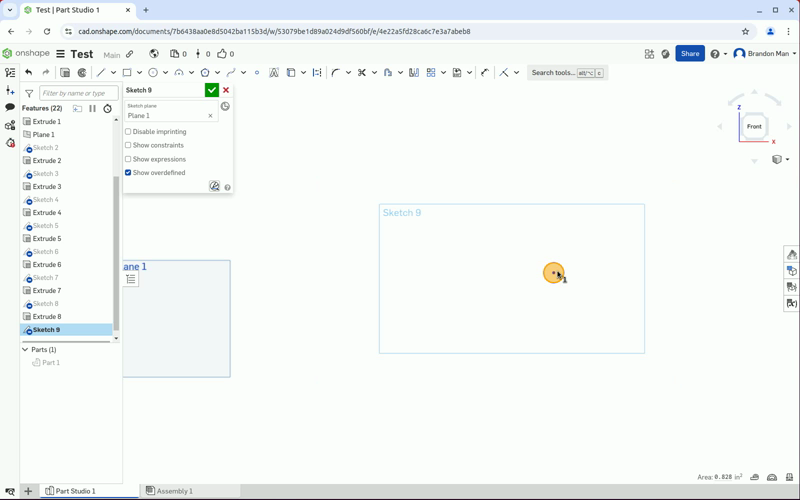
scroll(-6)
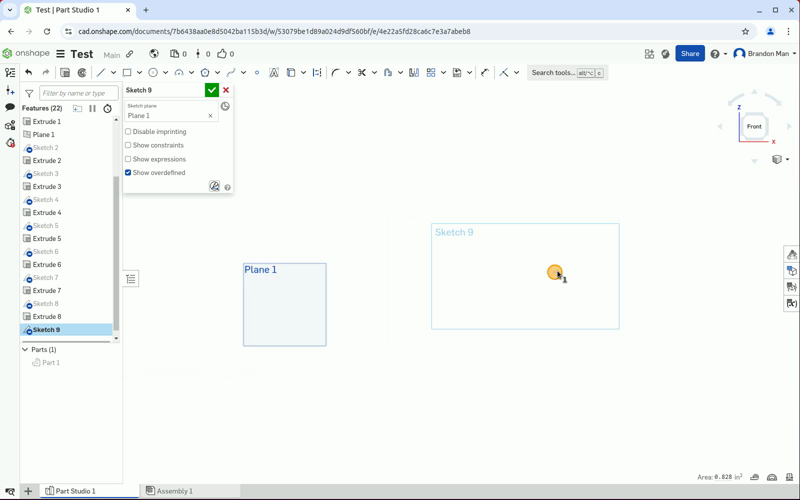
scroll(-6)
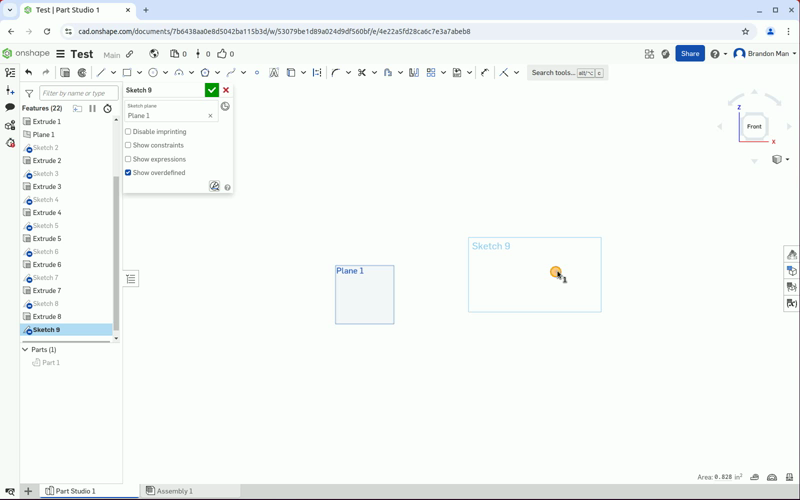
scroll(-6)
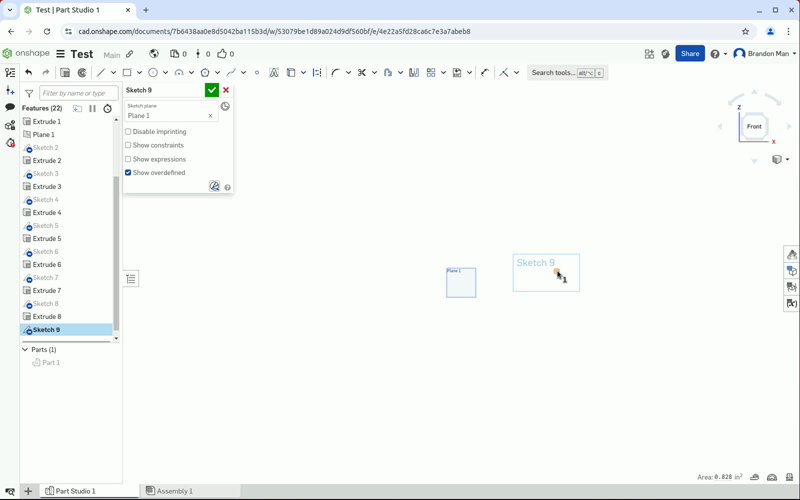
mouse_move(73, 352)
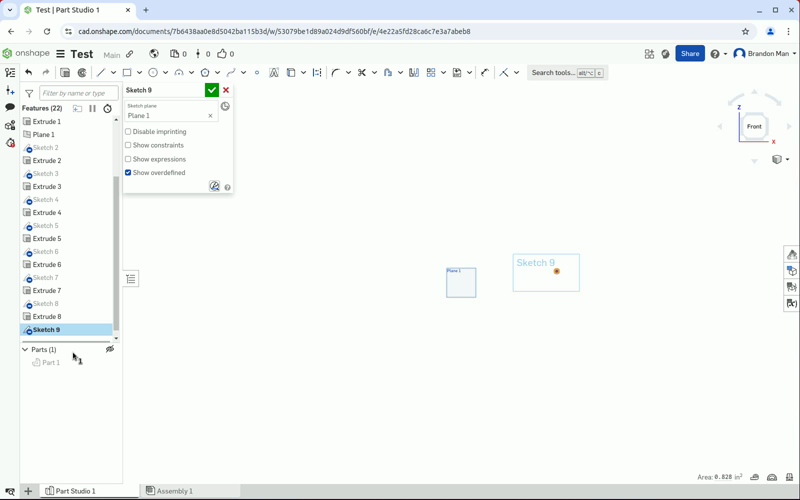
key(shift+y)
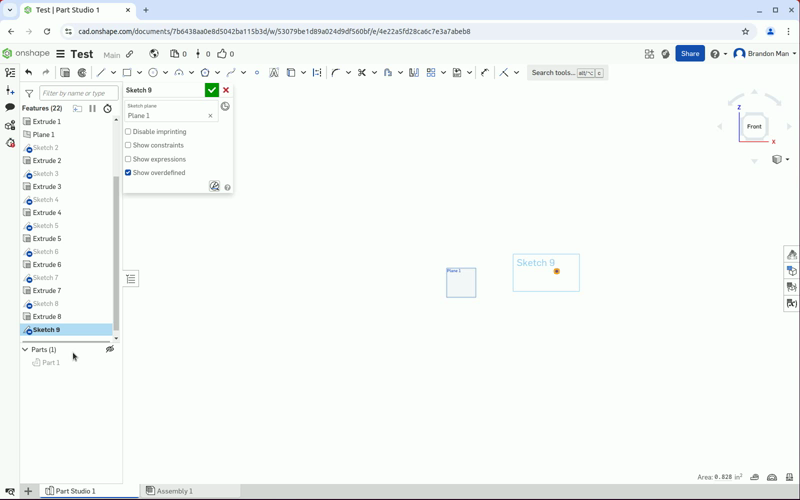
key(shift+e)
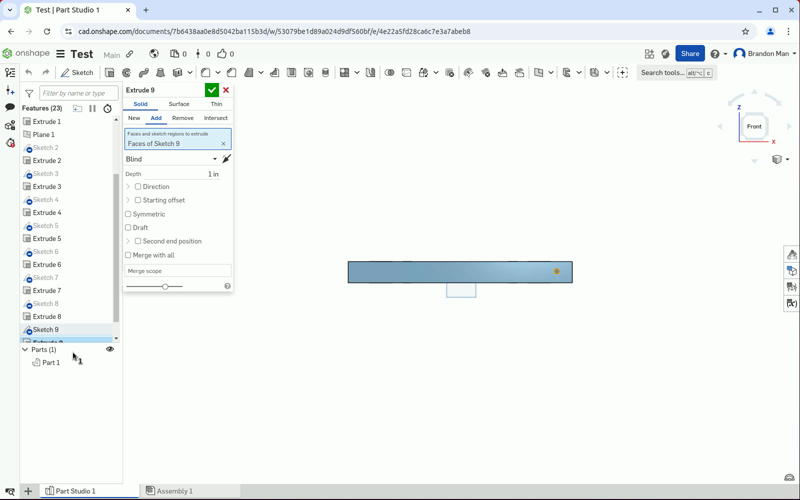
mouse_move(143, 106)
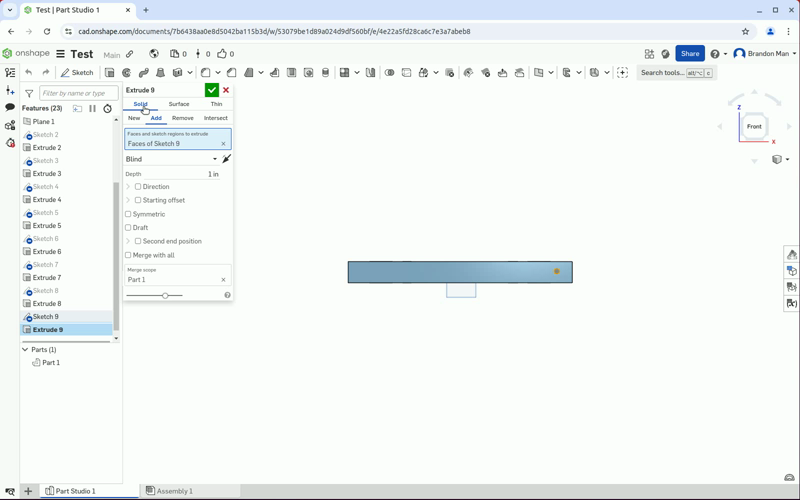
click(143, 106)
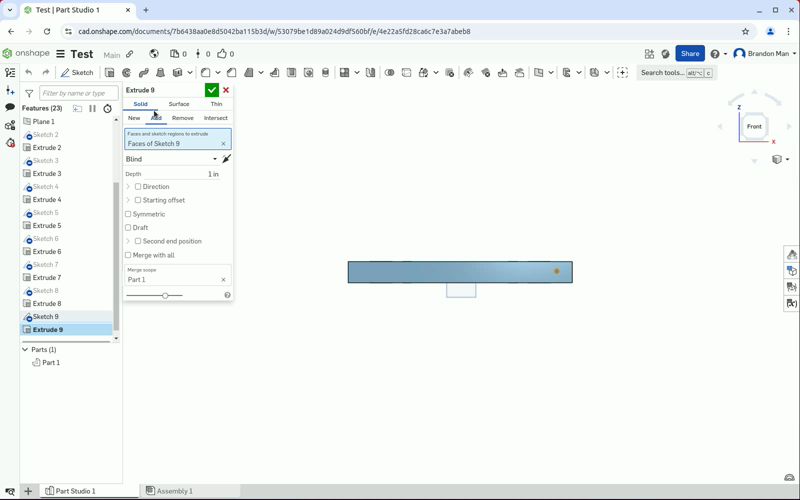
mouse_move(186, 120)
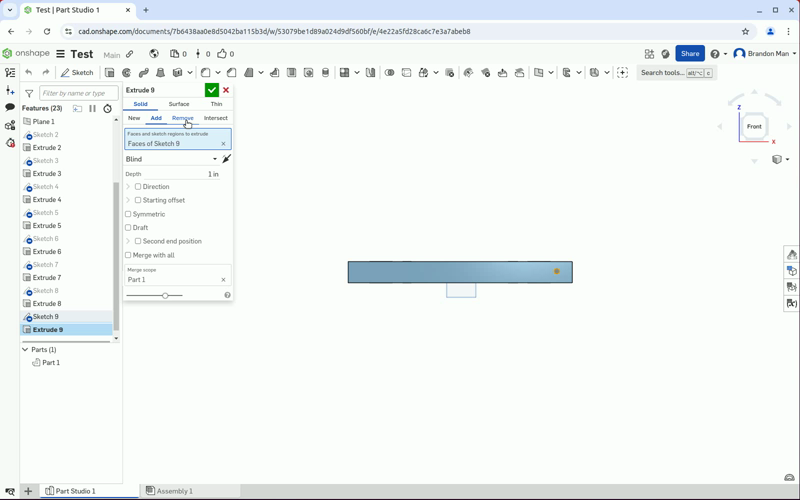
click(186, 120)
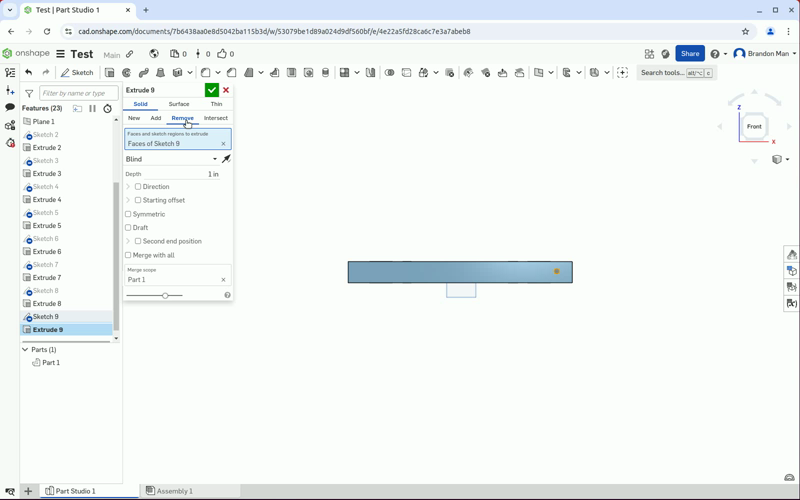
key(tab, 4)
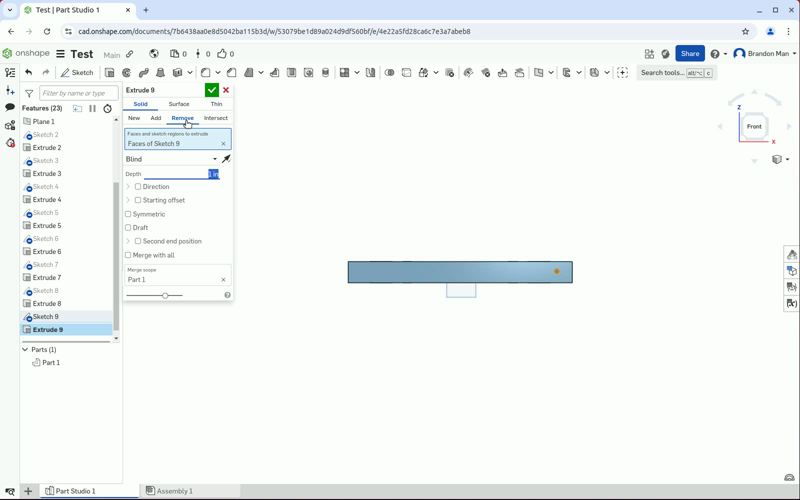
text(11.073)
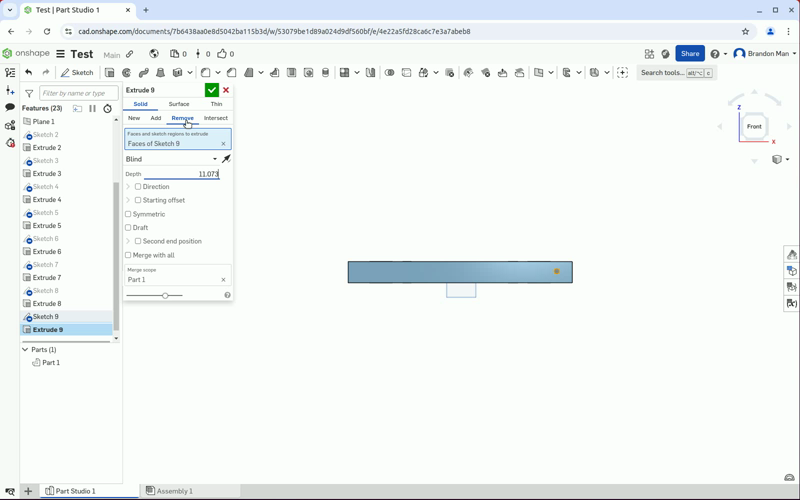
key(tab, 6)
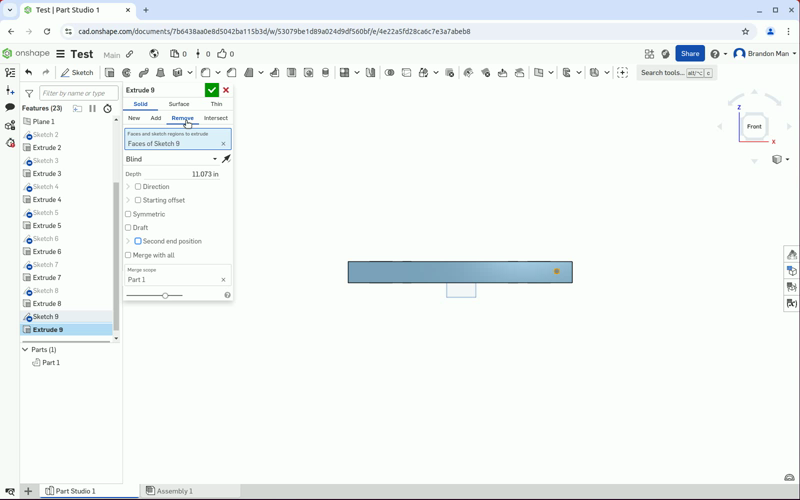
key(space)
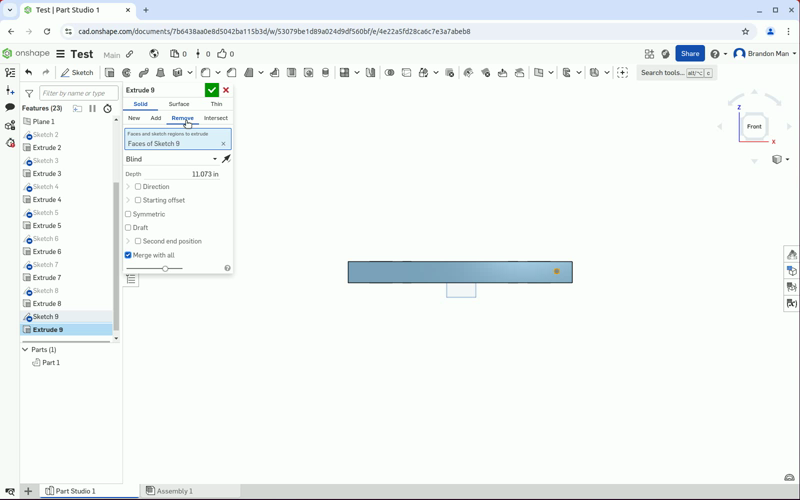
key(enter)
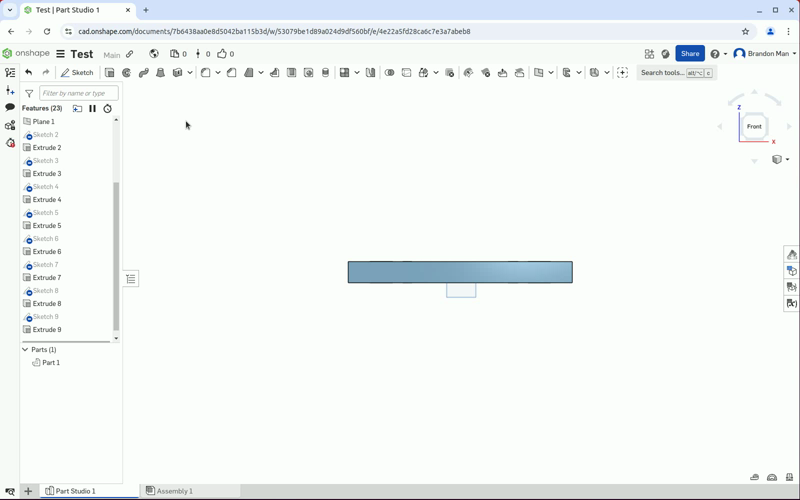
key(shift+h)
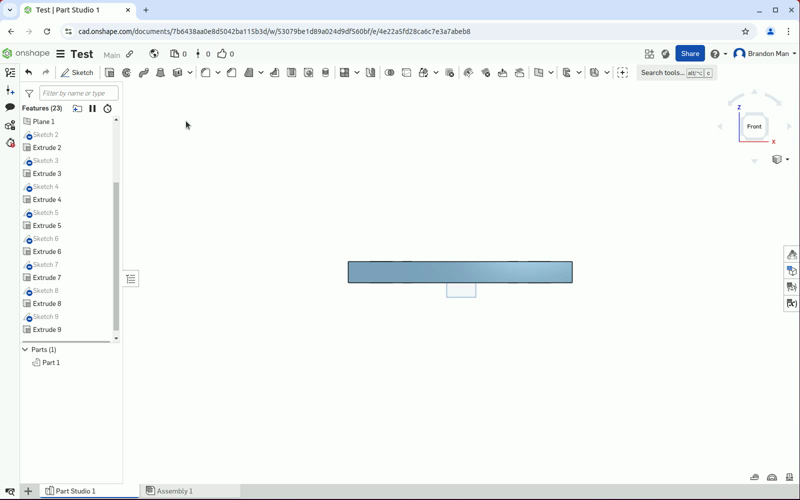
key(shift+h)
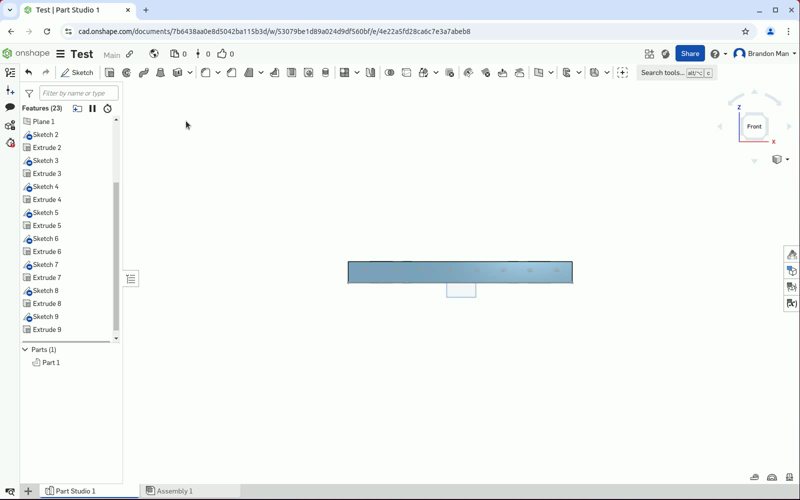
key(shift+7)
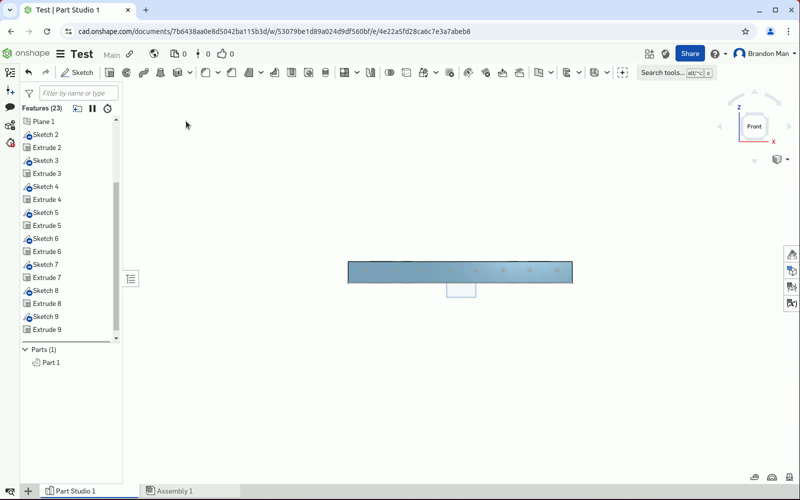
key(left, 2)
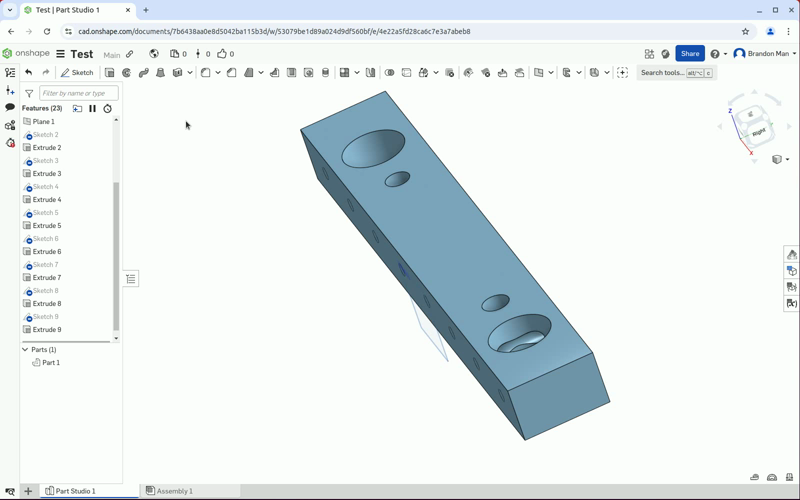
key(down, 2)
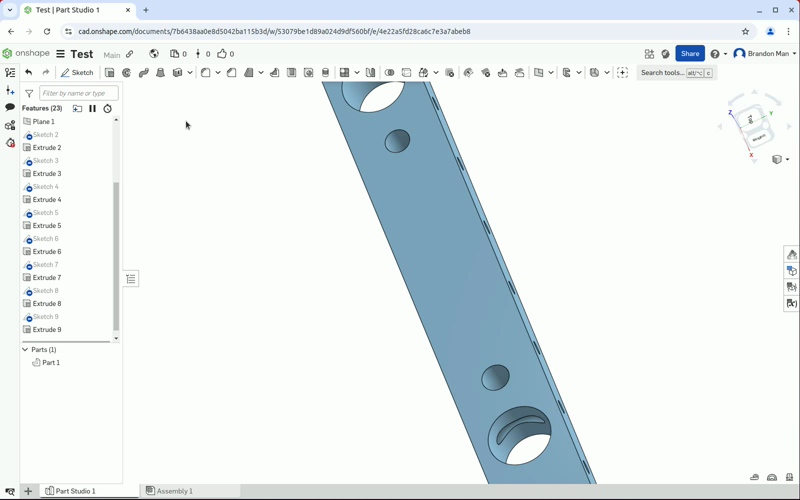
key(up, 2)
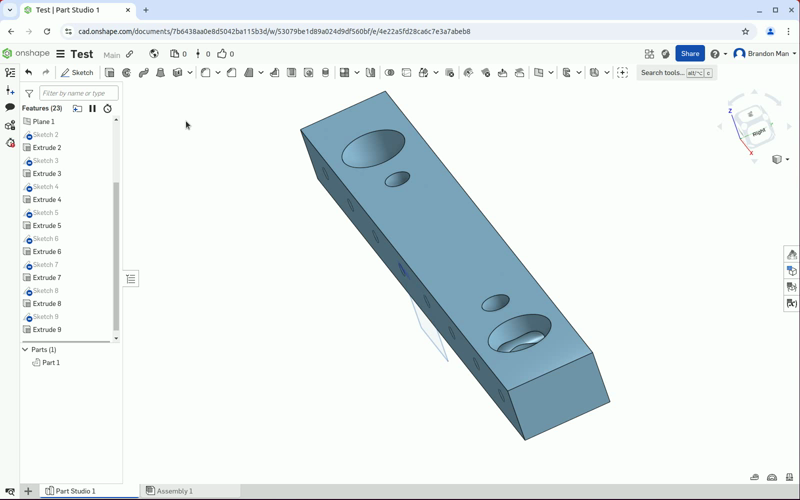
key(right, 2)
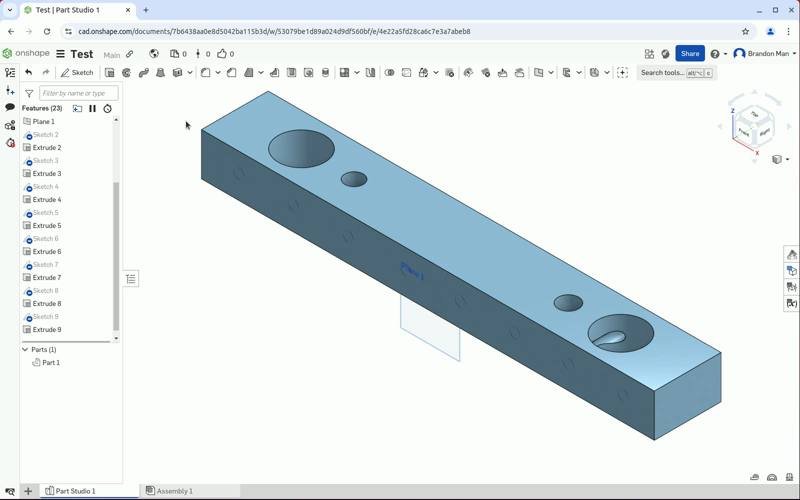
mouse_move(69, 98)
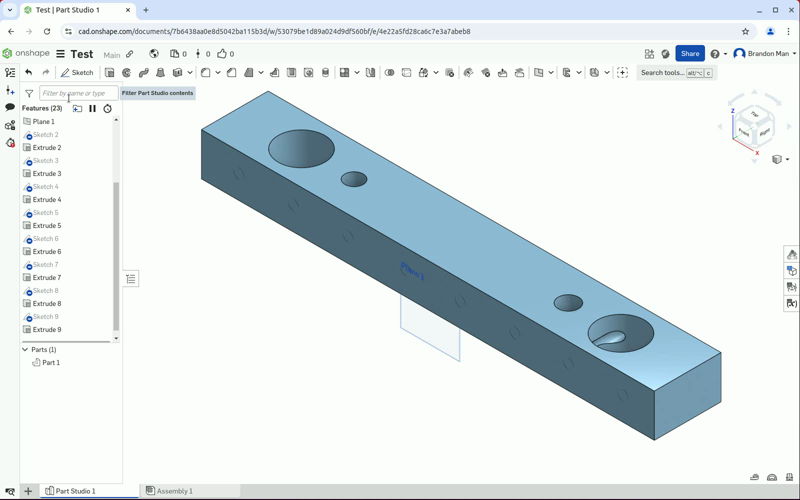
click(69, 98)